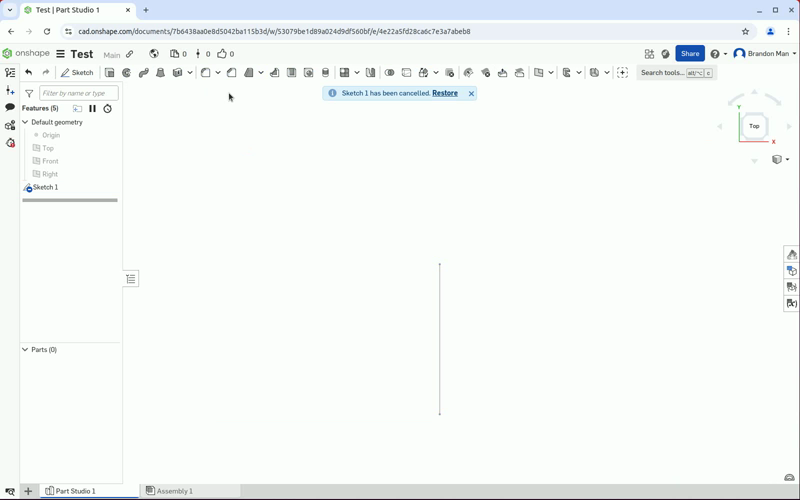
key(shift+h)
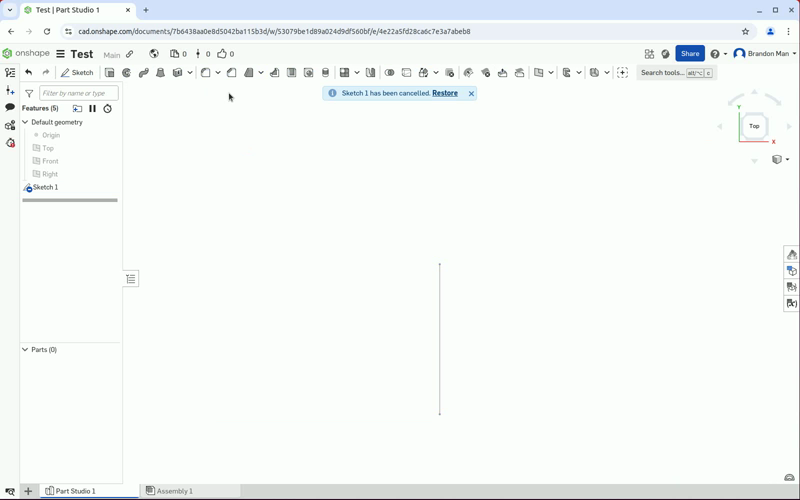
key(shift+s)
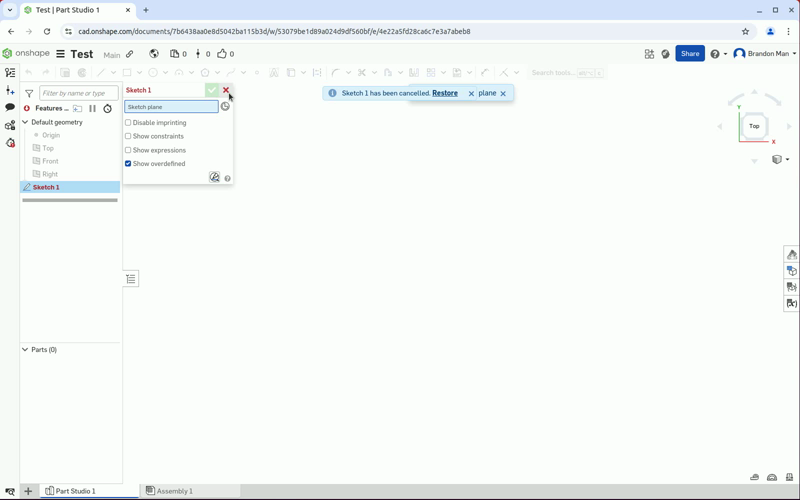
mouse_move(73, 150)
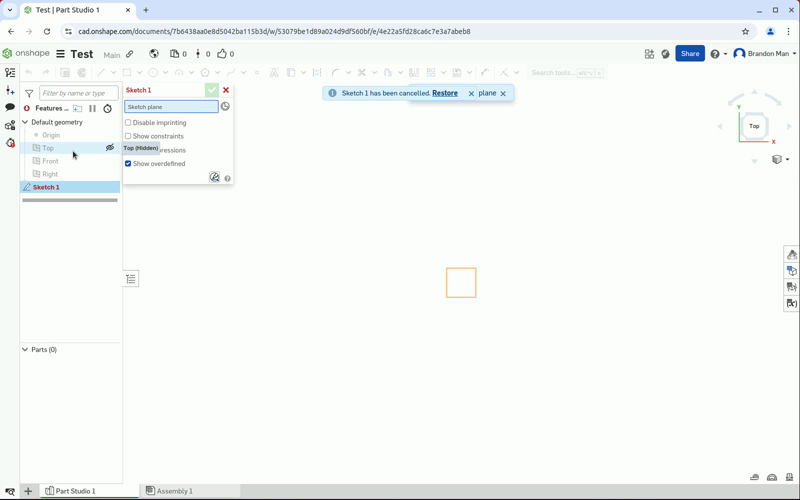
click(73, 150)
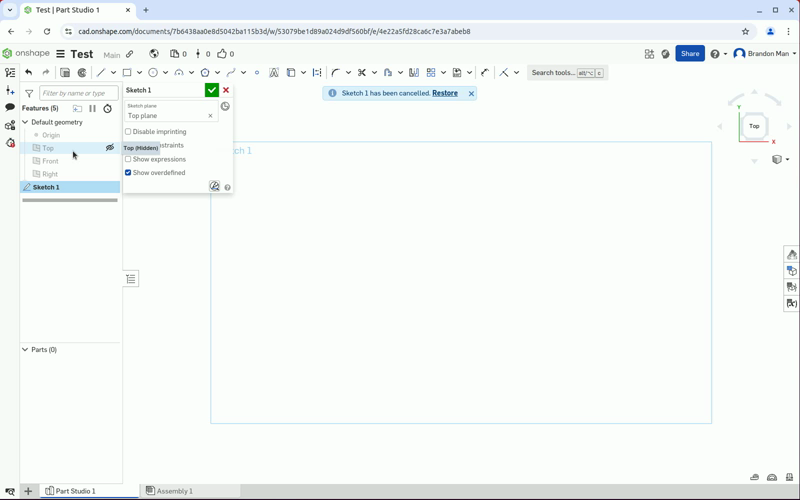
mouse_move(73, 352)
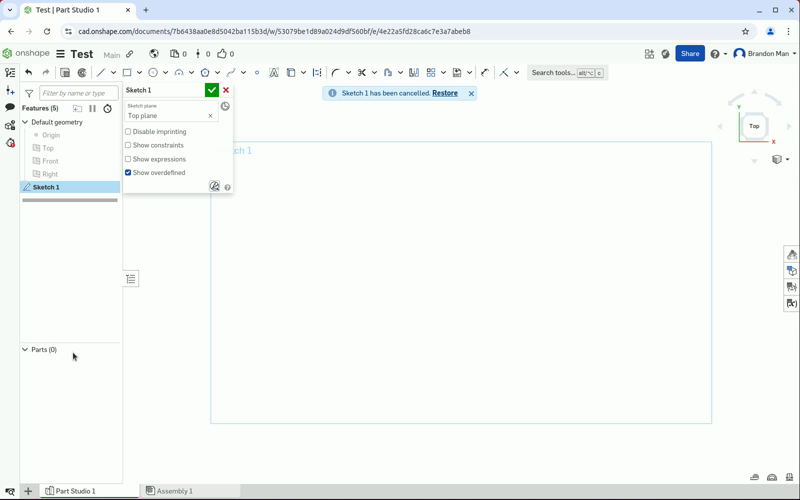
key(y)
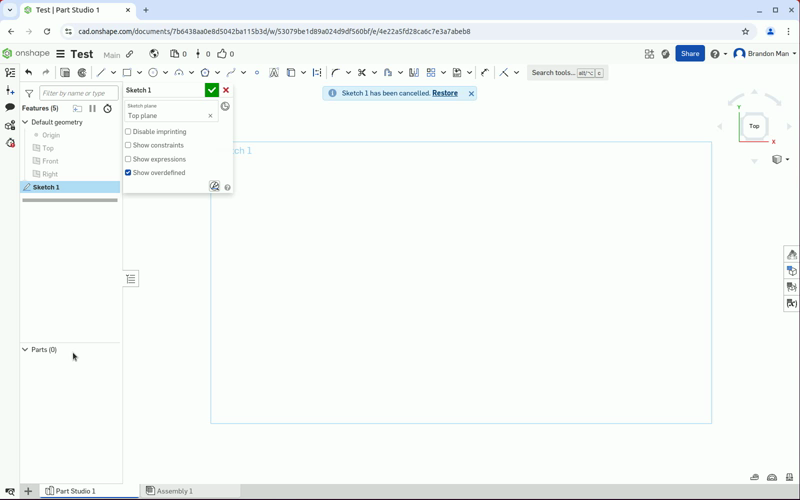
key(l)
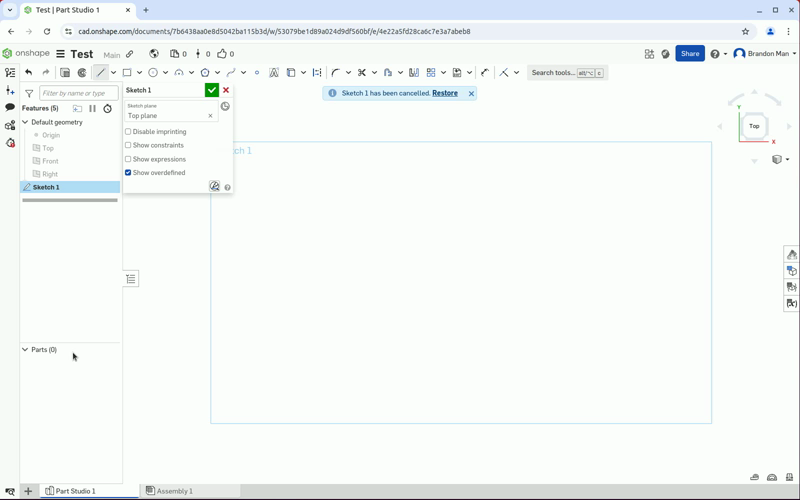
key_down(shift)
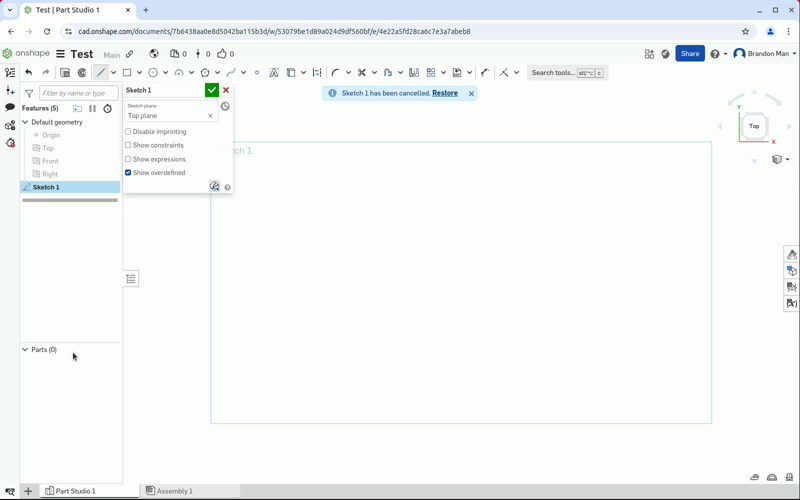
mouse_move(432, 333)
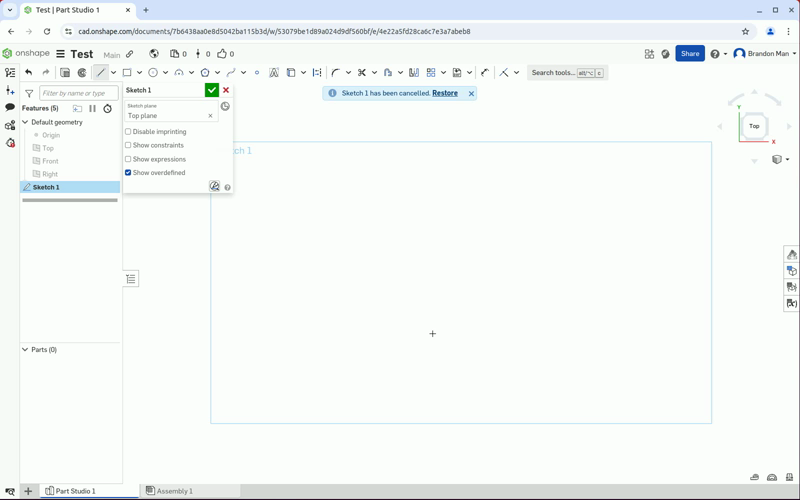
click(432, 333)
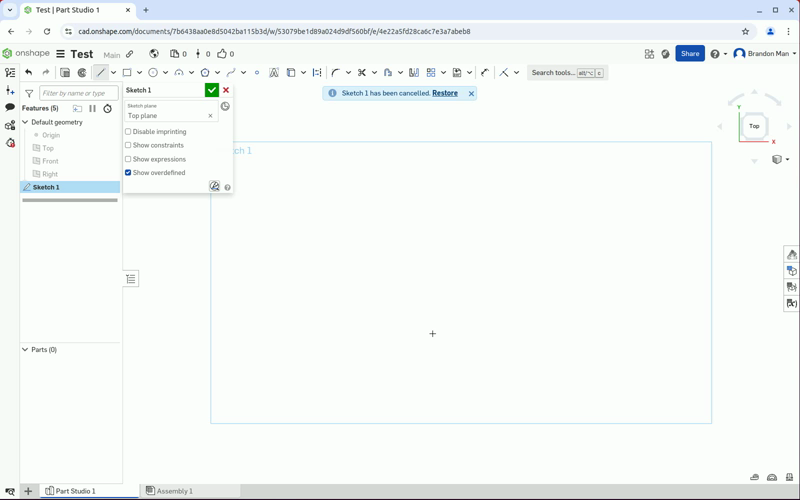
key_up(shift)
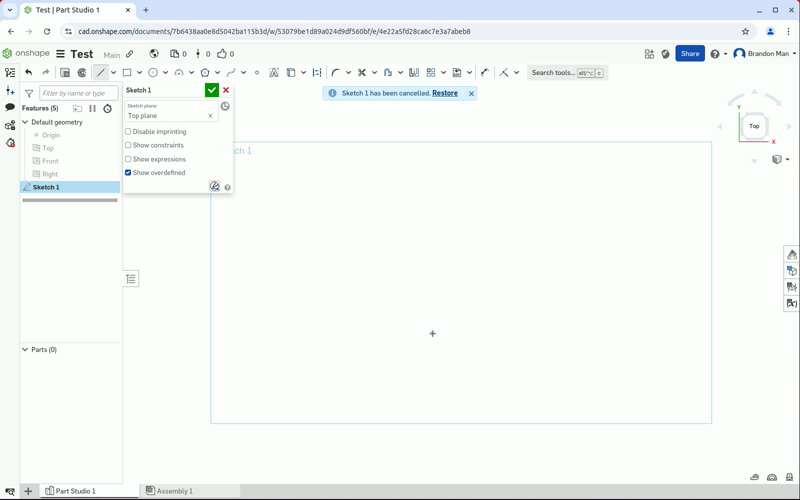
key_down(shift)
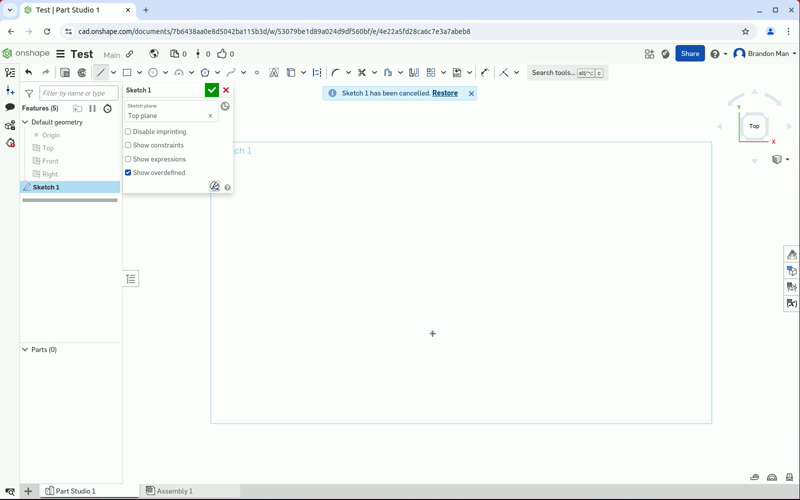
mouse_move(462, 333)
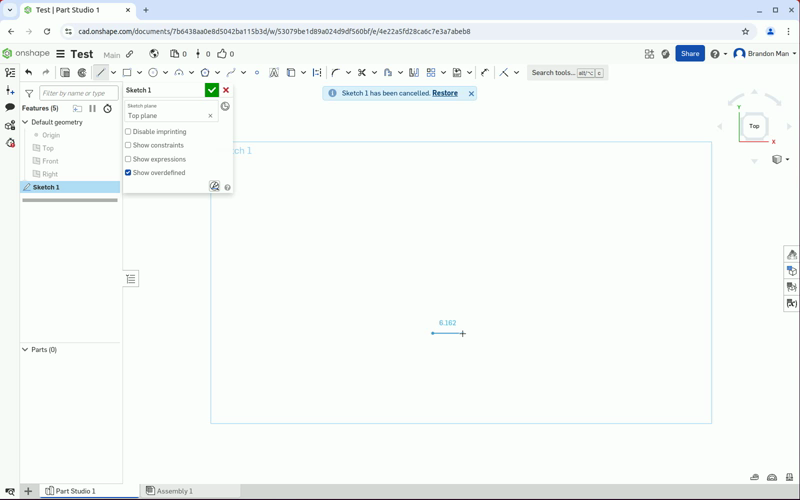
mouse_move(438, 342)
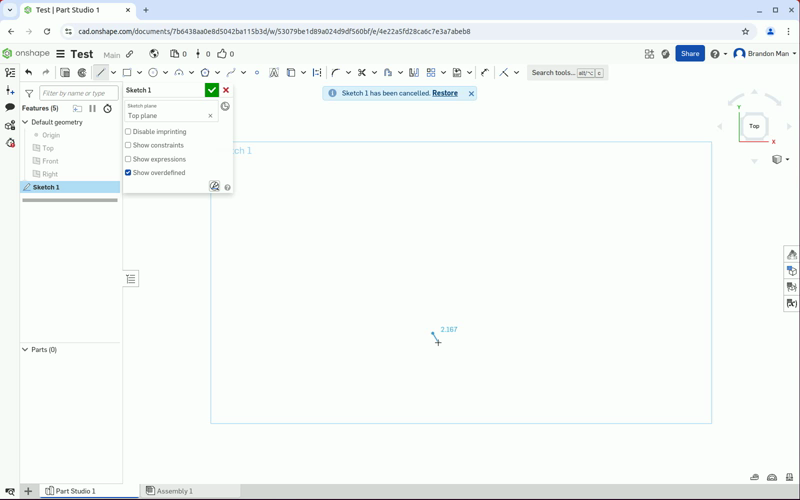
click(438, 342)
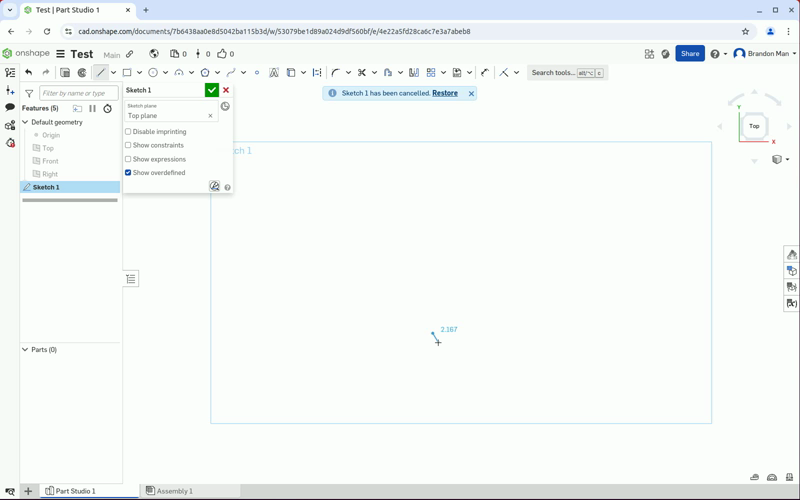
key_up(shift)
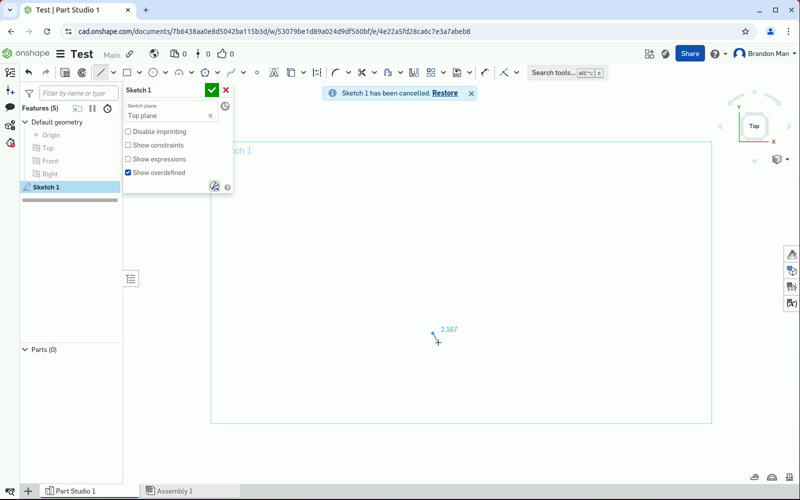
key_down(shift)
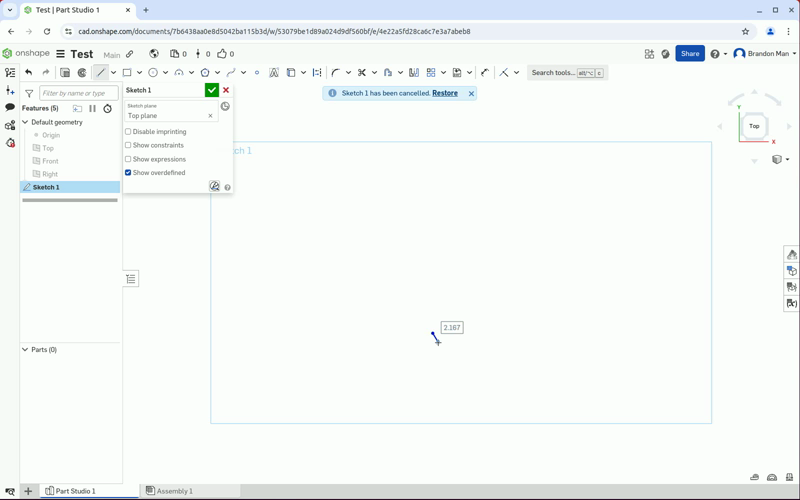
mouse_move(468, 342)
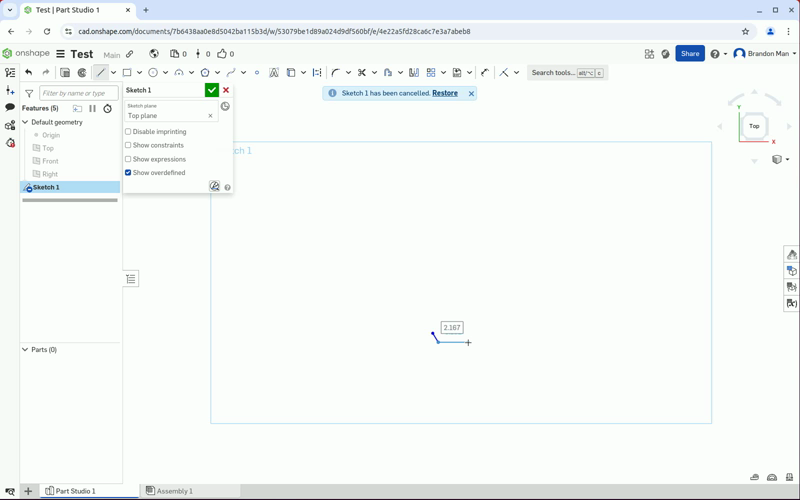
mouse_move(438, 307)
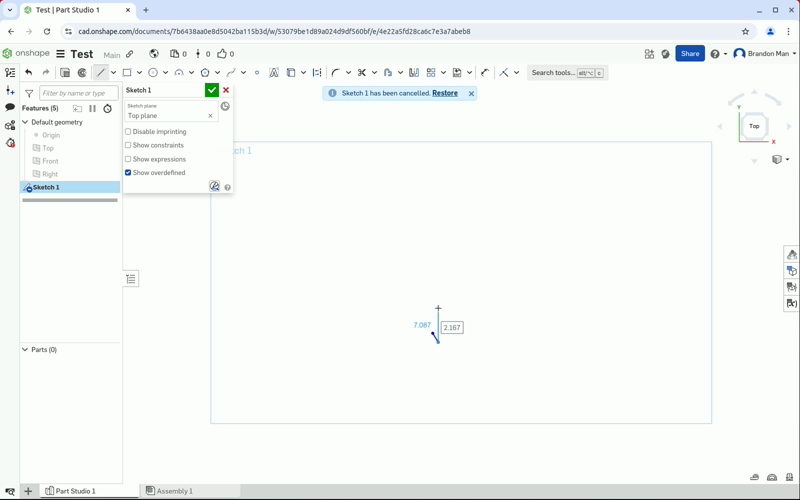
click(438, 307)
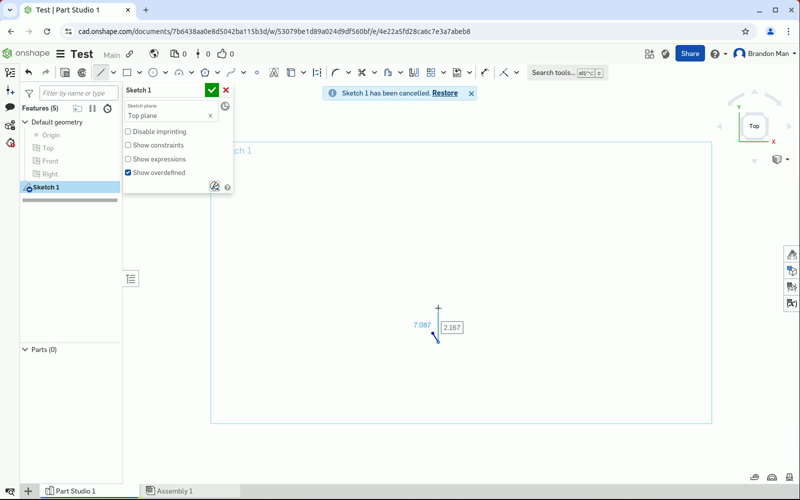
key_up(shift)
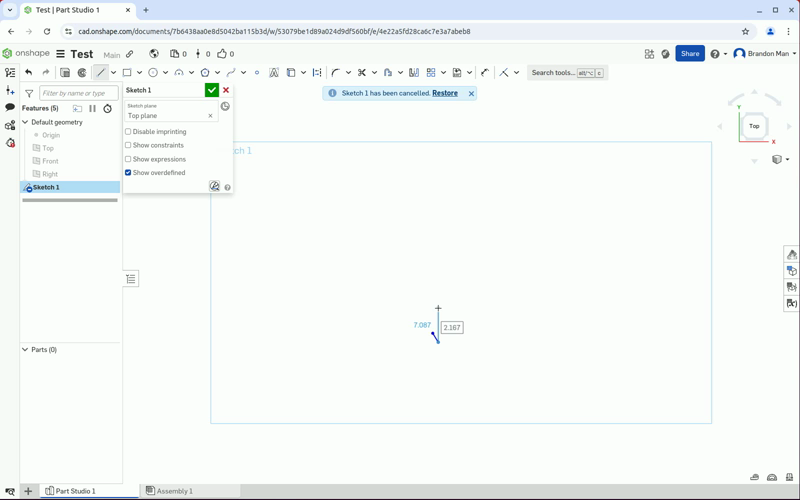
key_down(shift)
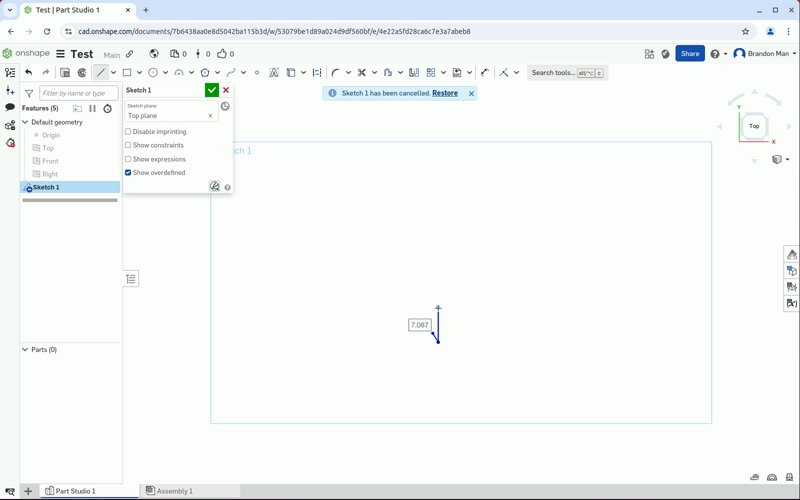
mouse_move(468, 307)
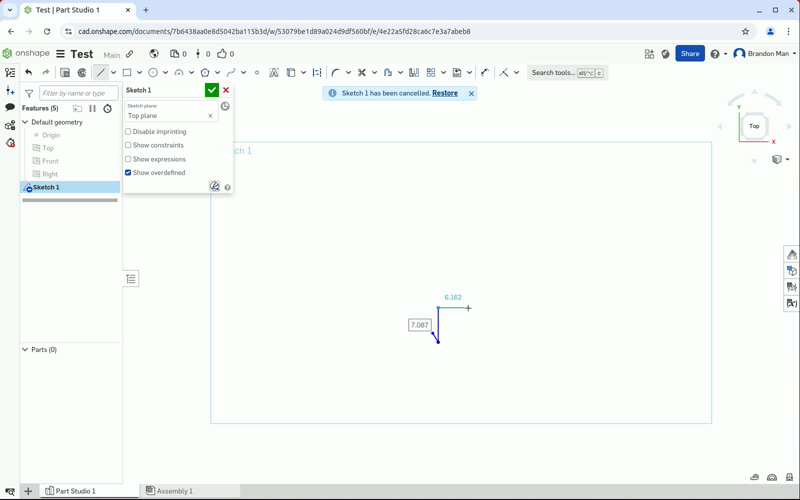
mouse_move(432, 316)
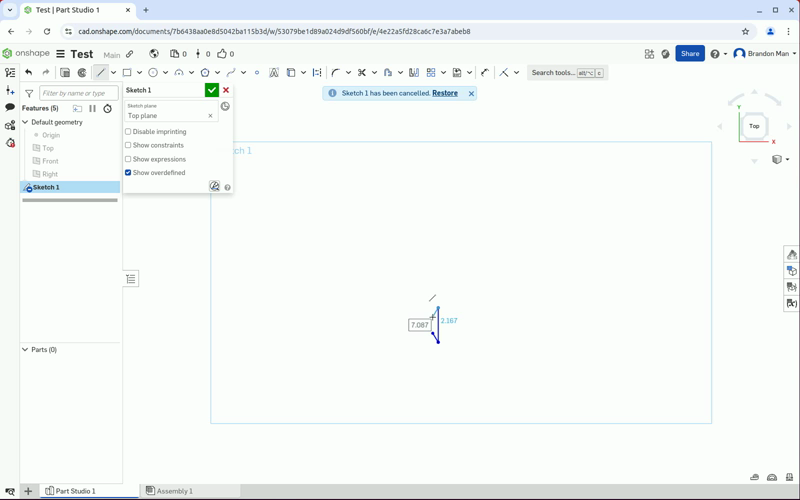
click(432, 316)
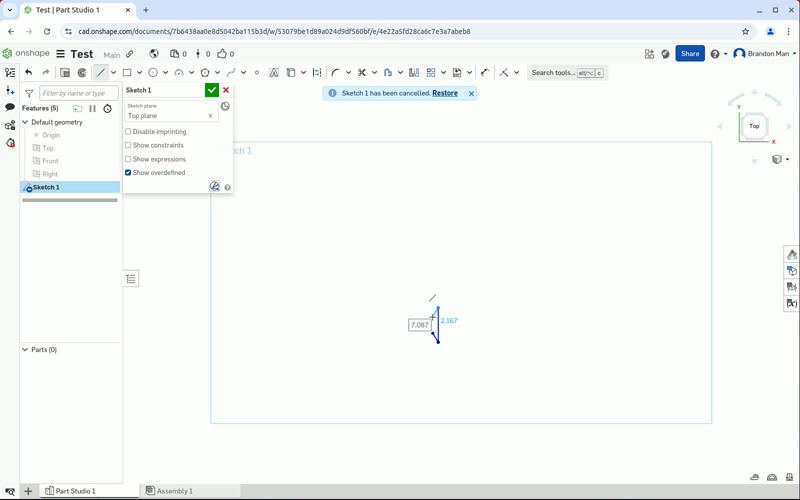
key_up(shift)
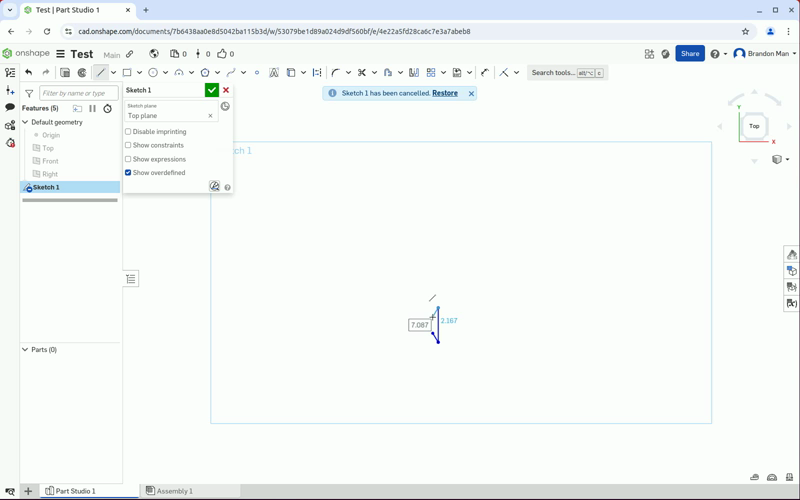
mouse_move(462, 316)
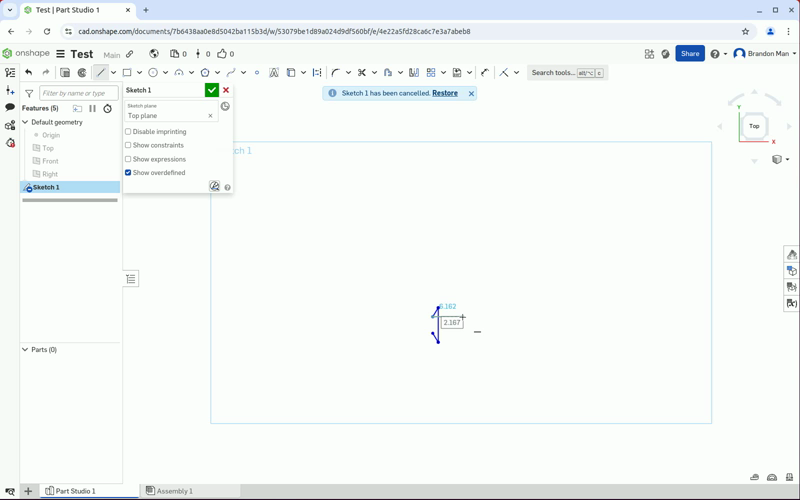
key_down(shift)
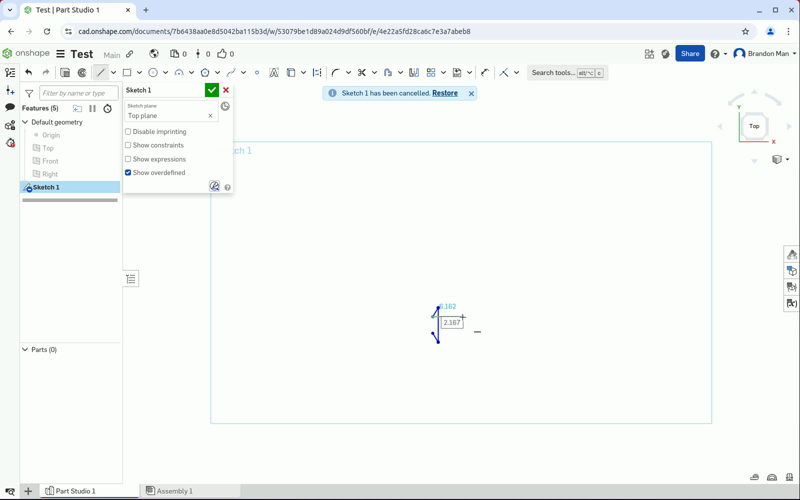
mouse_move(432, 333)
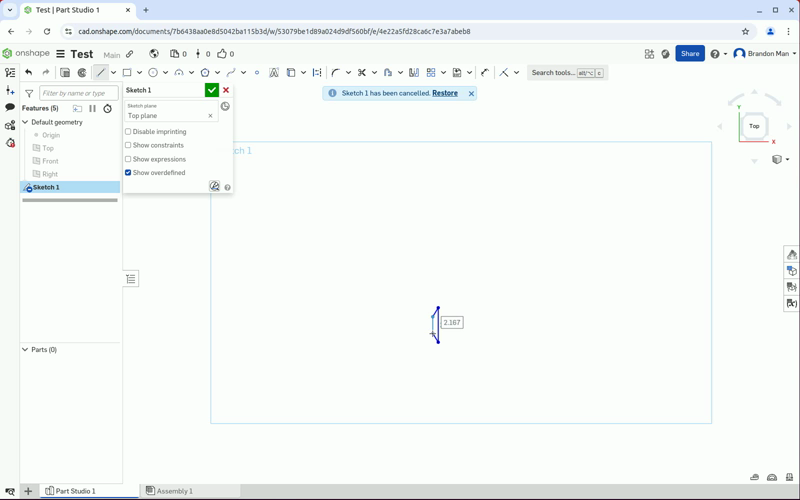
key_up(shift)
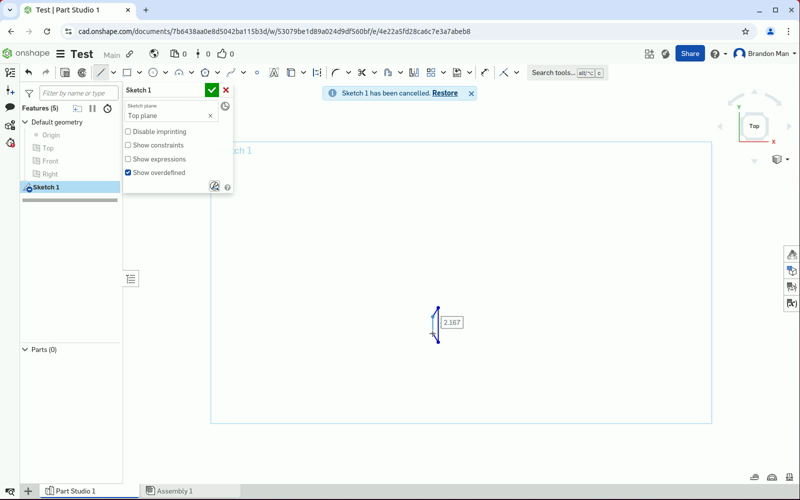
click(432, 333)
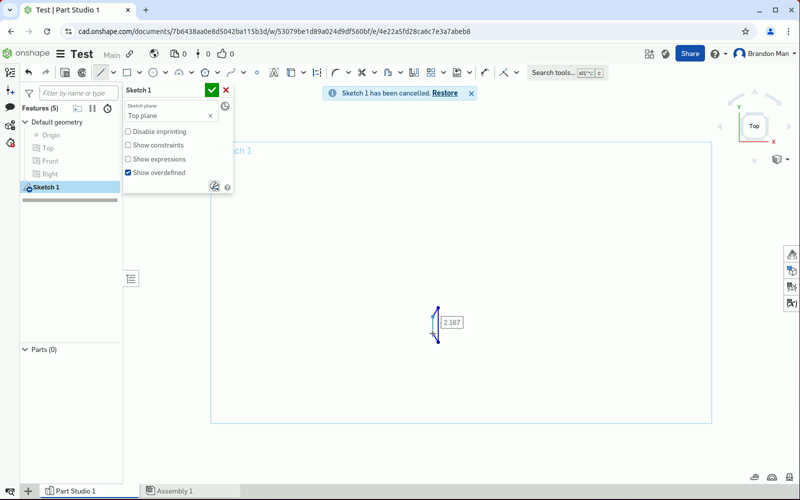
key(esc)
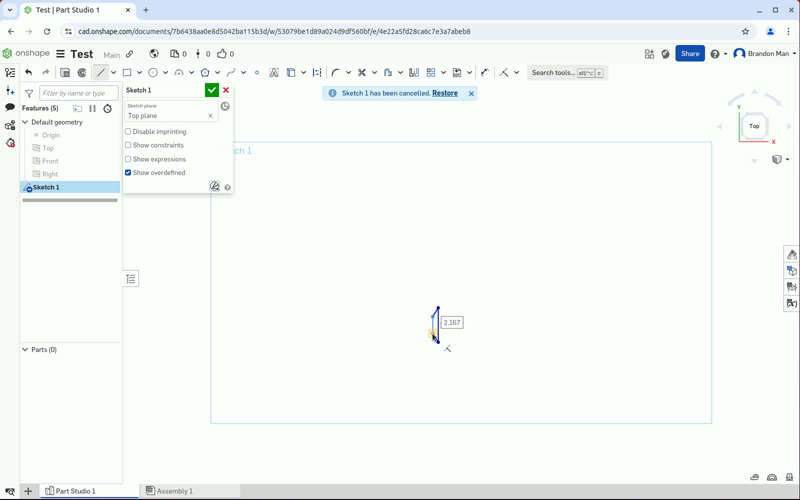
mouse_move(437, 327)
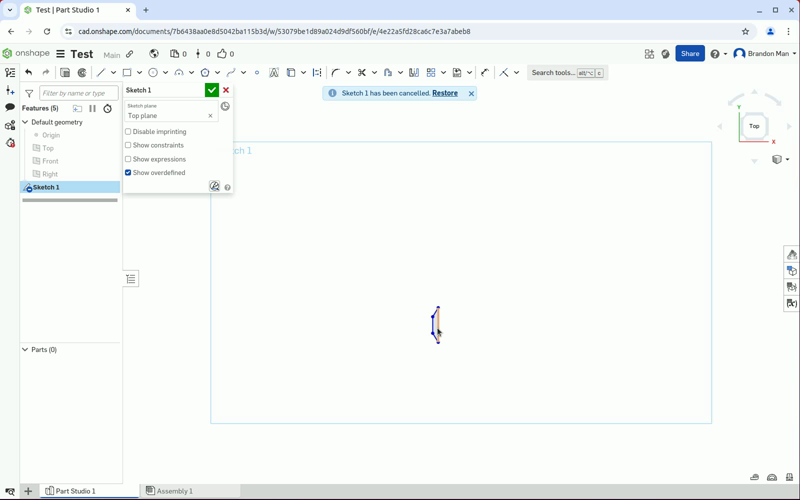
scroll(6)
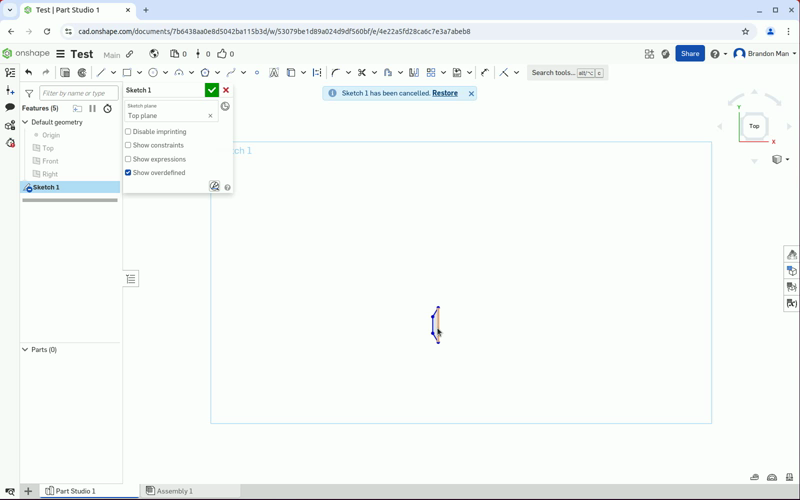
scroll(6)
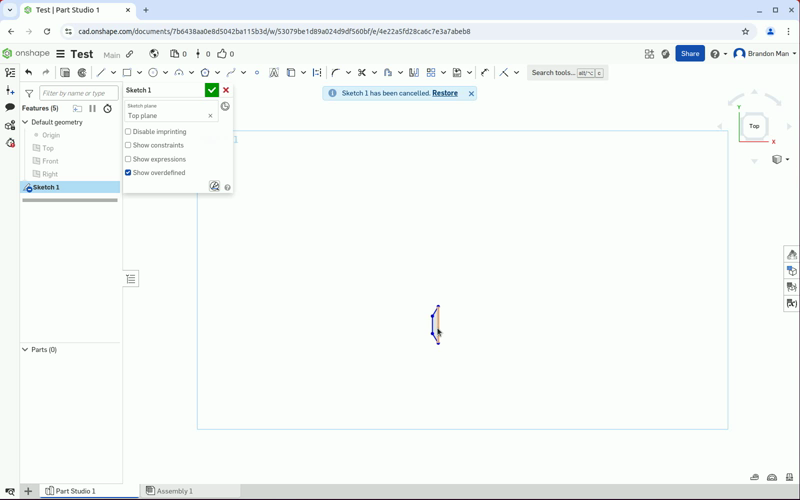
scroll(6)
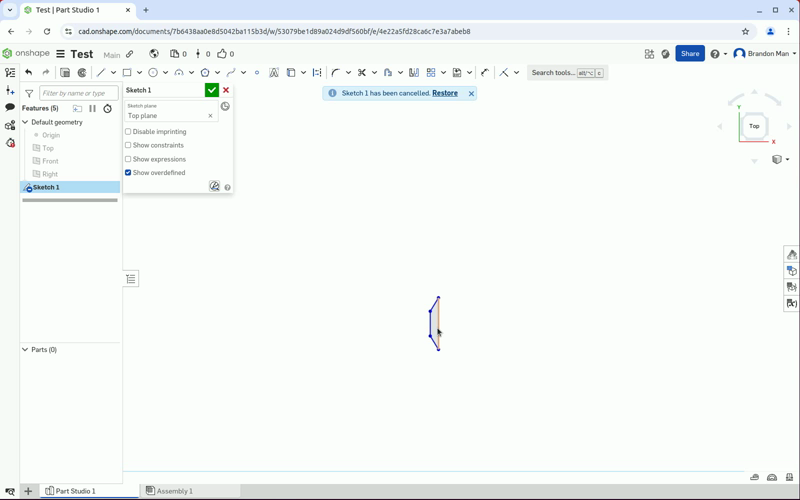
scroll(6)
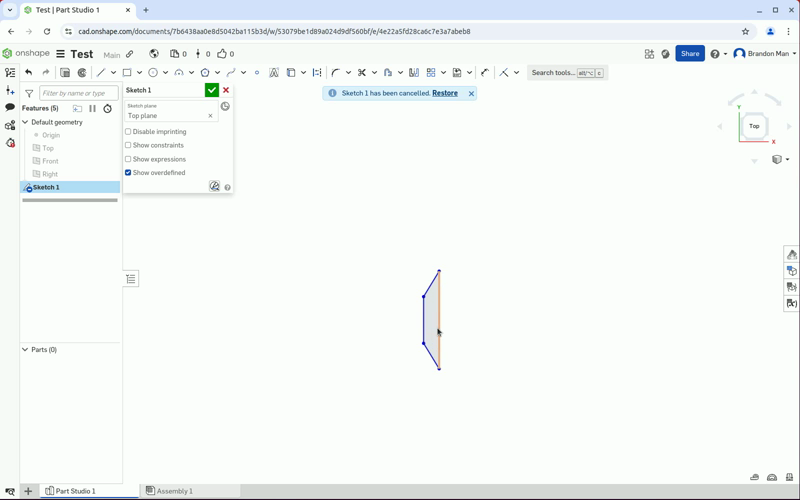
scroll(6)
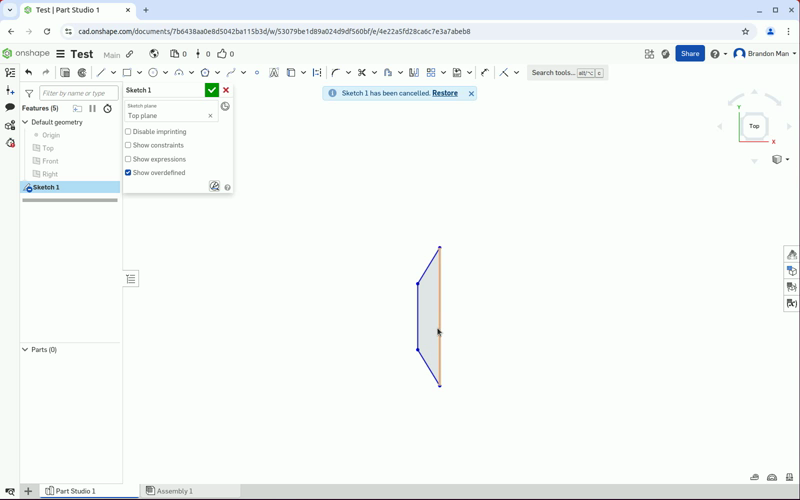
scroll(6)
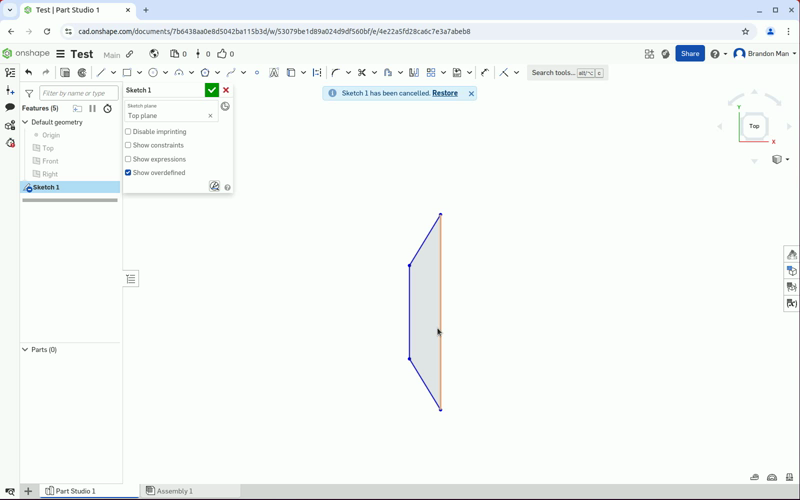
scroll(6)
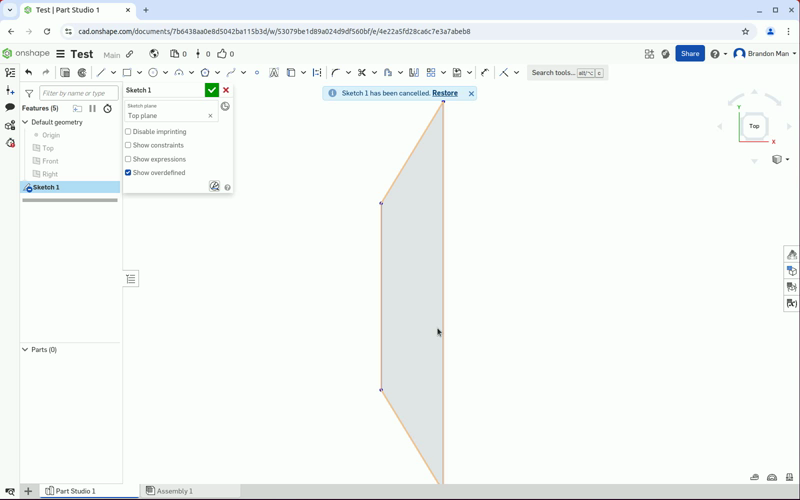
click(437, 327)
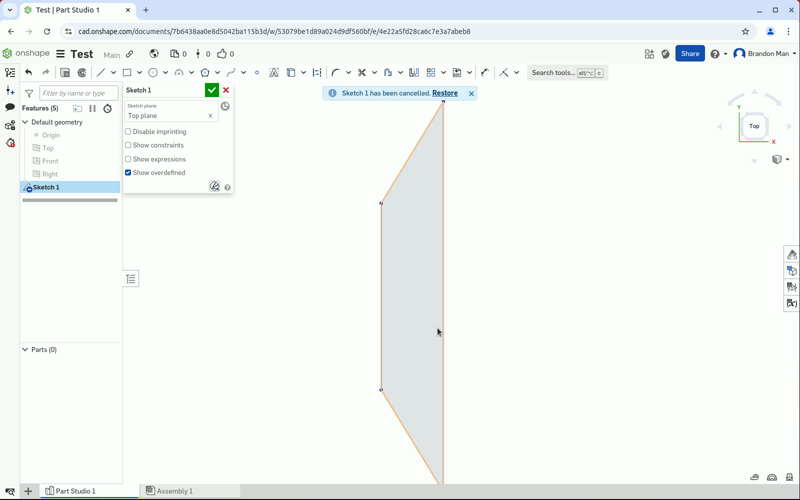
scroll(-6)
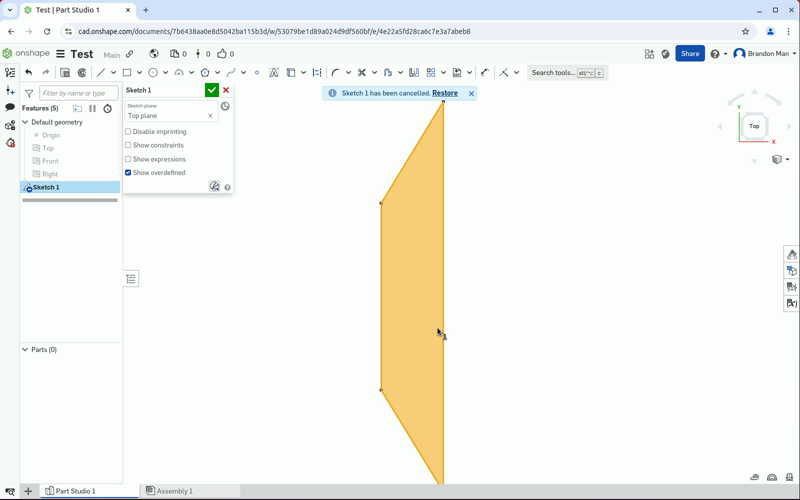
scroll(-6)
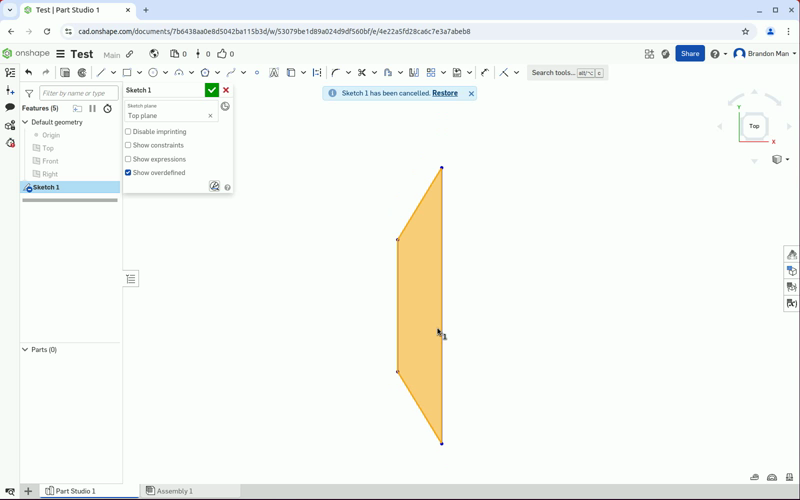
scroll(-6)
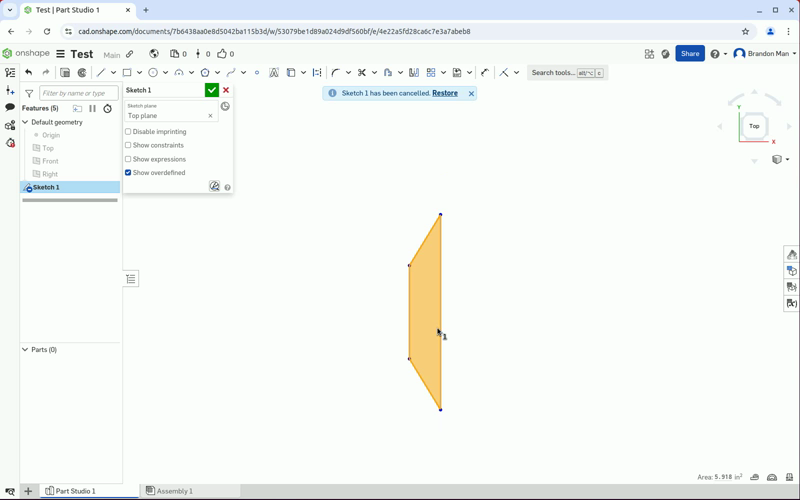
scroll(-6)
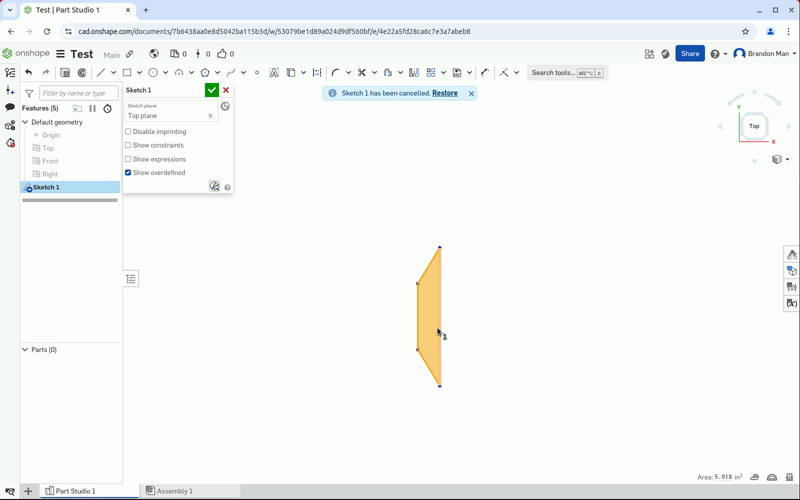
scroll(-6)
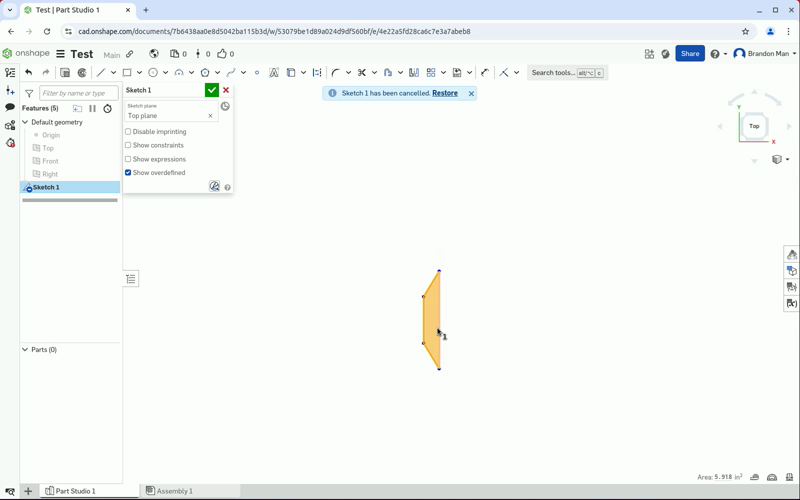
scroll(-6)
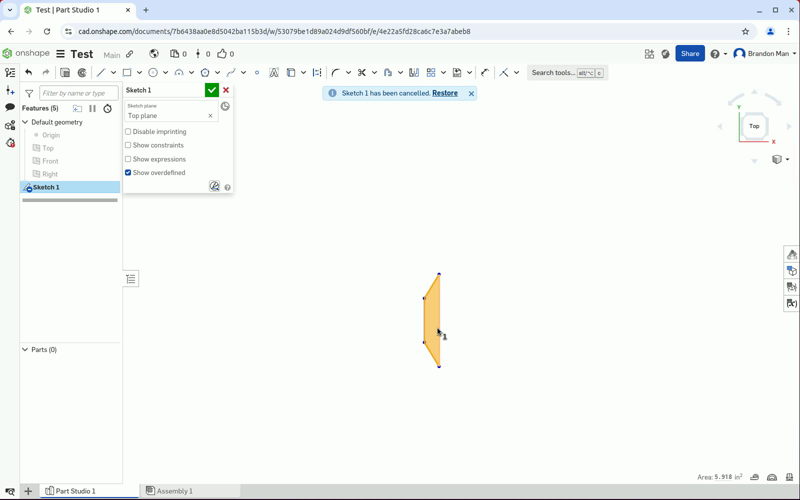
scroll(-6)
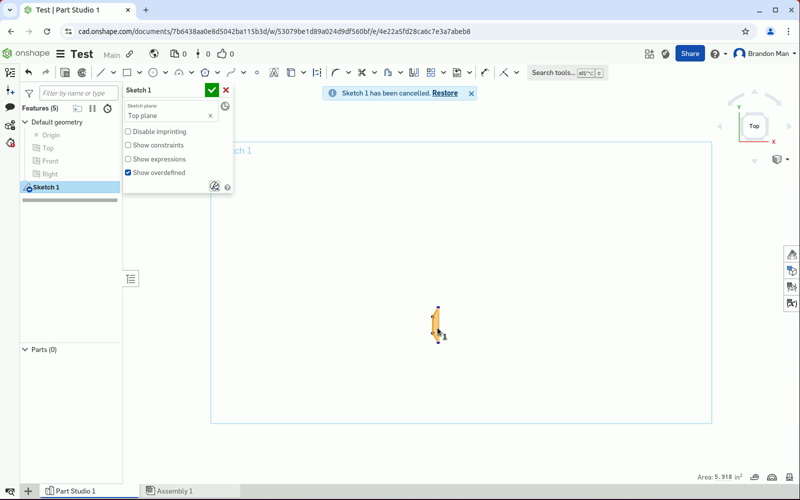
mouse_move(73, 352)
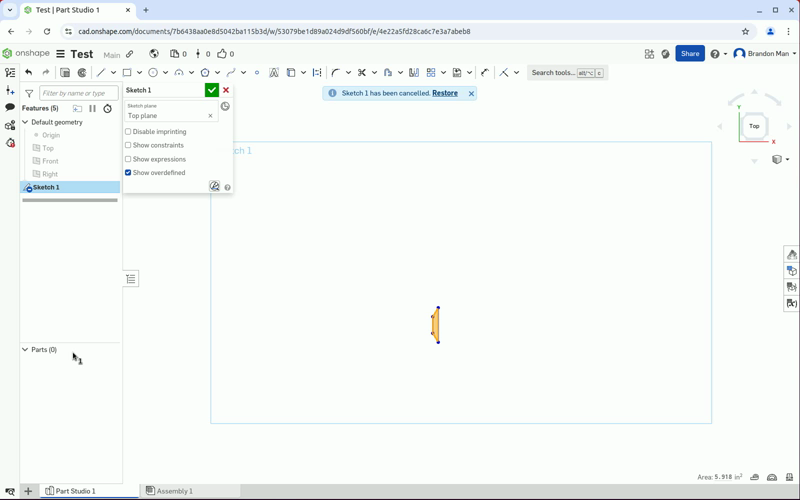
key(shift+y)
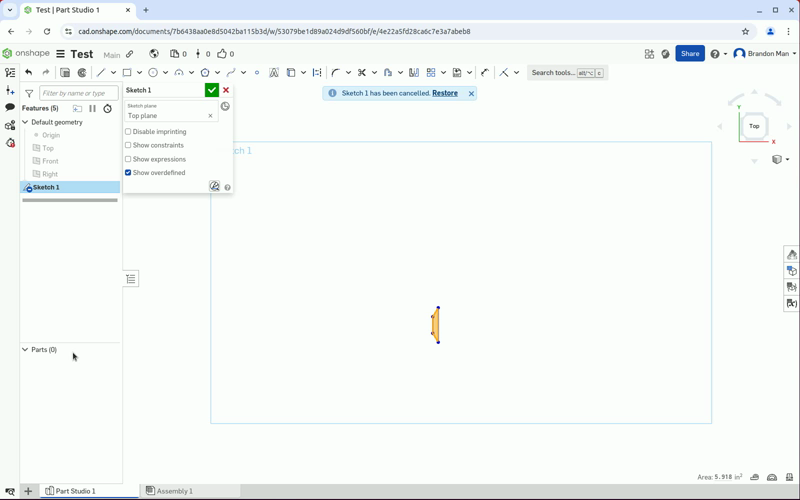
key(shift+e)
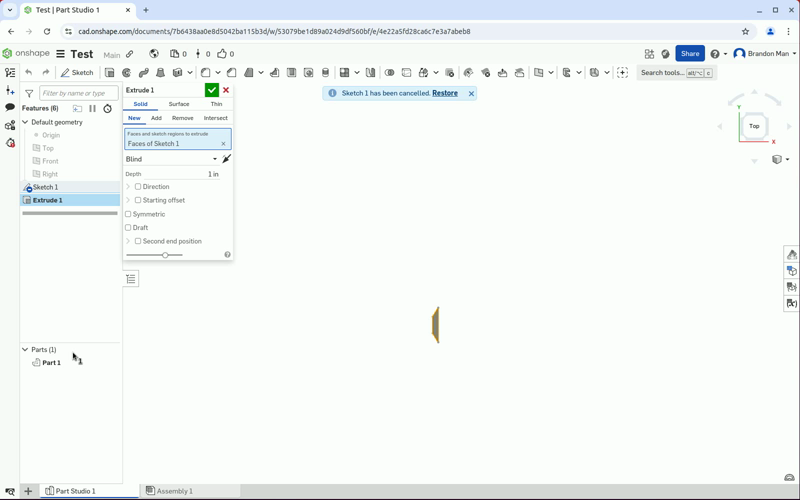
mouse_move(143, 106)
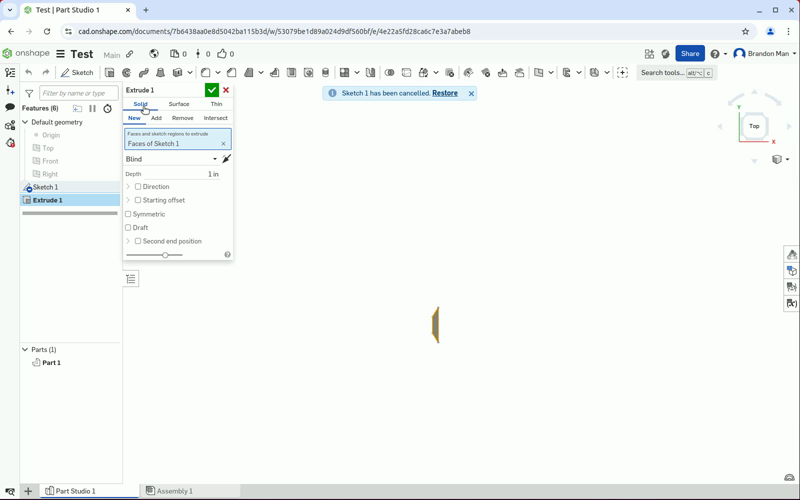
click(143, 106)
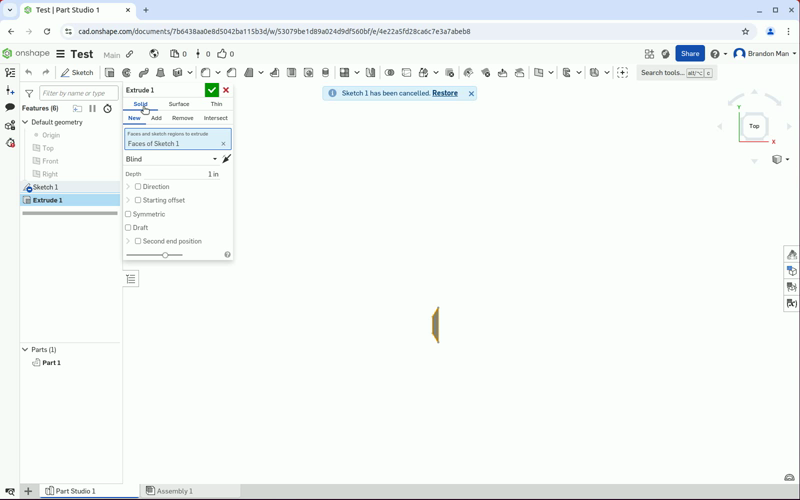
mouse_move(137, 120)
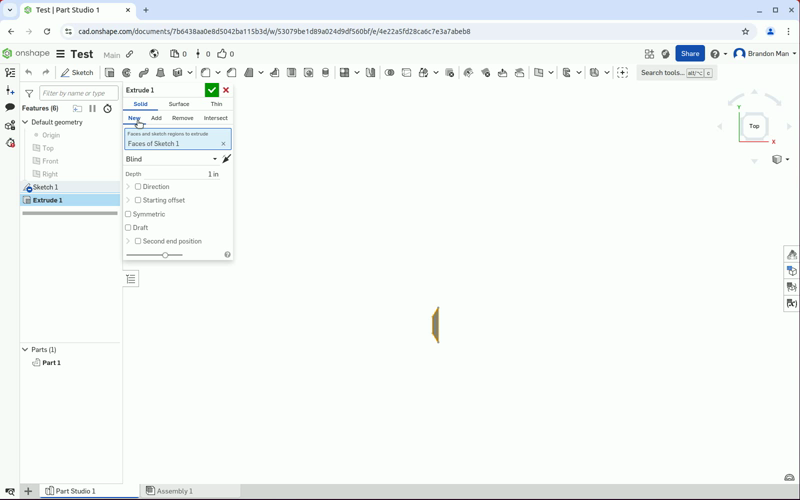
click(137, 120)
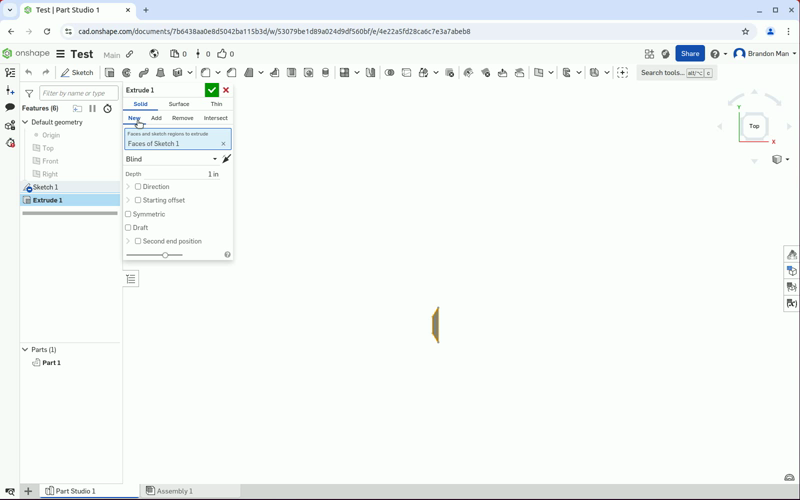
key(tab, 4)
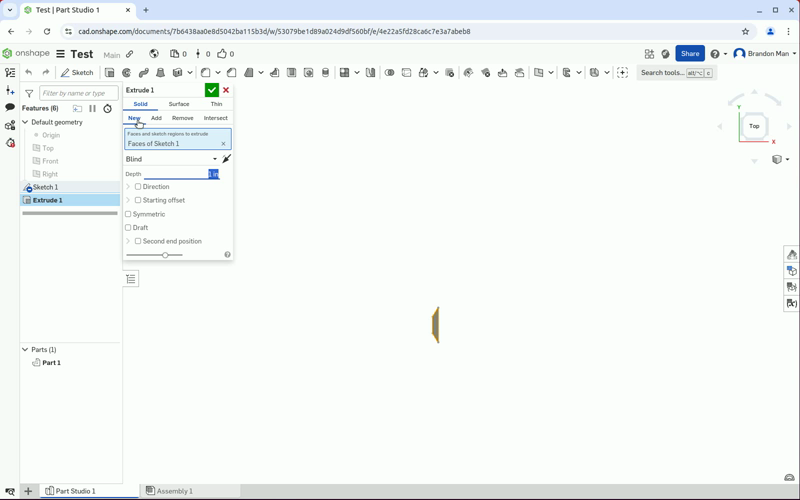
text(11.554)
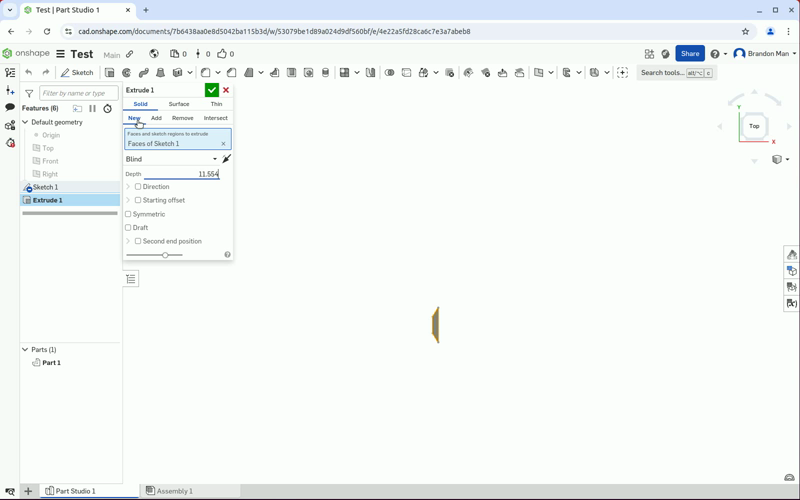
key(enter)
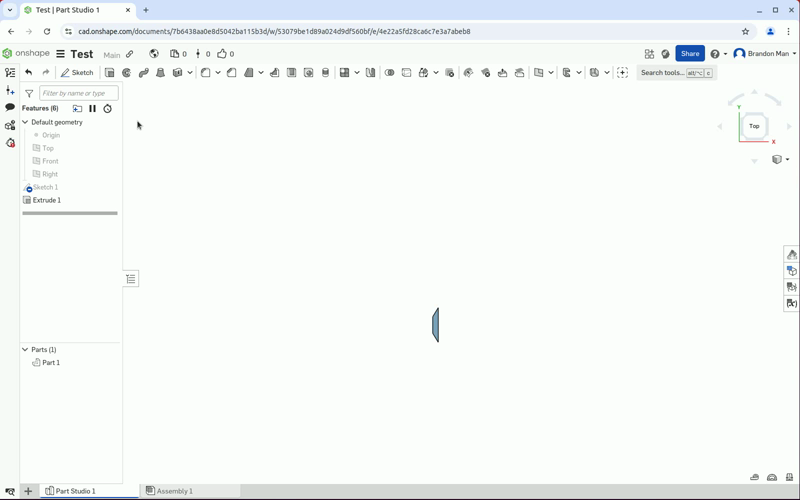
key(shift+h)
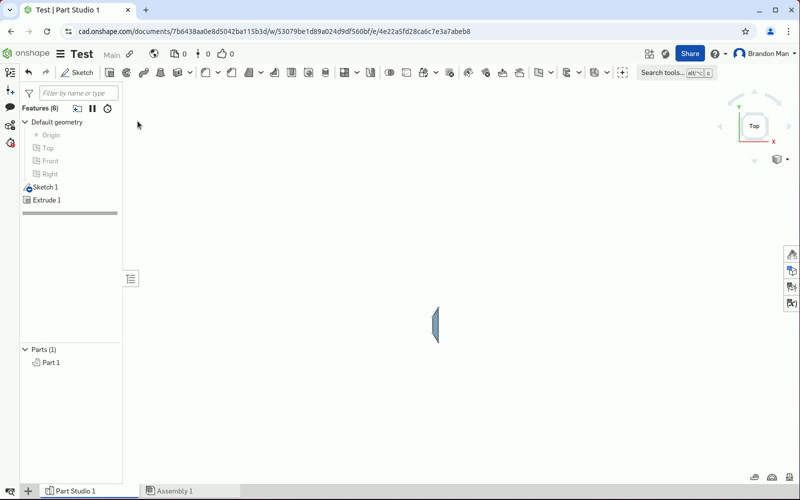
key(shift+h)
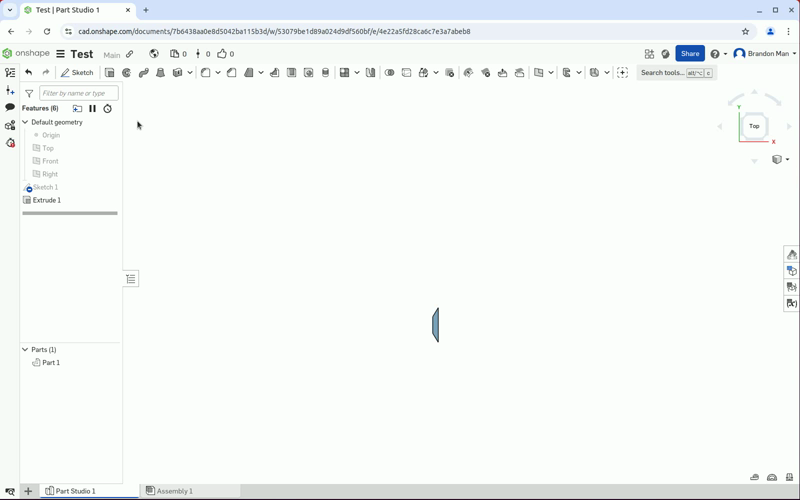
mouse_move(73, 189)
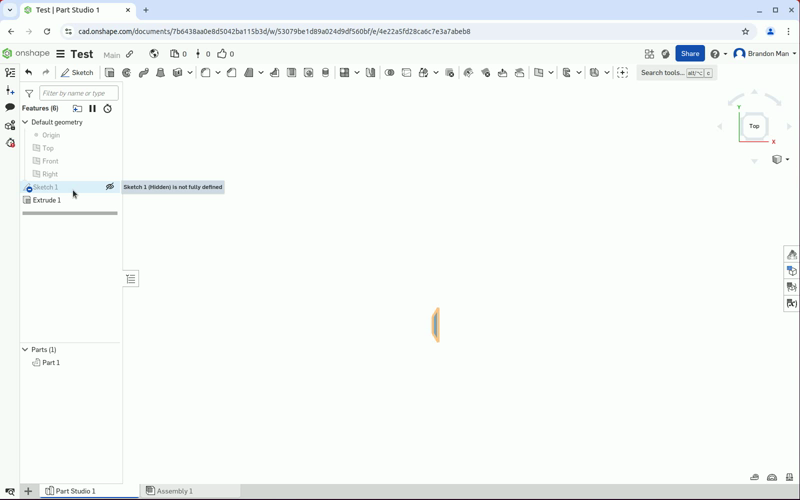
click(73, 189)
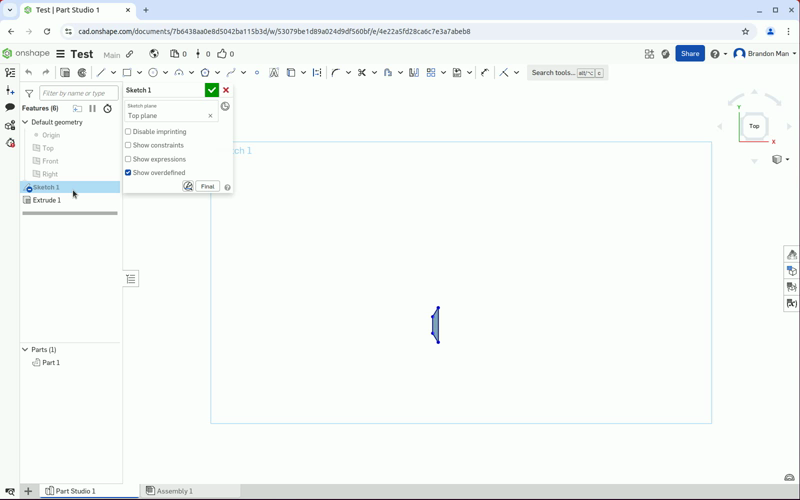
mouse_move(229, 92)
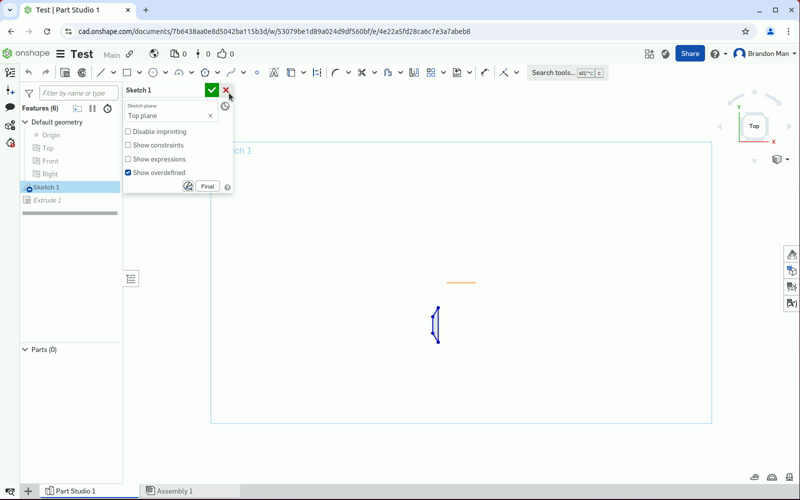
click(229, 92)
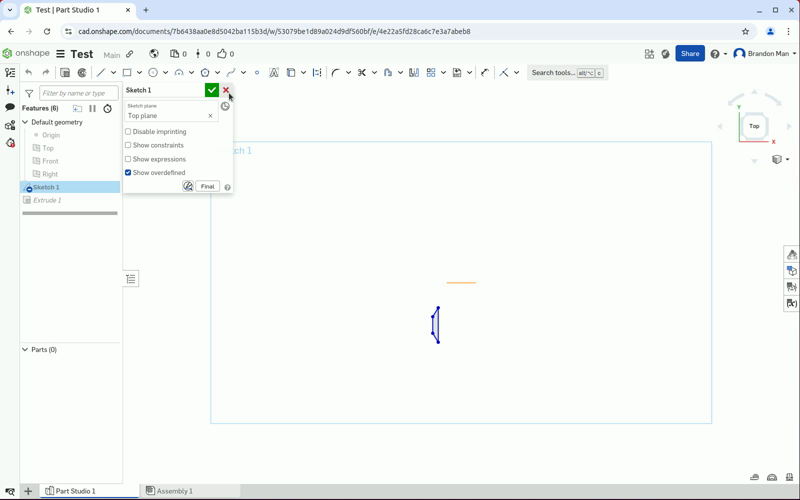
key(shift+s)
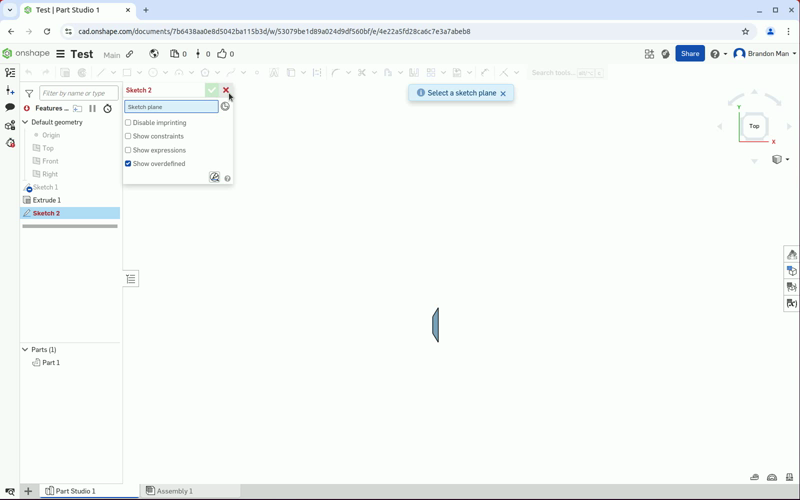
mouse_move(73, 150)
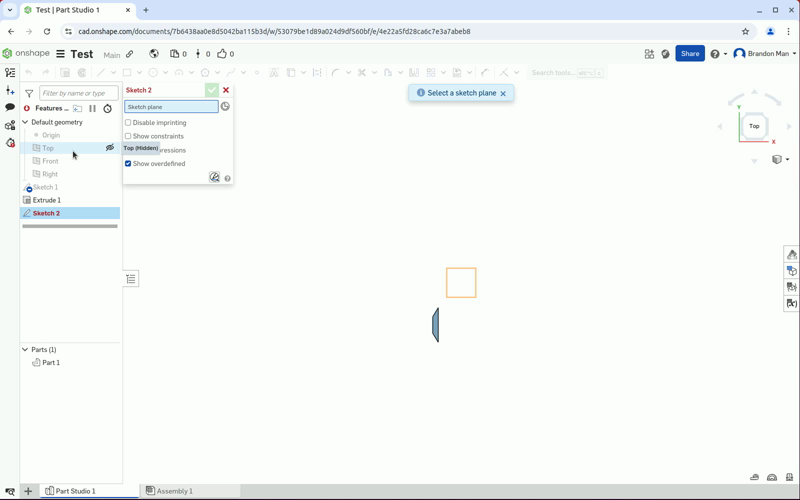
click(73, 150)
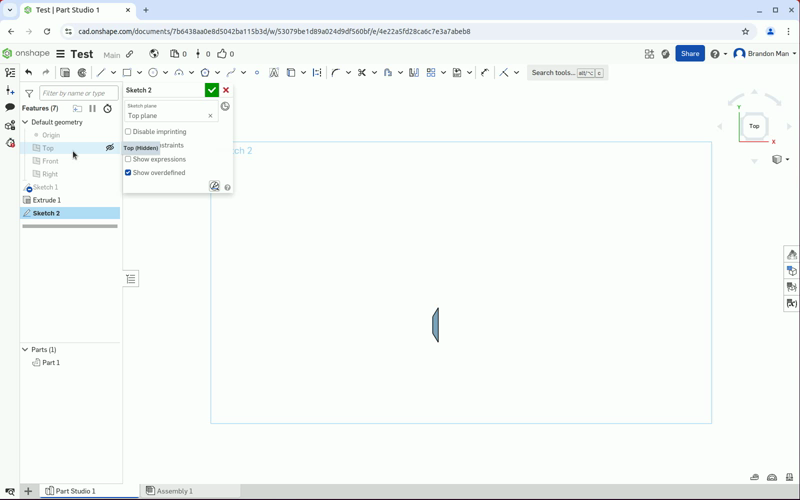
mouse_move(73, 352)
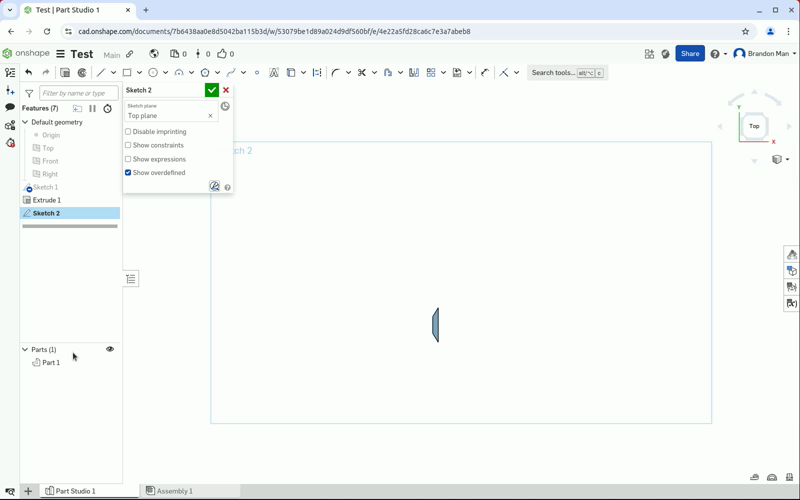
key(y)
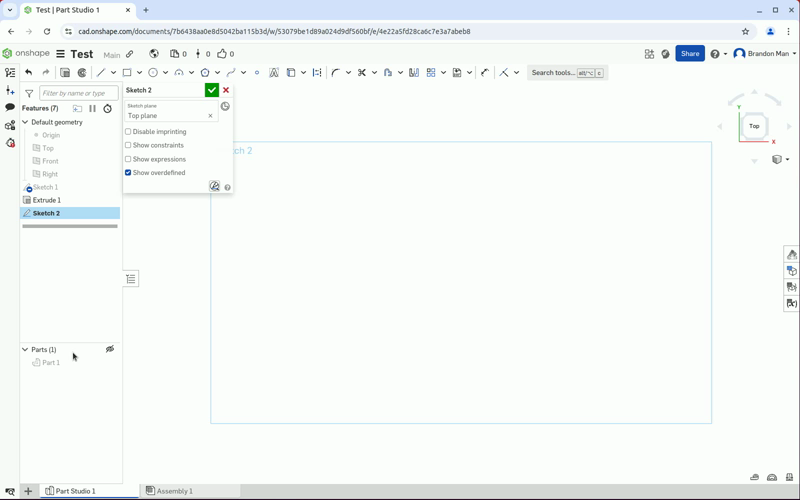
key(l)
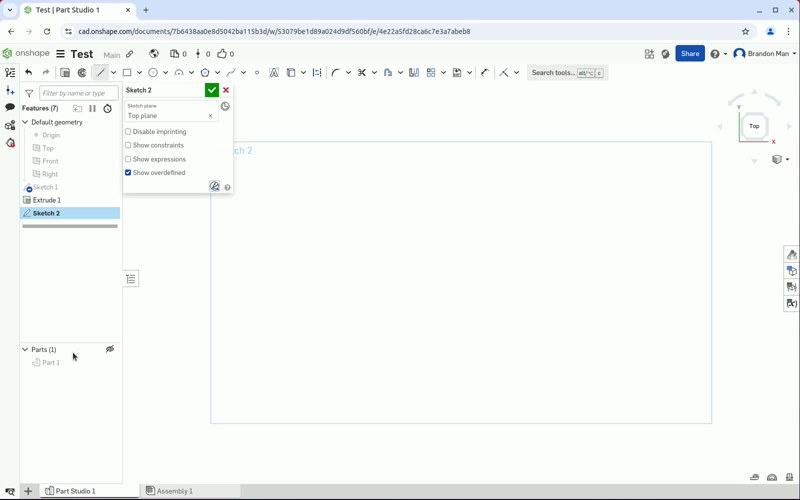
key_down(shift)
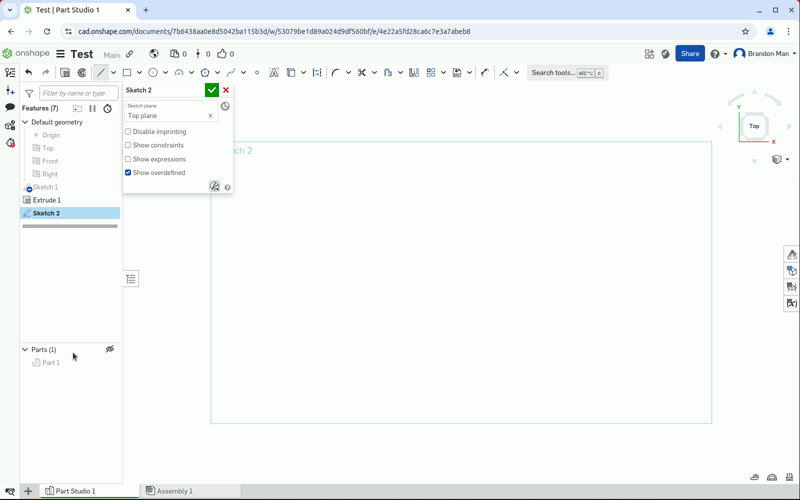
mouse_move(348, 372)
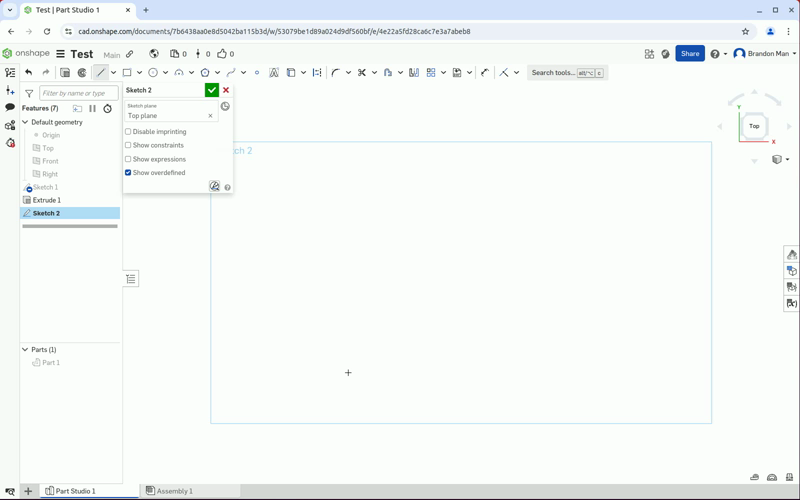
click(348, 372)
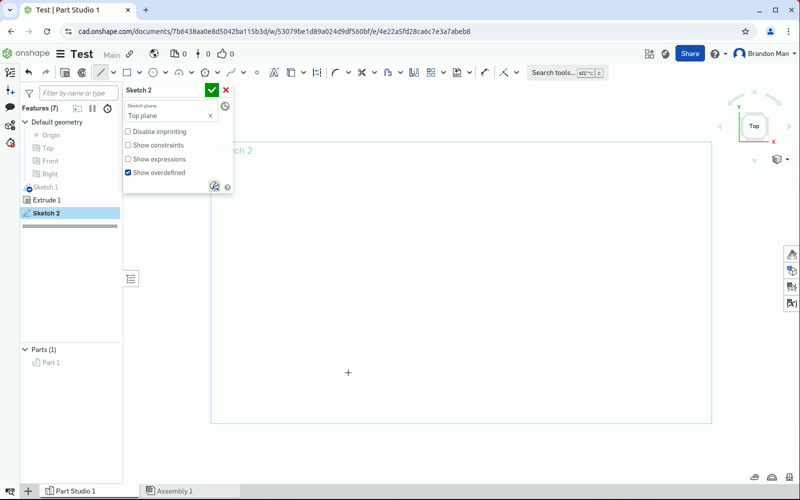
key_up(shift)
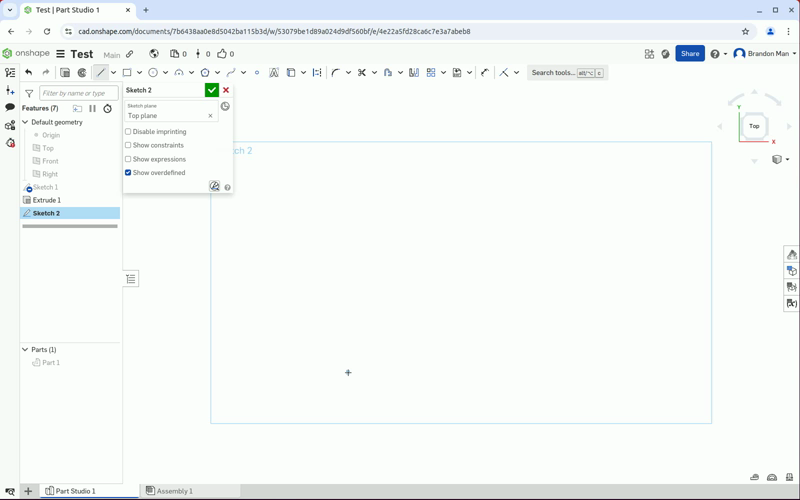
key_down(shift)
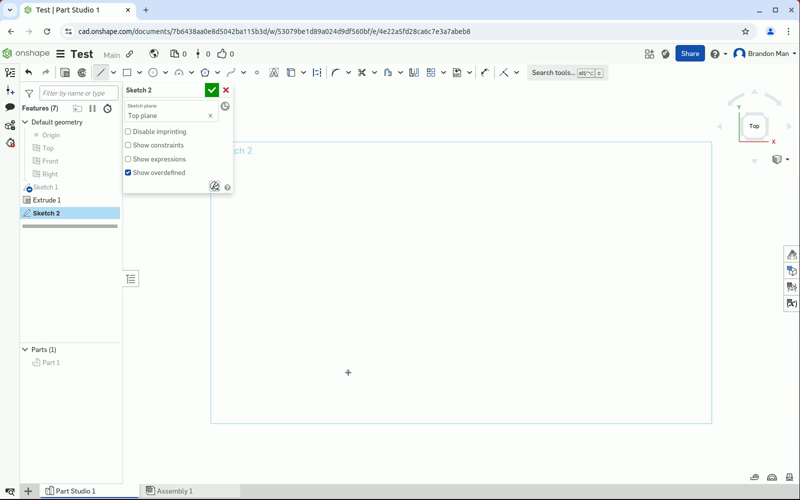
mouse_move(378, 372)
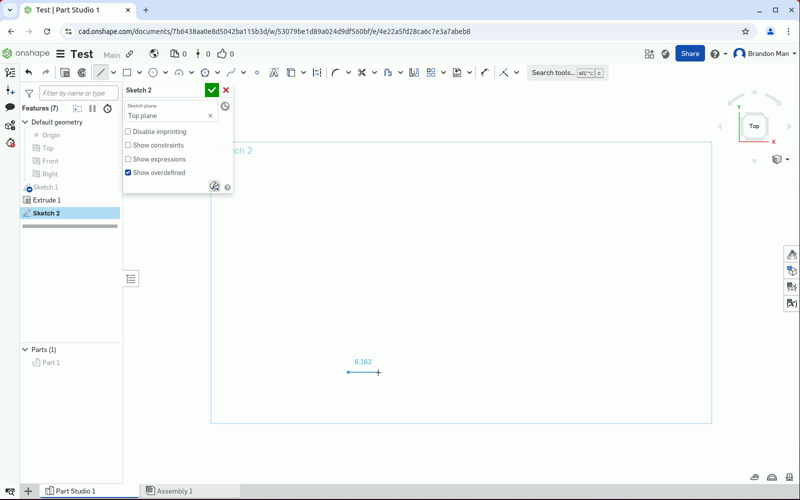
mouse_move(364, 372)
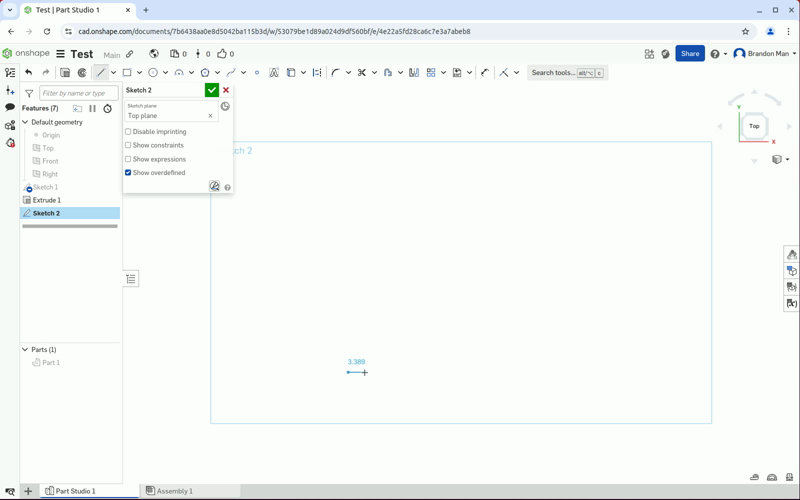
click(364, 372)
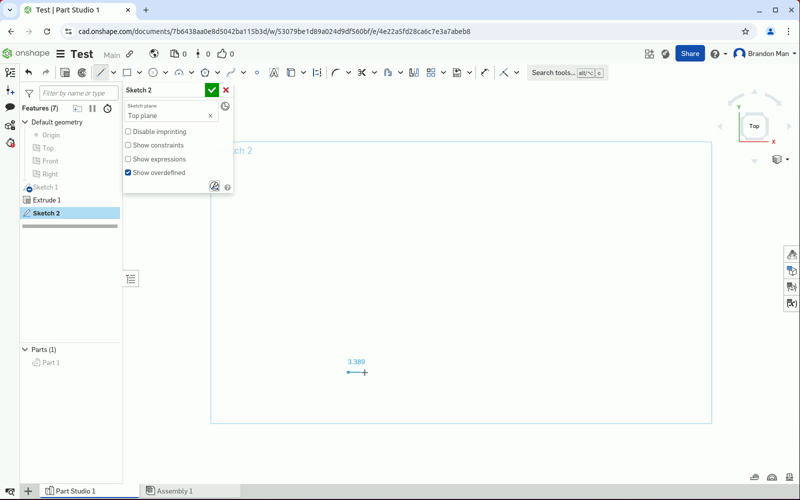
key_up(shift)
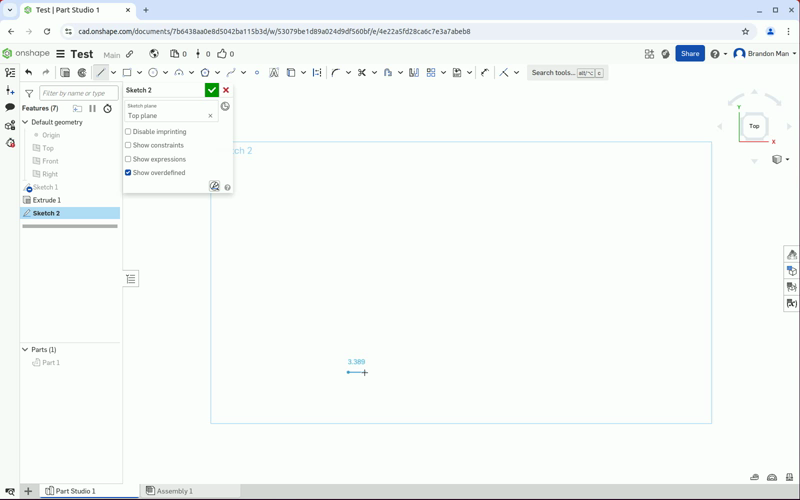
key_down(shift)
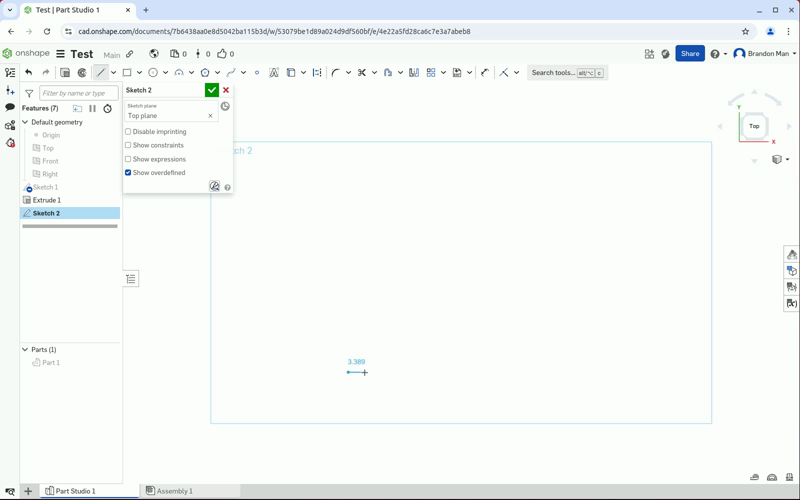
mouse_move(394, 372)
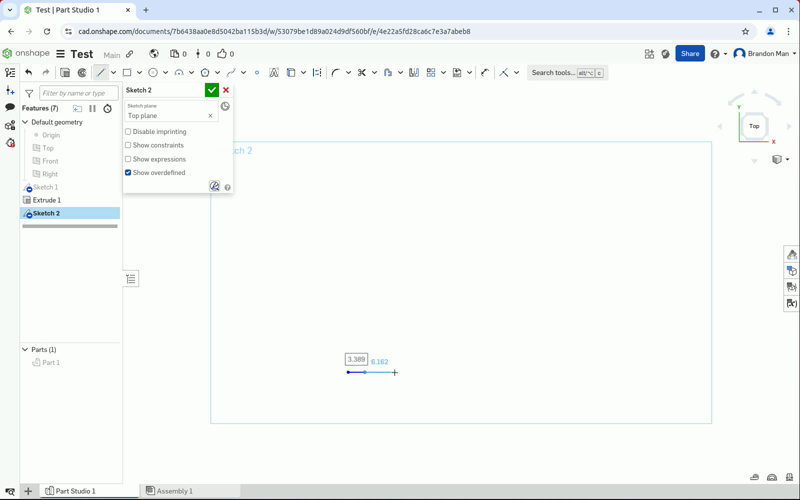
mouse_move(364, 356)
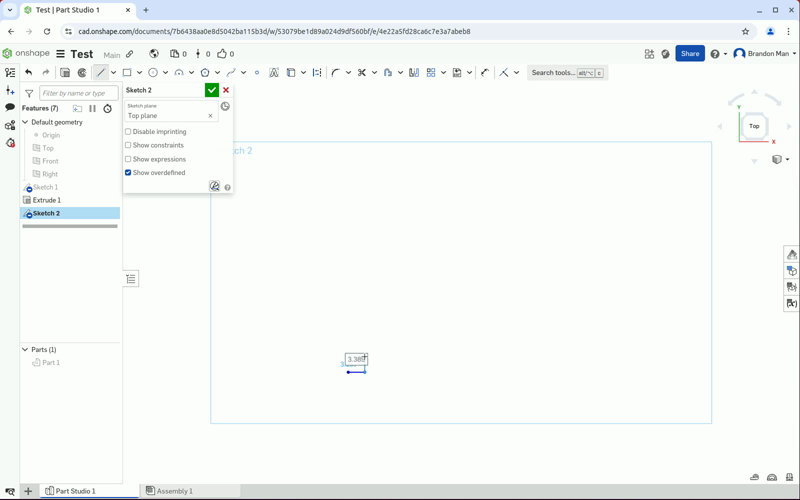
click(364, 356)
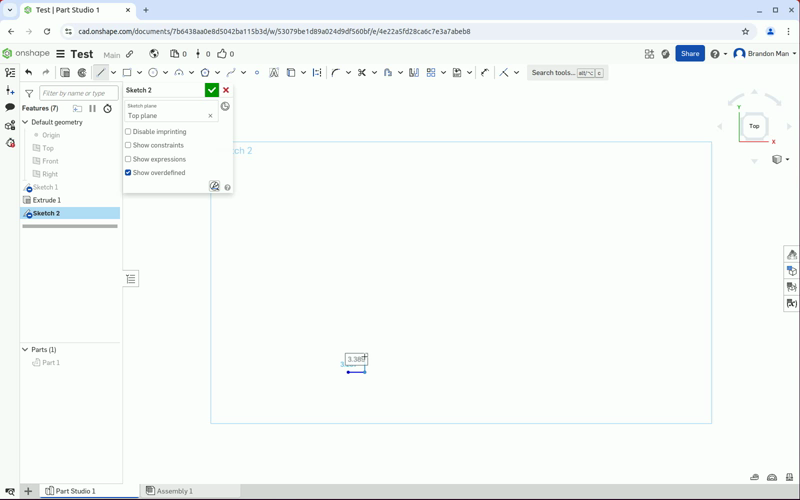
key_up(shift)
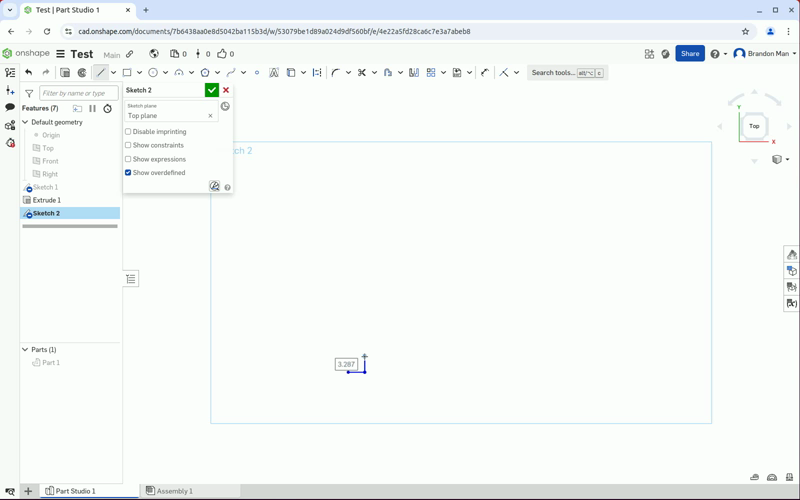
key_down(shift)
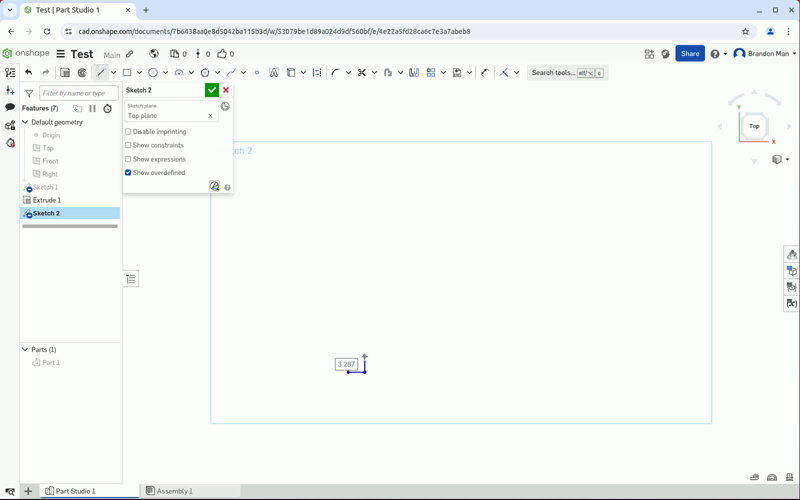
mouse_move(394, 356)
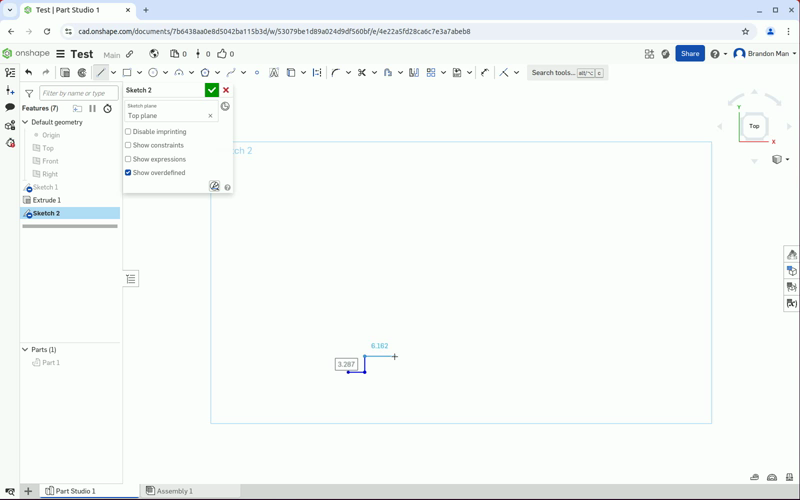
mouse_move(364, 346)
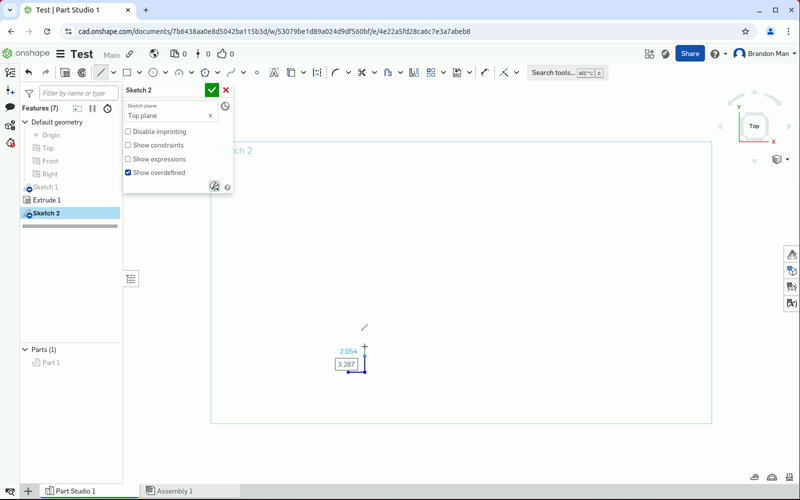
click(364, 346)
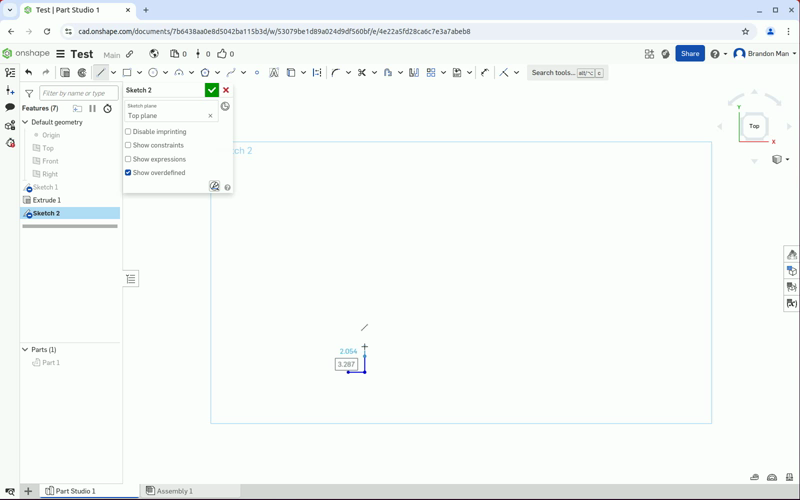
key_up(shift)
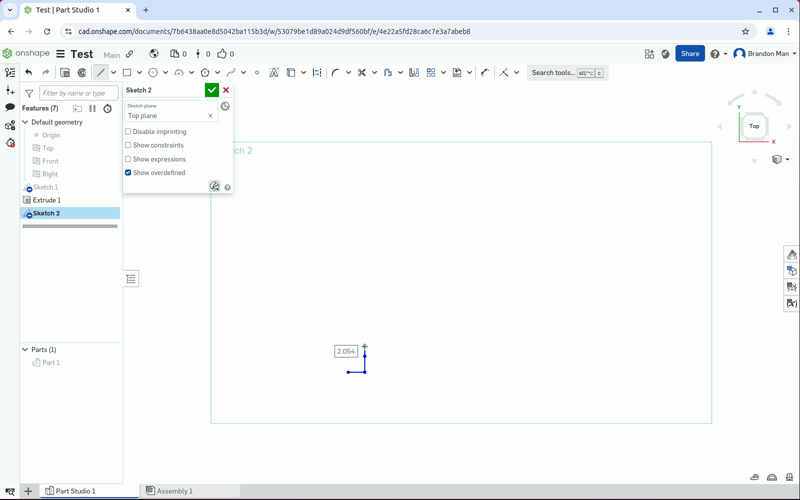
key_down(shift)
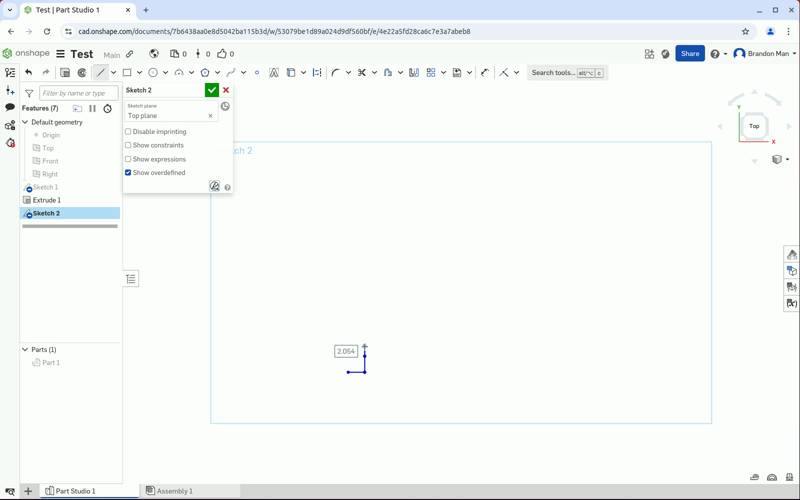
mouse_move(394, 346)
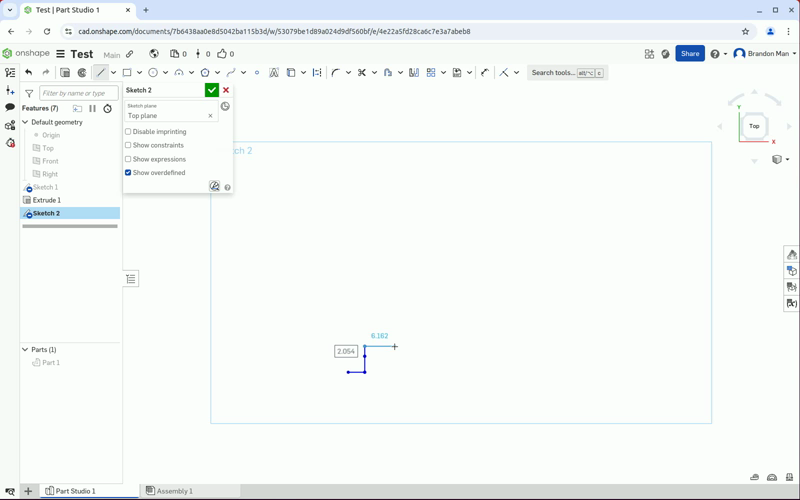
mouse_move(381, 346)
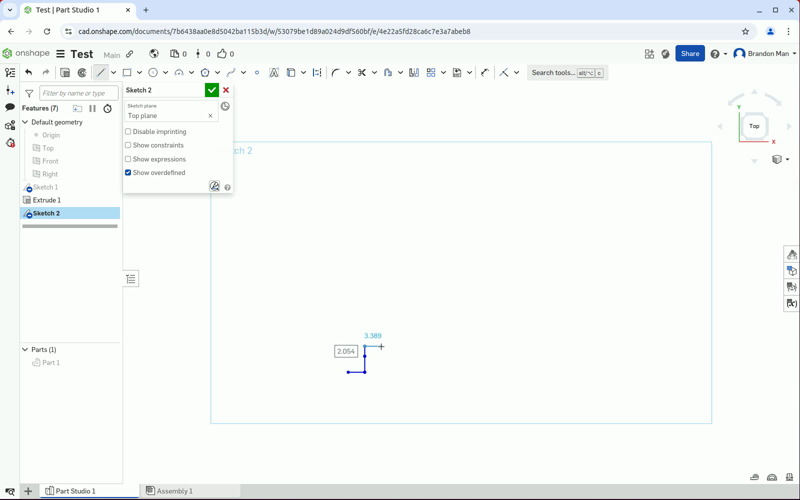
click(381, 346)
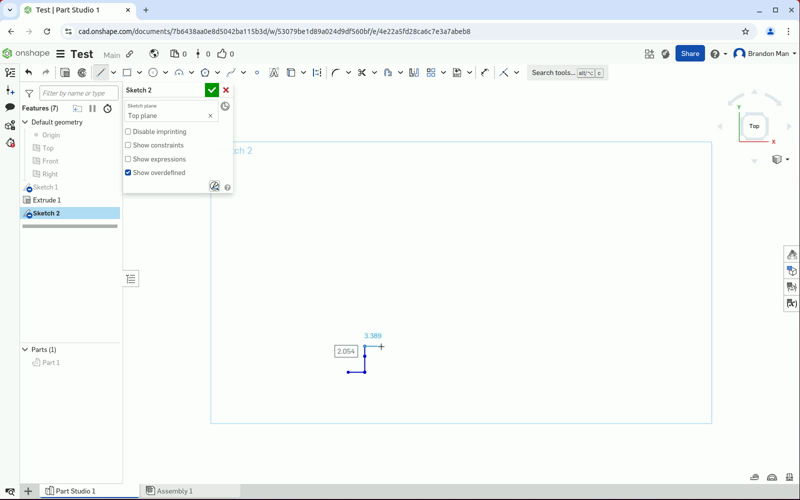
key_up(shift)
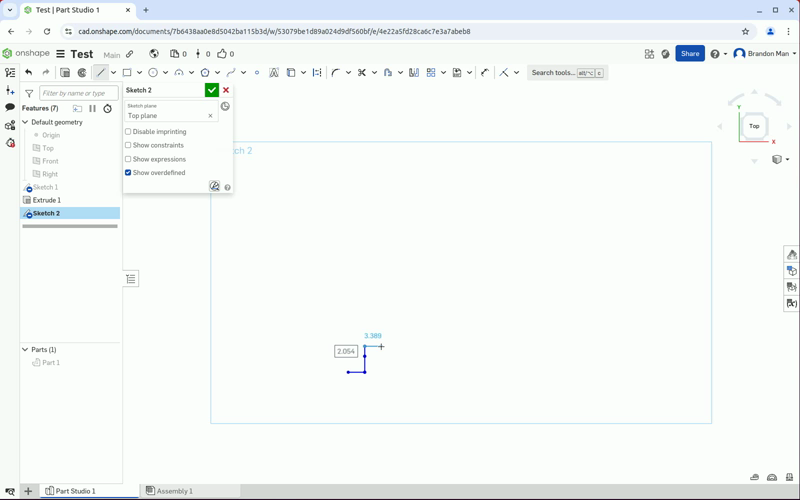
key_down(shift)
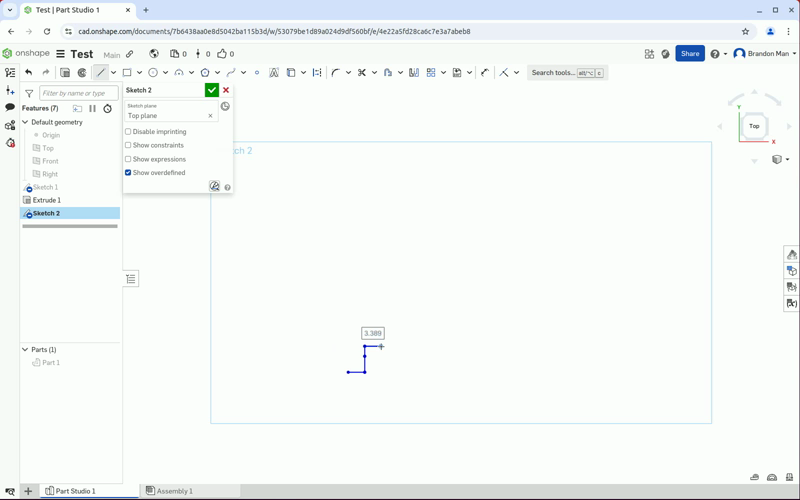
mouse_move(411, 346)
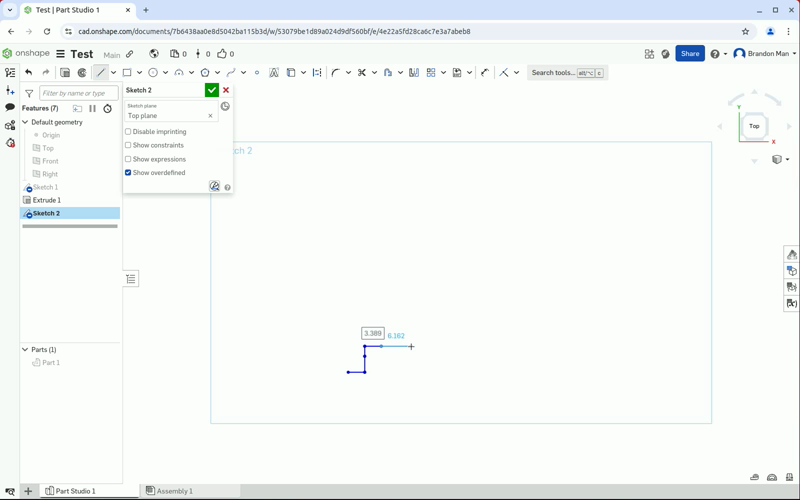
mouse_move(381, 333)
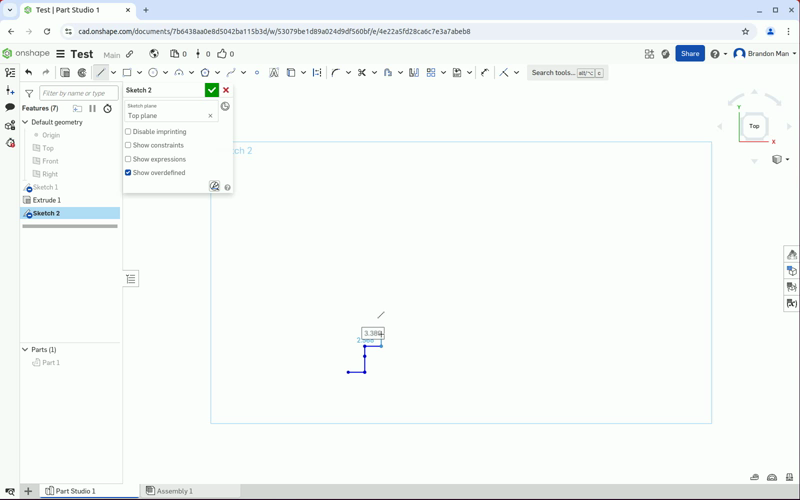
click(381, 333)
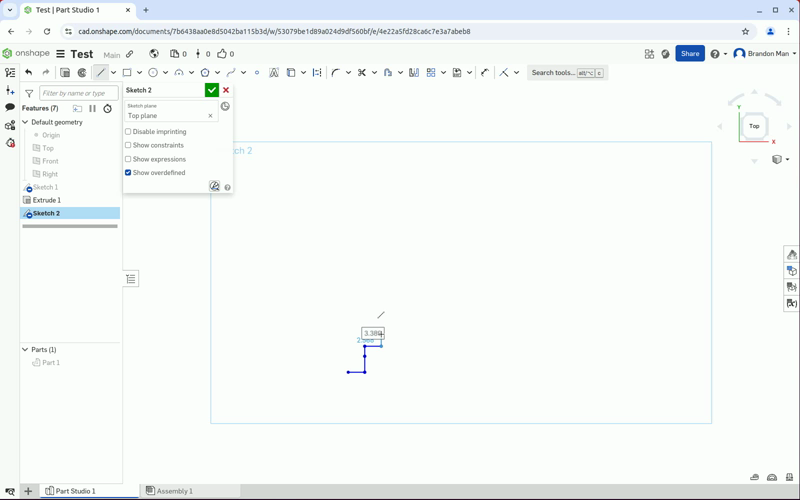
key_up(shift)
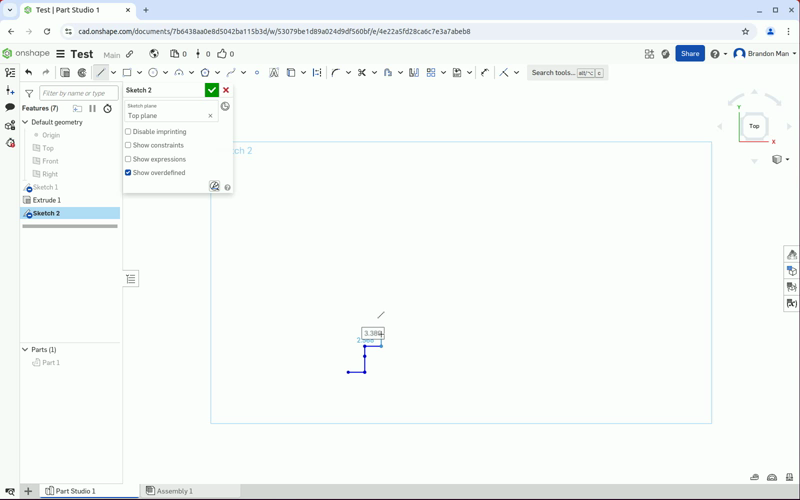
key_down(shift)
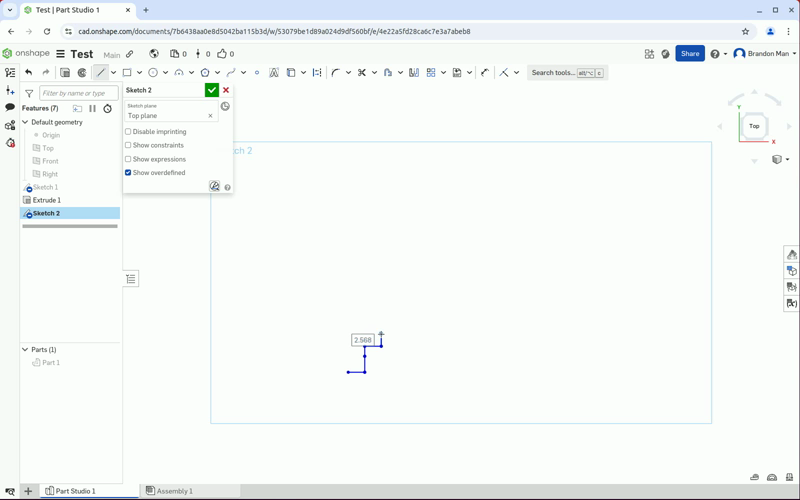
mouse_move(411, 333)
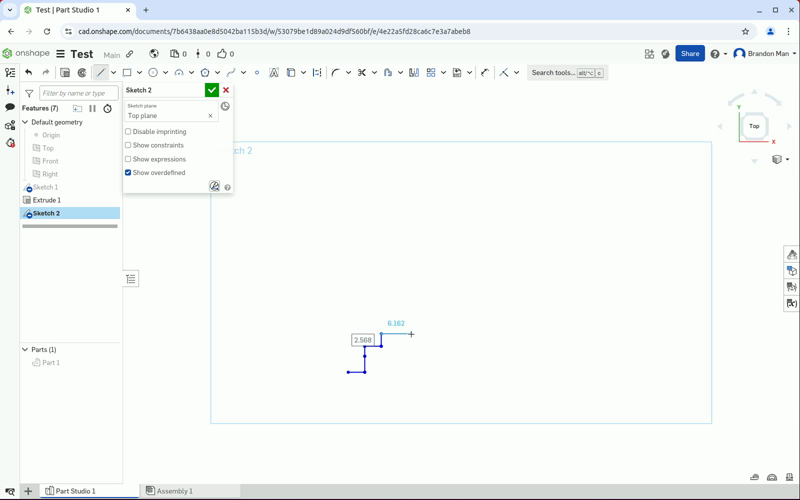
mouse_move(364, 333)
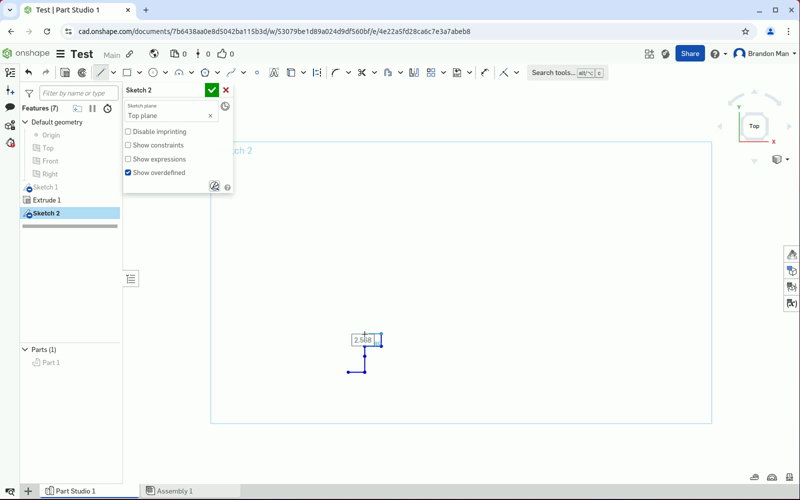
click(364, 333)
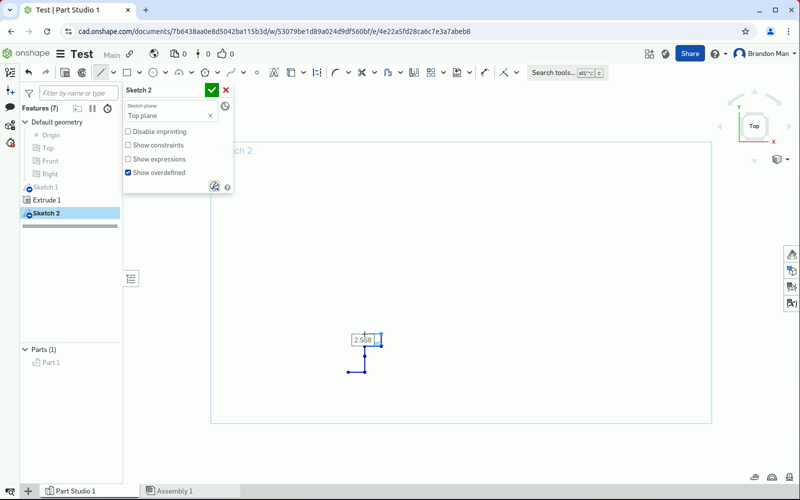
key_up(shift)
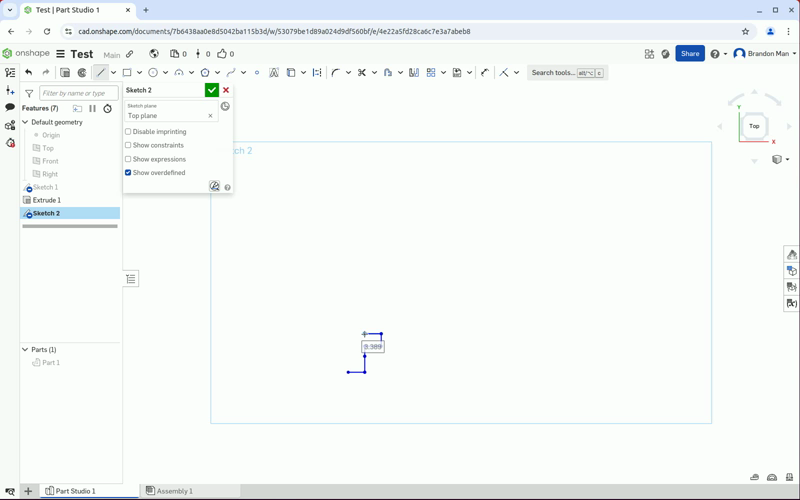
key_down(shift)
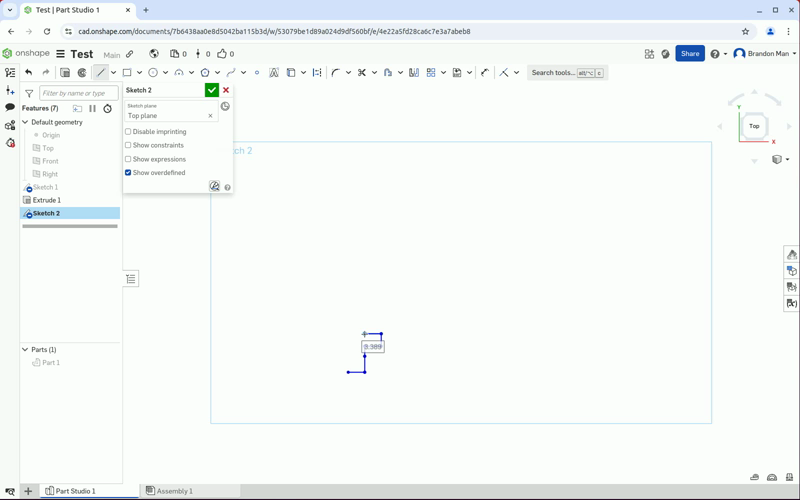
mouse_move(394, 333)
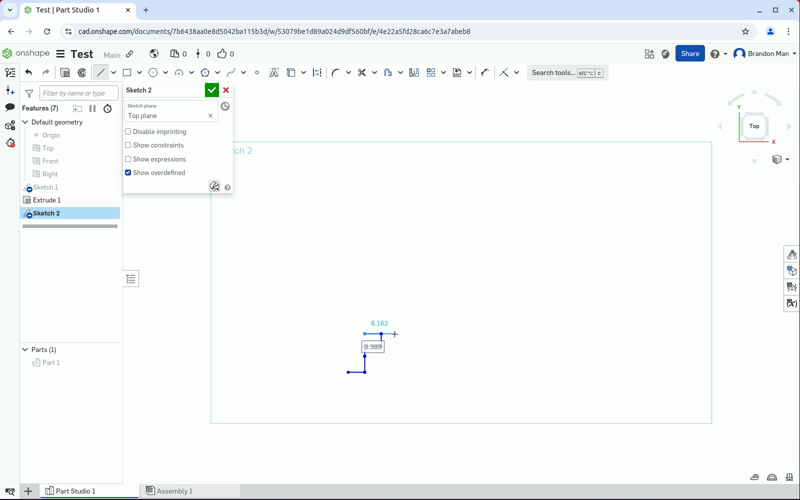
mouse_move(348, 333)
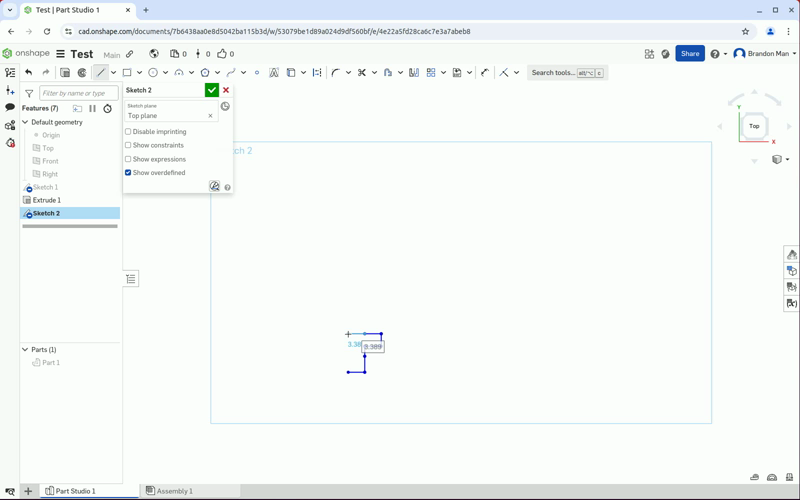
click(348, 333)
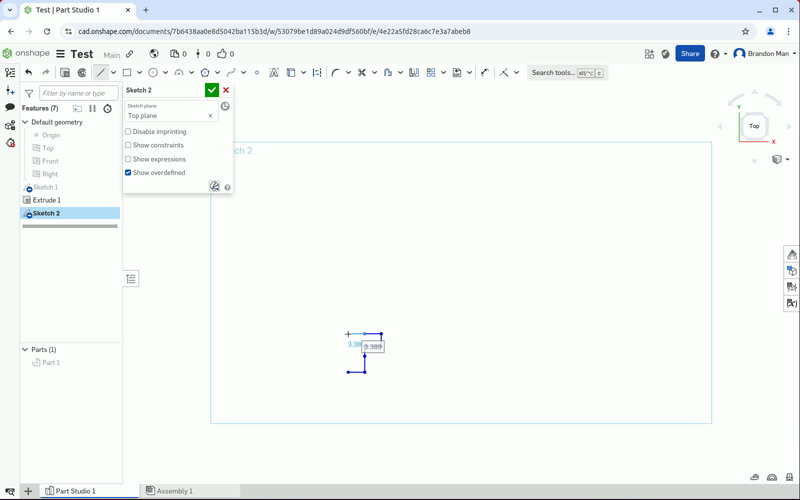
key_up(shift)
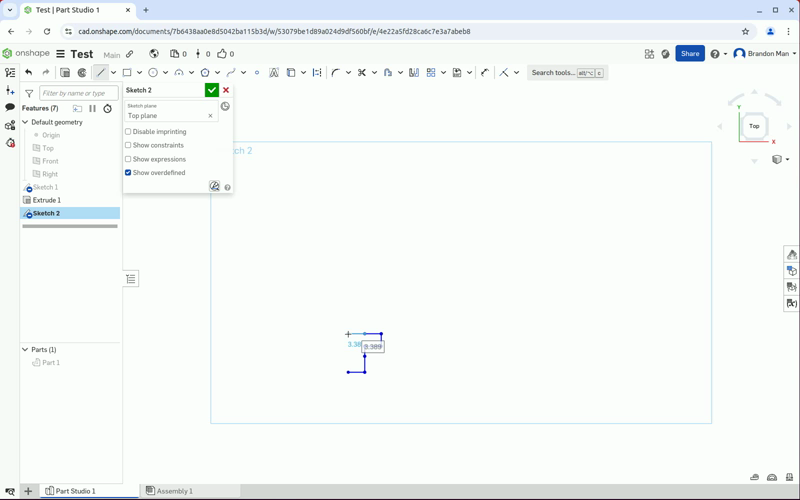
mouse_move(378, 333)
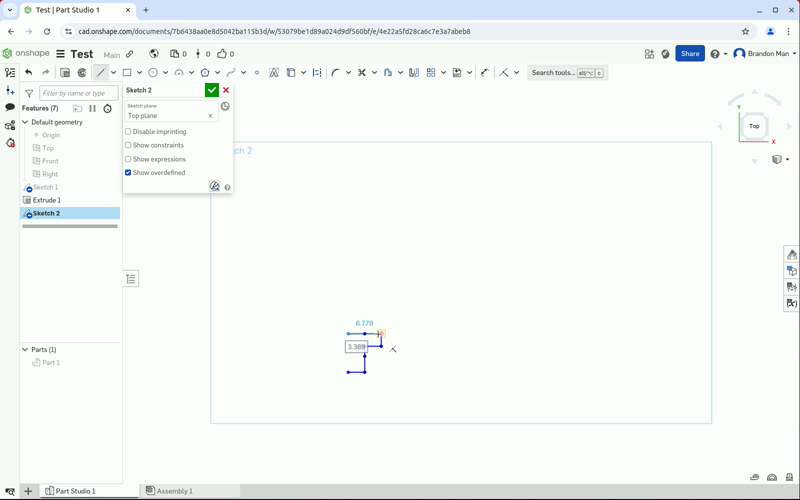
key_down(shift)
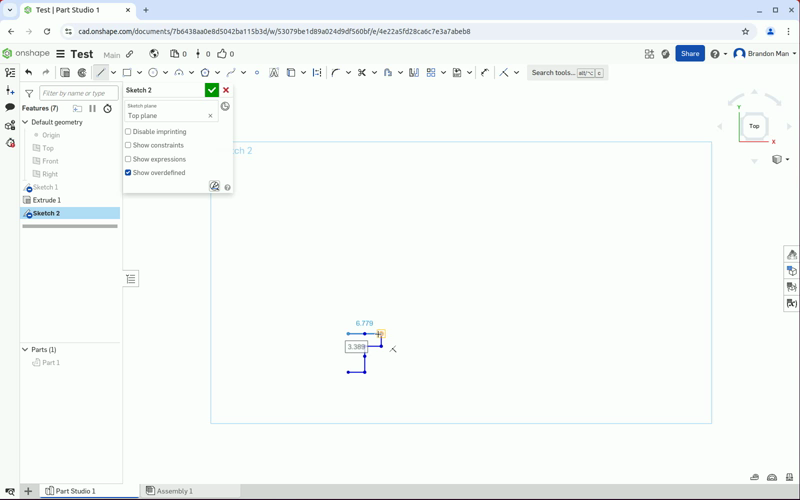
mouse_move(348, 372)
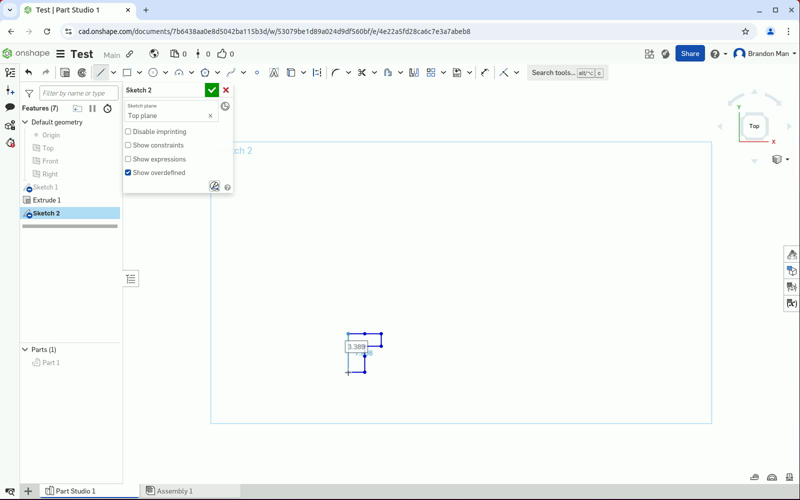
key_up(shift)
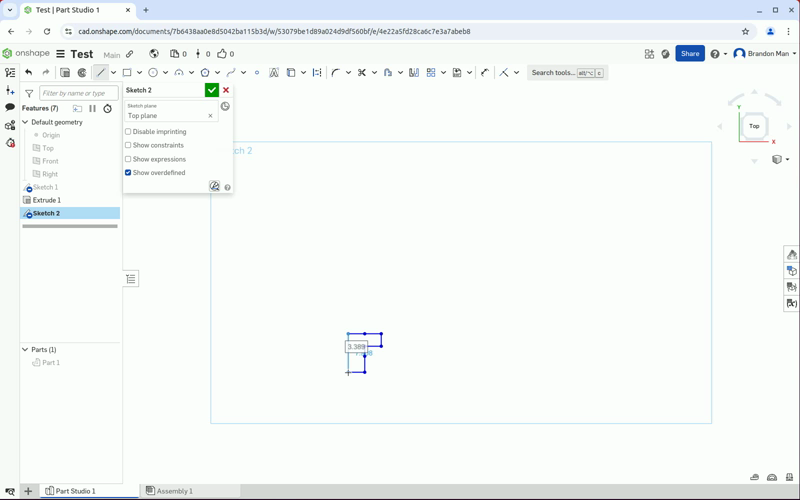
click(348, 372)
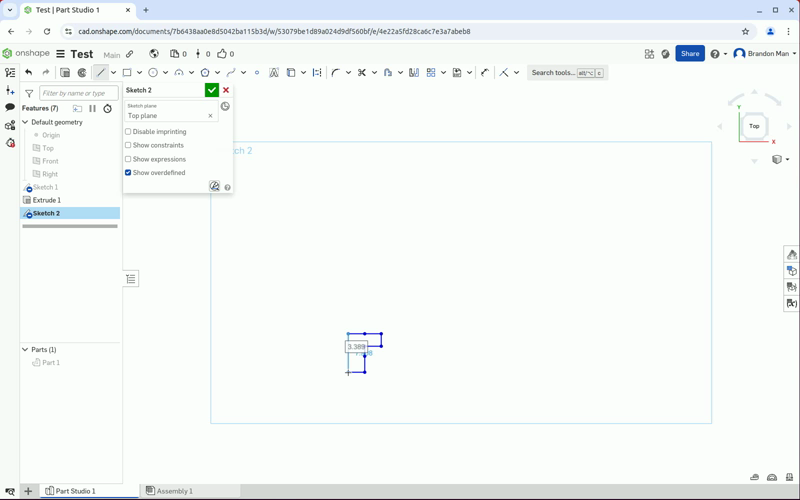
key(esc)
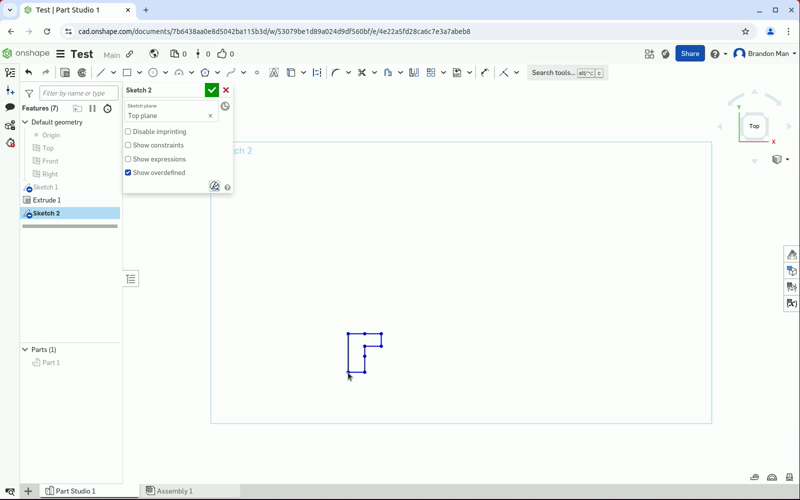
mouse_move(353, 350)
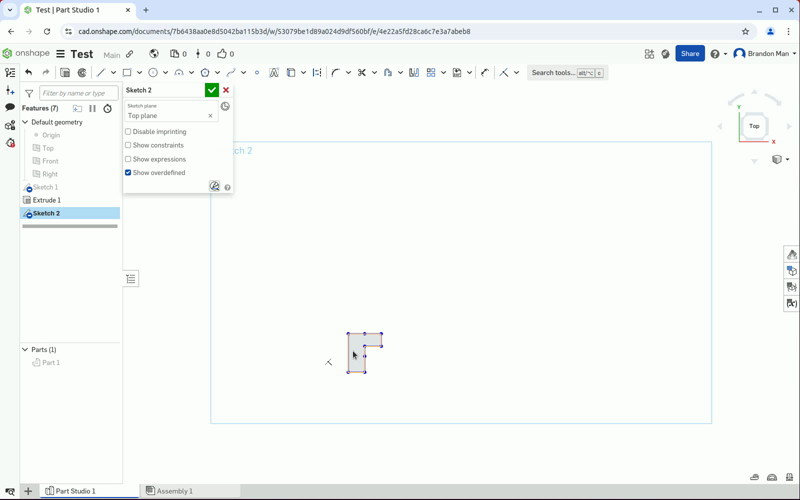
scroll(6)
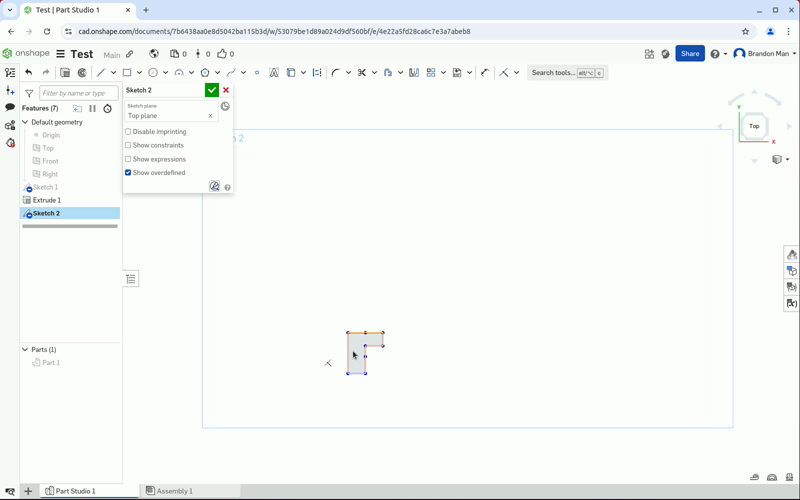
scroll(6)
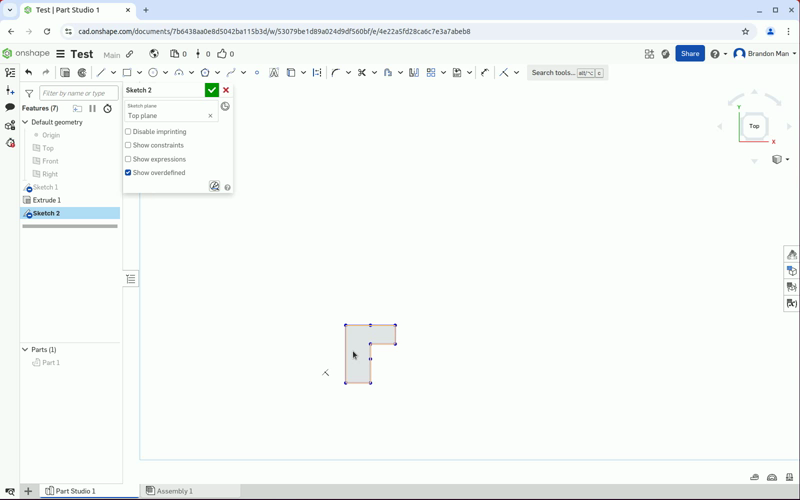
scroll(6)
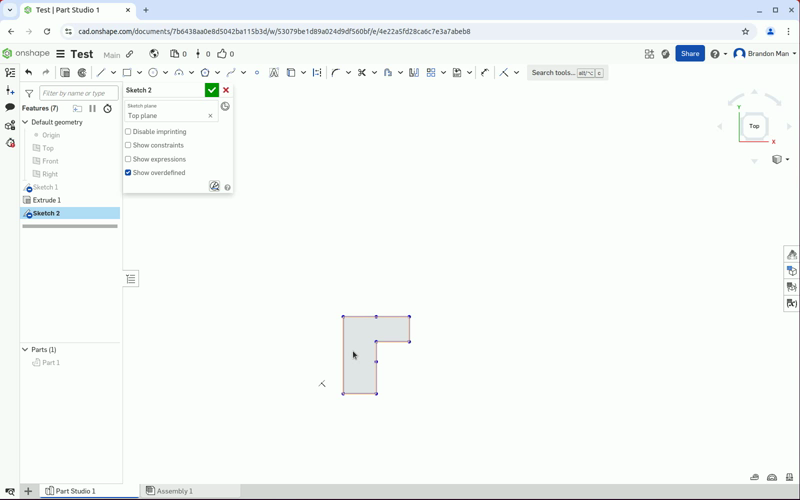
scroll(6)
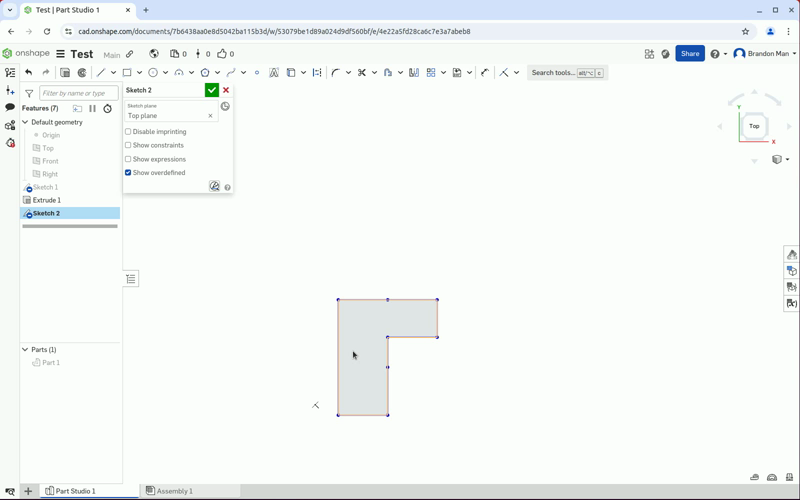
scroll(6)
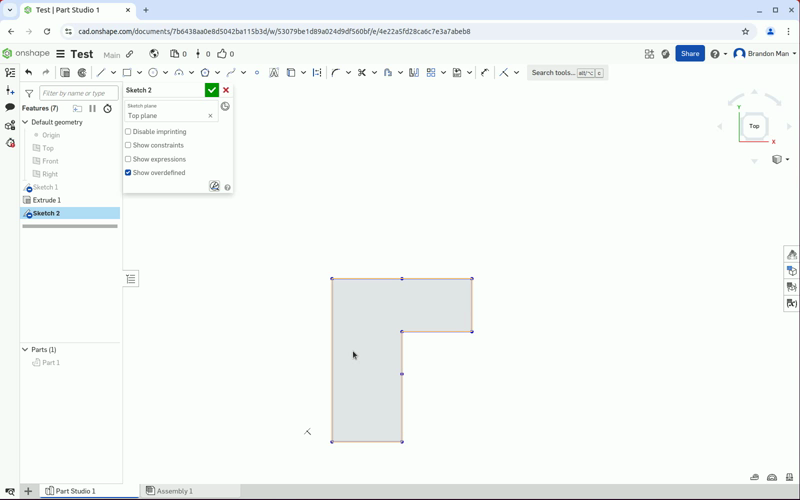
scroll(6)
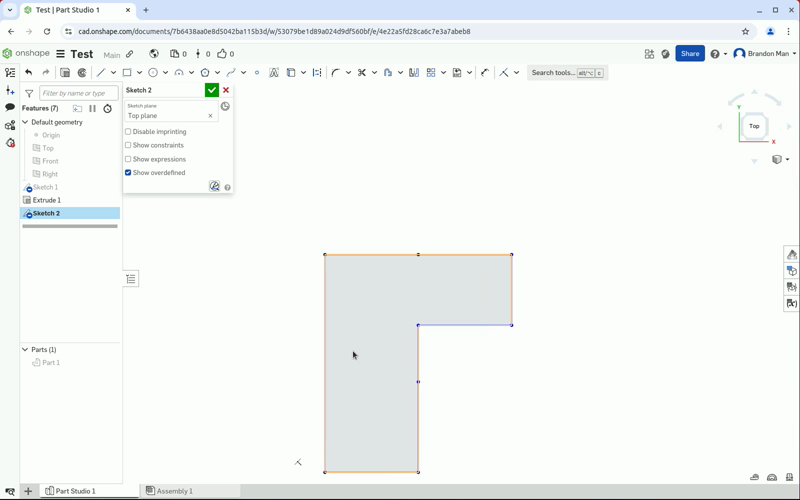
scroll(6)
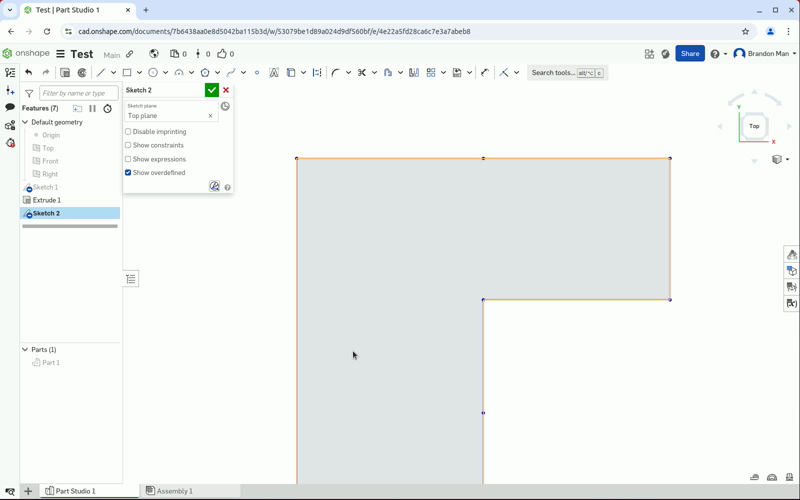
click(353, 350)
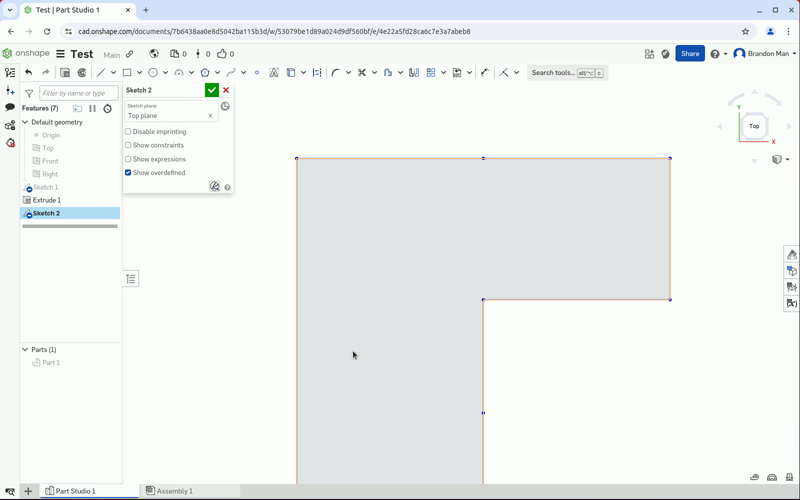
scroll(-6)
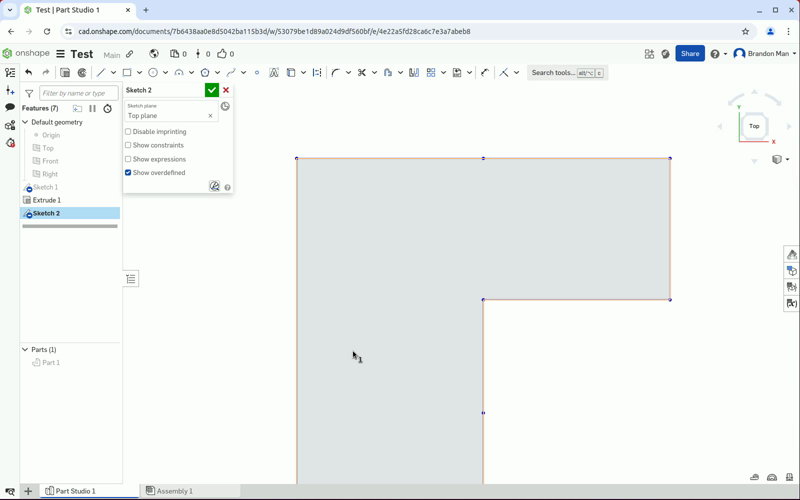
scroll(-6)
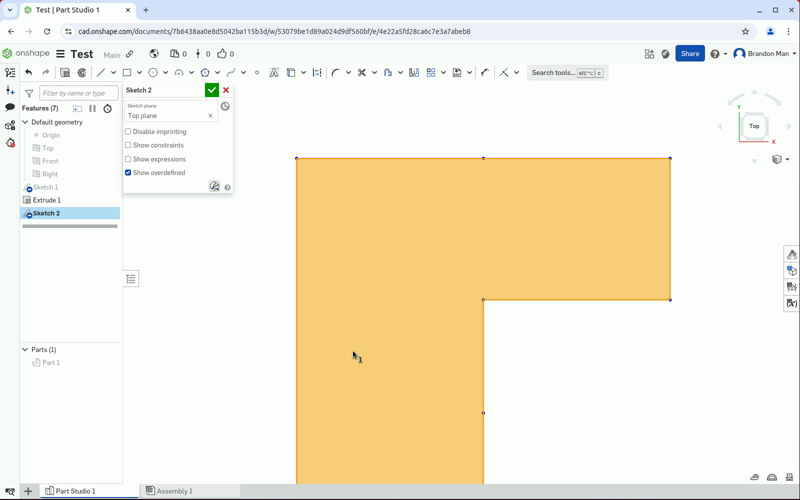
scroll(-6)
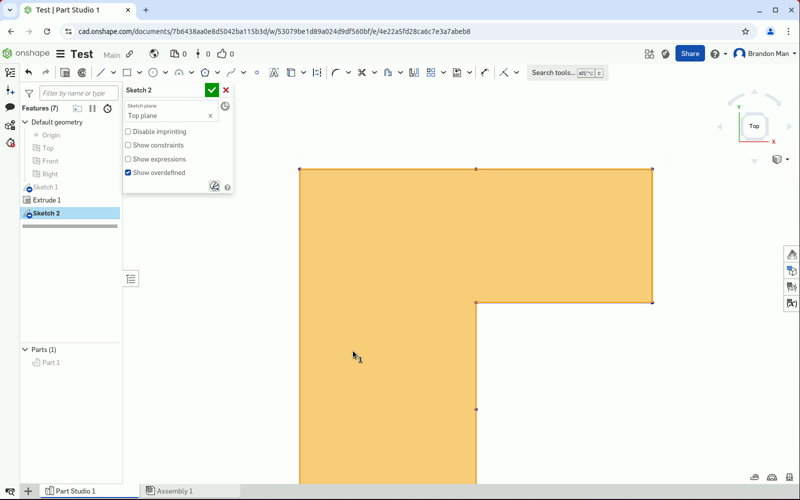
scroll(-6)
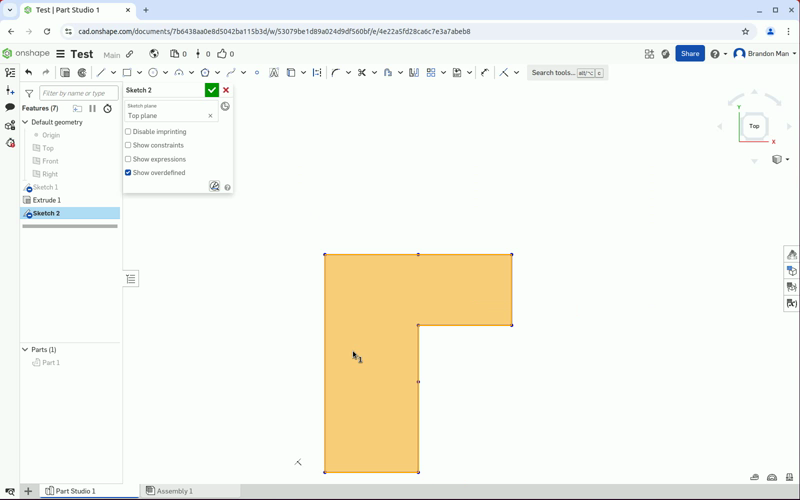
scroll(-6)
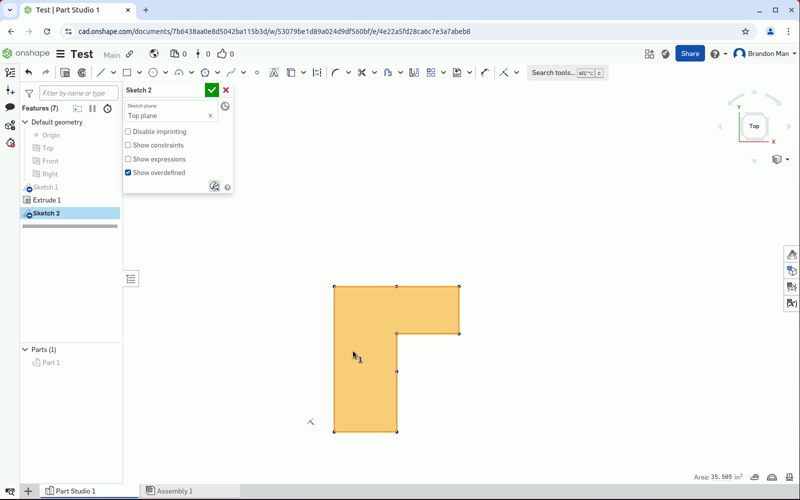
scroll(-6)
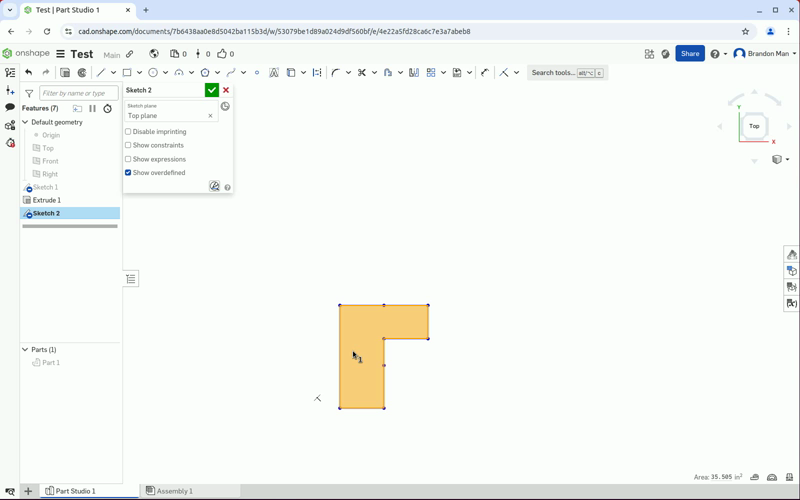
scroll(-6)
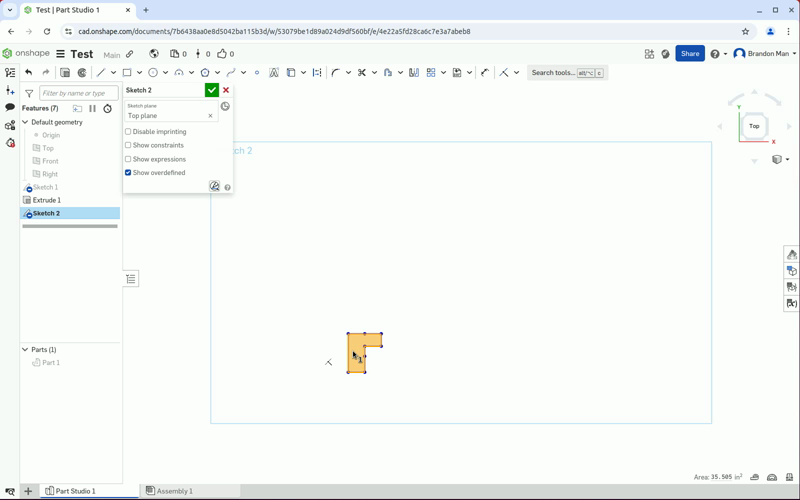
mouse_move(73, 352)
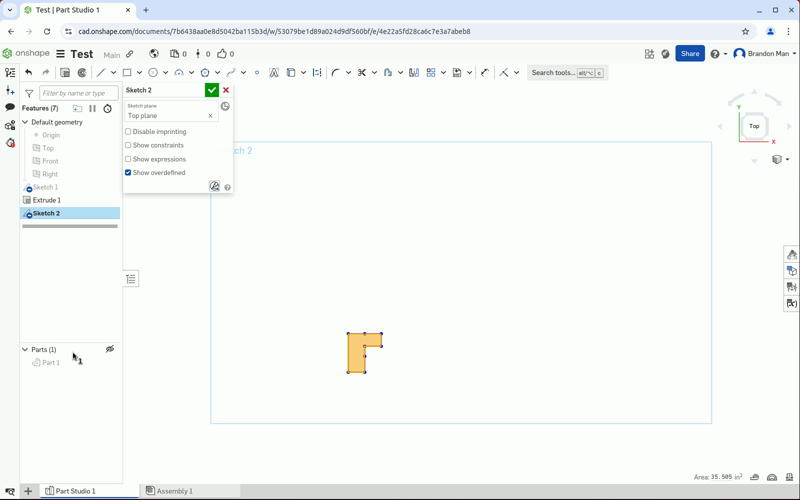
key(shift+y)
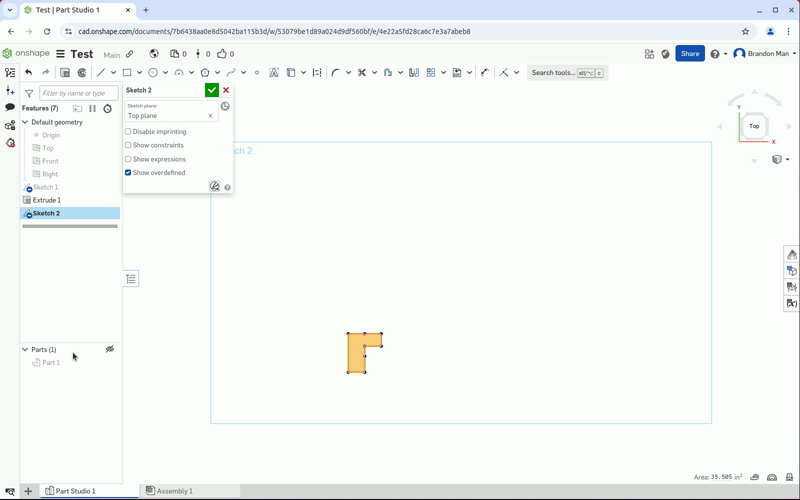
key(shift+e)
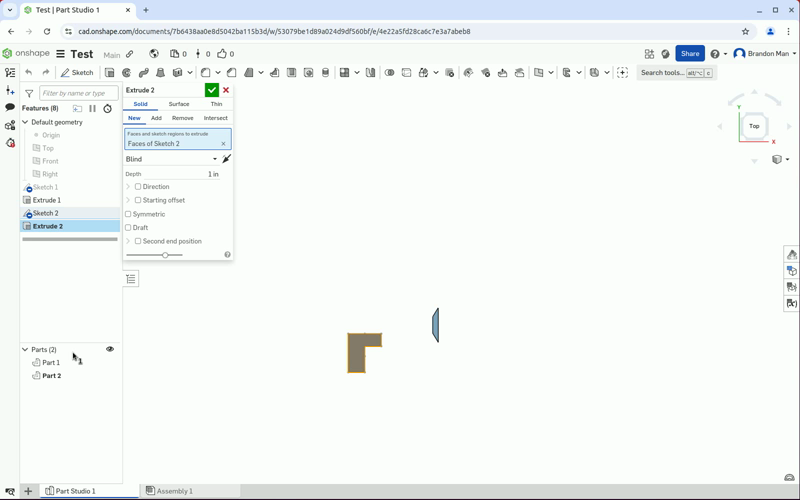
mouse_move(143, 106)
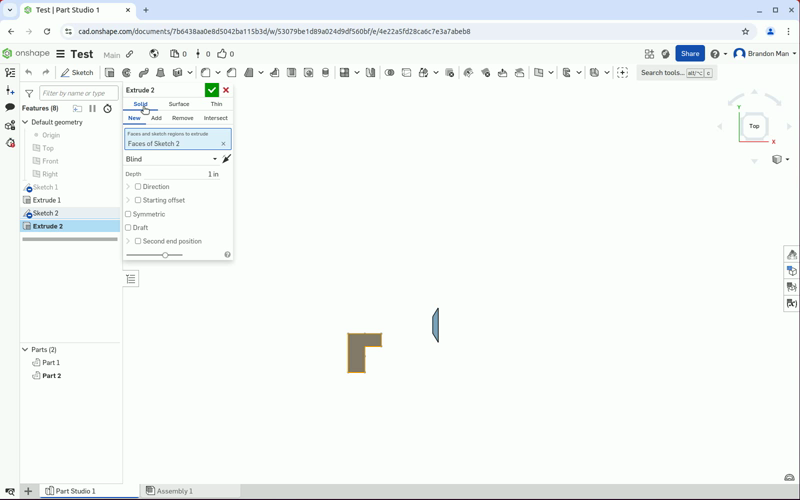
click(143, 106)
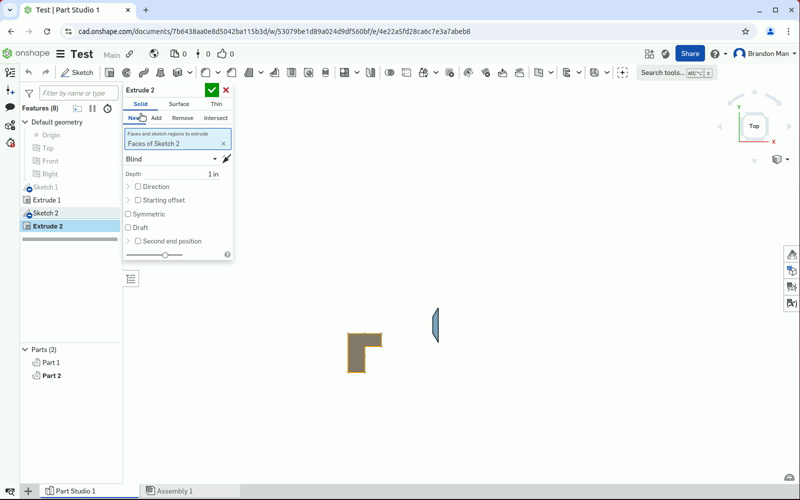
mouse_move(137, 120)
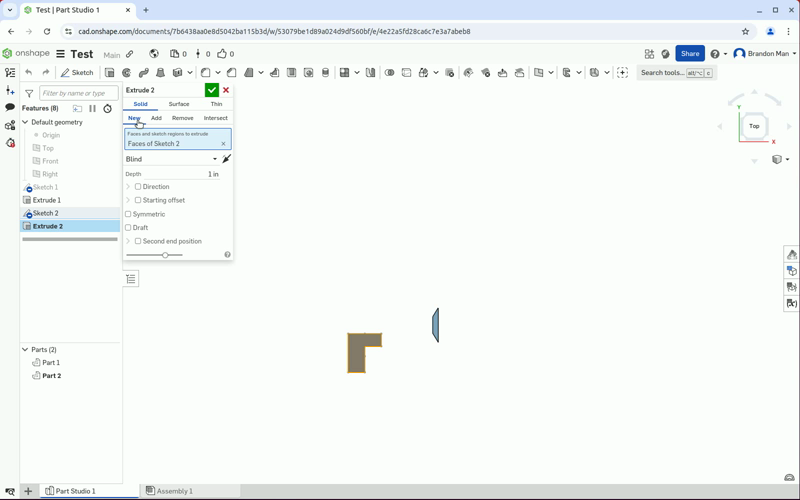
click(137, 120)
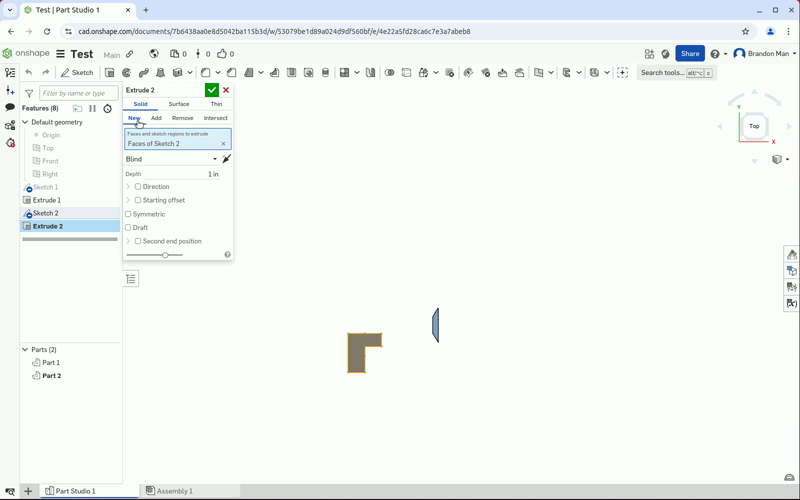
key(tab, 4)
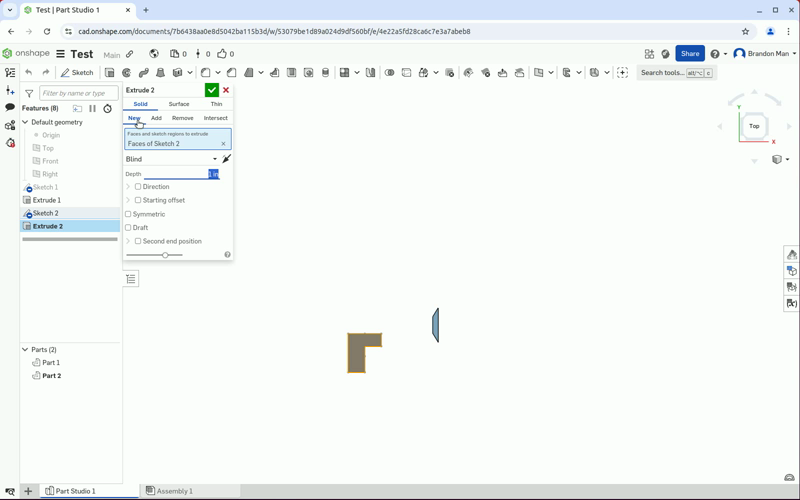
text(11.554)
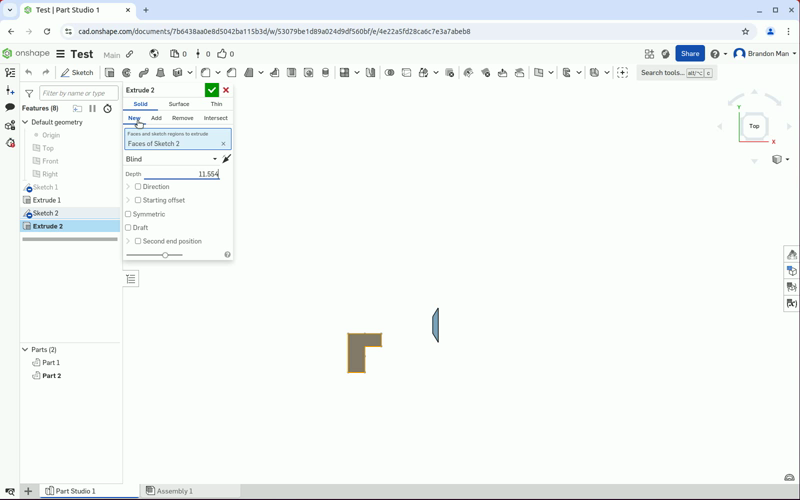
key(enter)
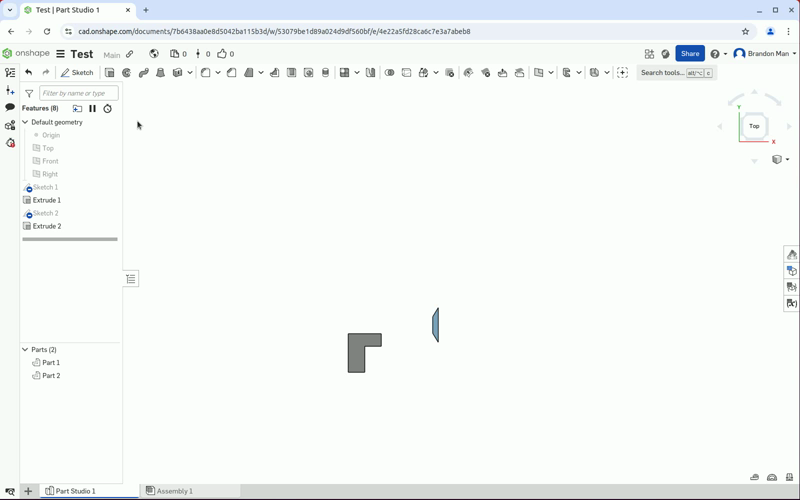
key(shift+h)
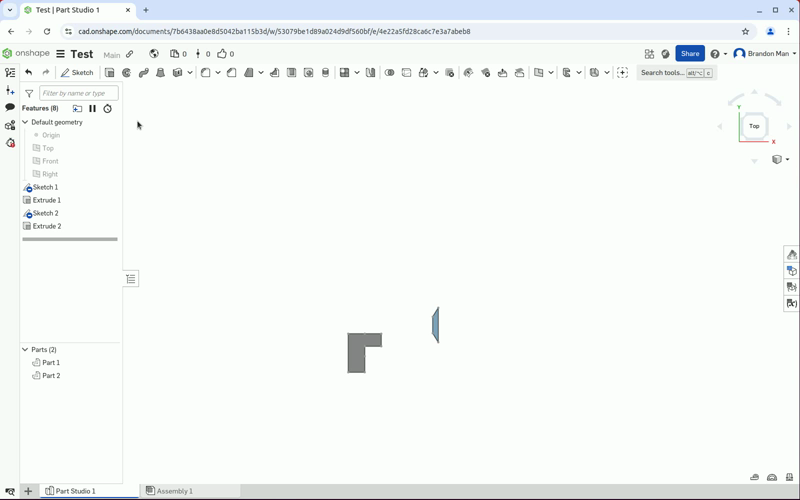
key(shift+h)
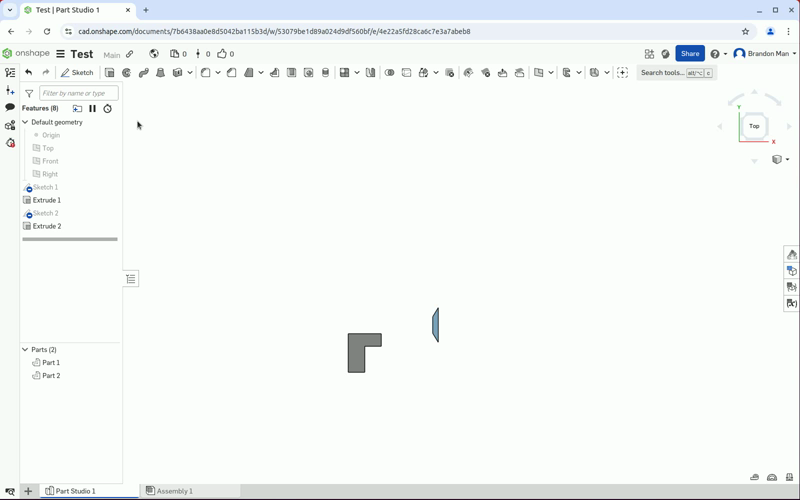
mouse_move(73, 189)
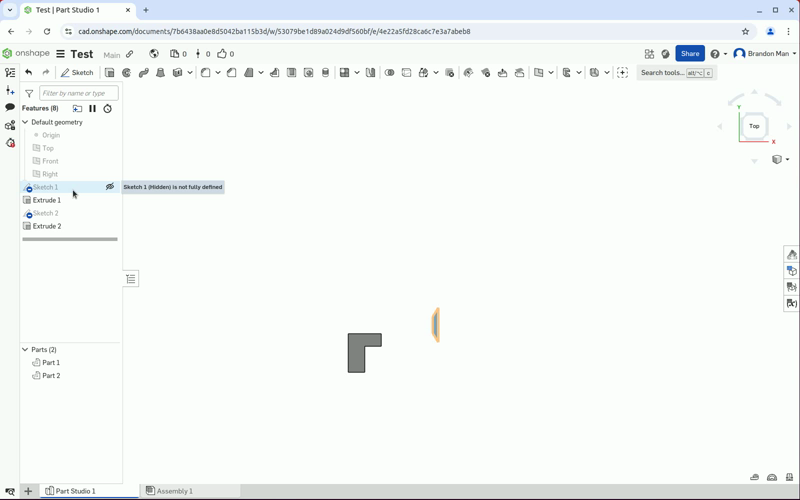
click(73, 189)
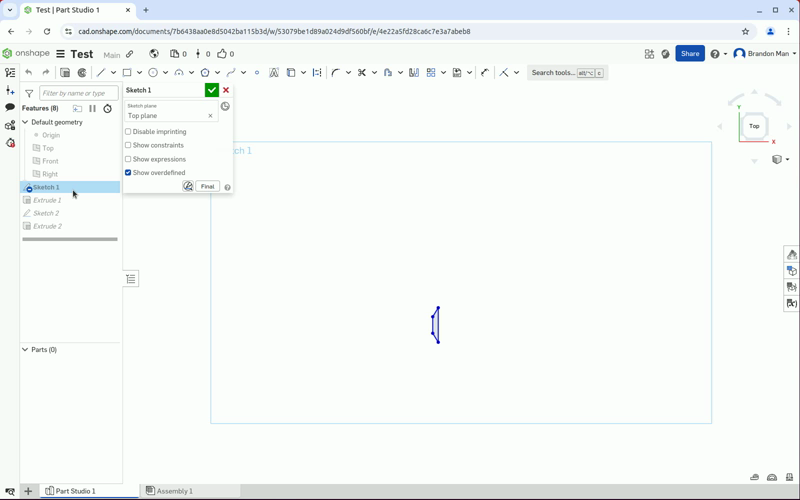
mouse_move(229, 92)
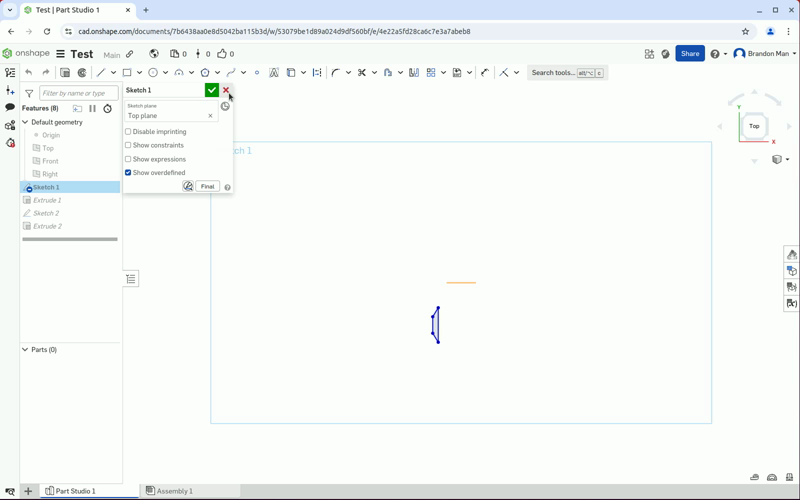
click(229, 92)
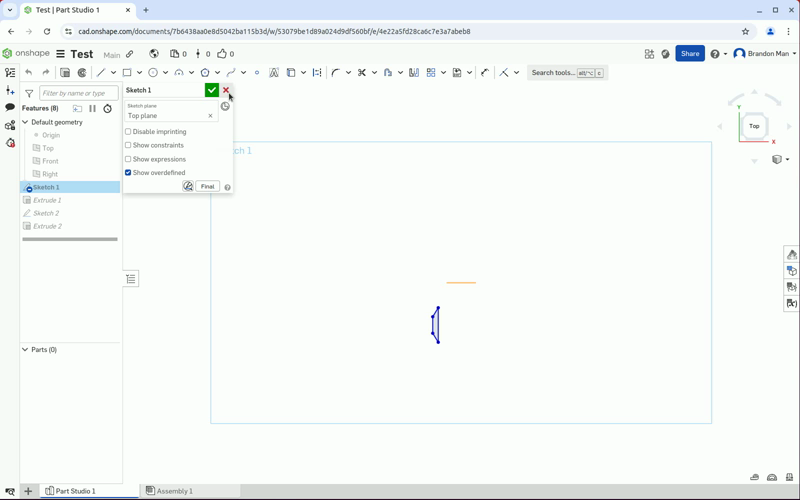
key(shift+s)
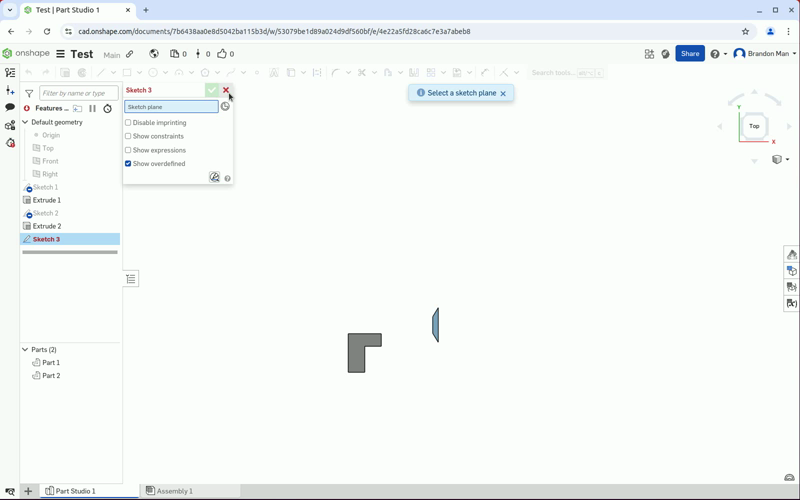
mouse_move(73, 150)
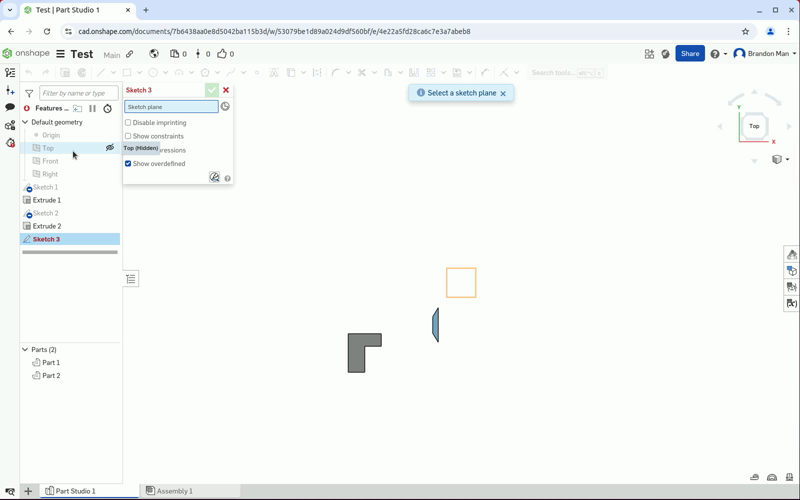
click(73, 150)
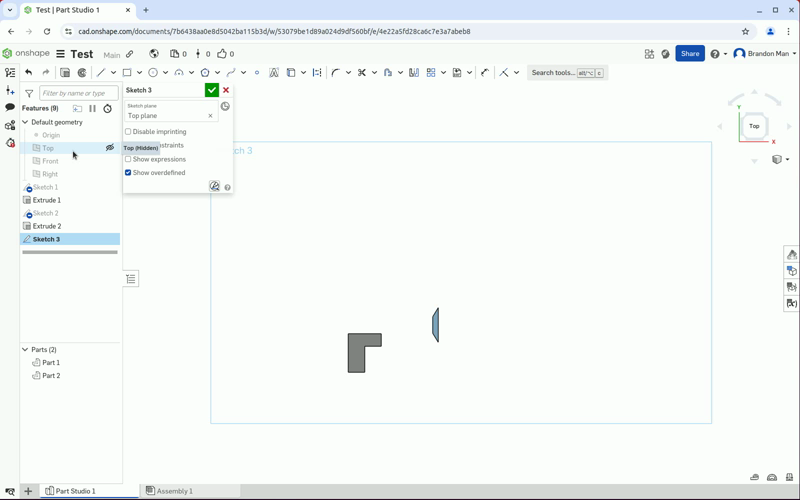
mouse_move(73, 352)
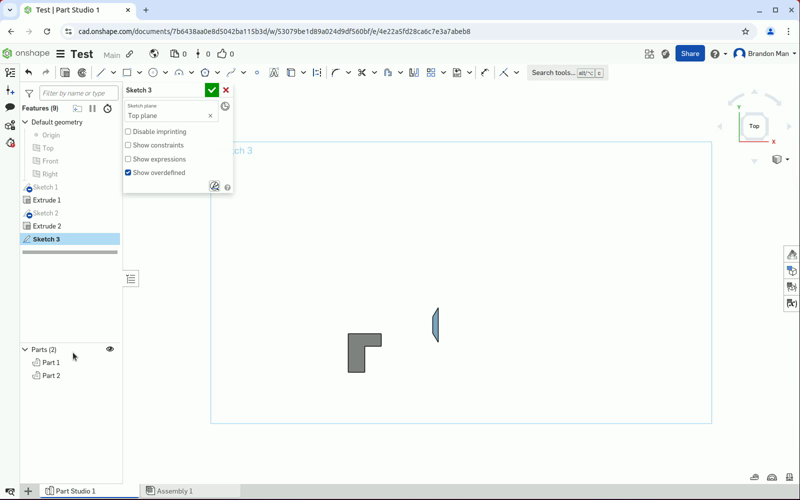
key(y)
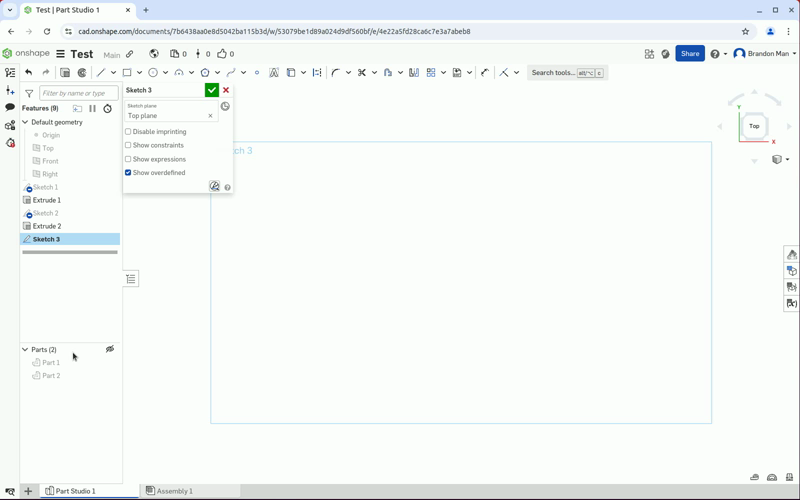
key(l)
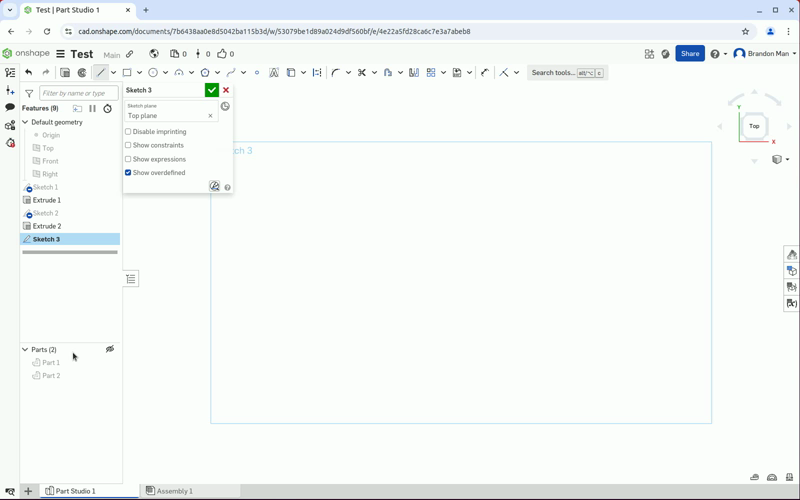
key_down(shift)
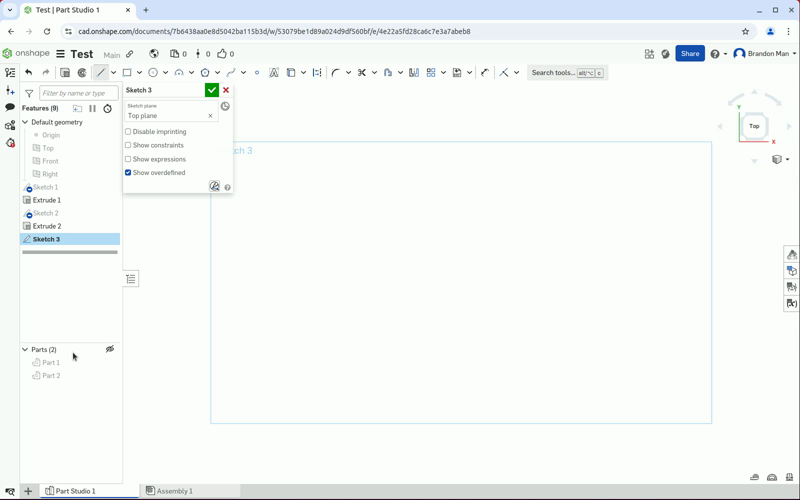
mouse_move(438, 342)
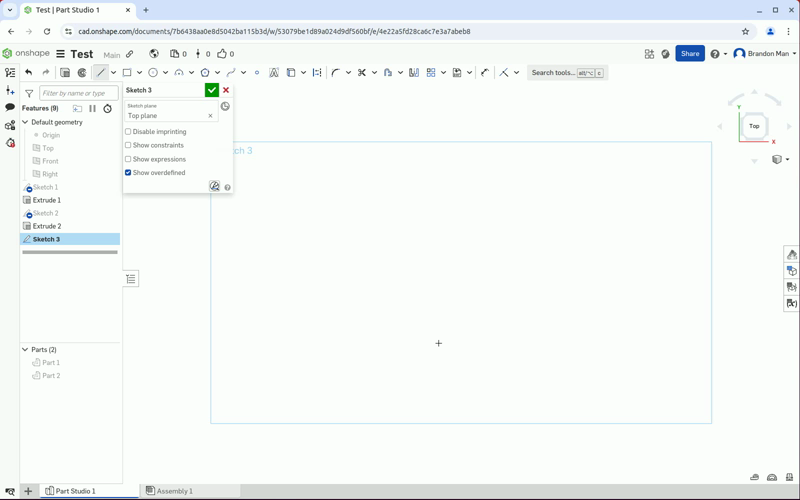
click(438, 342)
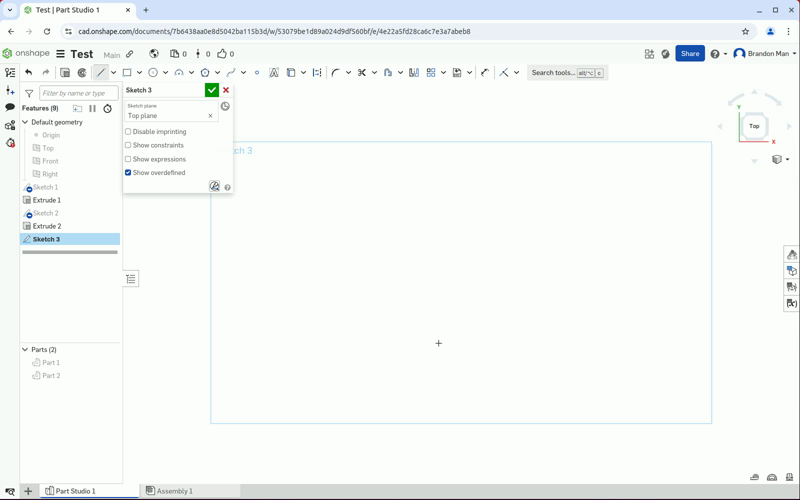
key_up(shift)
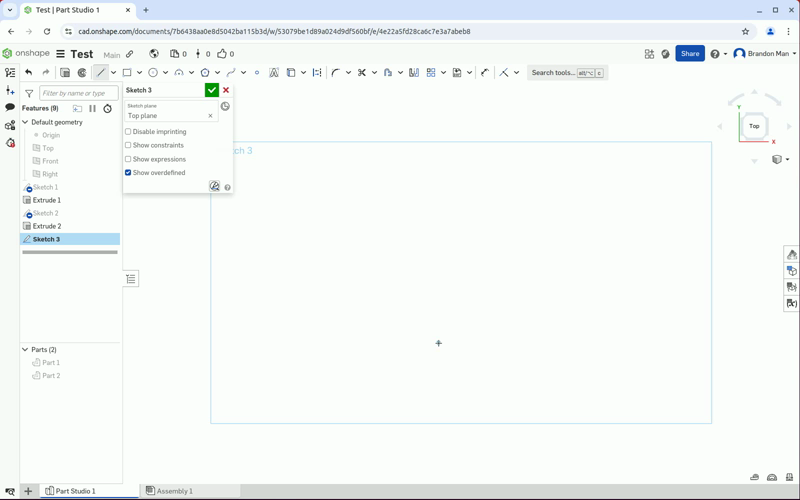
key_down(shift)
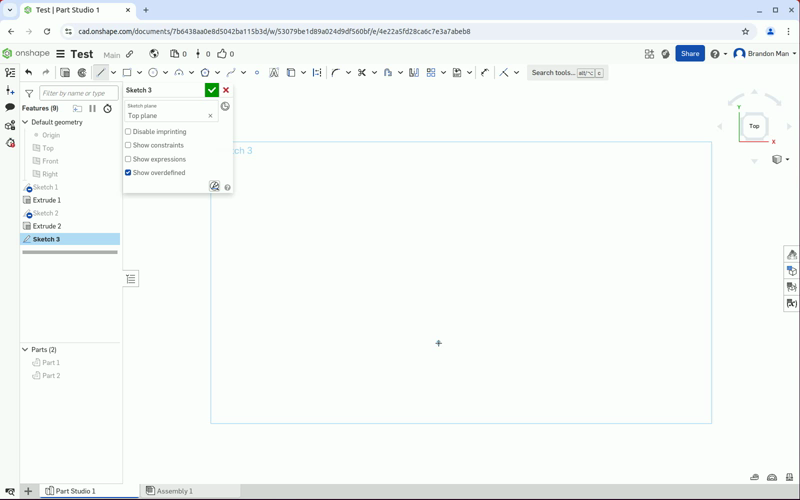
mouse_move(468, 342)
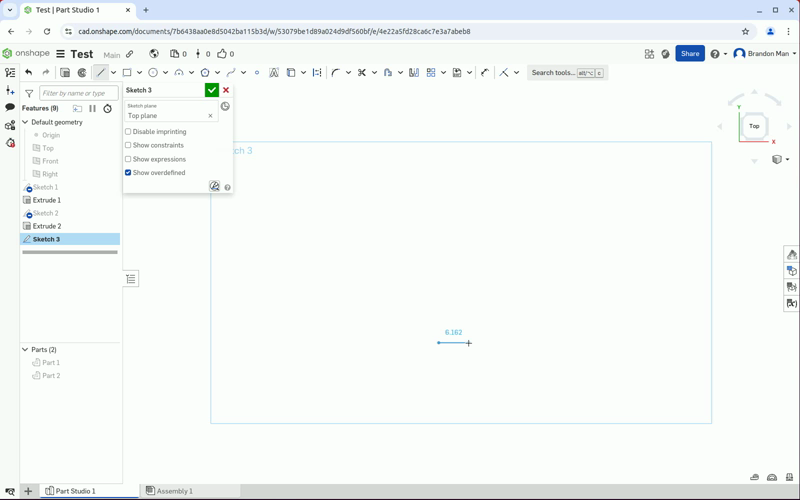
mouse_move(453, 342)
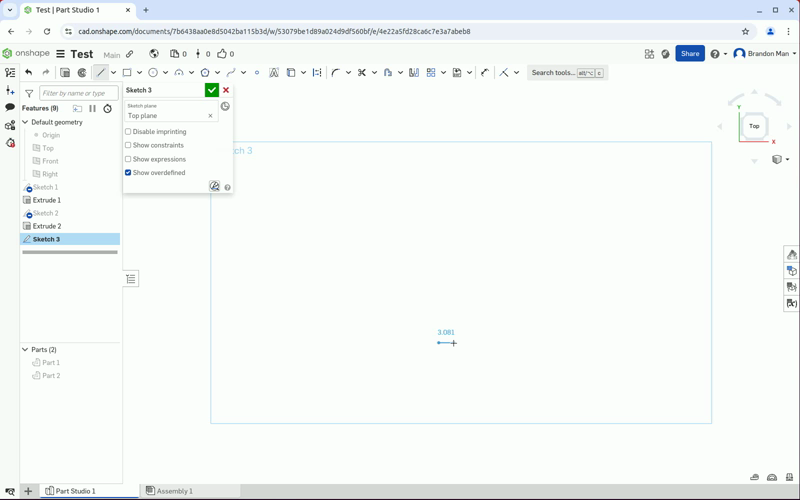
click(453, 342)
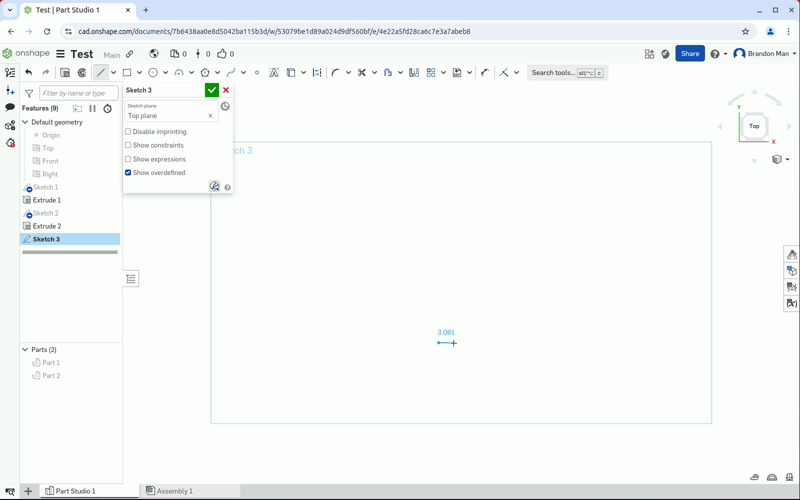
key_up(shift)
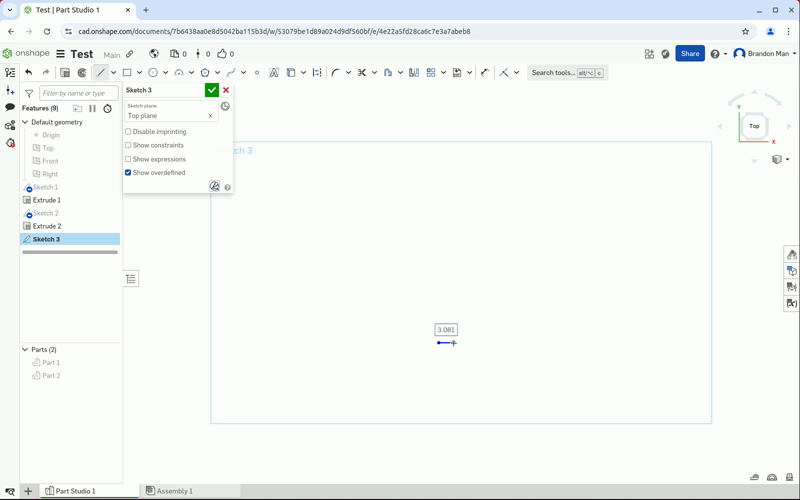
key_down(shift)
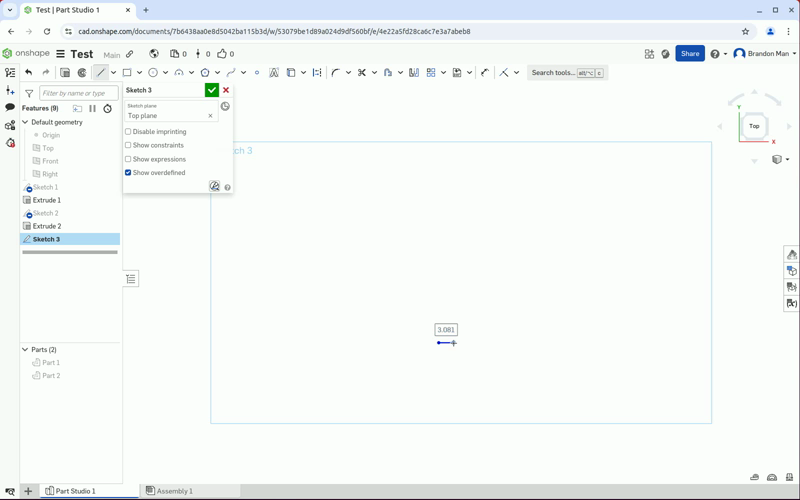
mouse_move(453, 282)
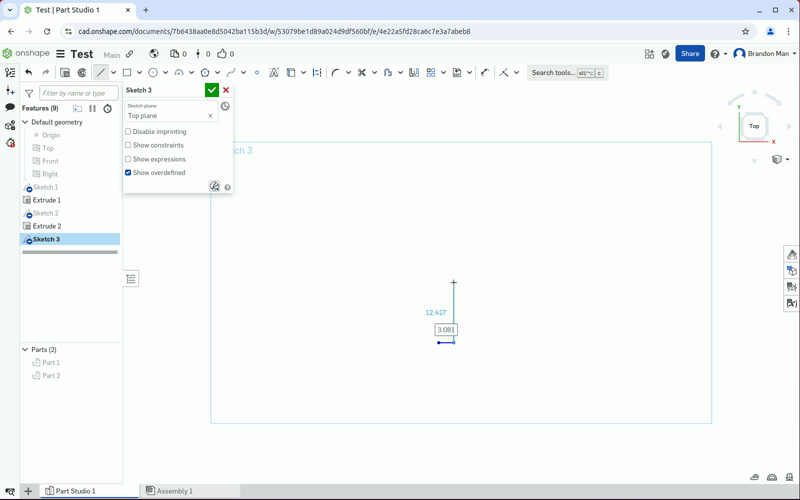
click(453, 282)
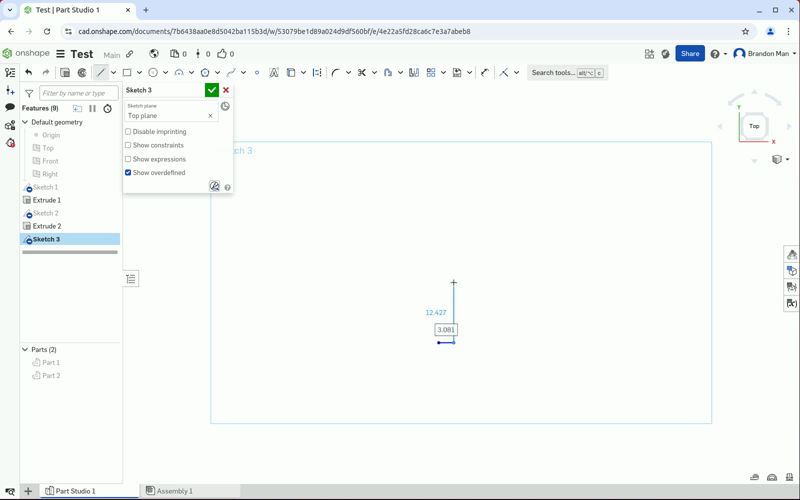
key_up(shift)
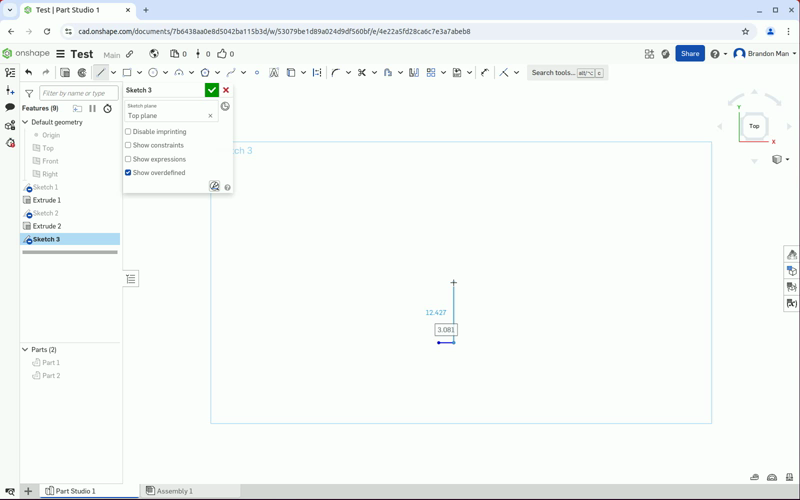
key_down(shift)
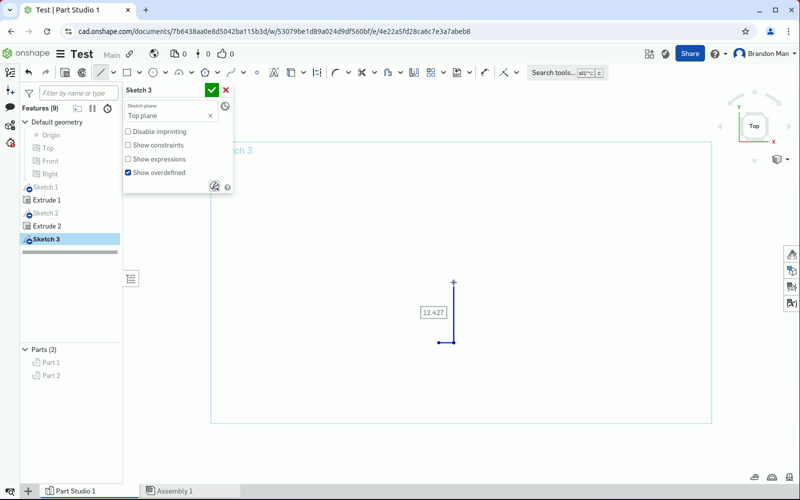
mouse_move(483, 282)
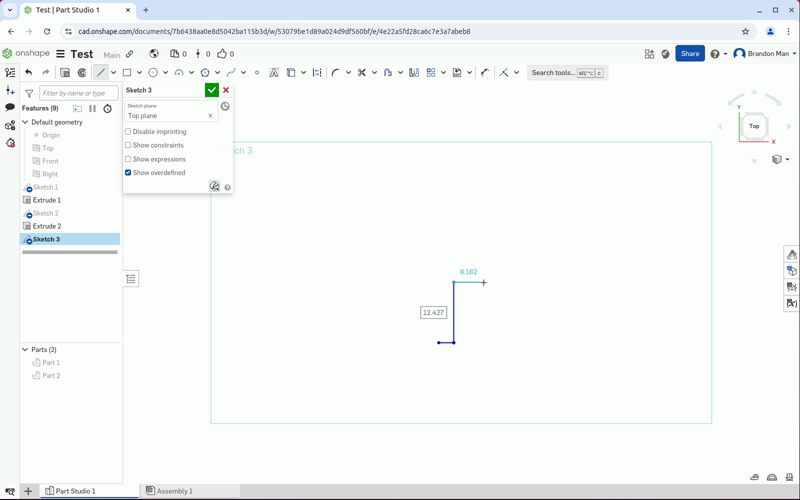
mouse_move(438, 282)
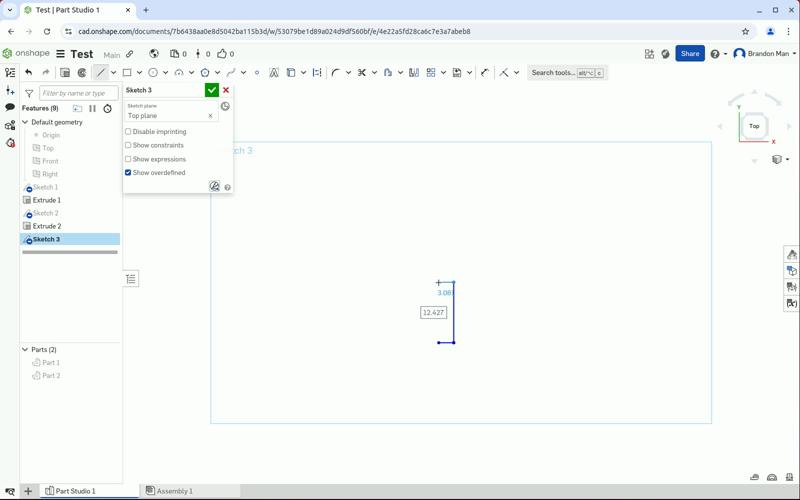
click(438, 282)
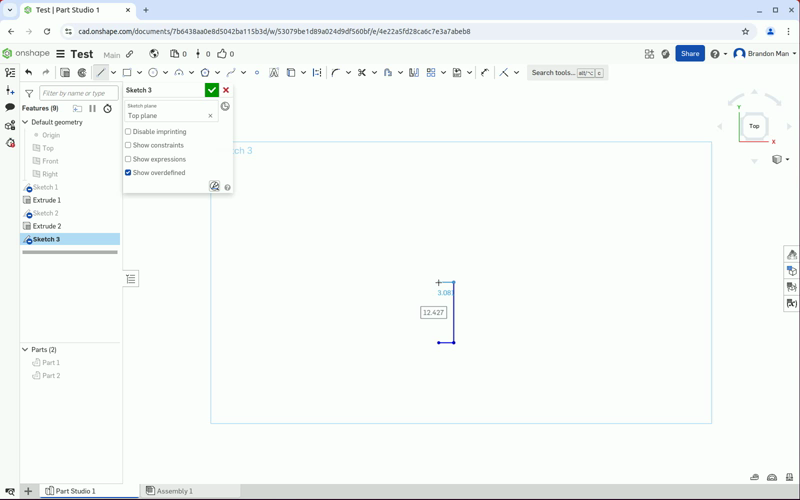
key_up(shift)
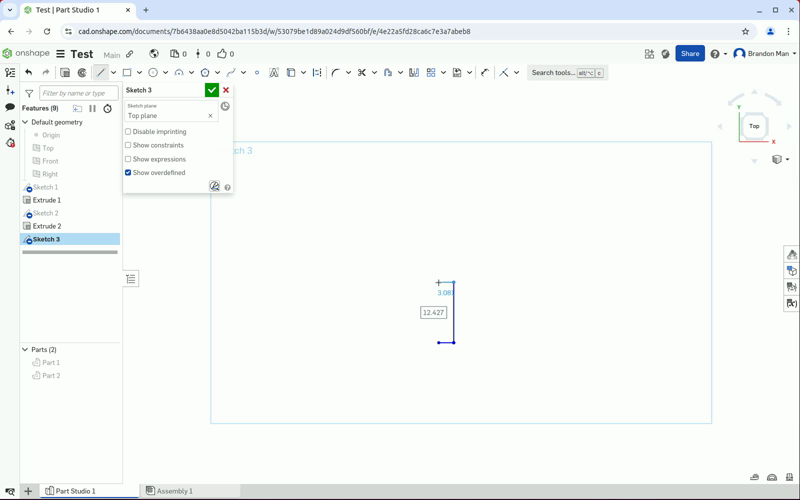
key_down(shift)
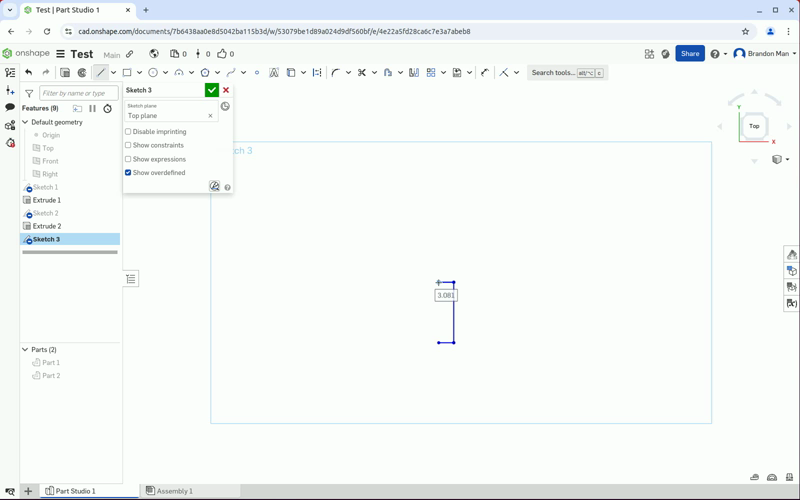
mouse_move(468, 282)
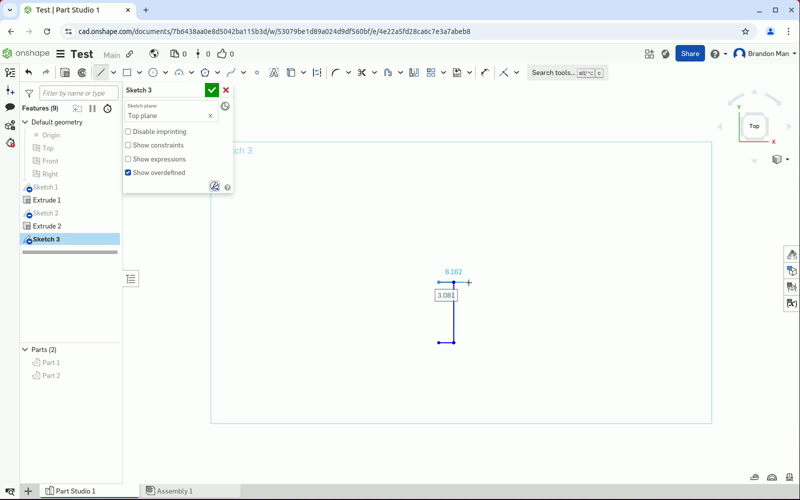
mouse_move(438, 308)
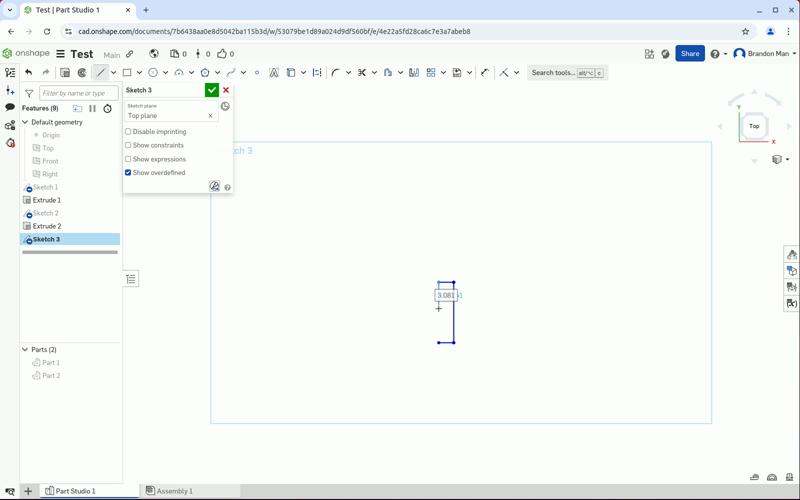
click(438, 308)
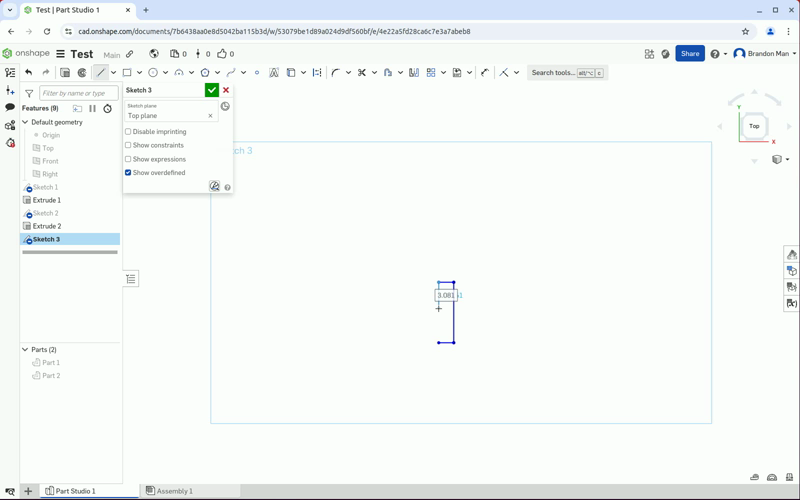
key_up(shift)
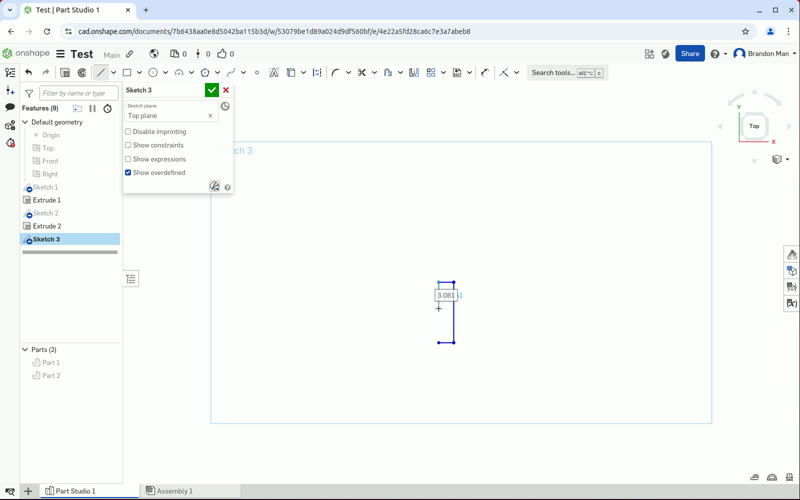
mouse_move(468, 308)
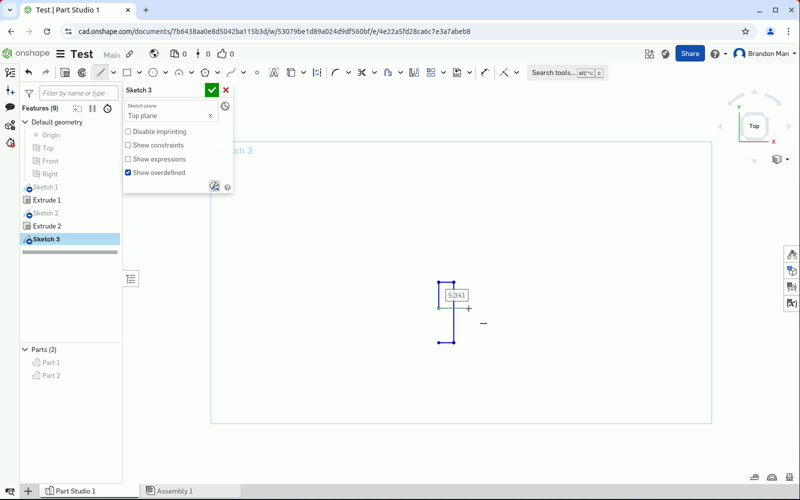
key_down(shift)
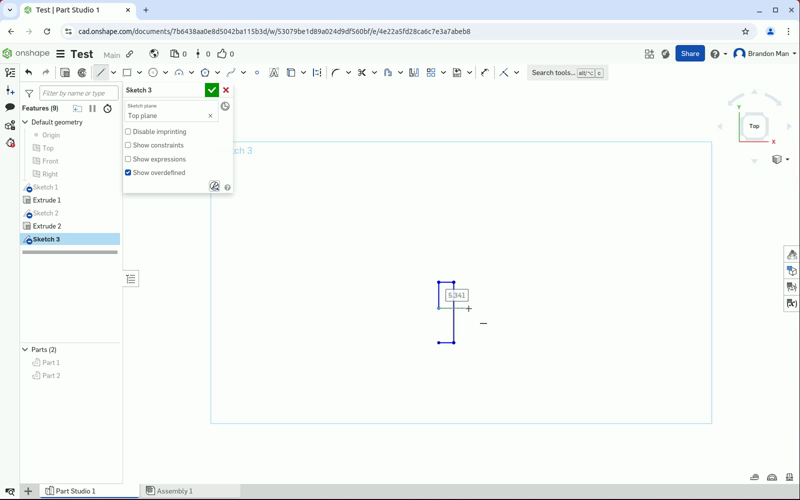
mouse_move(438, 342)
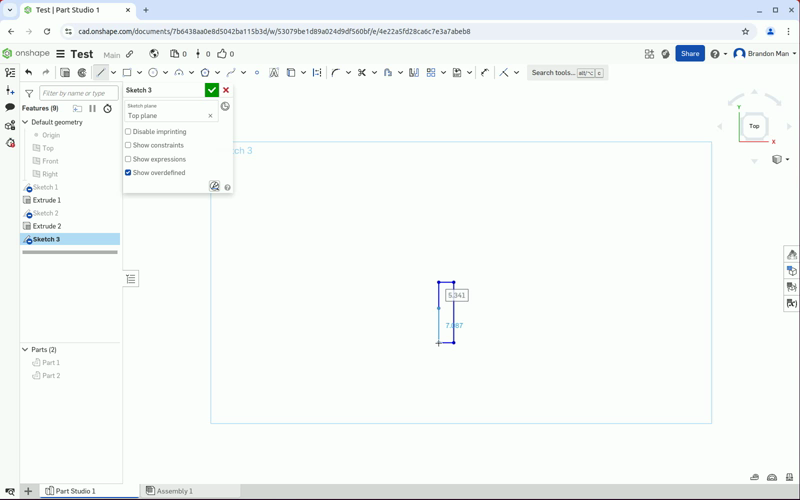
key_up(shift)
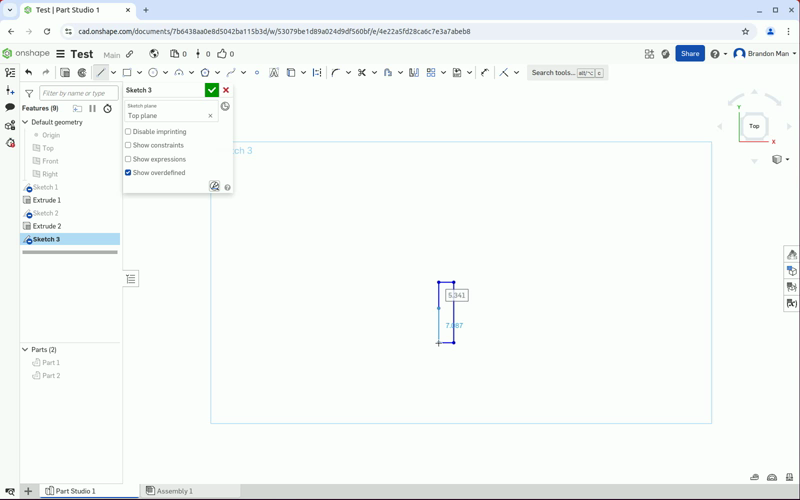
click(438, 342)
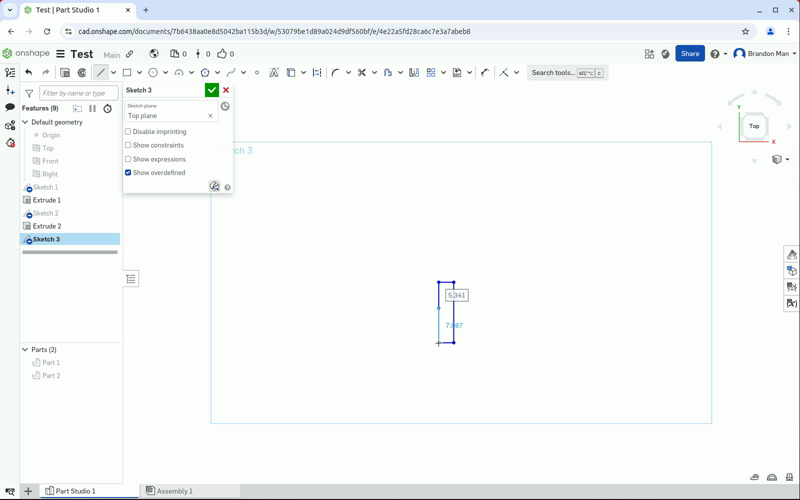
key(esc)
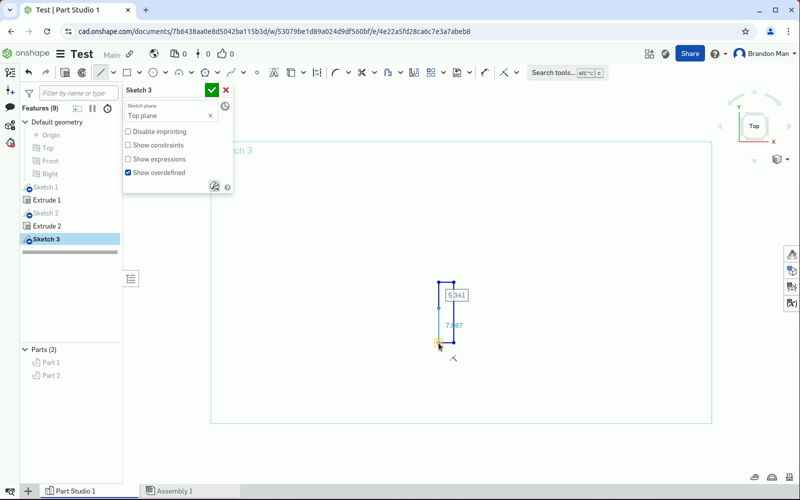
mouse_move(452, 307)
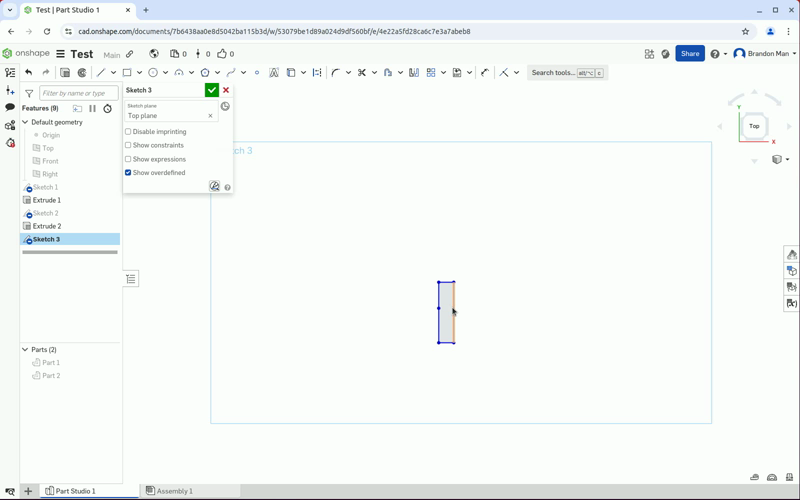
scroll(6)
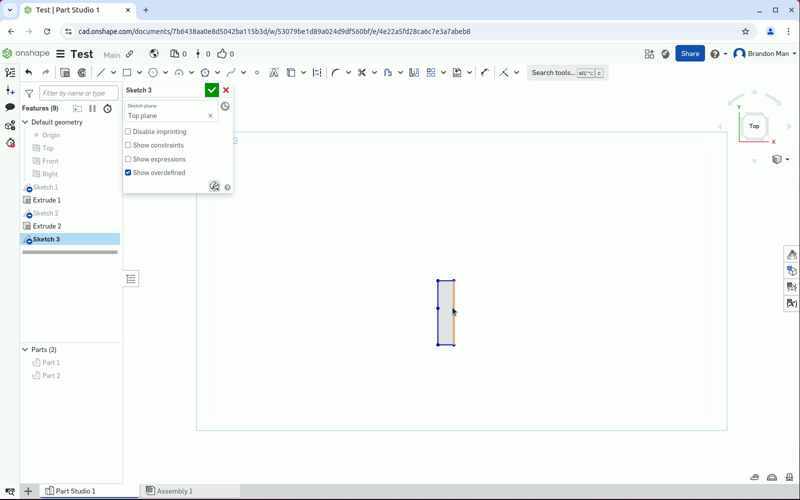
scroll(6)
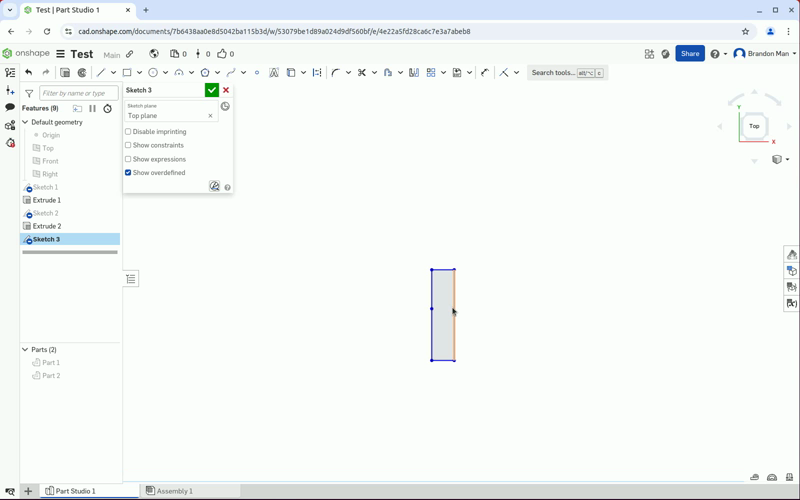
scroll(6)
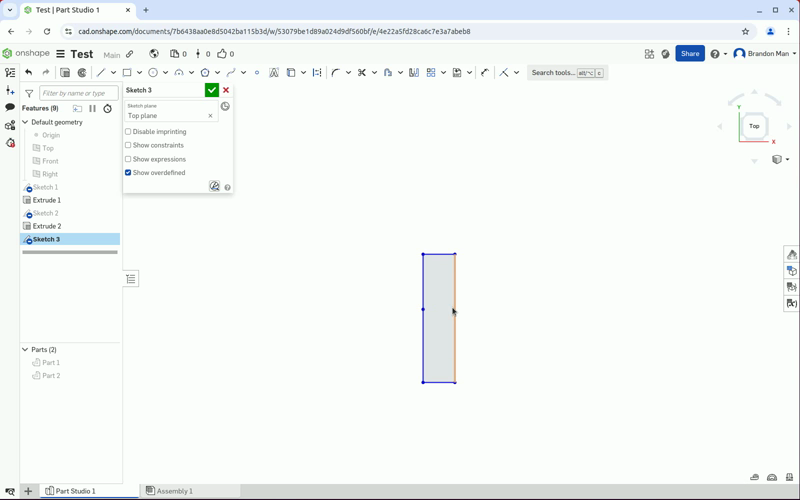
scroll(6)
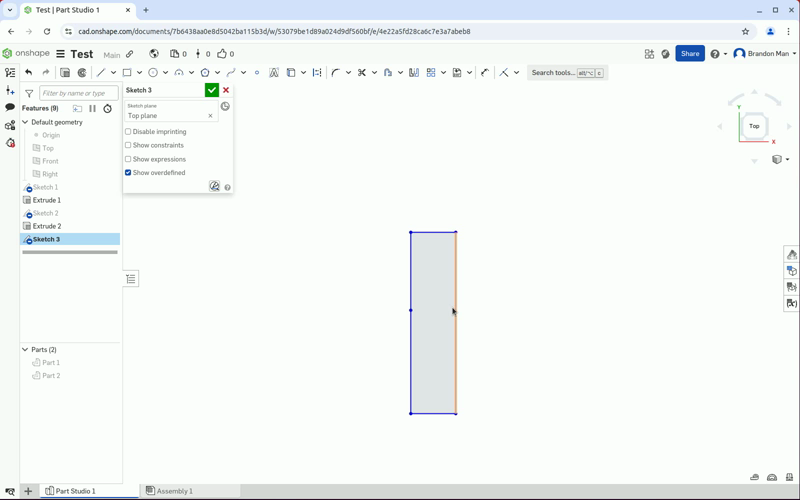
scroll(6)
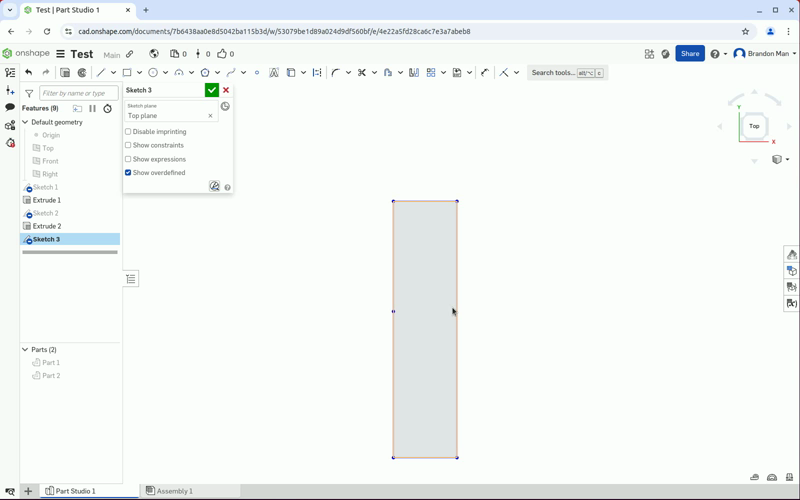
scroll(6)
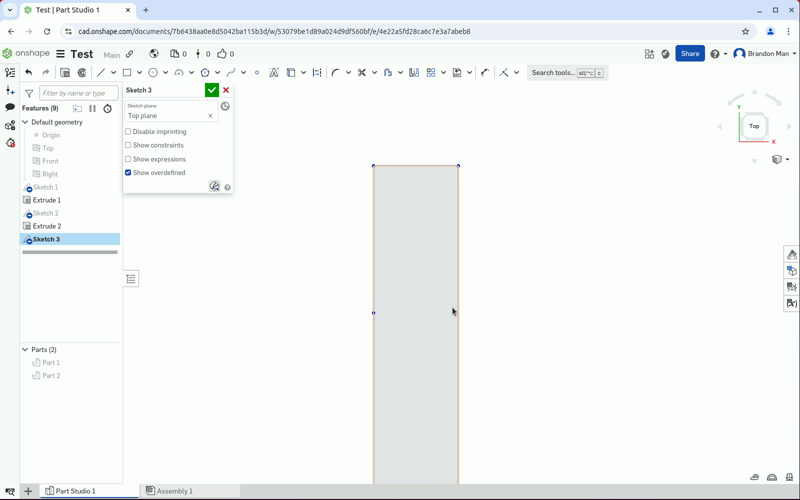
scroll(6)
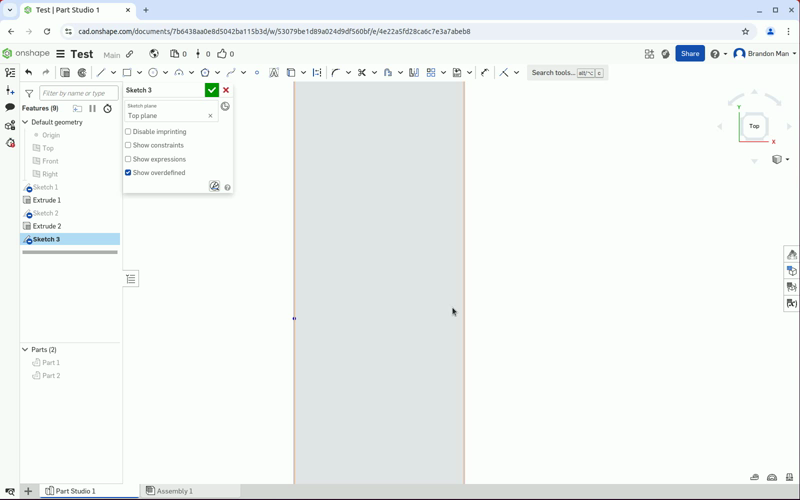
click(452, 307)
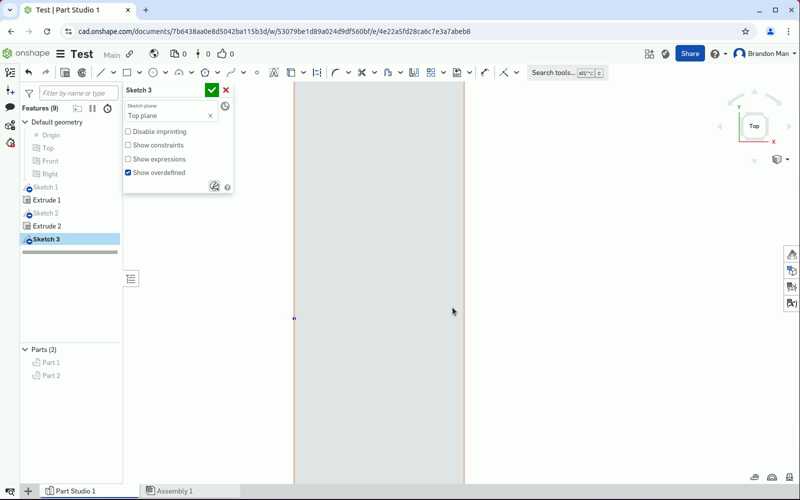
scroll(-6)
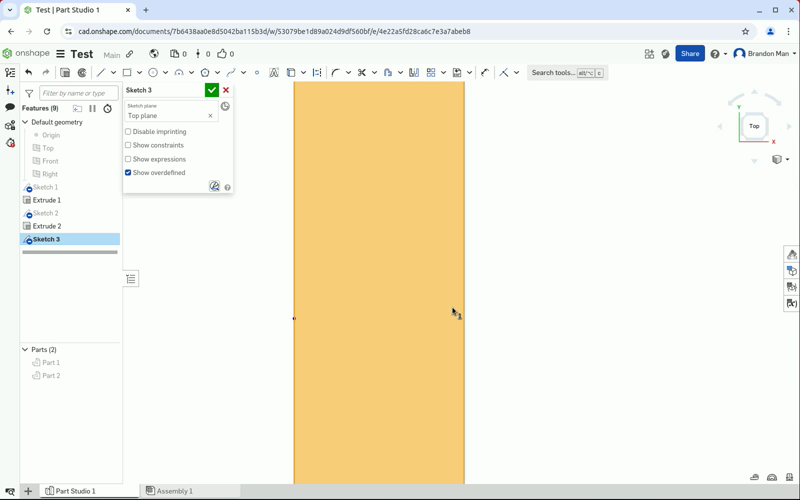
scroll(-6)
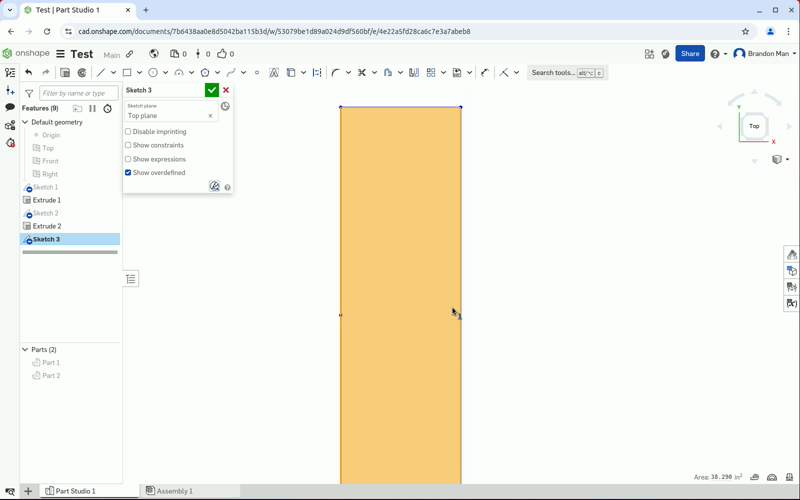
scroll(-6)
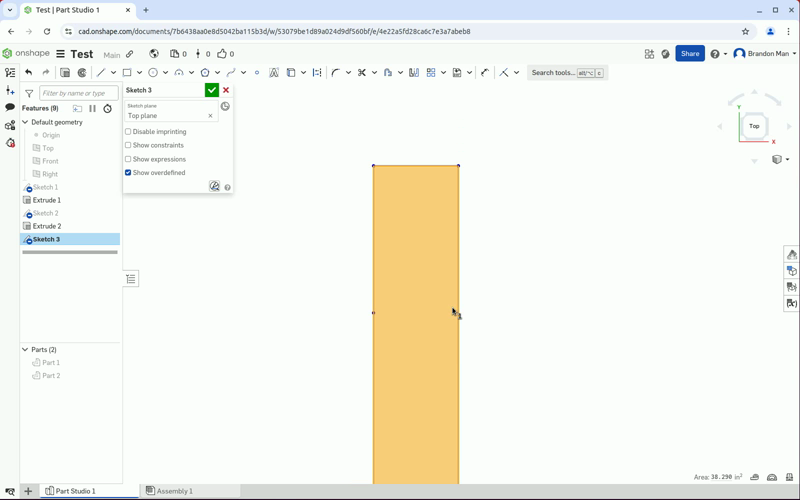
scroll(-6)
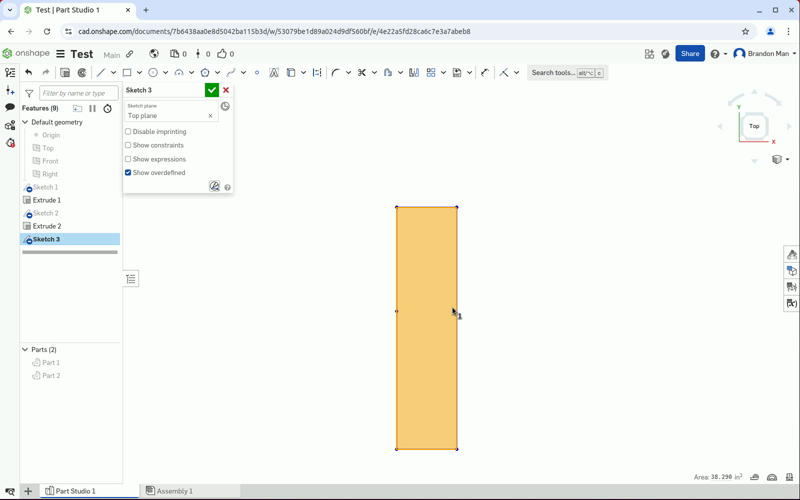
scroll(-6)
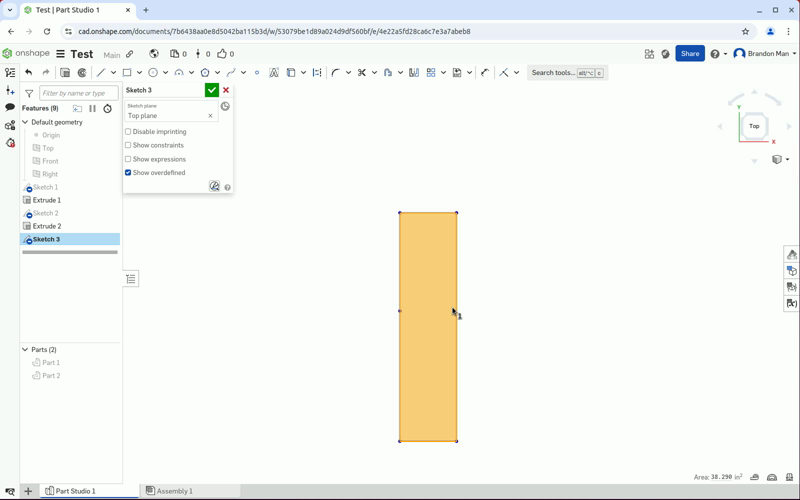
scroll(-6)
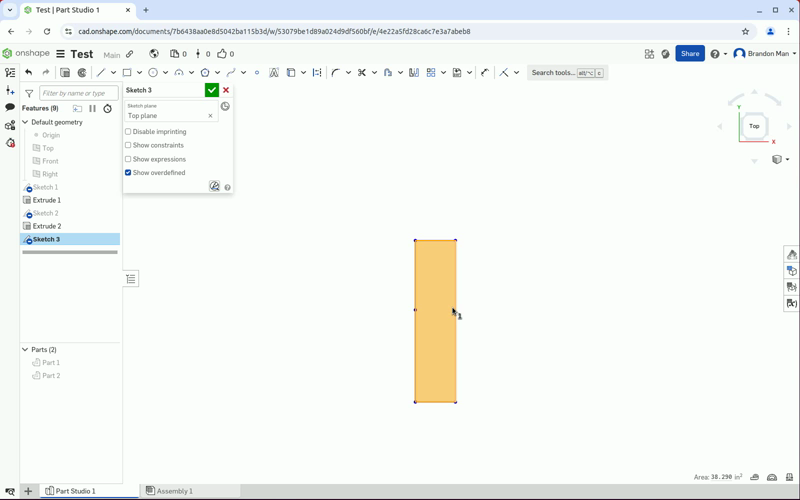
scroll(-6)
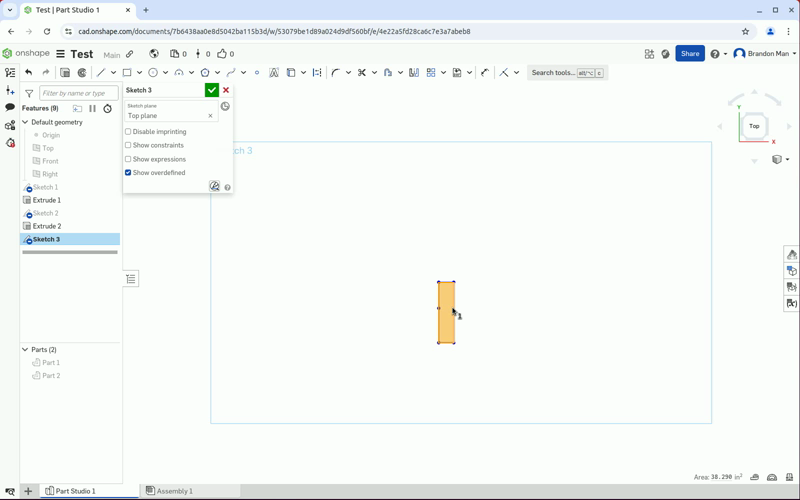
mouse_move(73, 352)
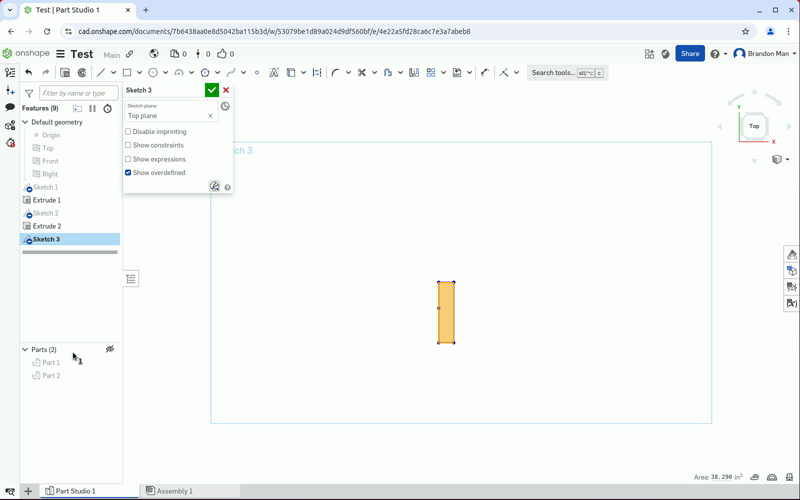
key(shift+y)
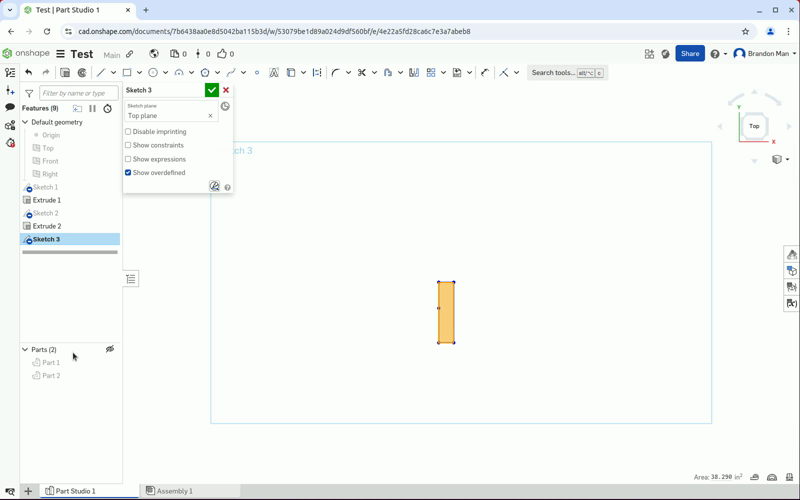
key(shift+e)
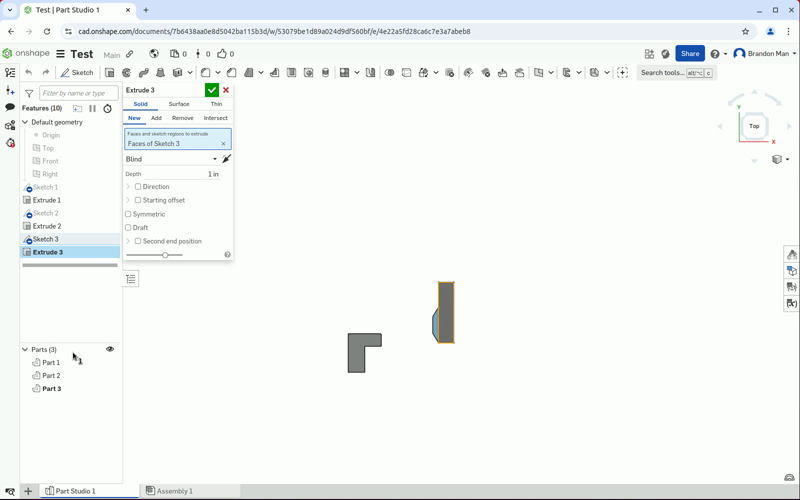
mouse_move(143, 106)
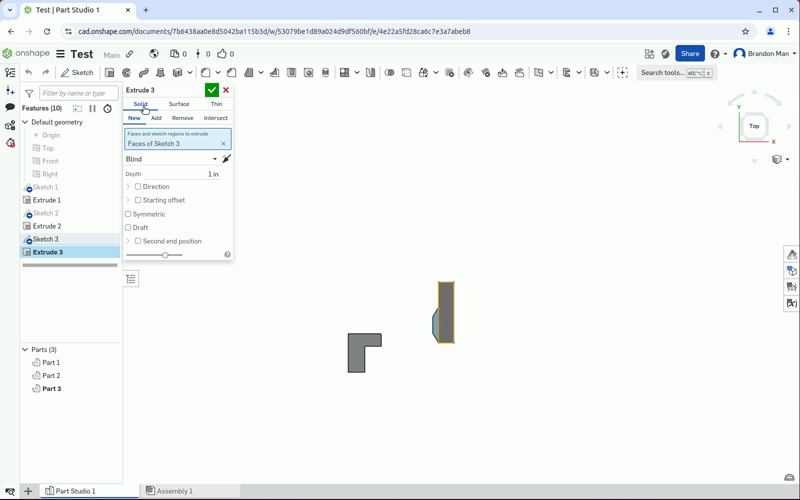
click(143, 106)
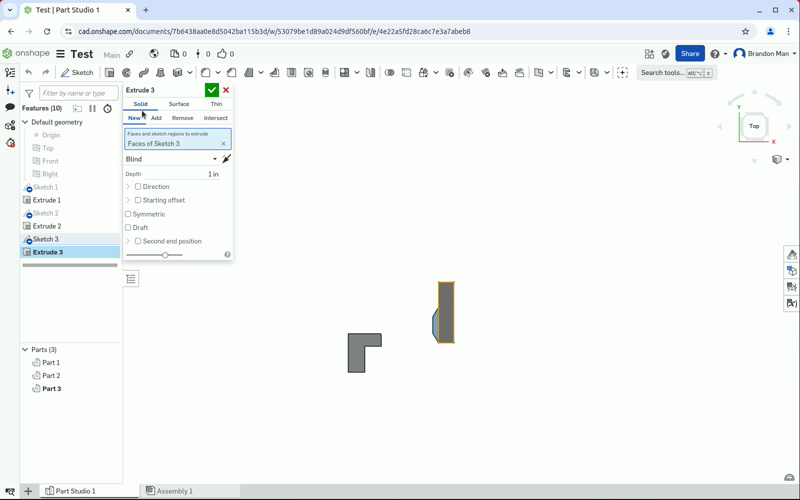
mouse_move(137, 120)
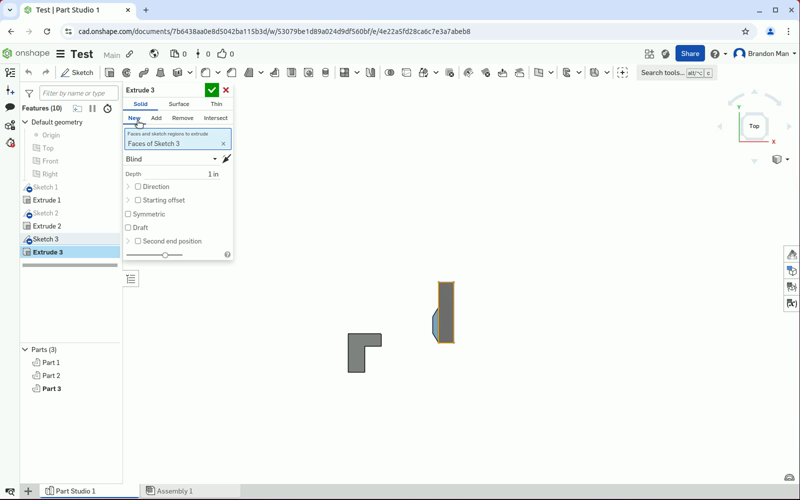
click(137, 120)
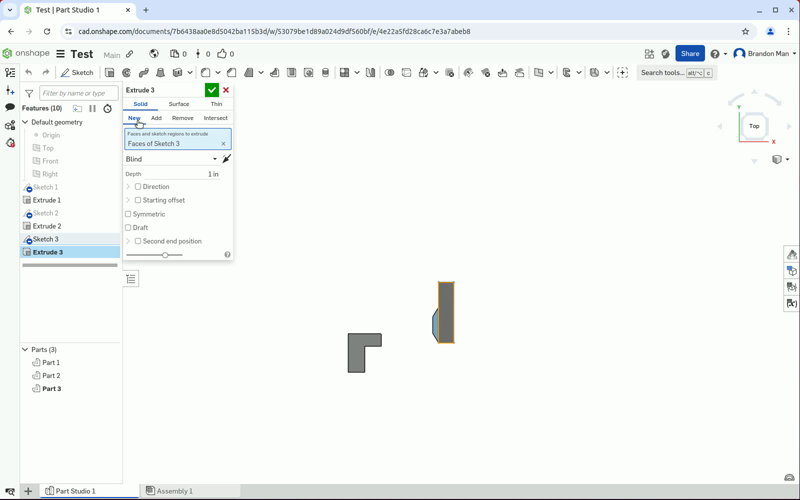
key(tab, 4)
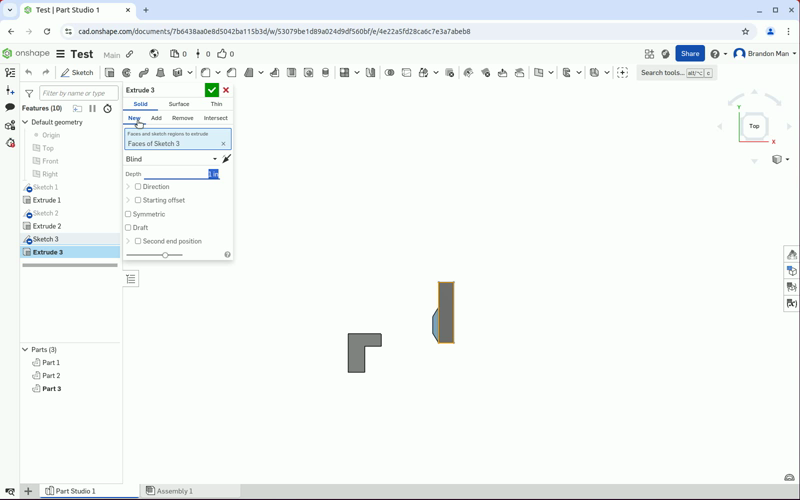
text(11.554)
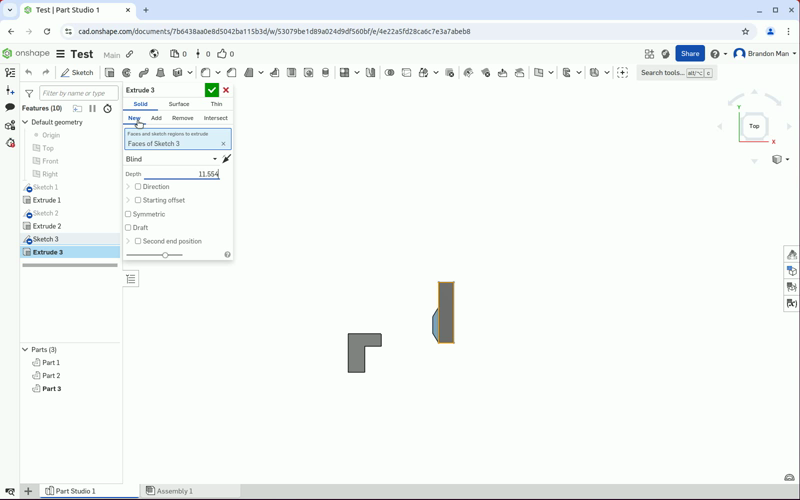
key(enter)
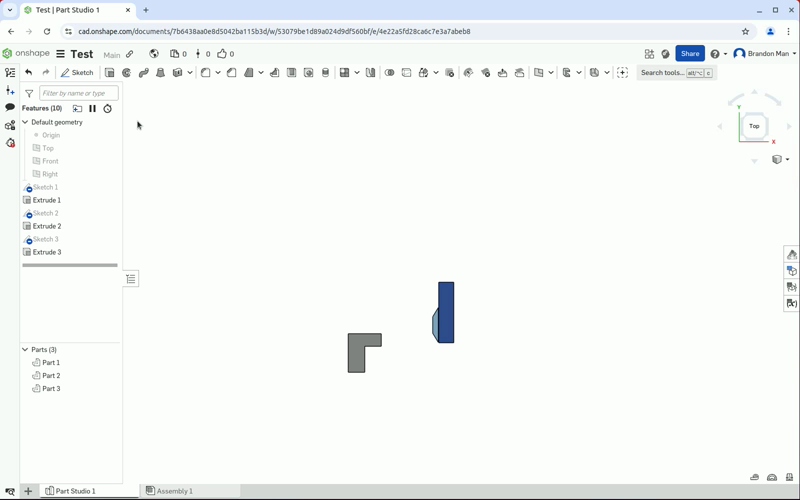
key(shift+h)
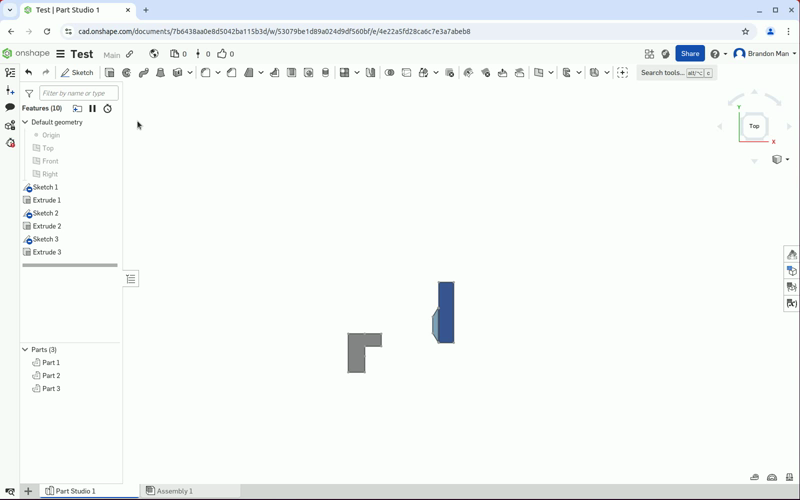
key(shift+h)
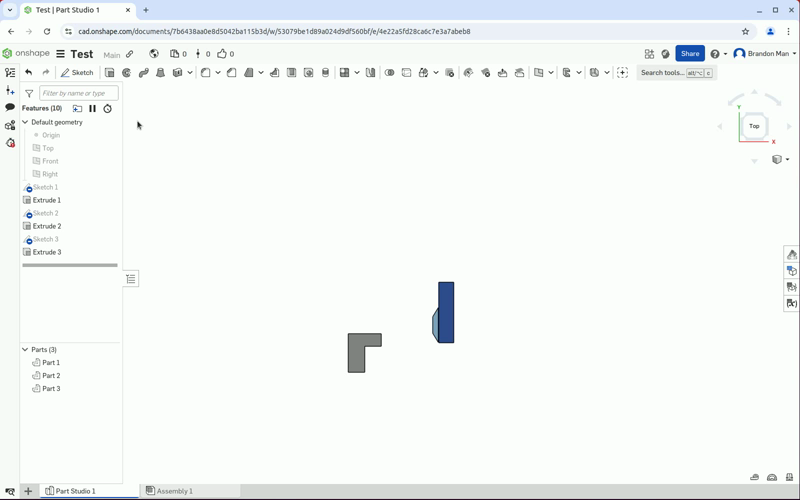
mouse_move(73, 189)
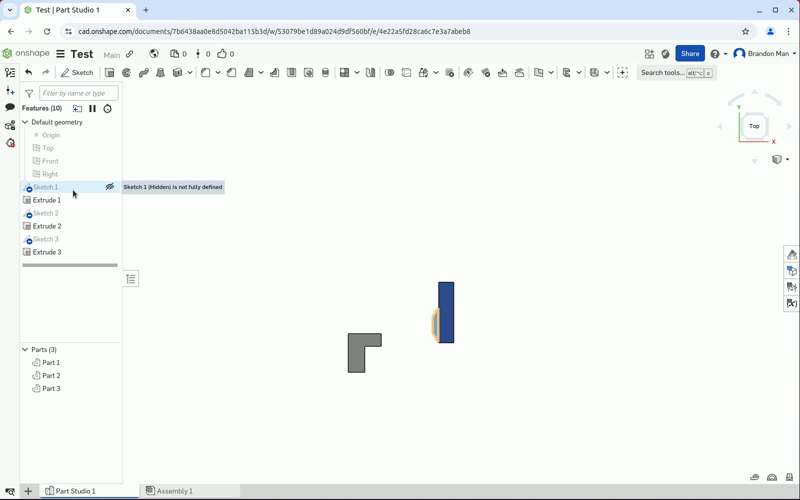
click(73, 189)
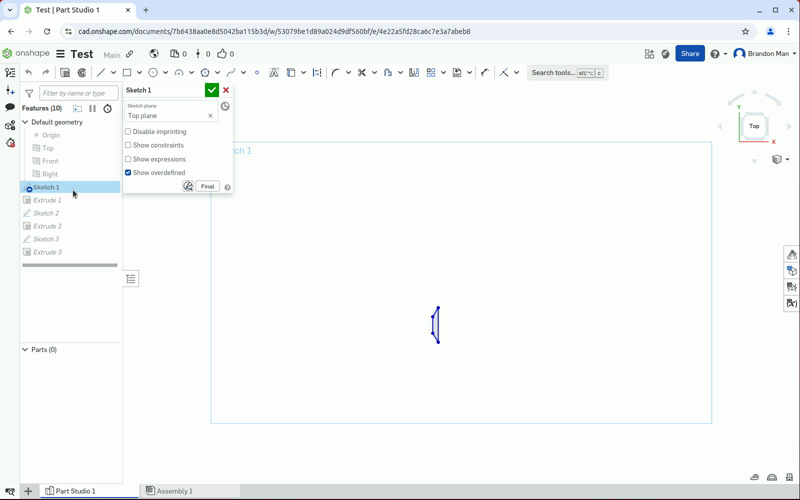
mouse_move(229, 92)
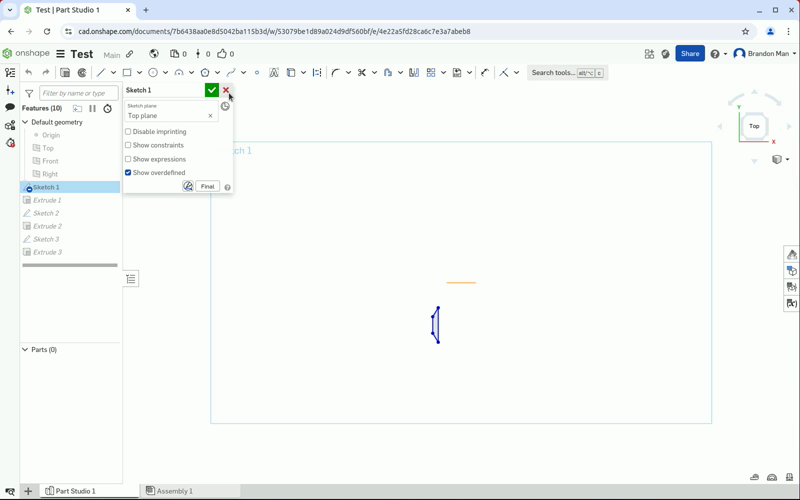
click(229, 92)
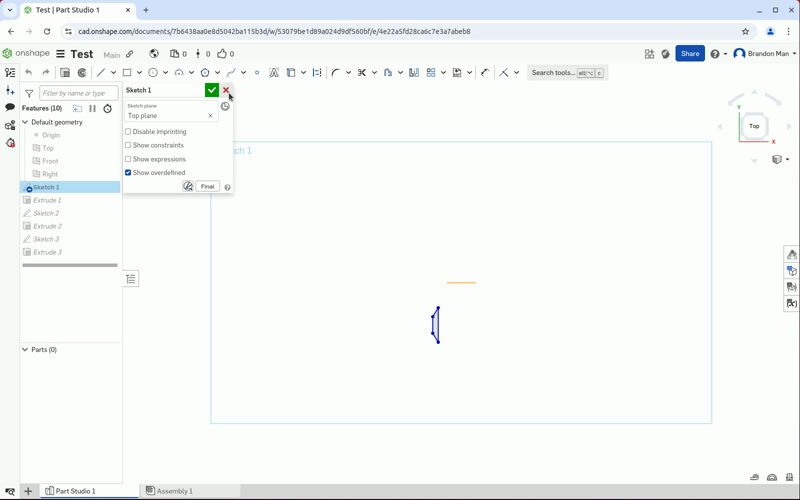
key(shift+s)
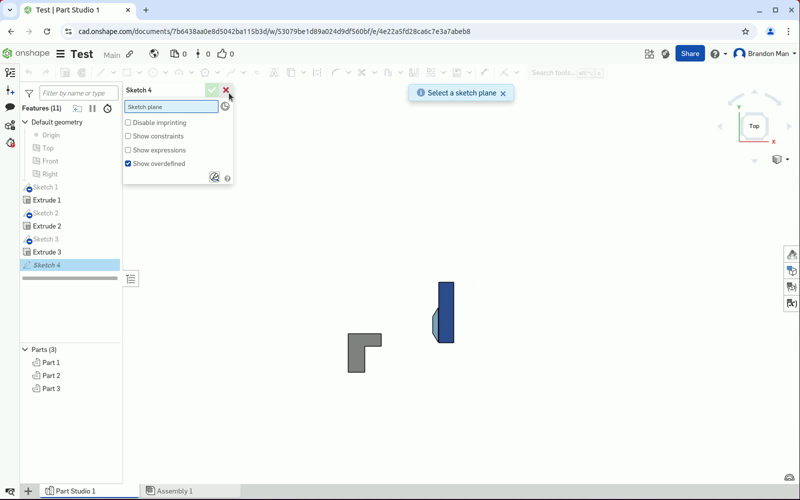
mouse_move(73, 150)
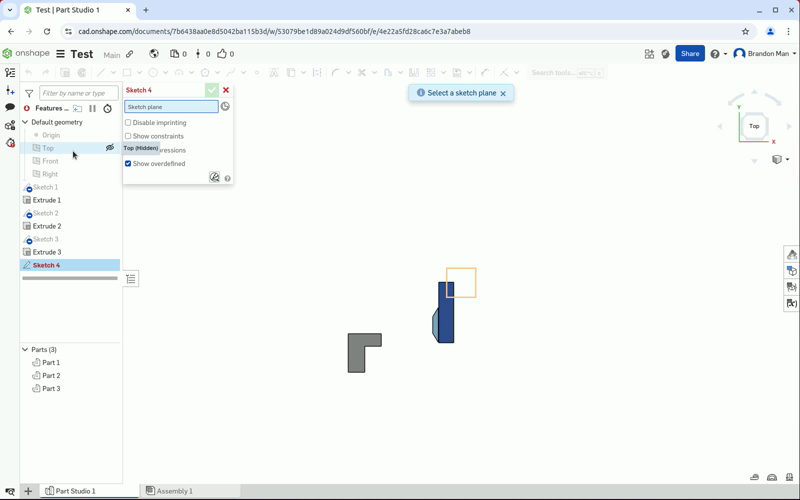
click(73, 150)
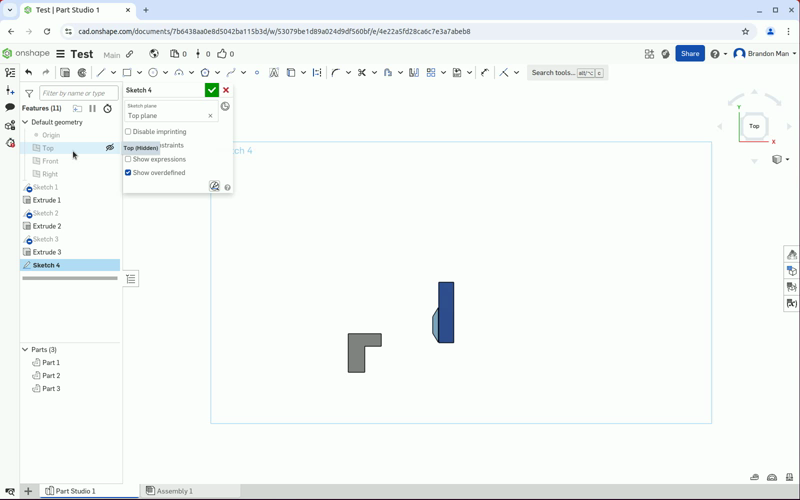
mouse_move(73, 352)
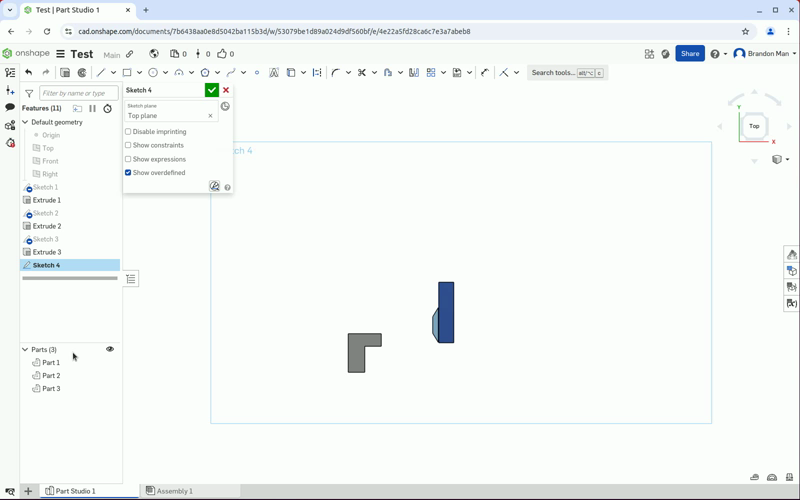
key(y)
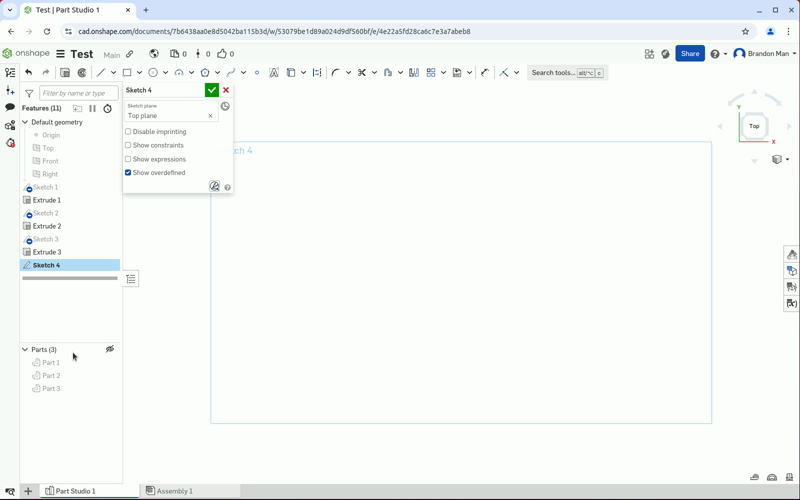
key(l)
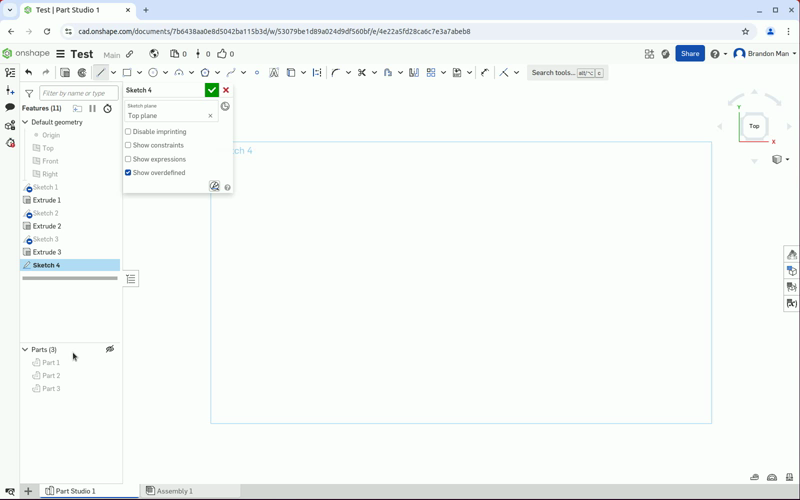
key_down(shift)
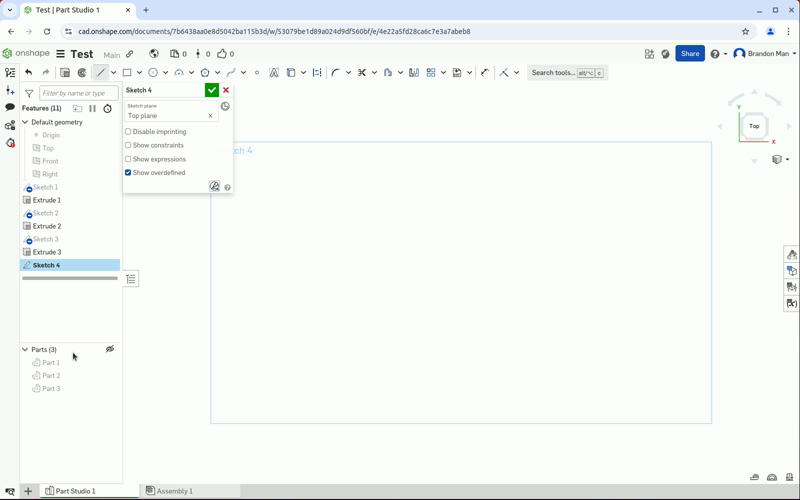
mouse_move(416, 299)
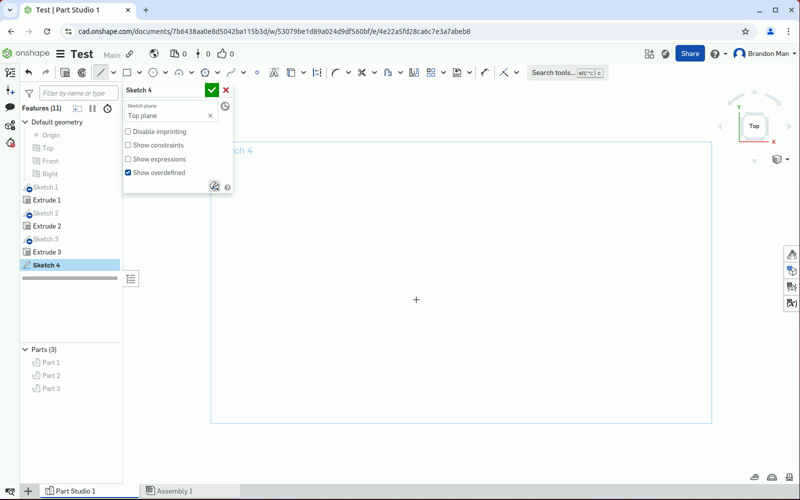
click(416, 299)
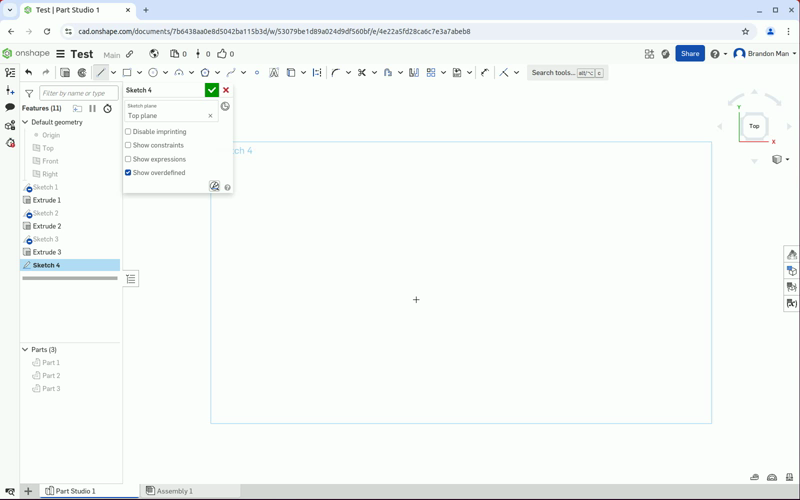
key_up(shift)
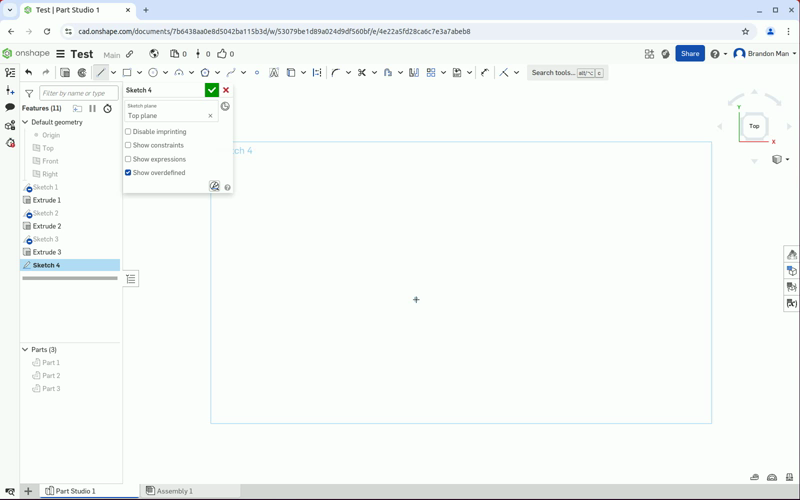
key_down(shift)
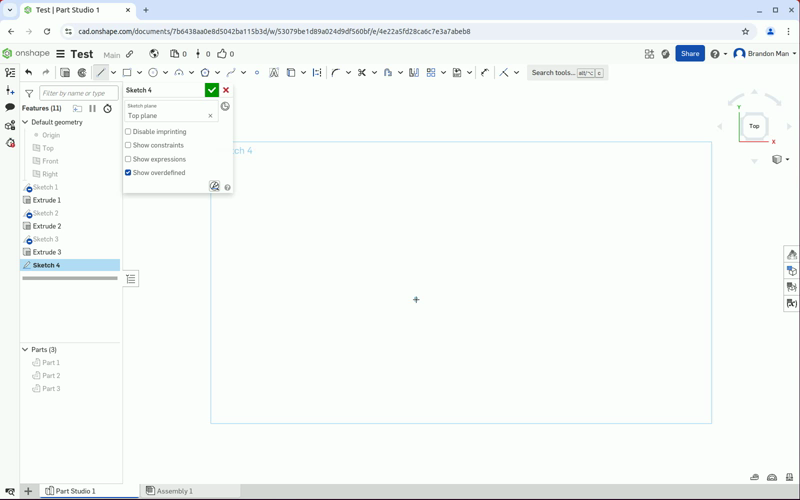
mouse_move(446, 299)
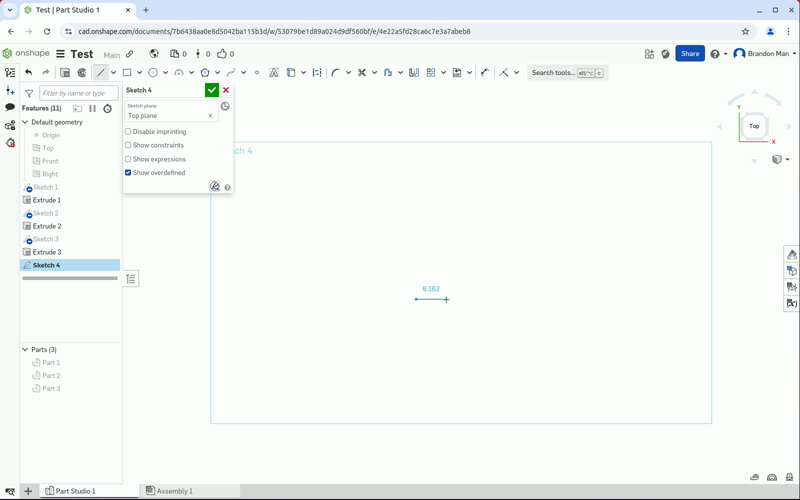
mouse_move(428, 299)
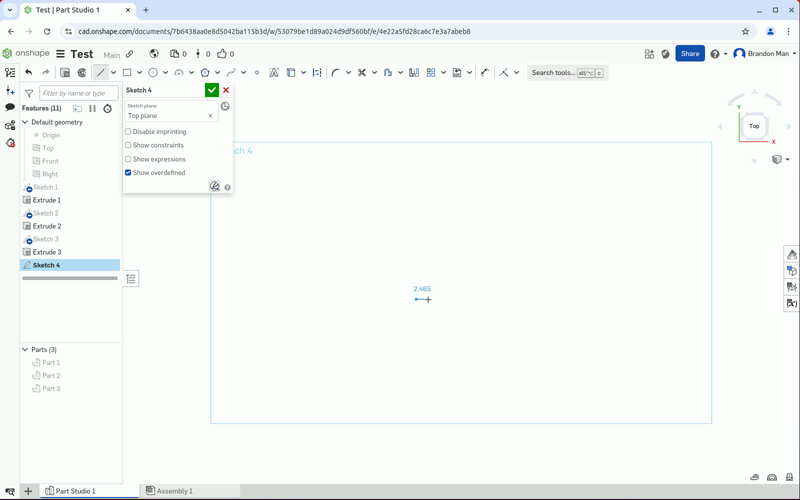
click(428, 299)
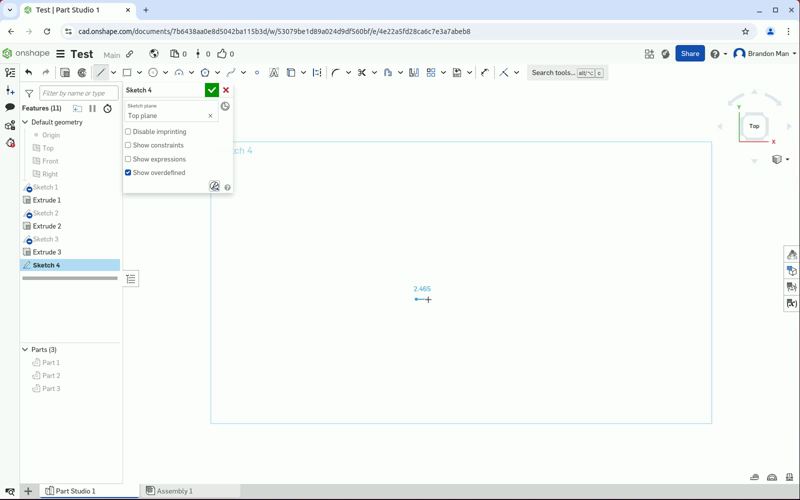
key_up(shift)
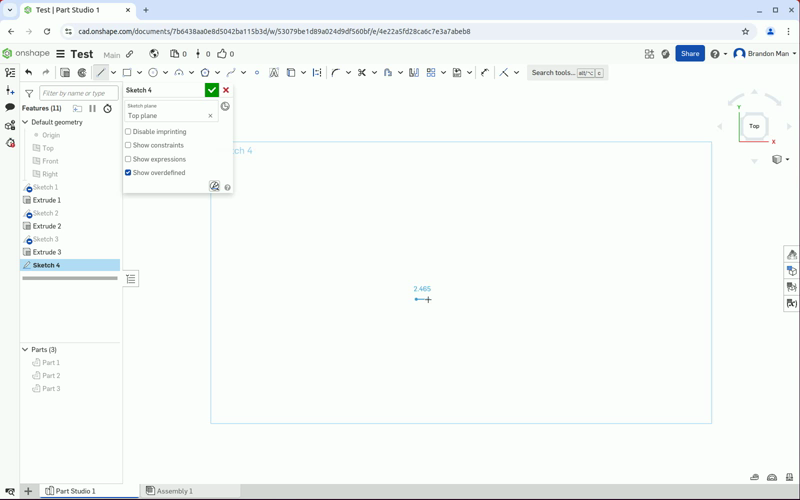
key_down(shift)
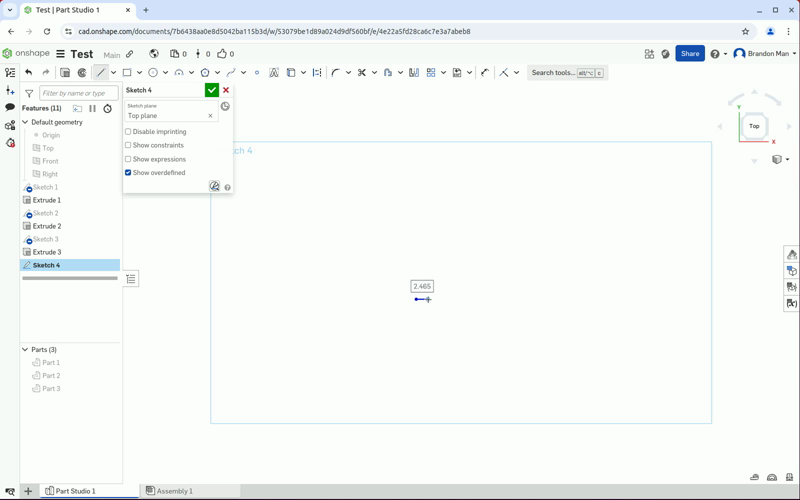
mouse_move(458, 299)
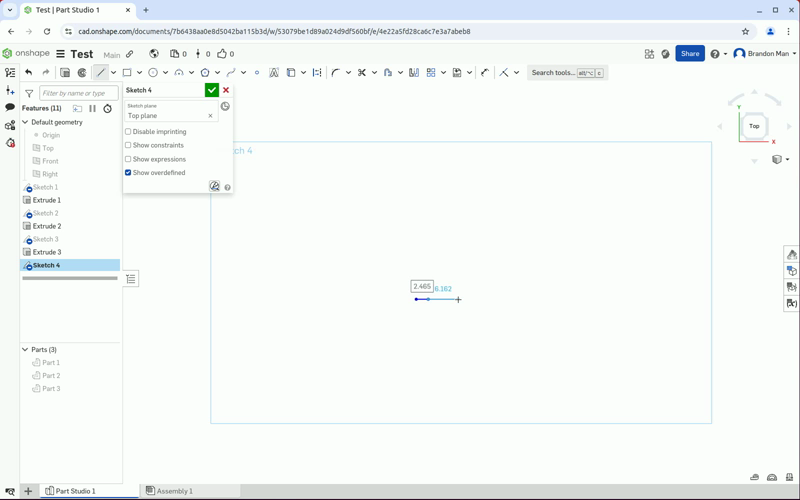
mouse_move(428, 282)
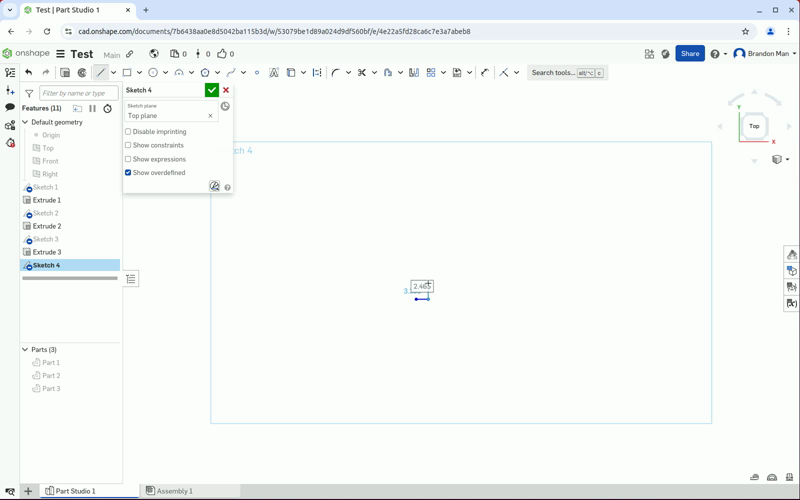
click(428, 282)
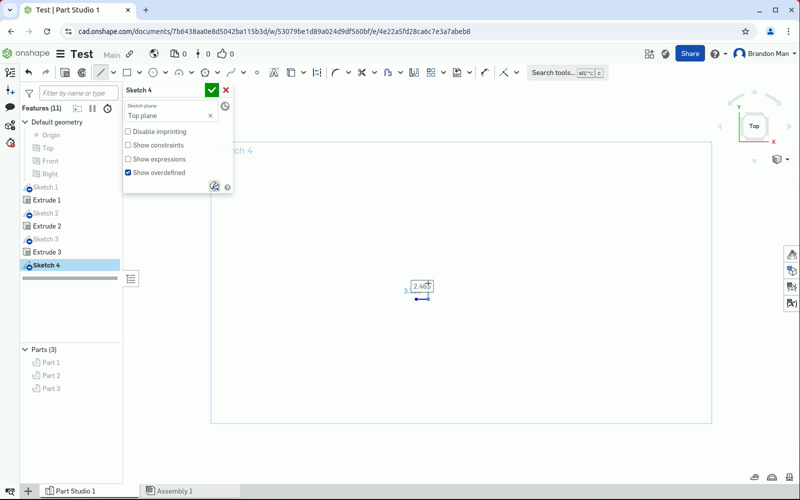
key_up(shift)
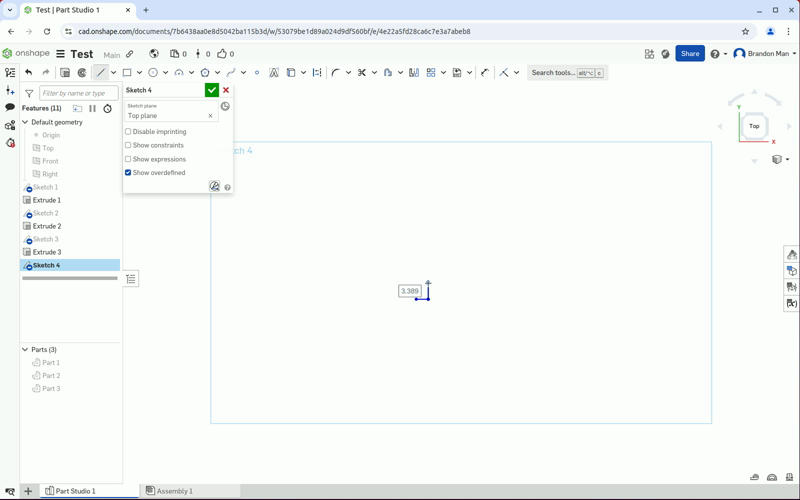
key_down(shift)
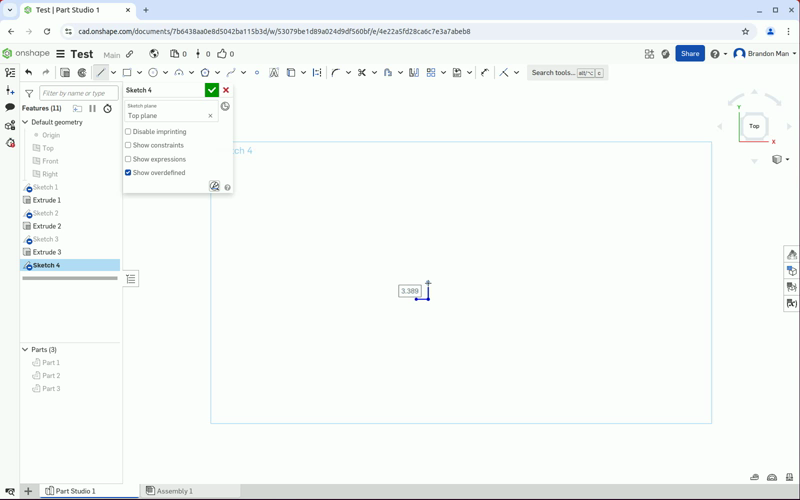
mouse_move(458, 282)
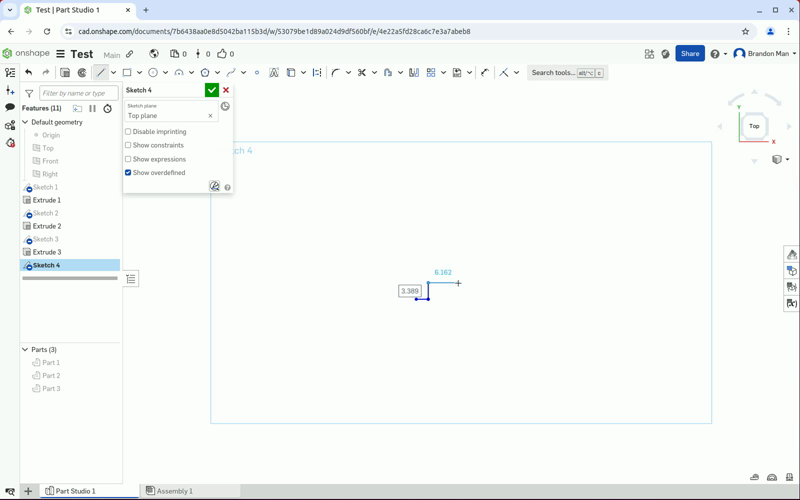
mouse_move(438, 282)
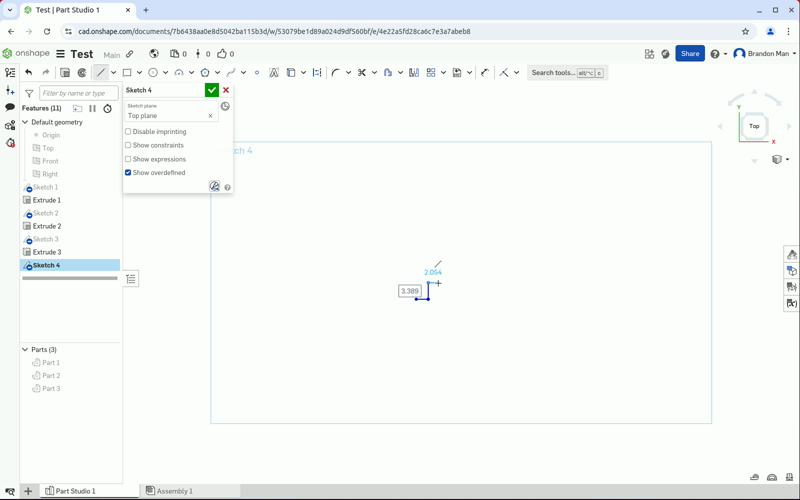
click(438, 282)
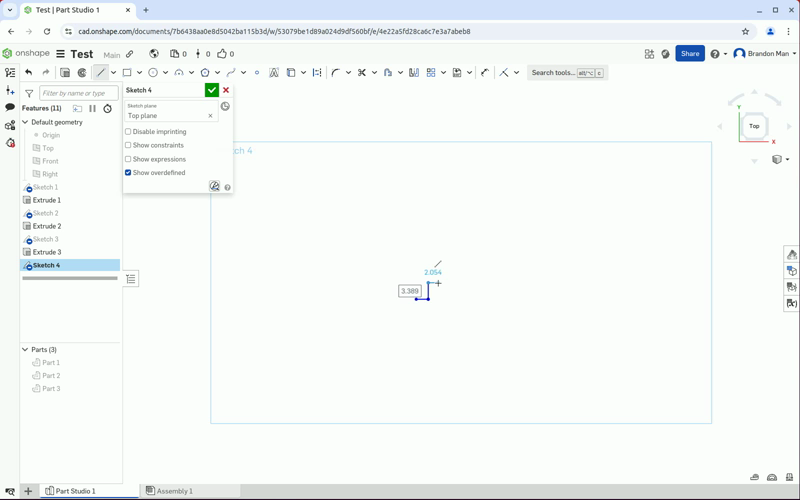
key_up(shift)
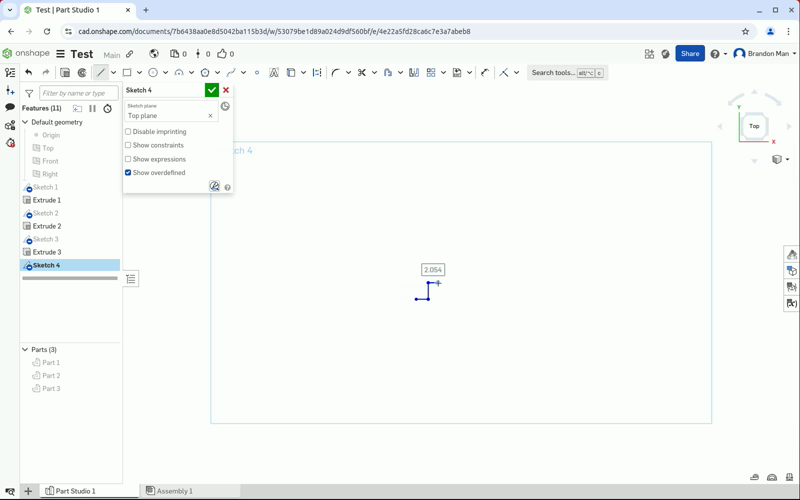
key_down(shift)
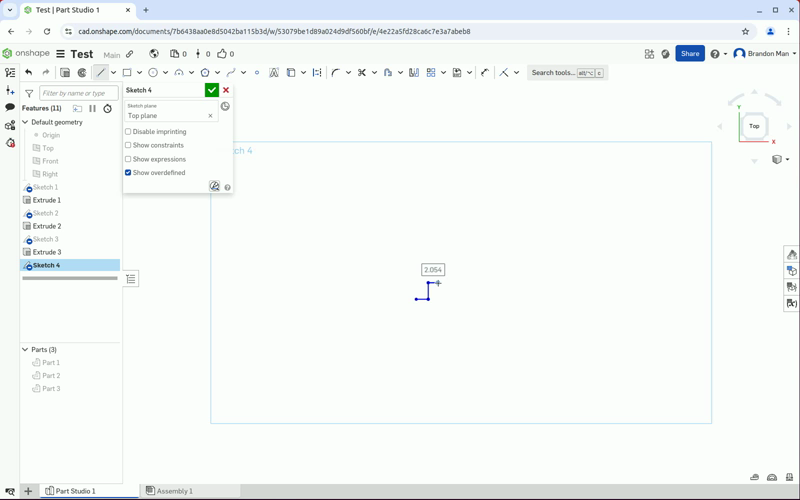
mouse_move(468, 282)
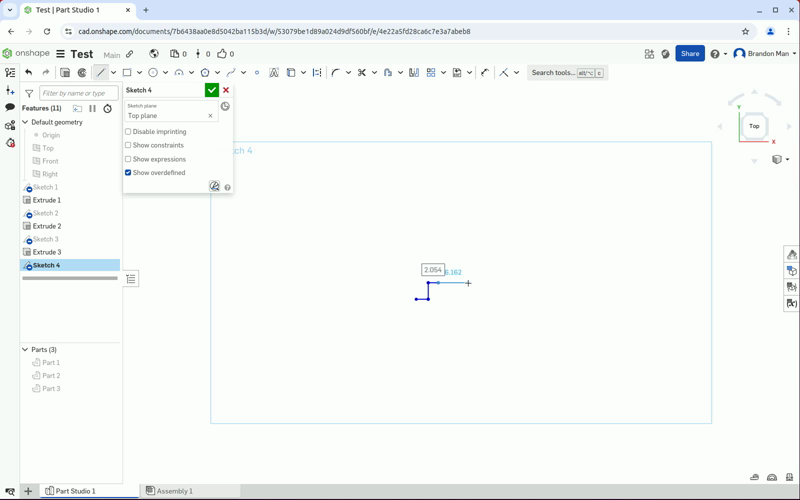
mouse_move(453, 282)
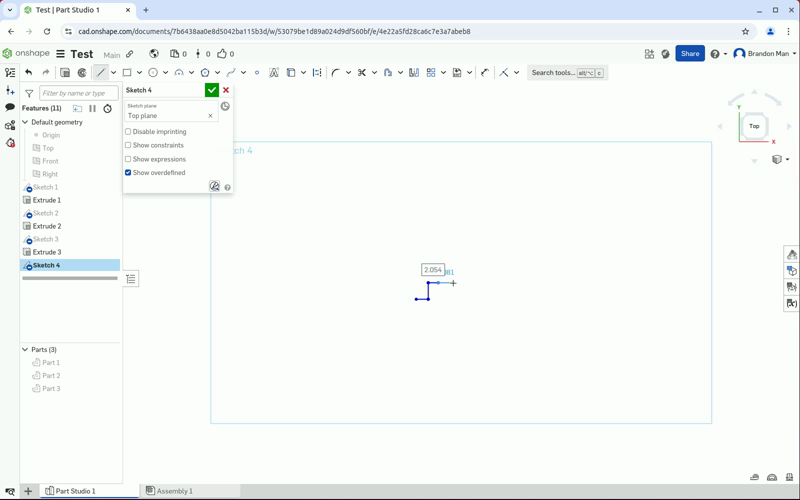
click(453, 282)
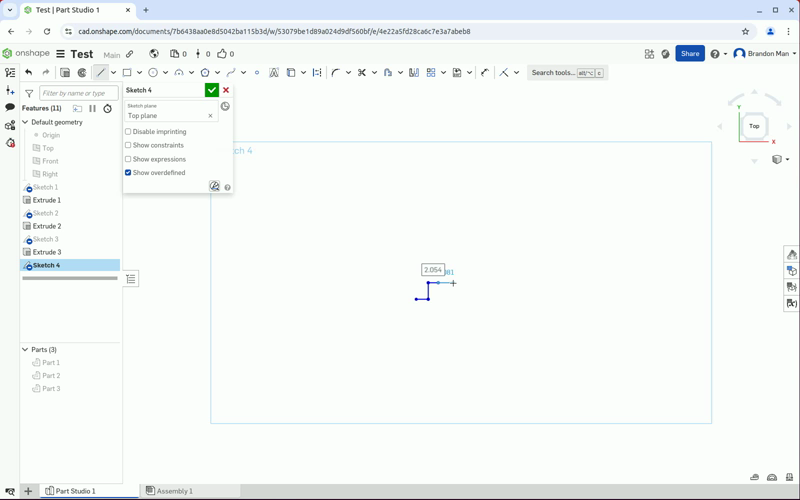
key_up(shift)
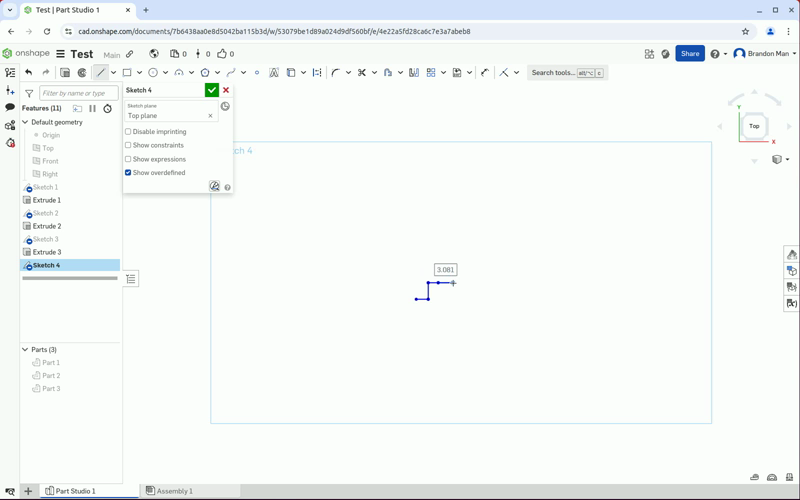
key_down(shift)
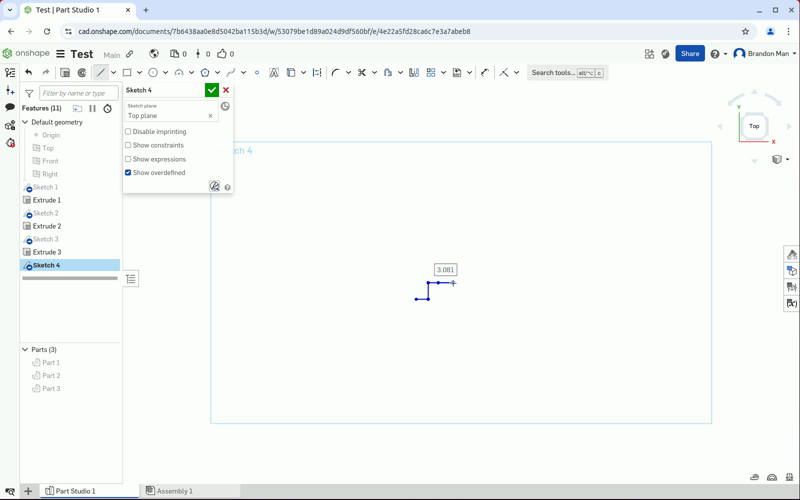
mouse_move(541, 282)
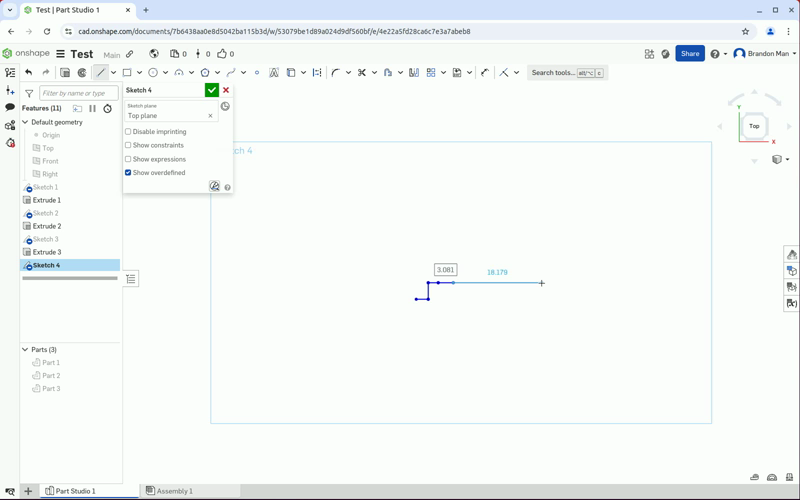
click(541, 282)
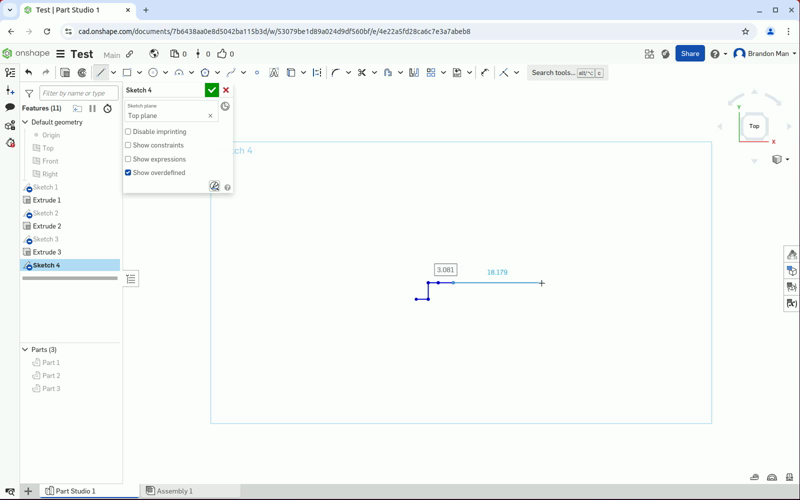
key_up(shift)
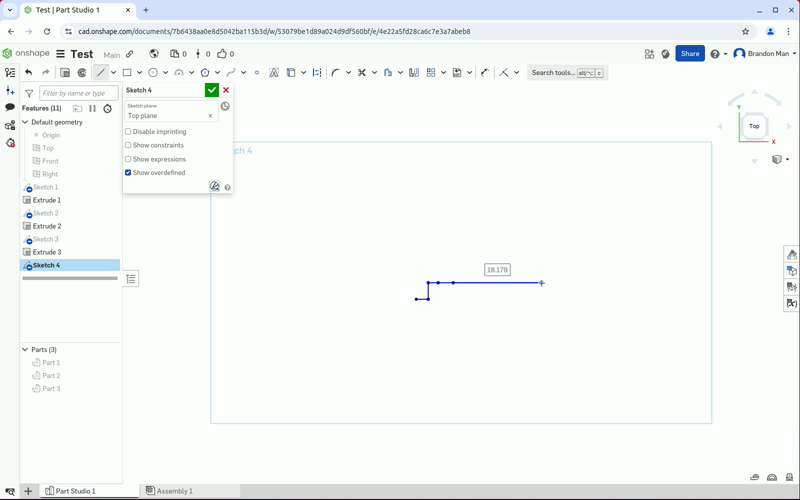
key_down(shift)
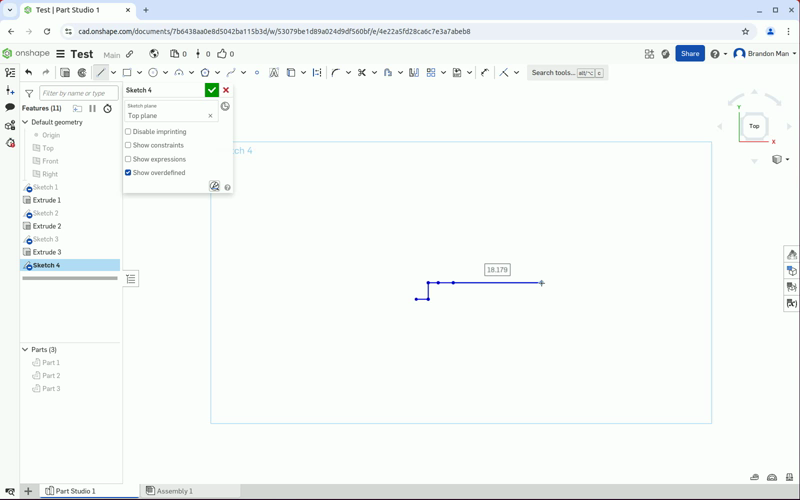
mouse_move(571, 282)
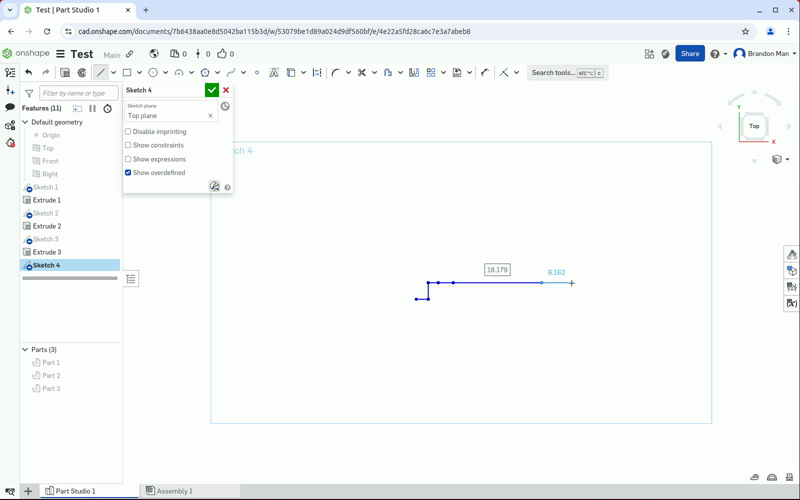
mouse_move(541, 294)
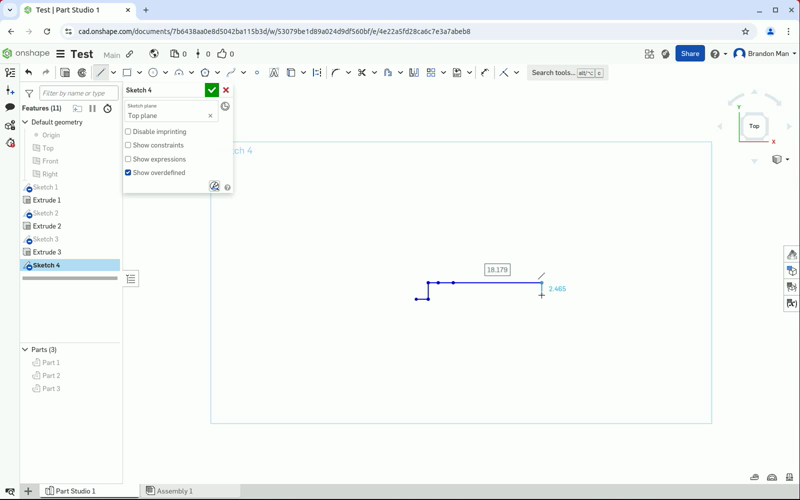
click(541, 294)
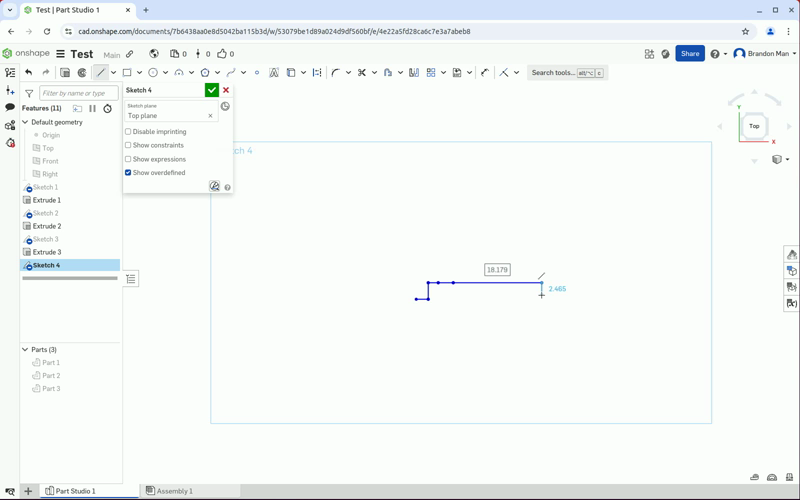
key_up(shift)
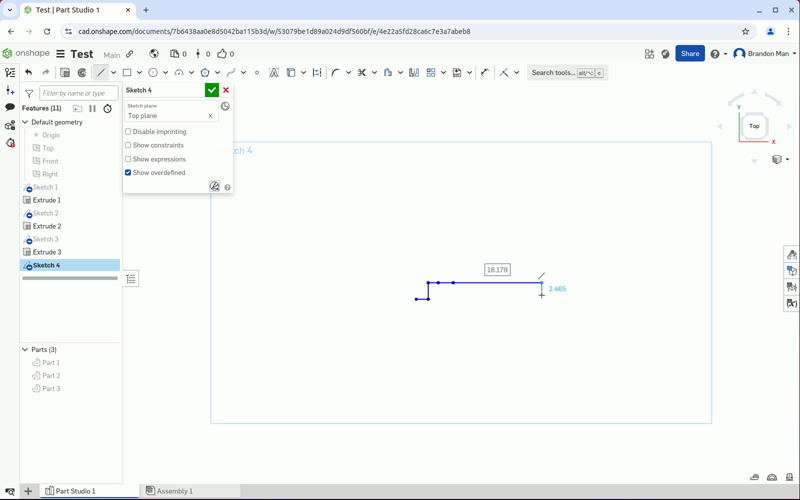
key_down(shift)
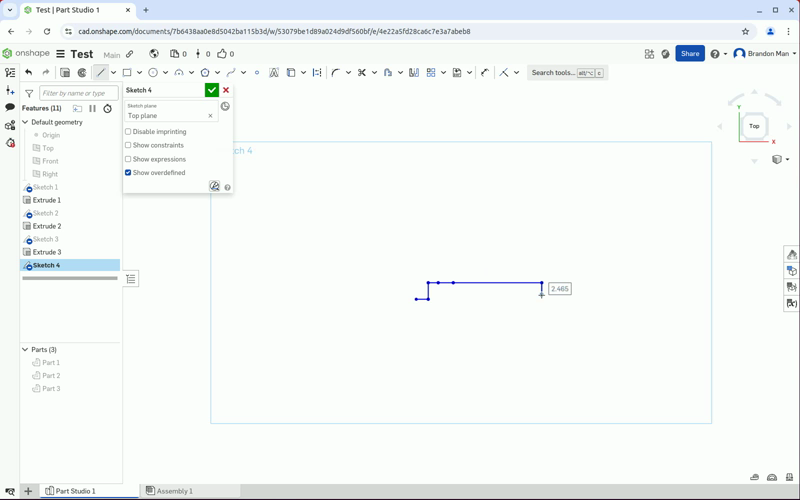
mouse_move(571, 294)
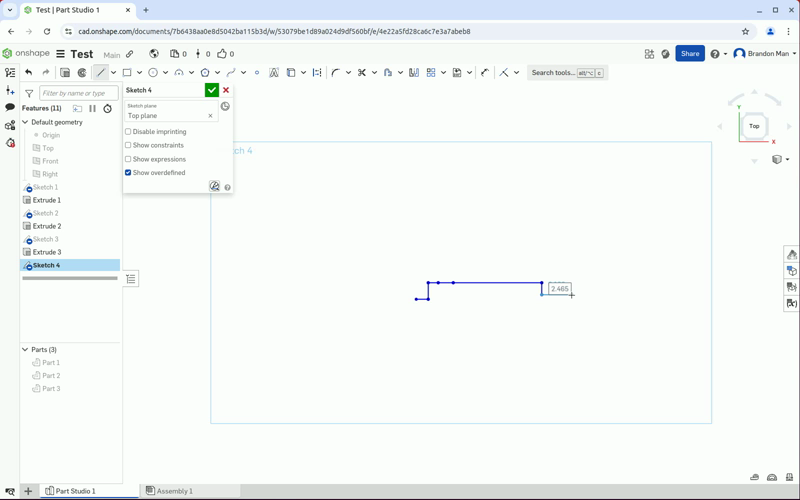
mouse_move(556, 294)
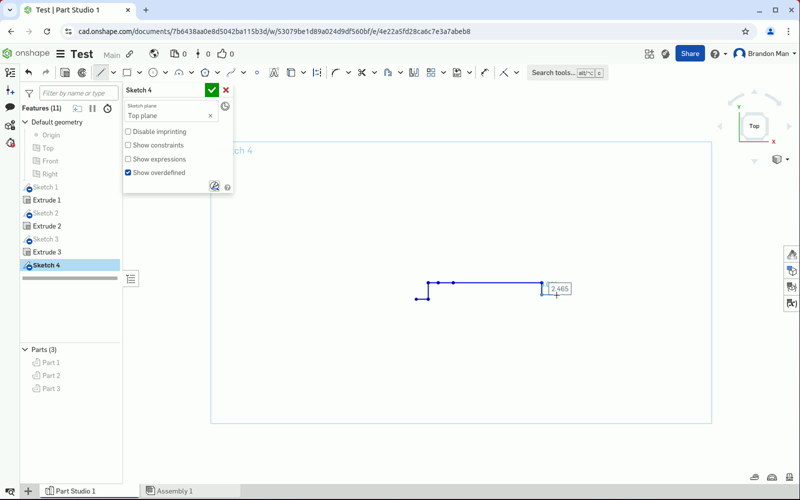
click(556, 294)
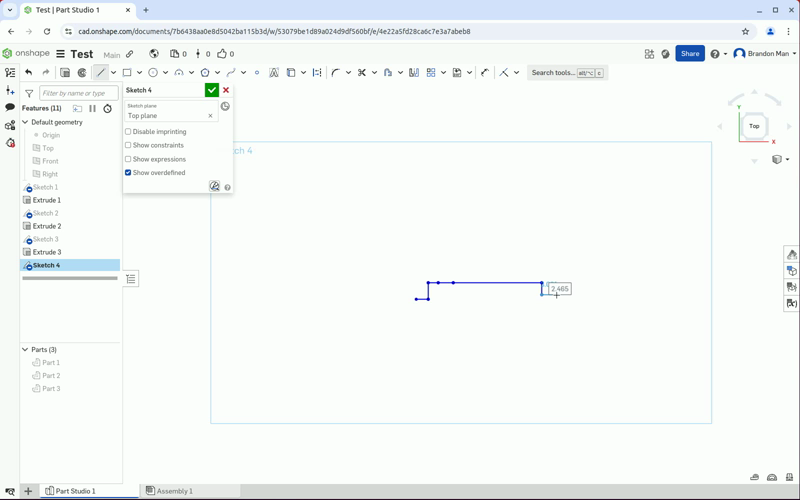
key_up(shift)
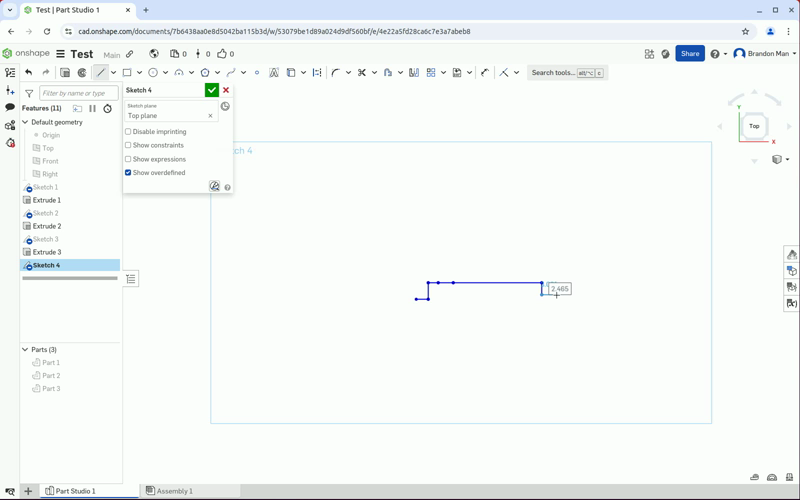
key_down(shift)
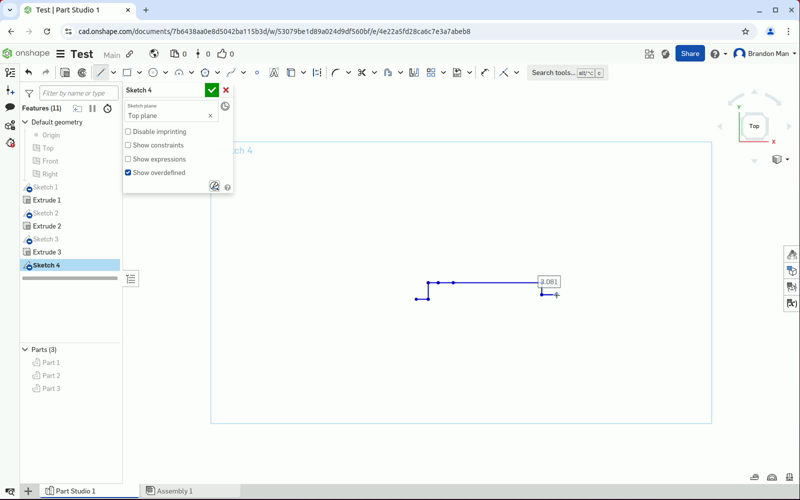
mouse_move(586, 294)
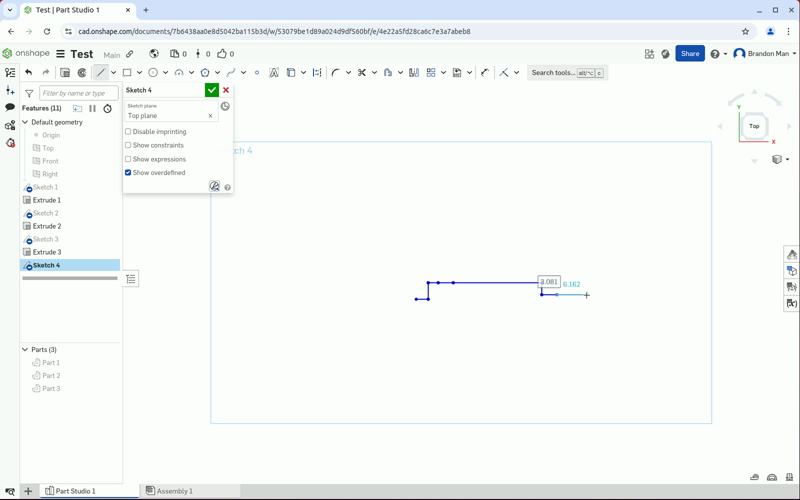
mouse_move(556, 266)
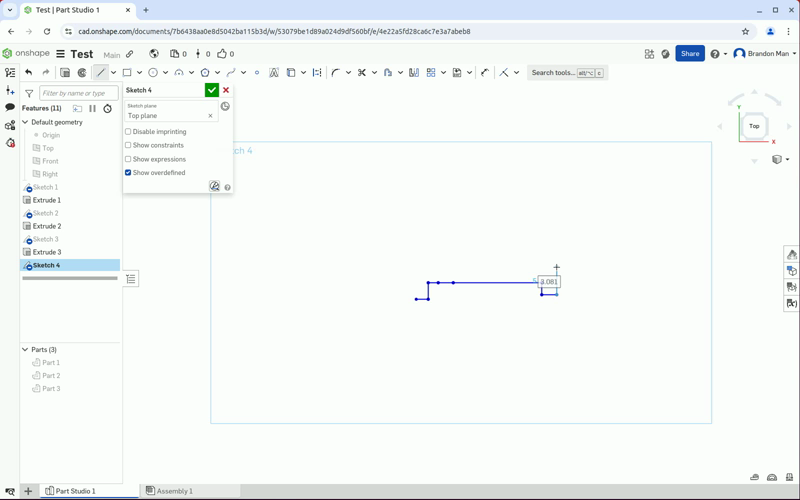
click(556, 266)
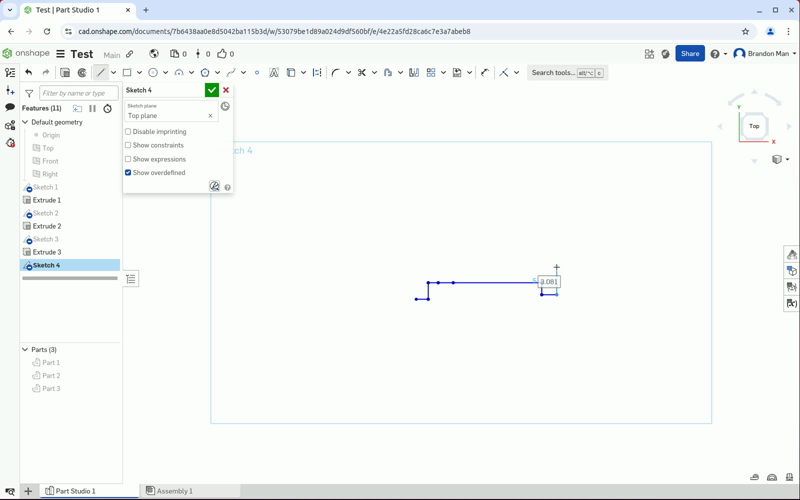
key_up(shift)
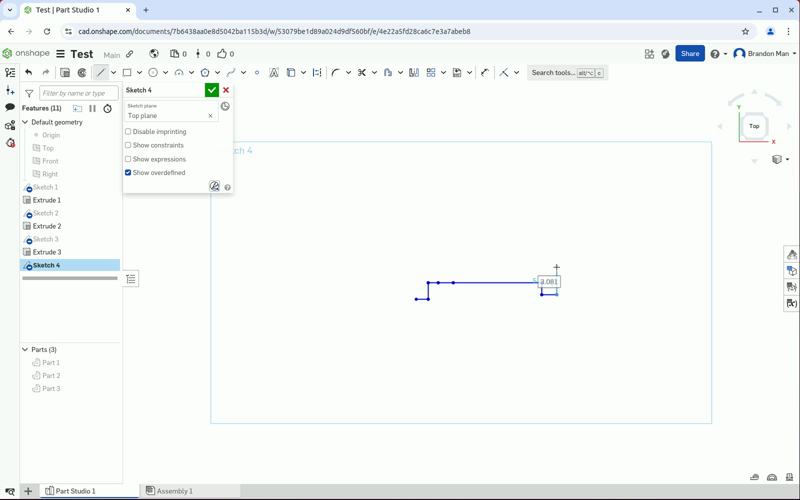
key_down(shift)
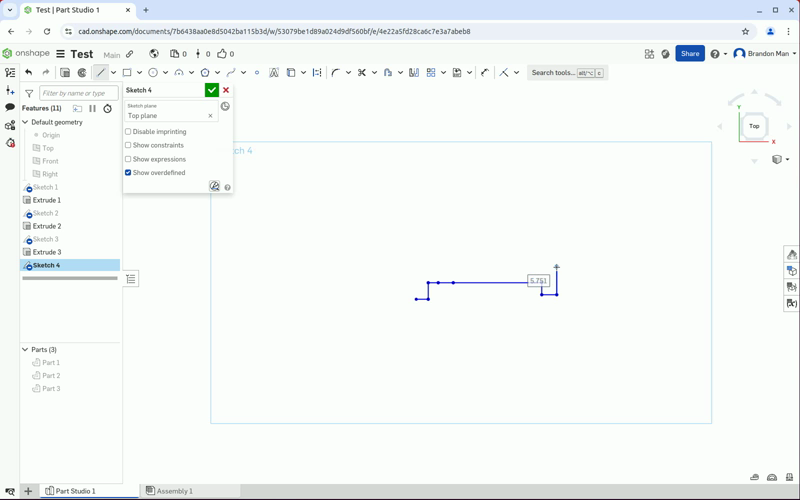
mouse_move(460, 266)
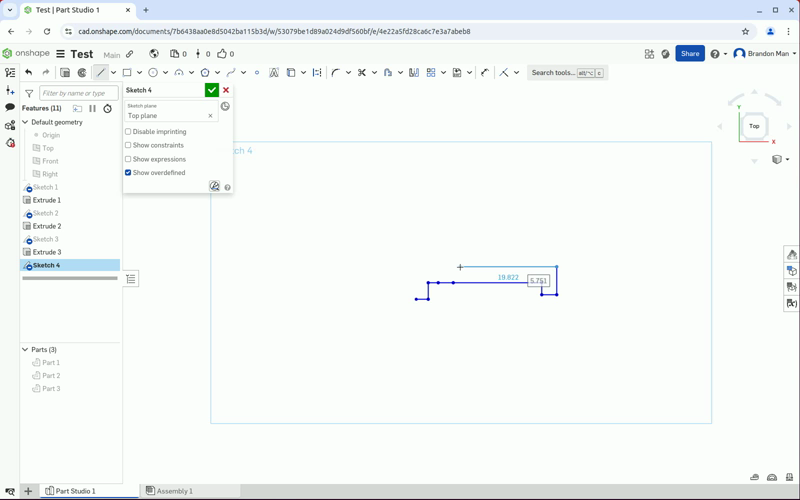
click(460, 266)
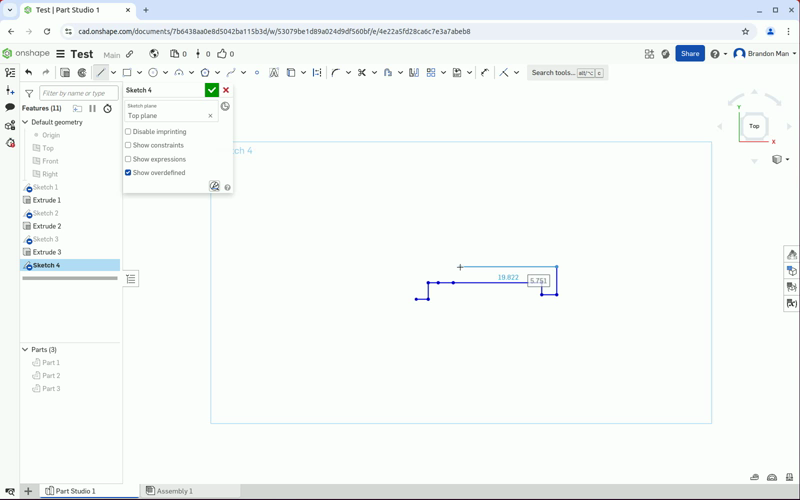
key_up(shift)
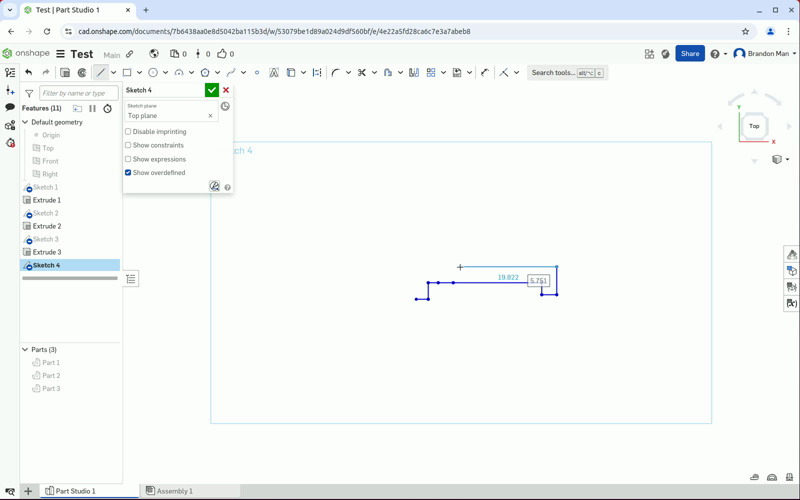
key_down(shift)
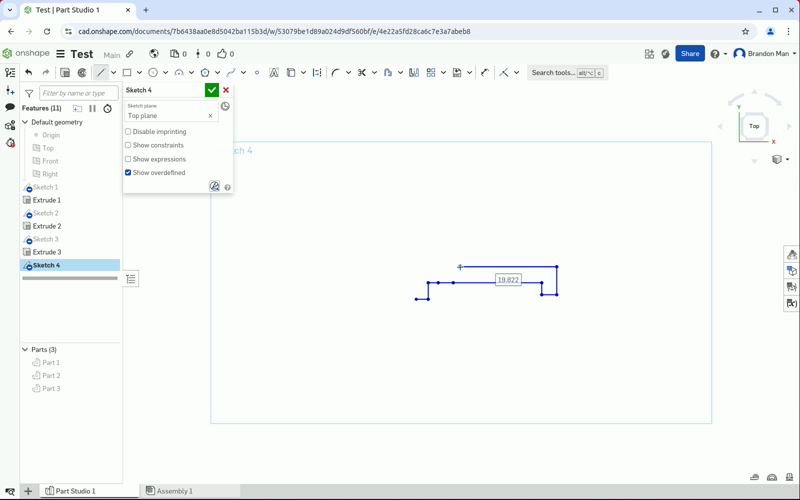
mouse_move(490, 266)
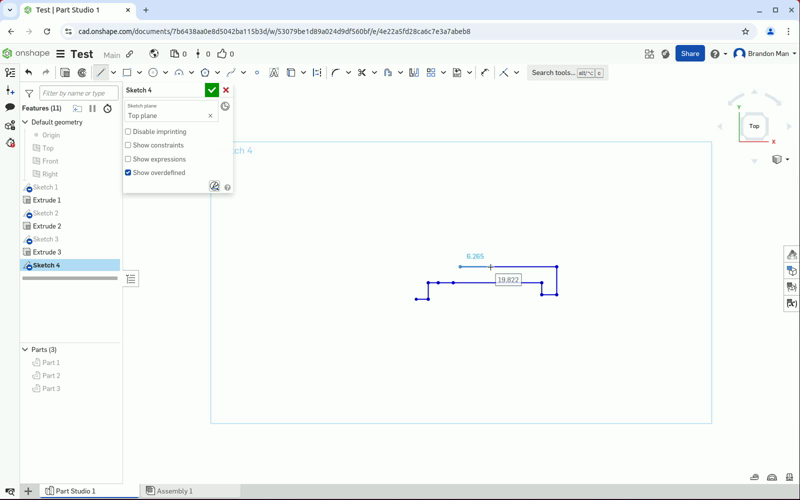
mouse_move(416, 266)
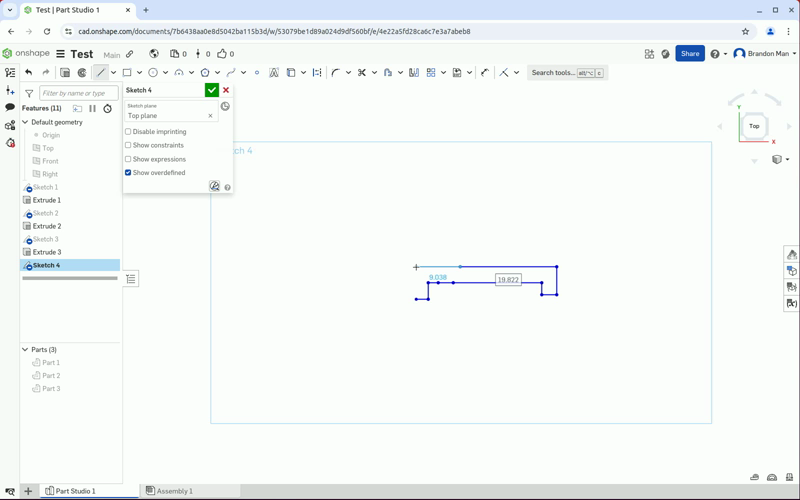
click(416, 266)
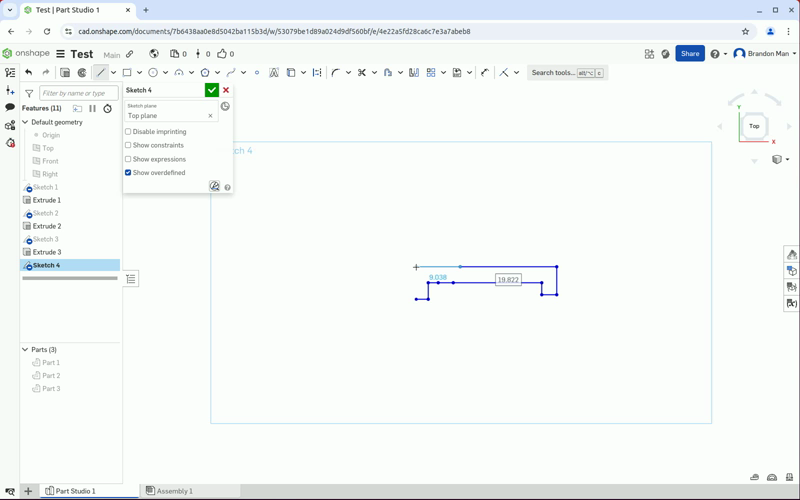
key_up(shift)
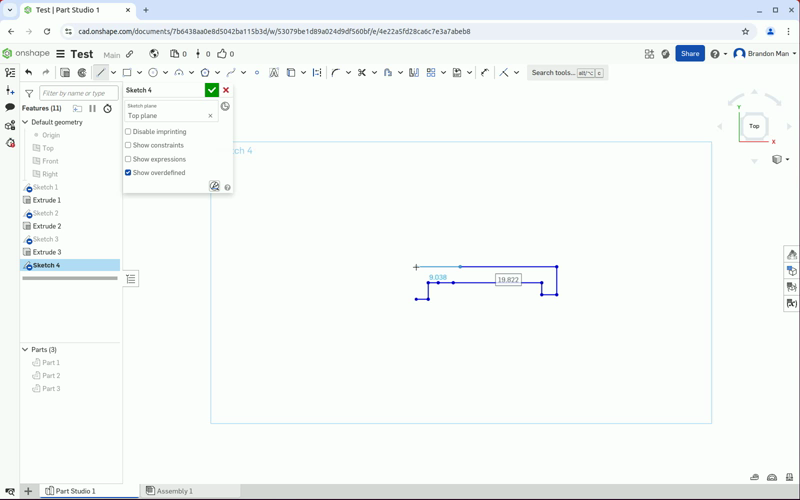
key_down(shift)
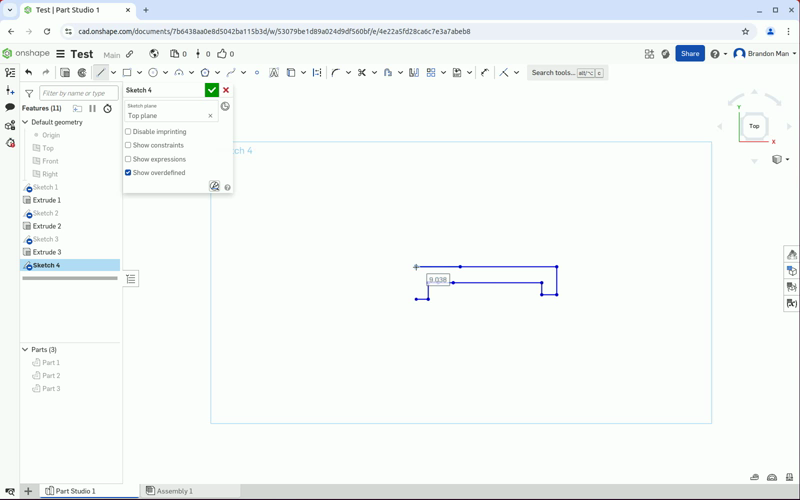
mouse_move(446, 266)
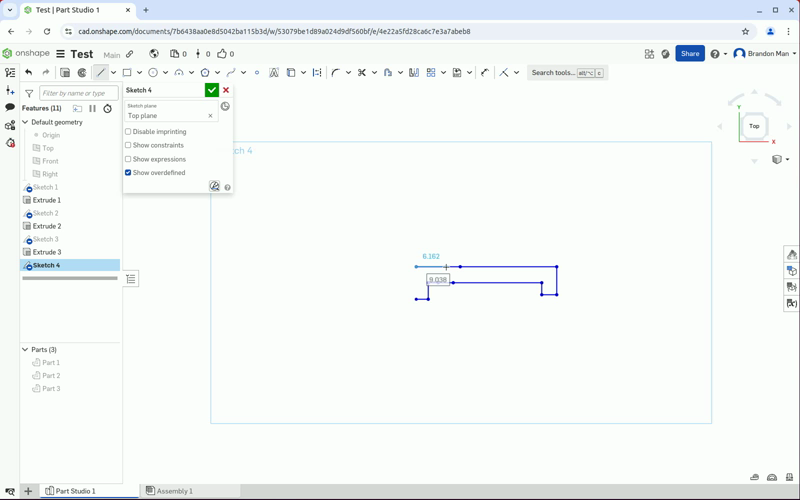
mouse_move(416, 282)
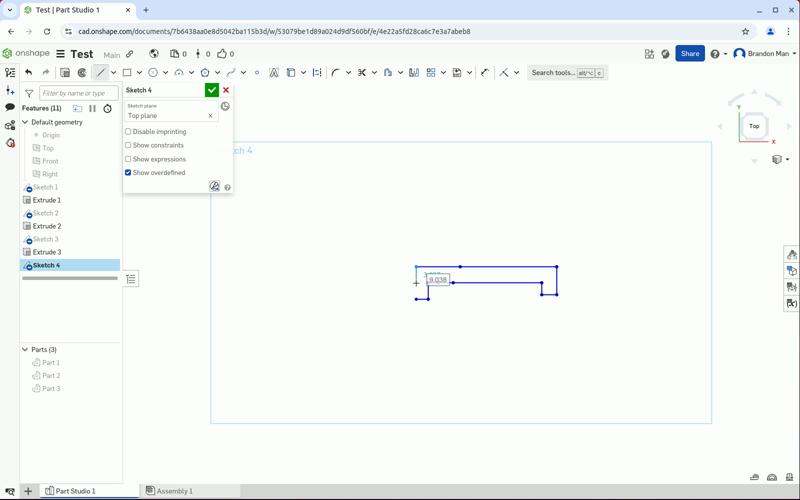
click(416, 282)
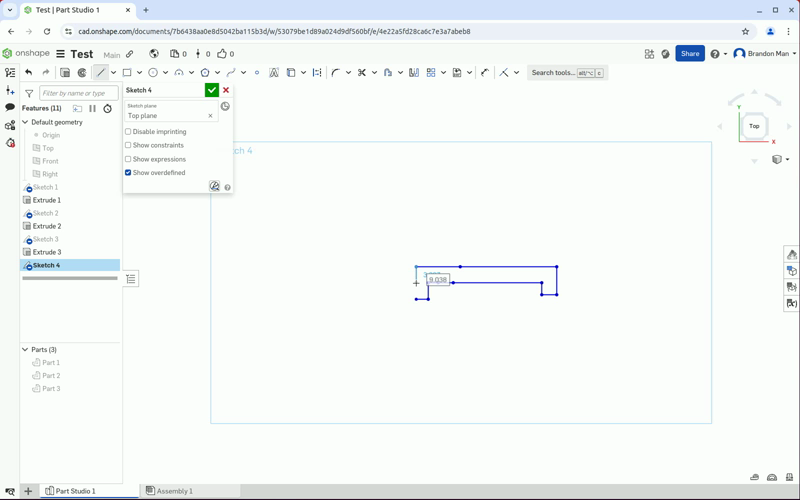
key_up(shift)
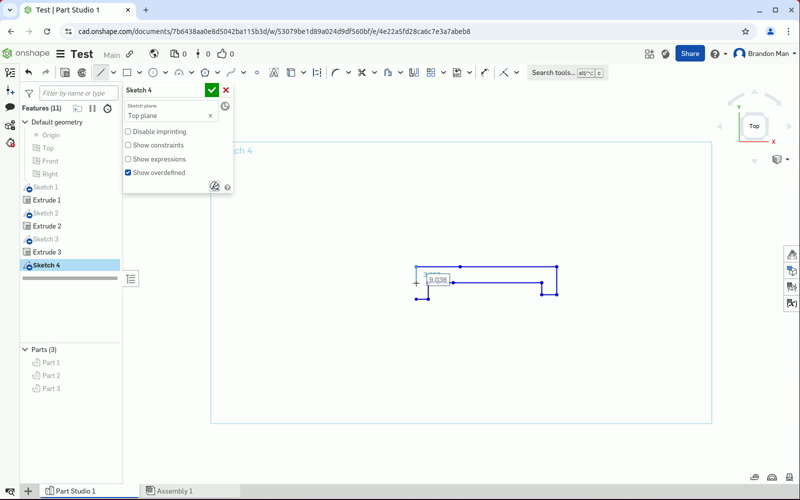
mouse_move(446, 282)
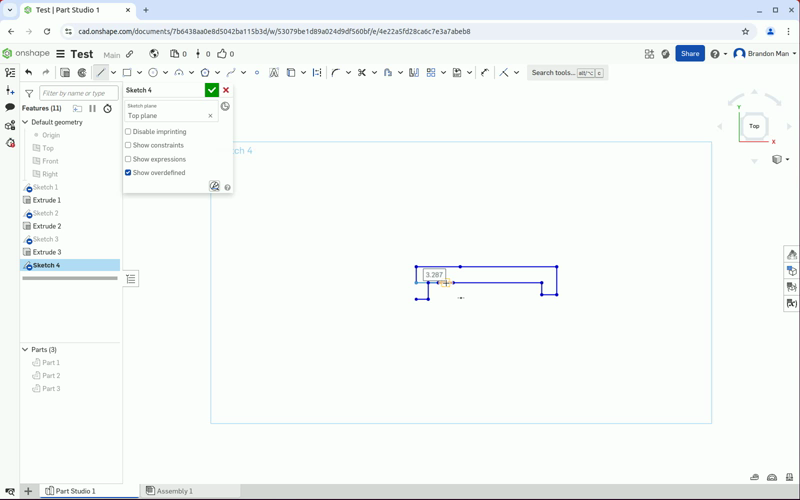
key_down(shift)
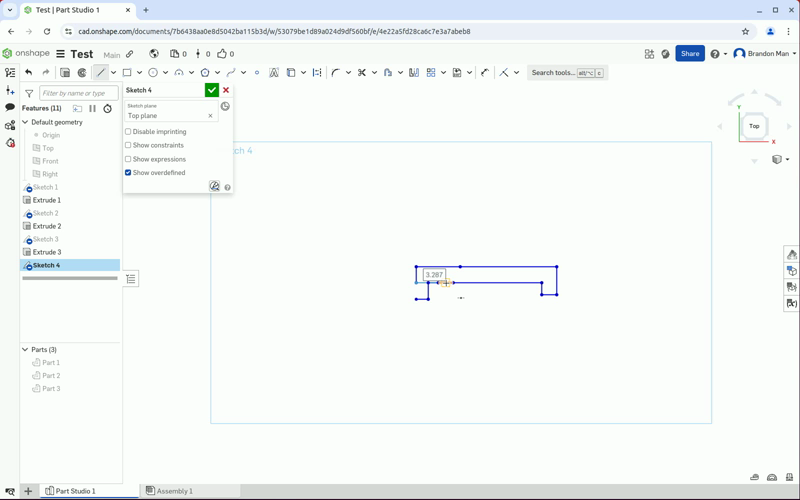
mouse_move(416, 299)
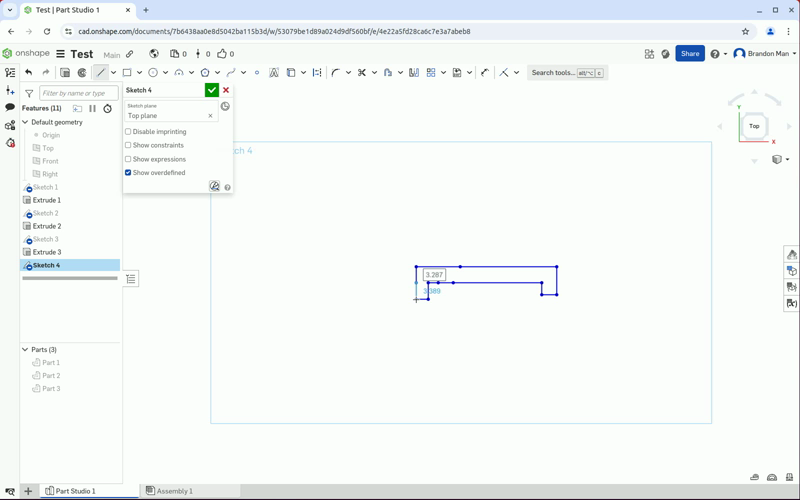
key_up(shift)
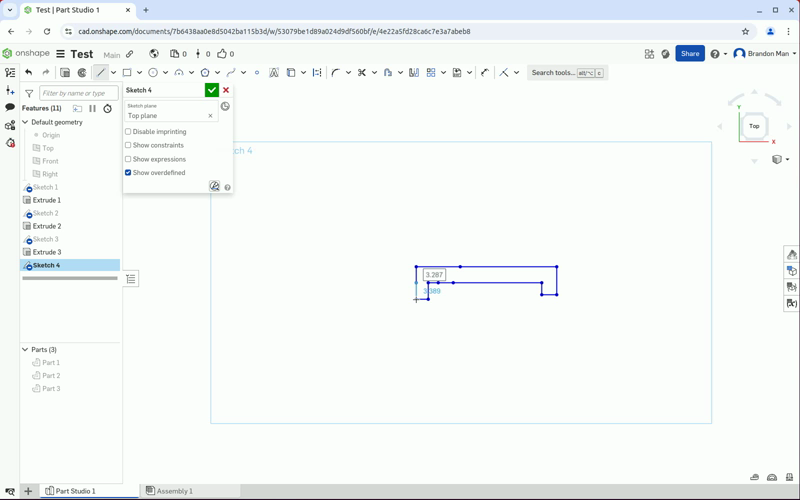
click(416, 299)
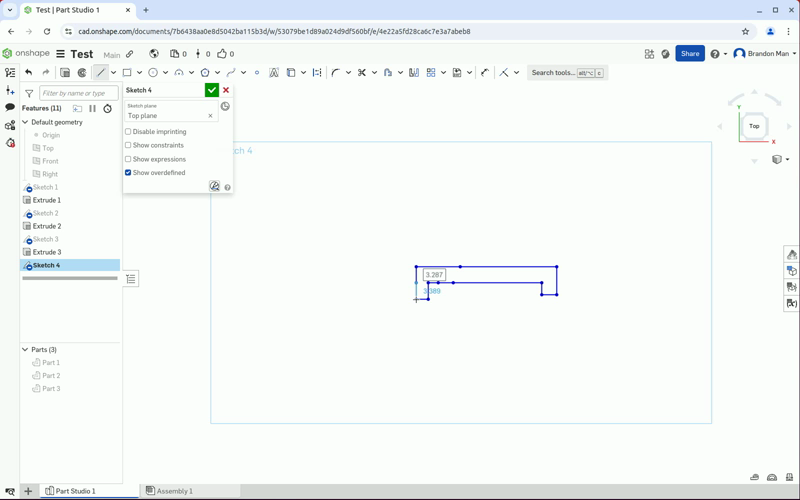
key(esc)
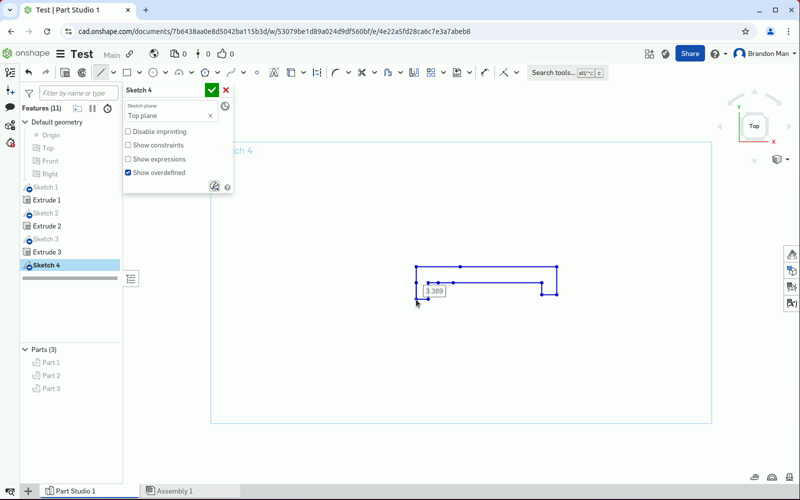
mouse_move(459, 271)
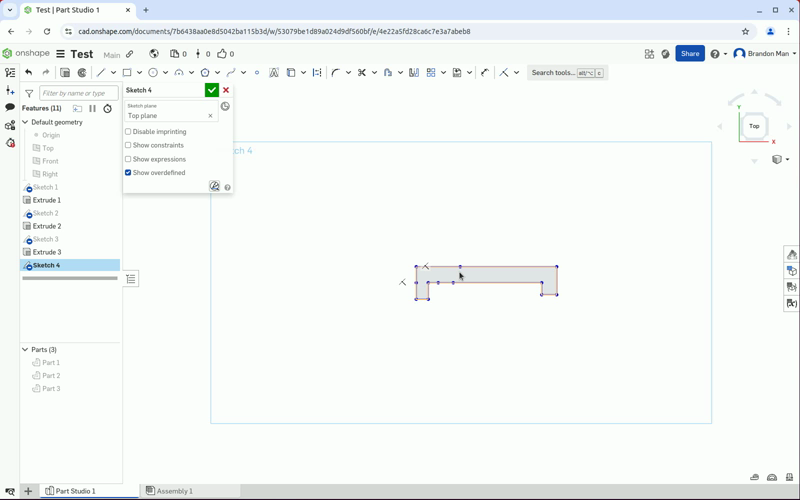
click(459, 271)
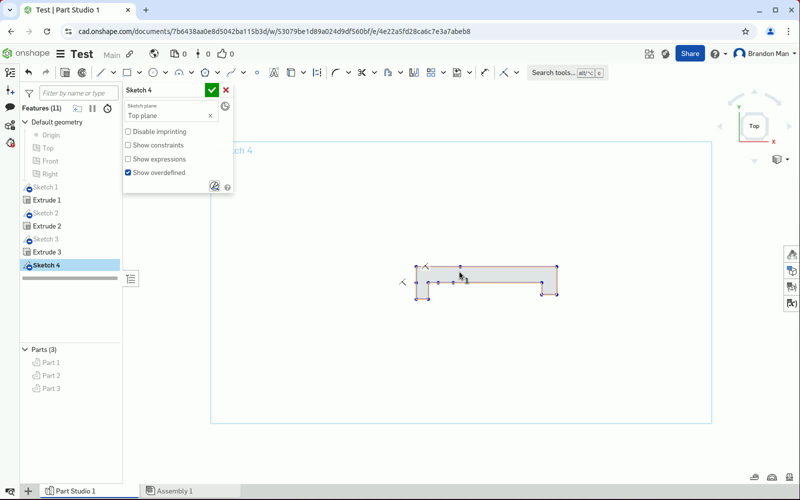
mouse_move(73, 352)
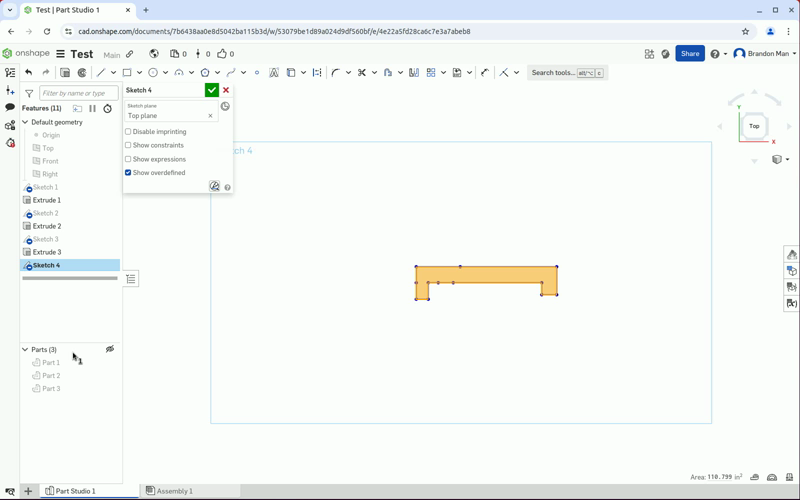
key(shift+y)
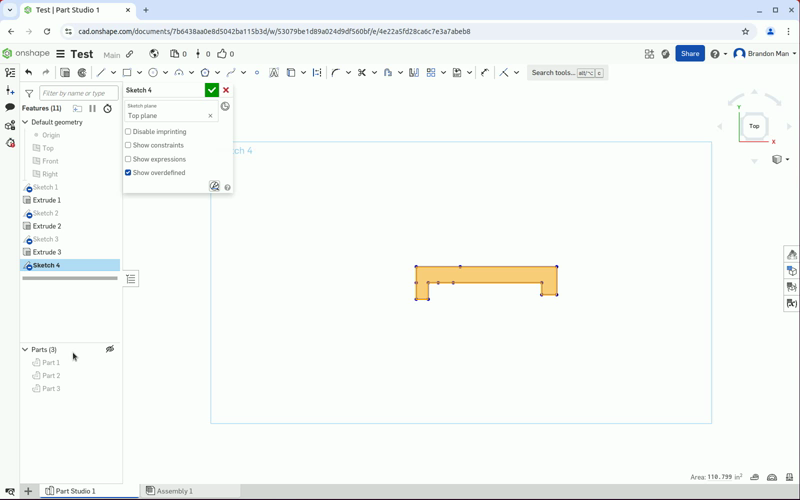
key(shift+e)
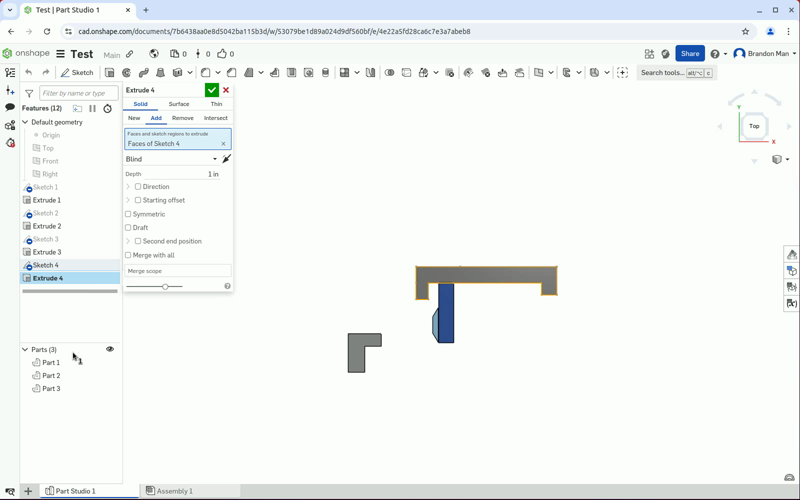
mouse_move(143, 106)
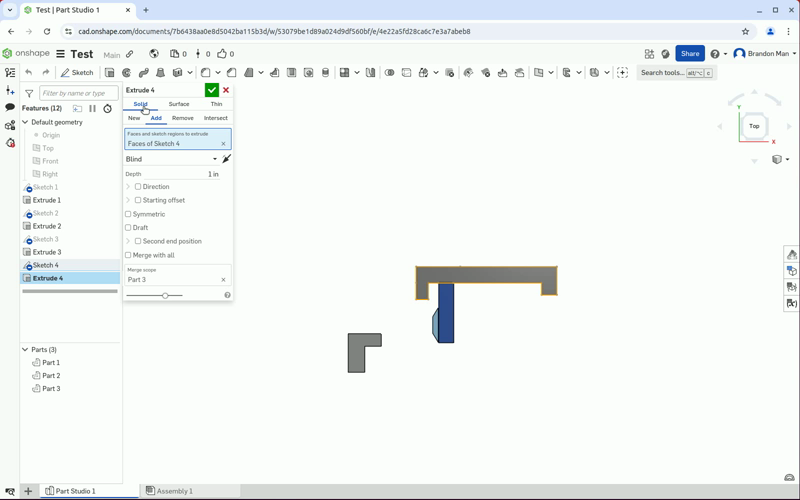
click(143, 106)
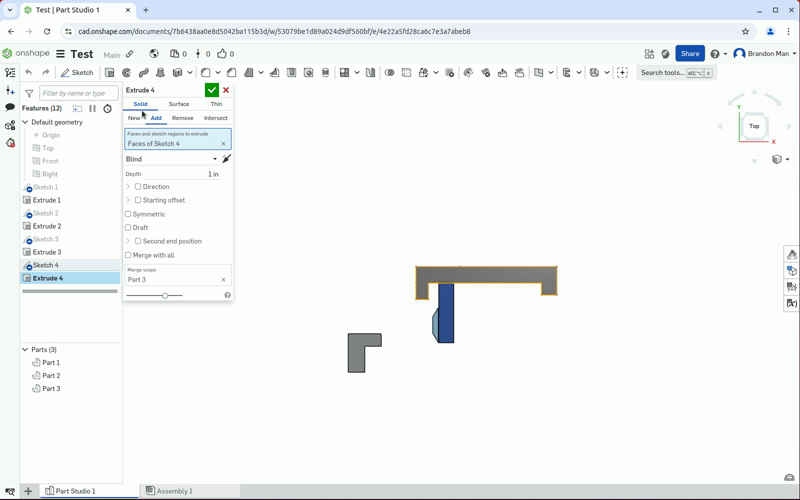
mouse_move(137, 120)
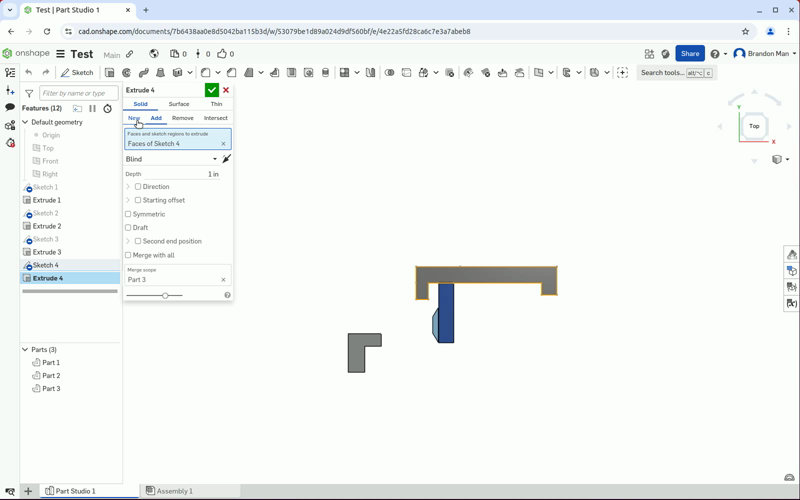
click(137, 120)
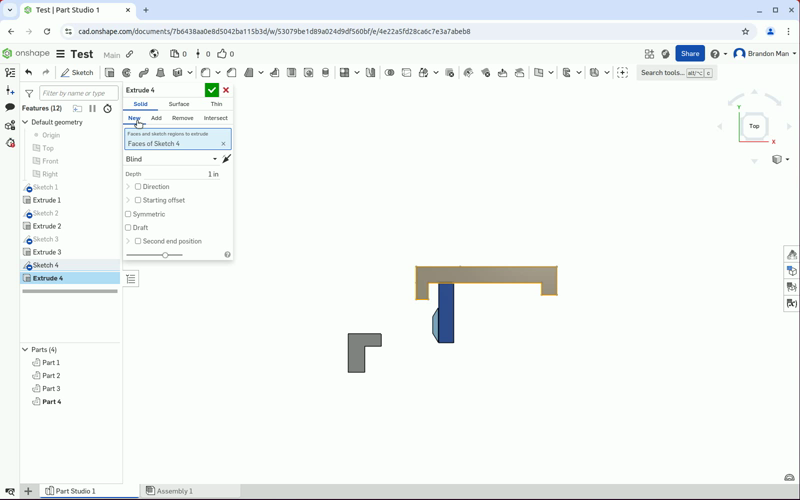
key(tab, 4)
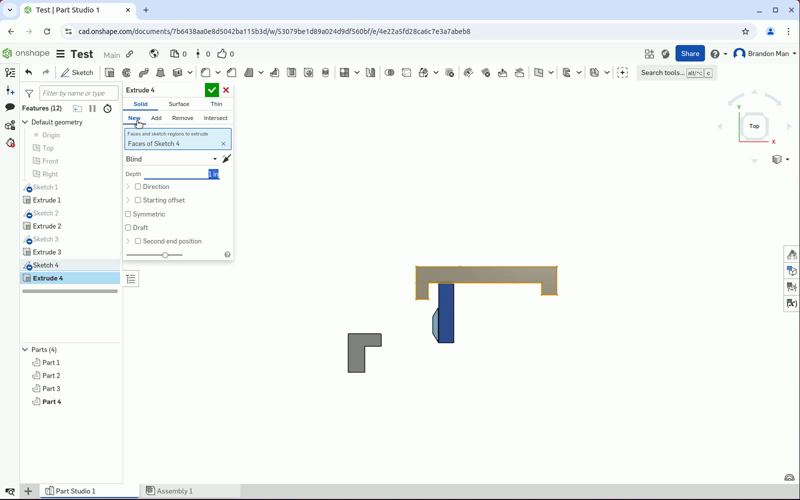
text(11.554)
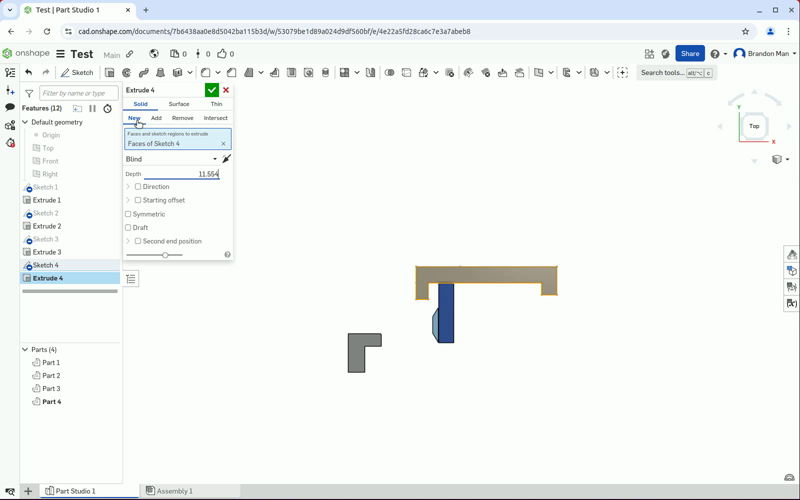
key(enter)
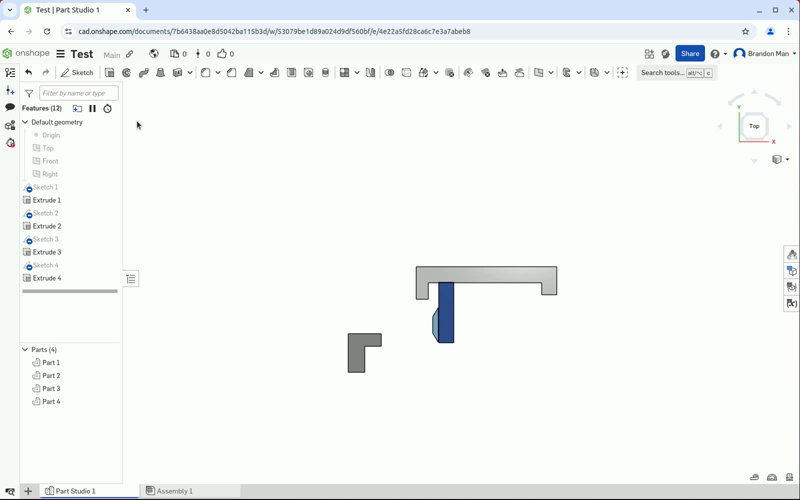
key(shift+h)
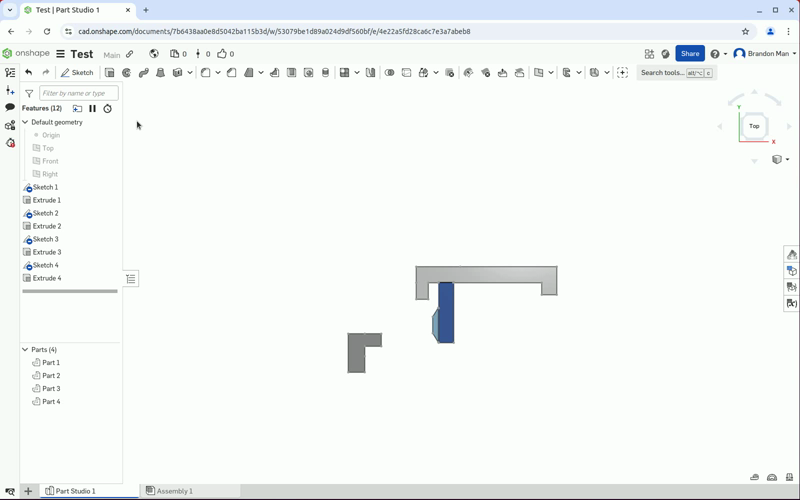
key(shift+h)
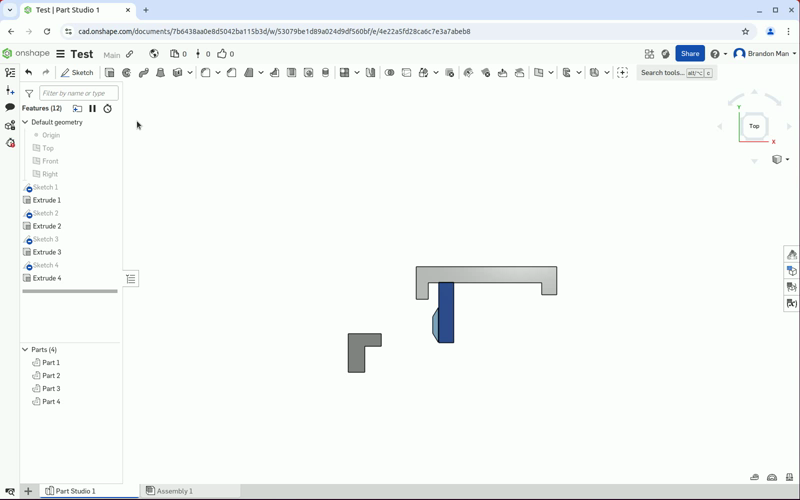
mouse_move(73, 189)
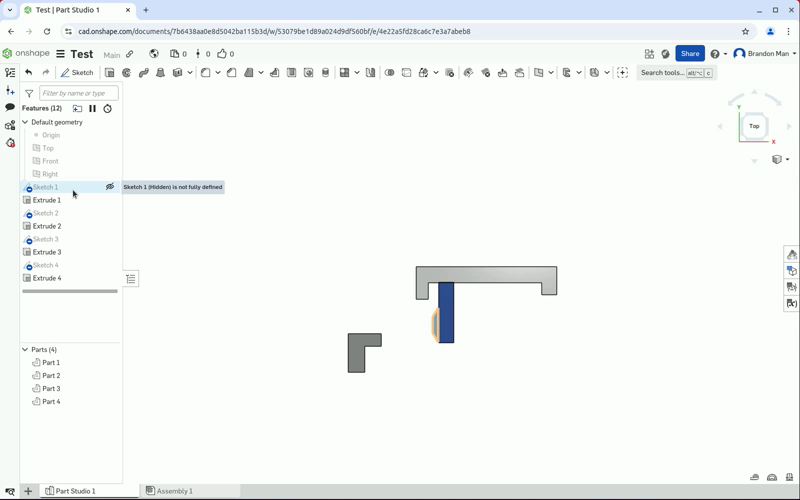
click(73, 189)
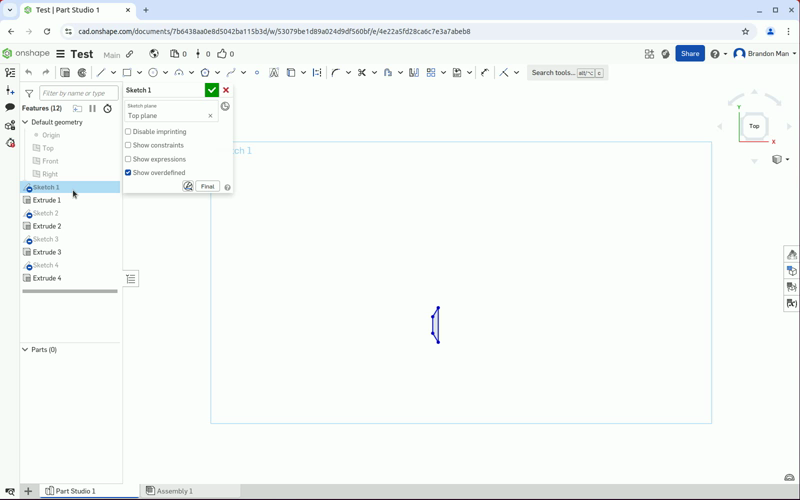
mouse_move(229, 92)
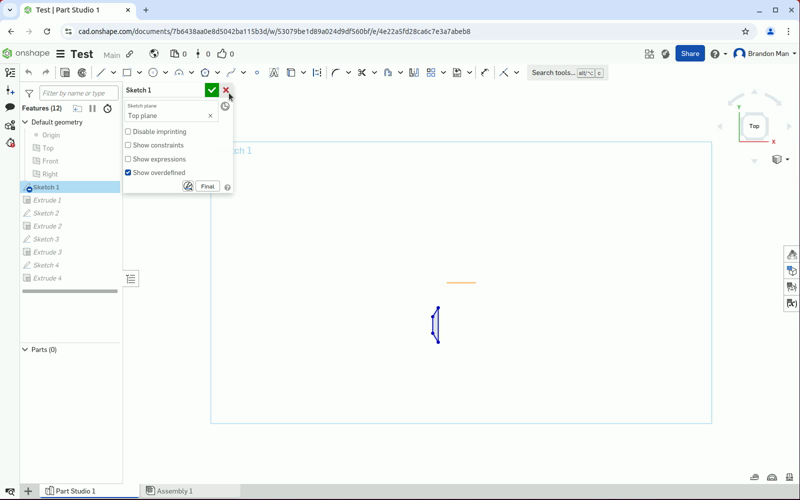
click(229, 92)
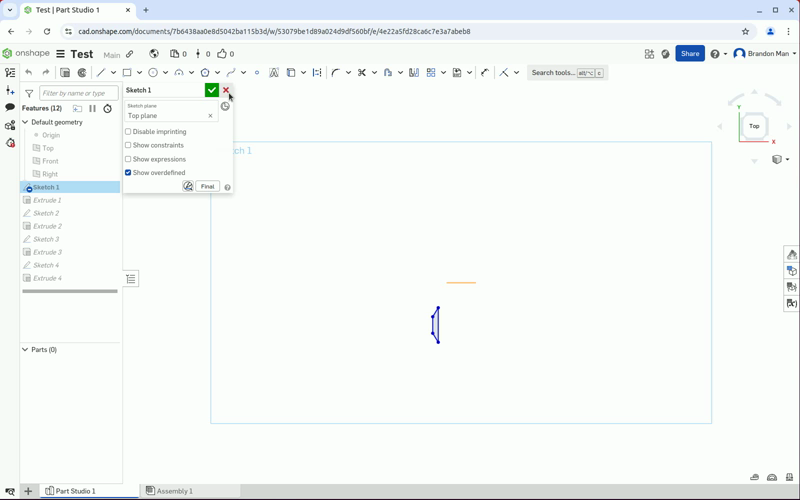
key(shift+s)
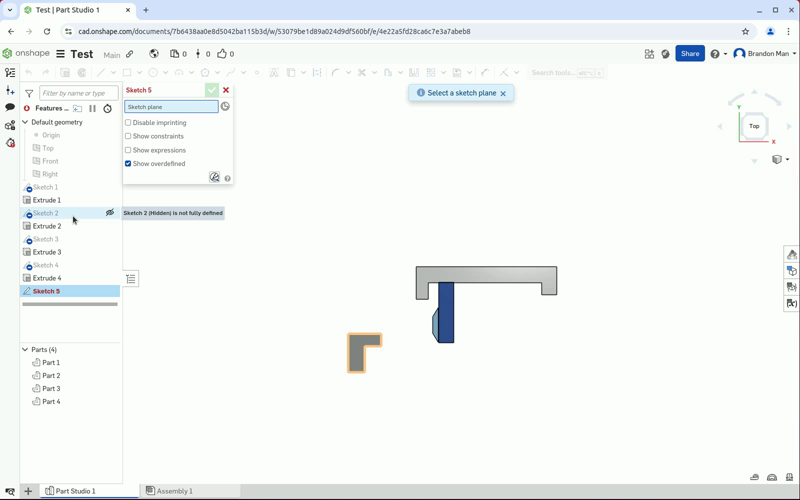
scroll(3)
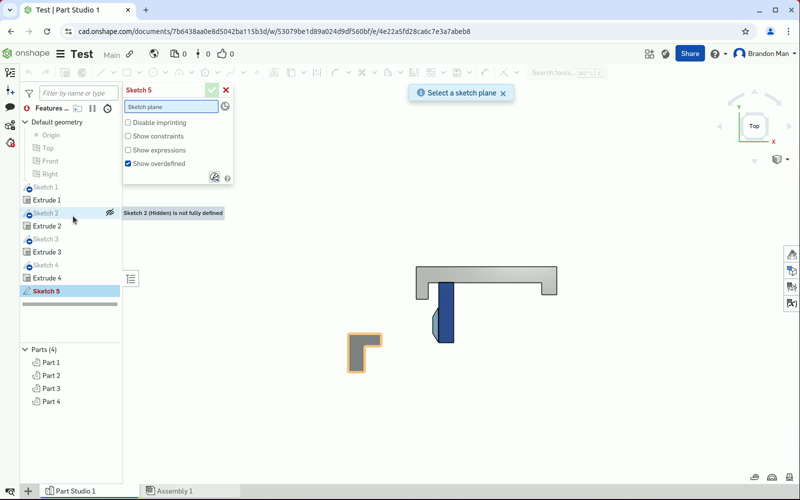
mouse_move(73, 150)
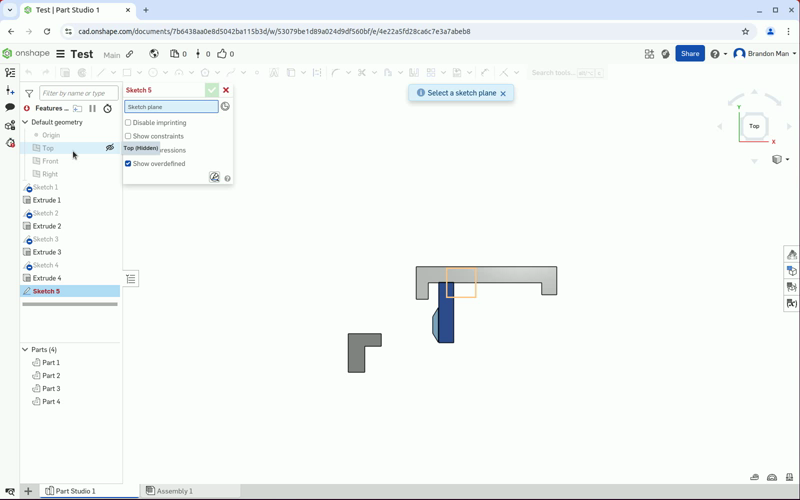
click(73, 150)
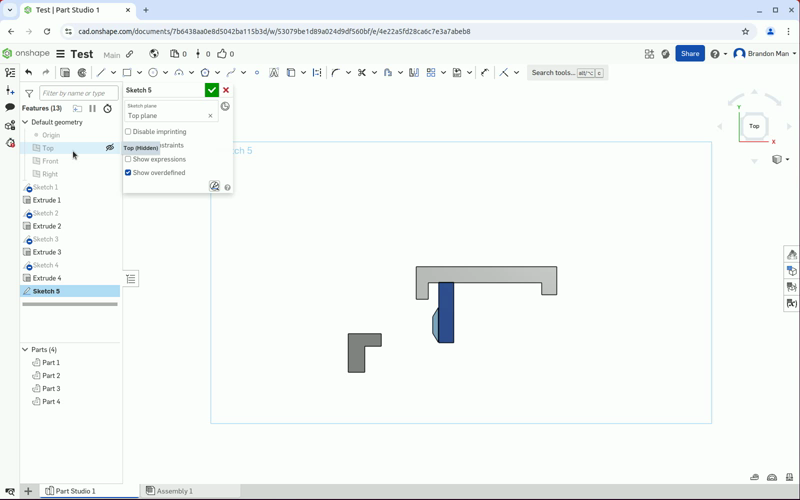
mouse_move(73, 352)
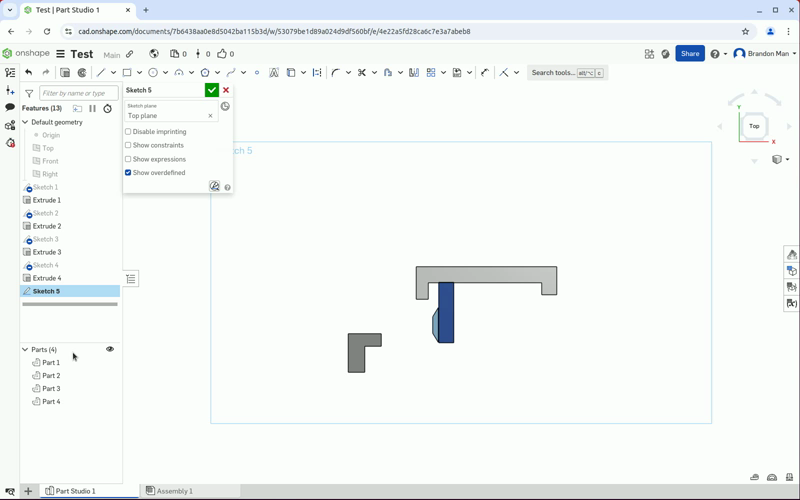
key(y)
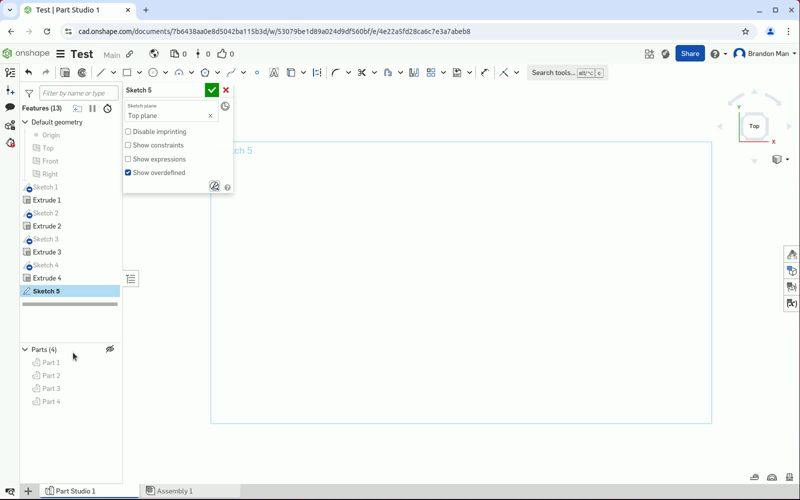
key(l)
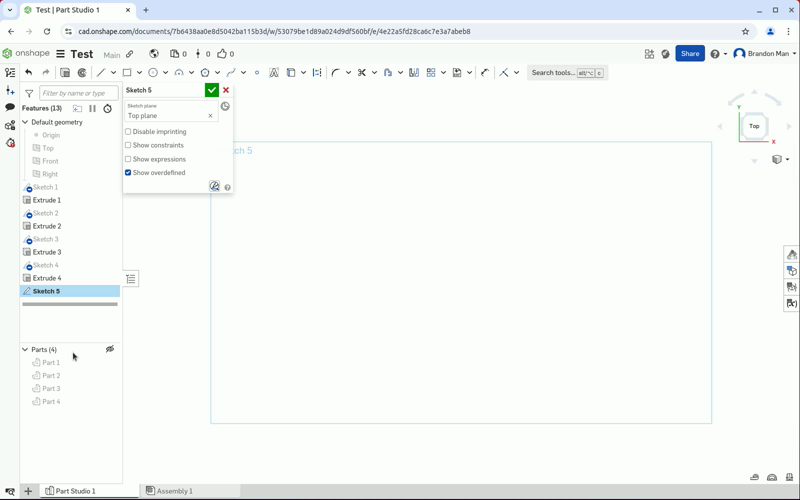
key_down(shift)
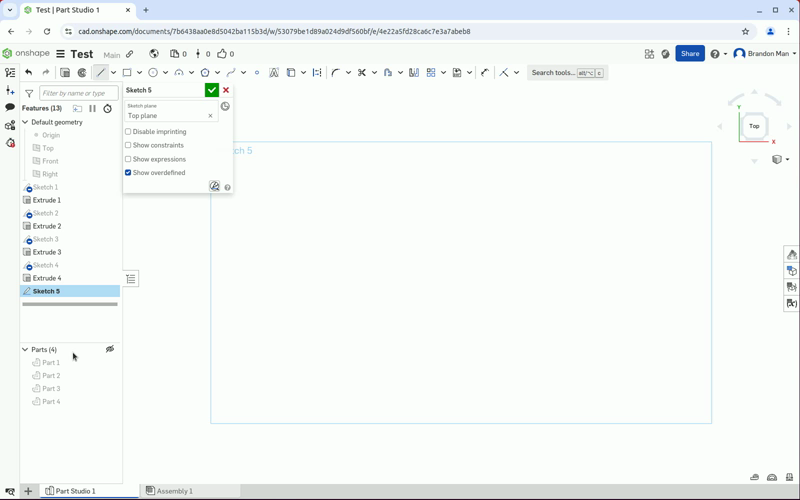
mouse_move(348, 334)
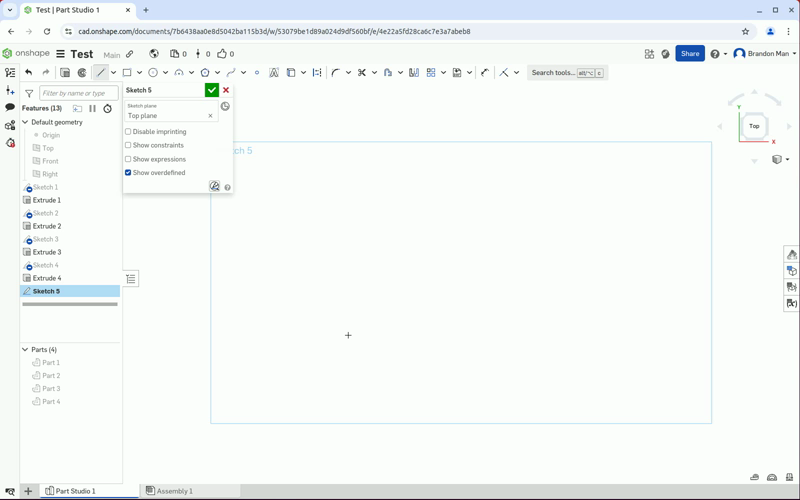
click(348, 334)
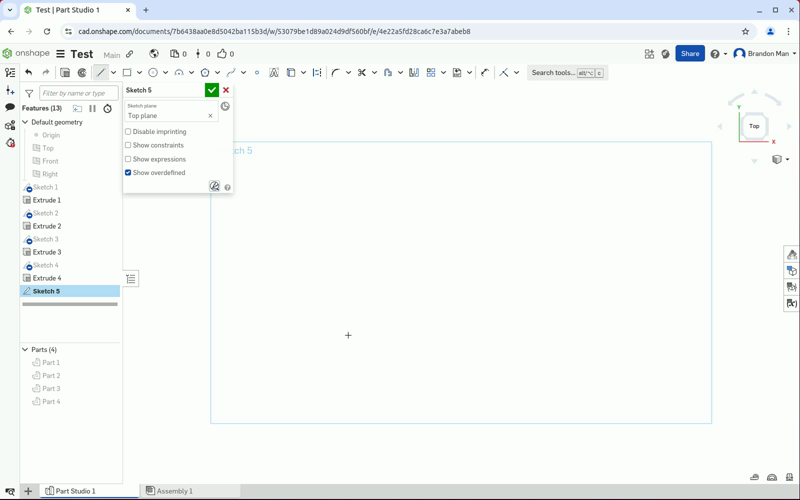
key_up(shift)
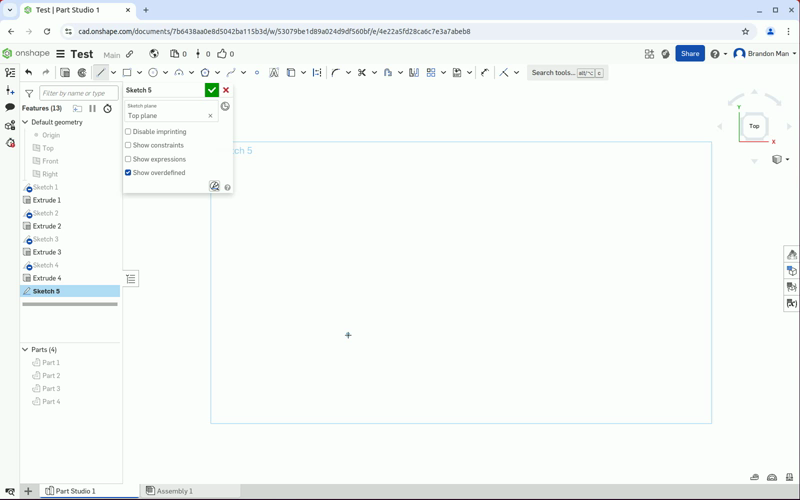
key_down(shift)
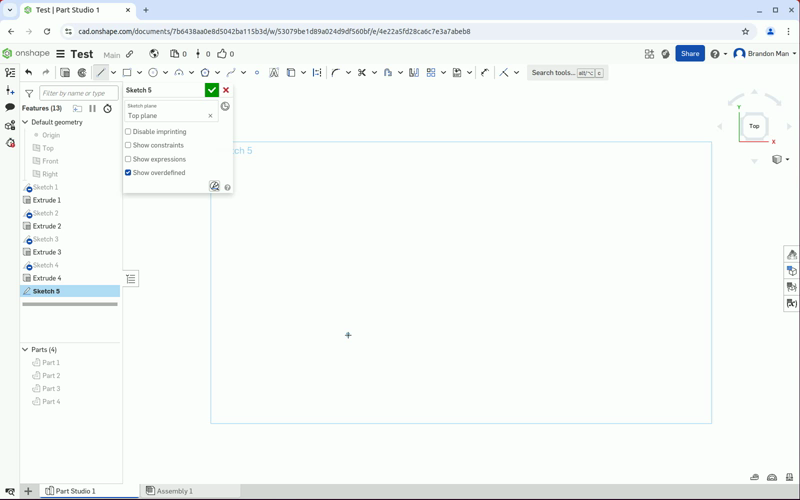
mouse_move(378, 334)
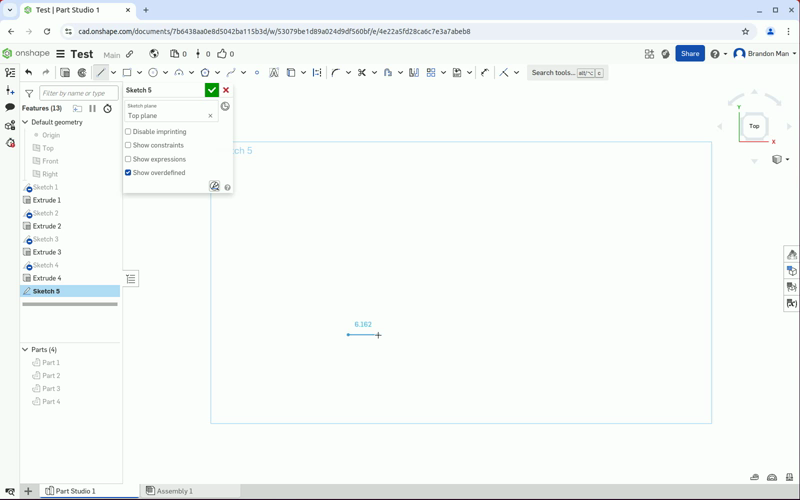
mouse_move(364, 334)
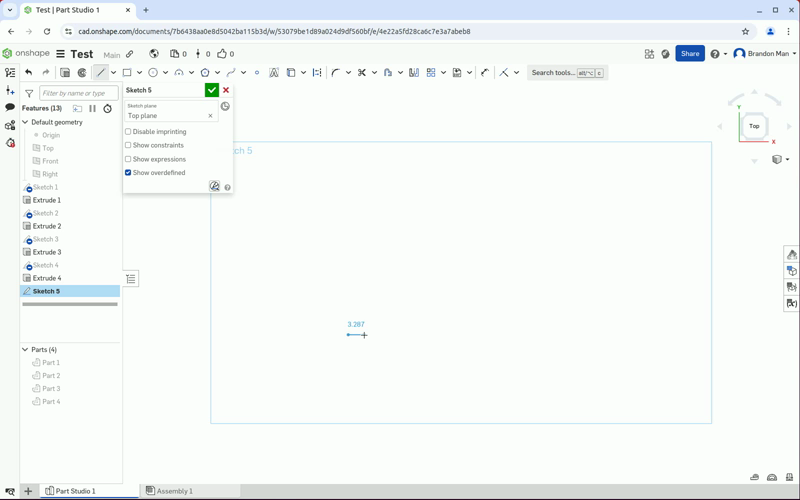
click(364, 334)
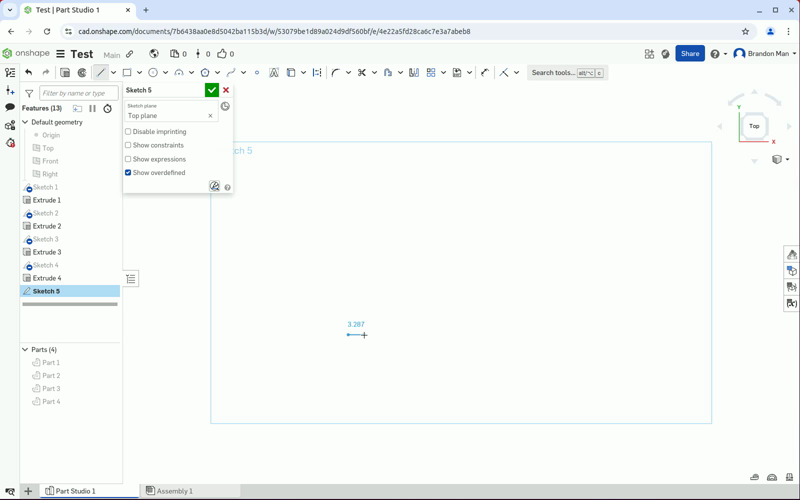
key_up(shift)
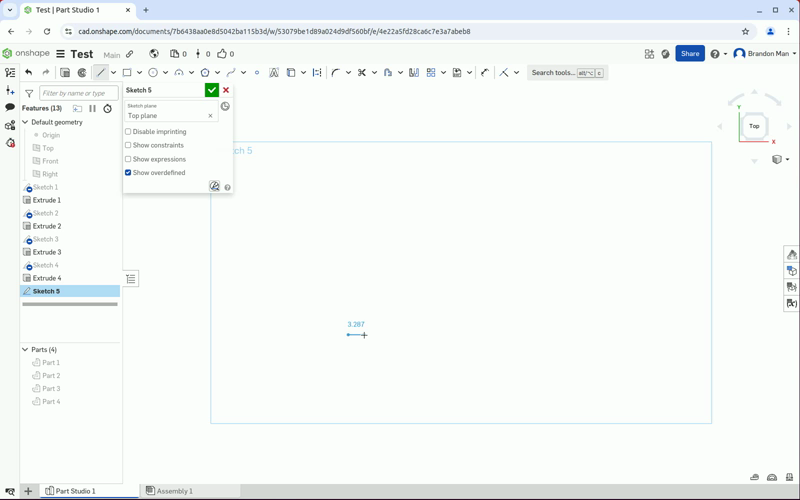
key_down(shift)
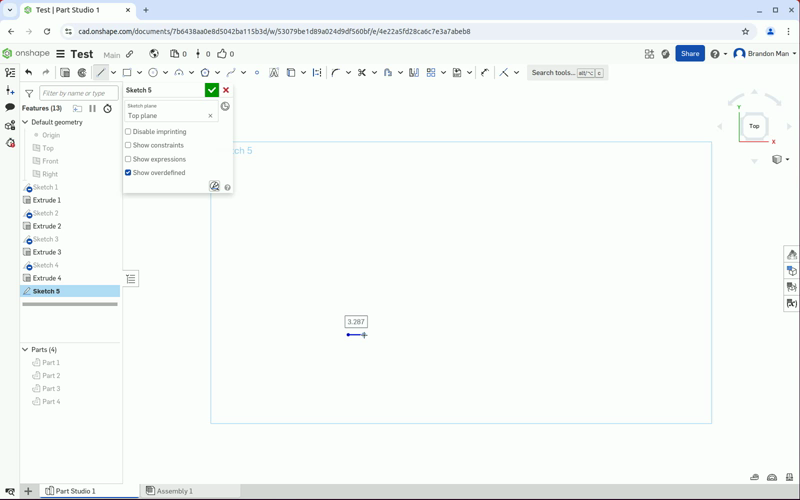
mouse_move(394, 334)
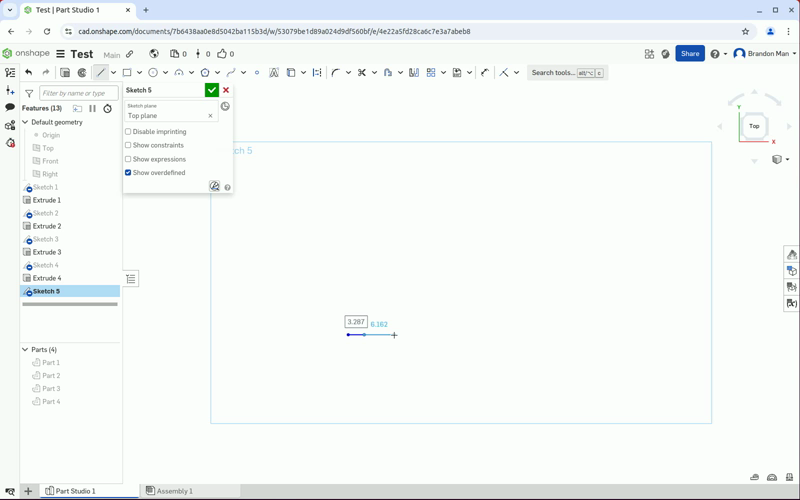
mouse_move(364, 282)
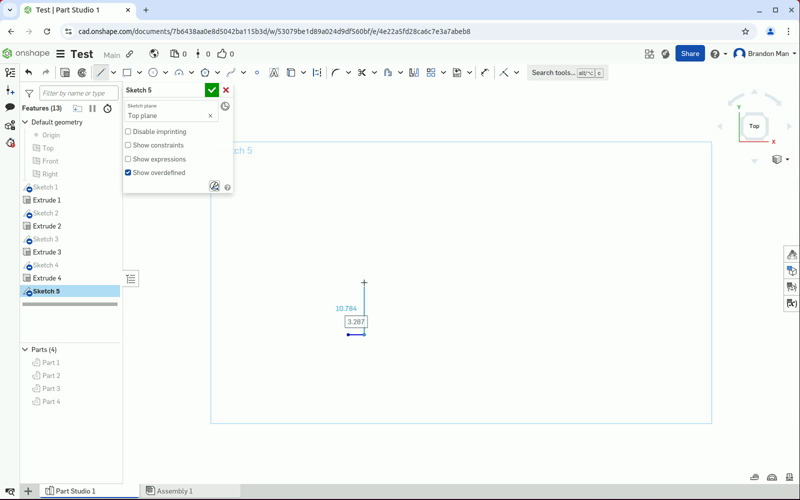
click(364, 282)
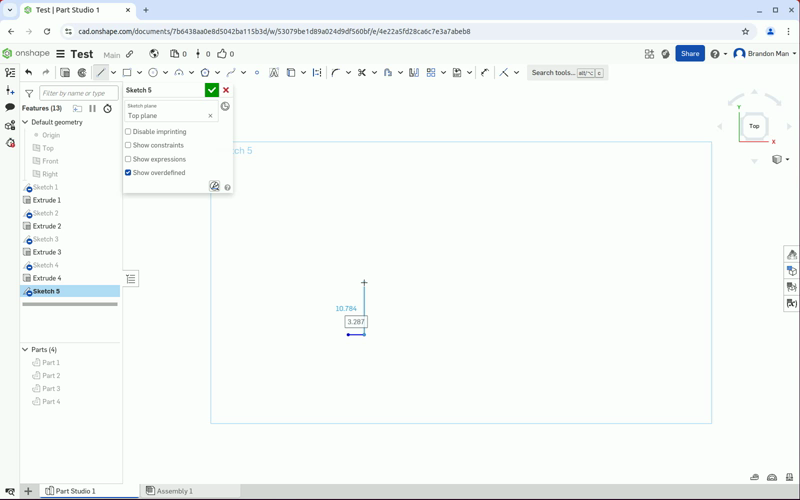
key_up(shift)
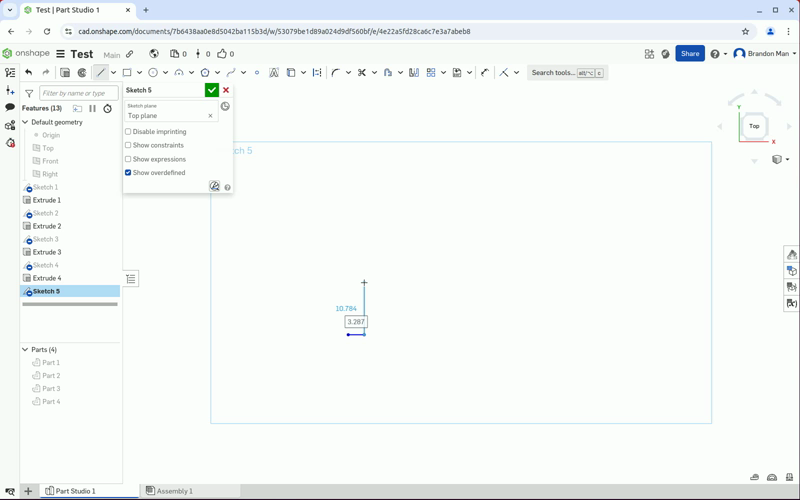
key_down(shift)
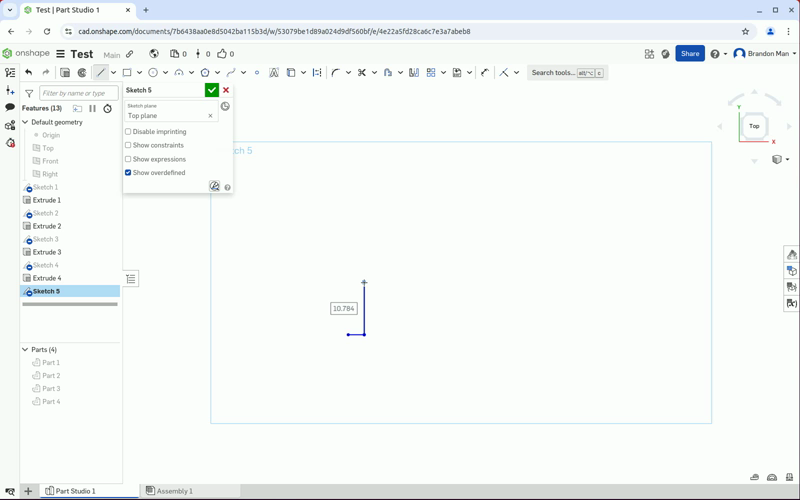
mouse_move(394, 282)
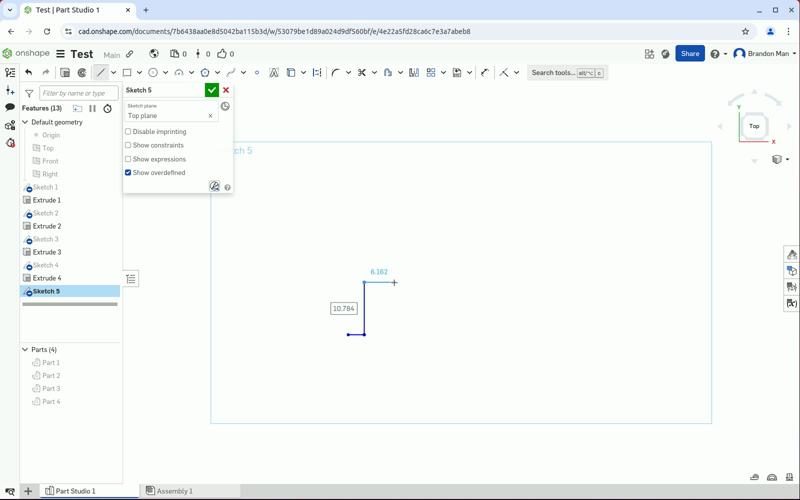
mouse_move(416, 282)
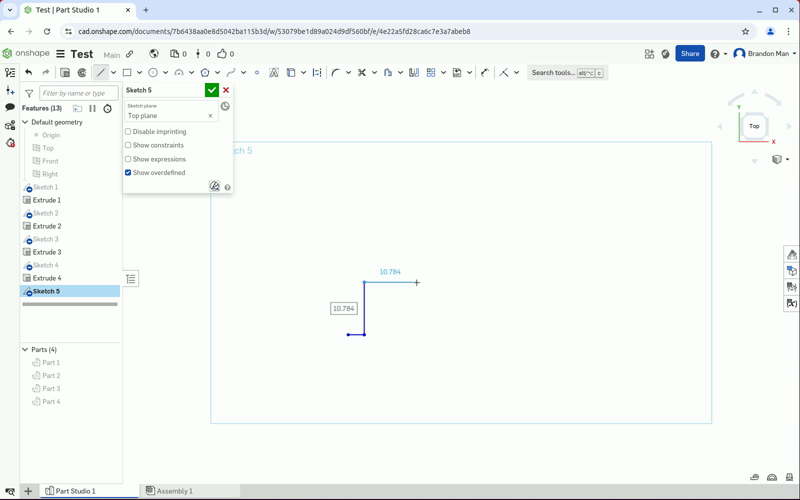
click(416, 282)
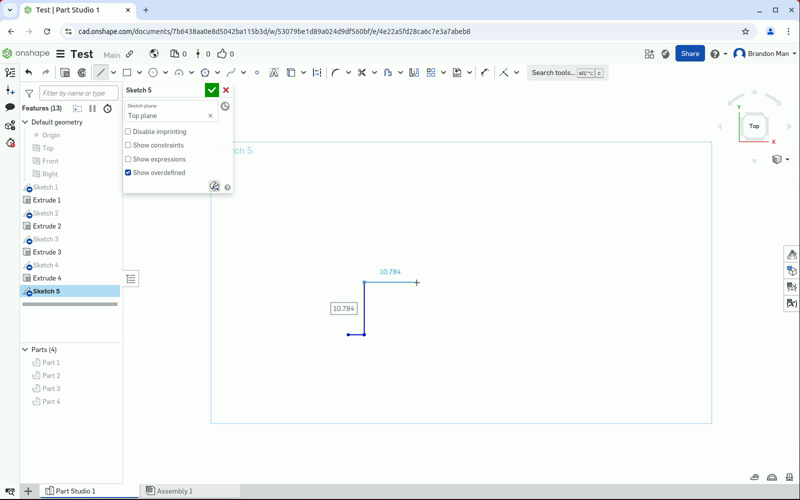
key_up(shift)
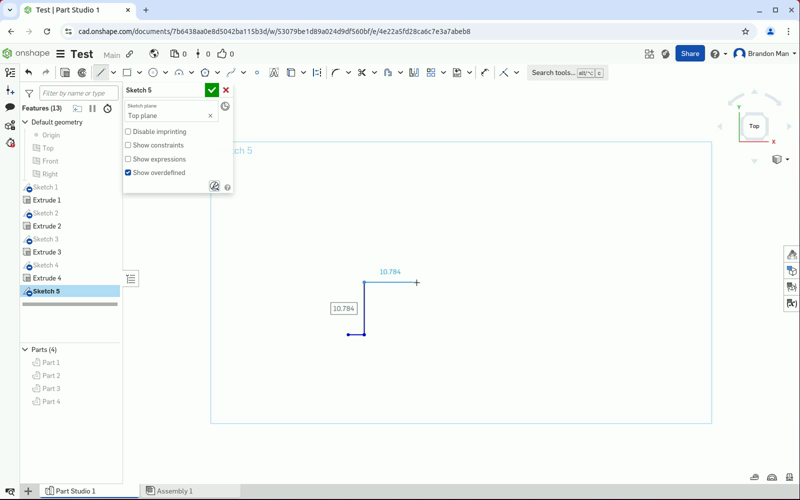
key_down(shift)
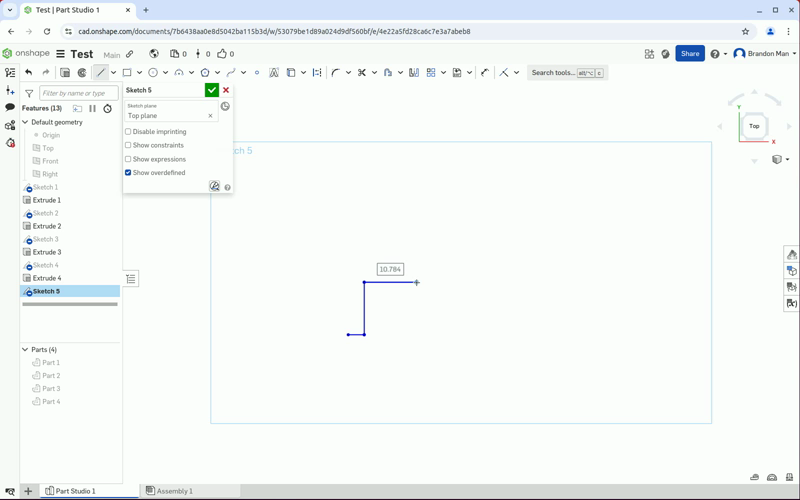
mouse_move(446, 282)
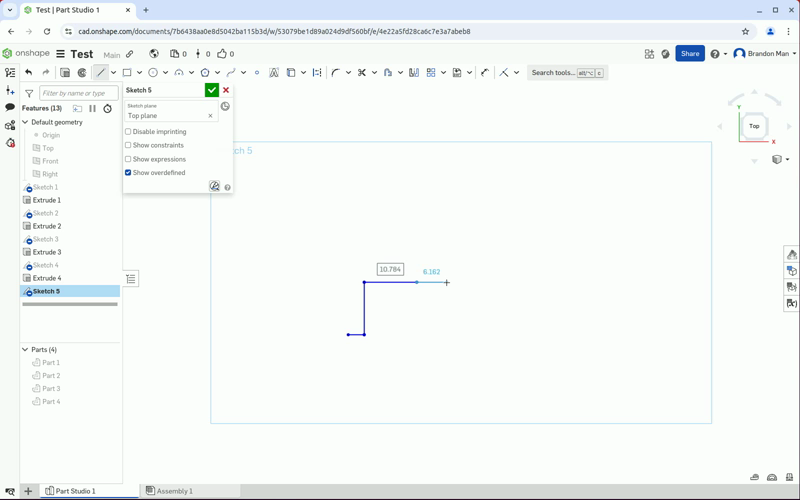
mouse_move(416, 266)
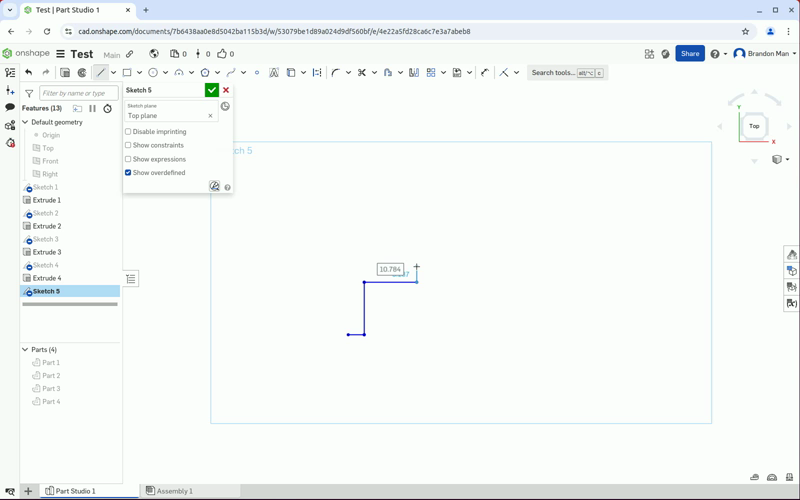
click(416, 266)
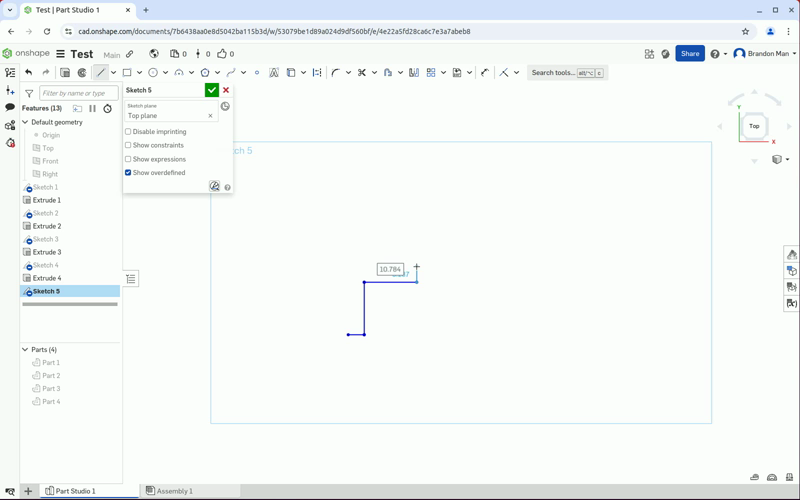
key_up(shift)
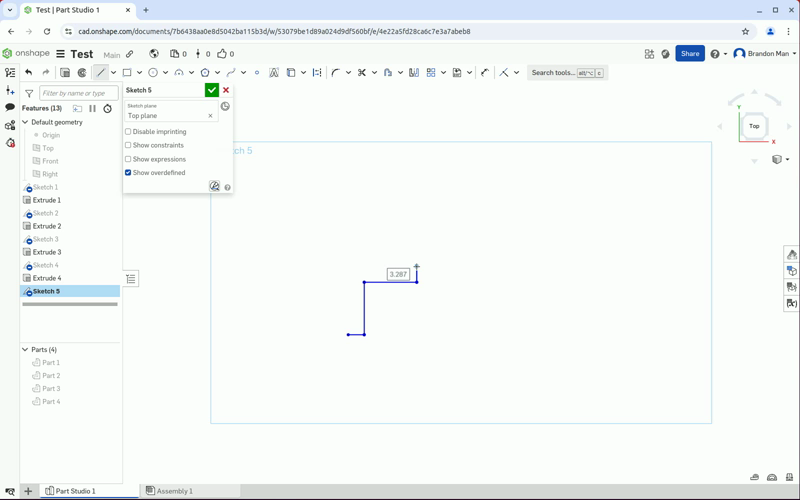
key_down(shift)
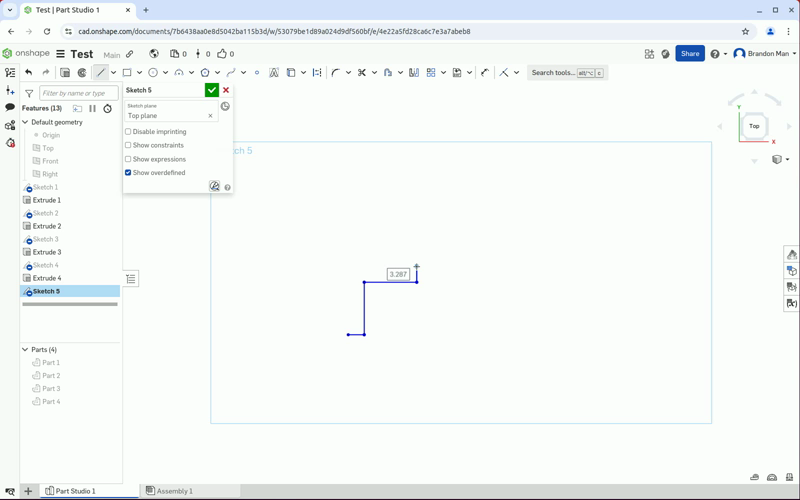
mouse_move(348, 266)
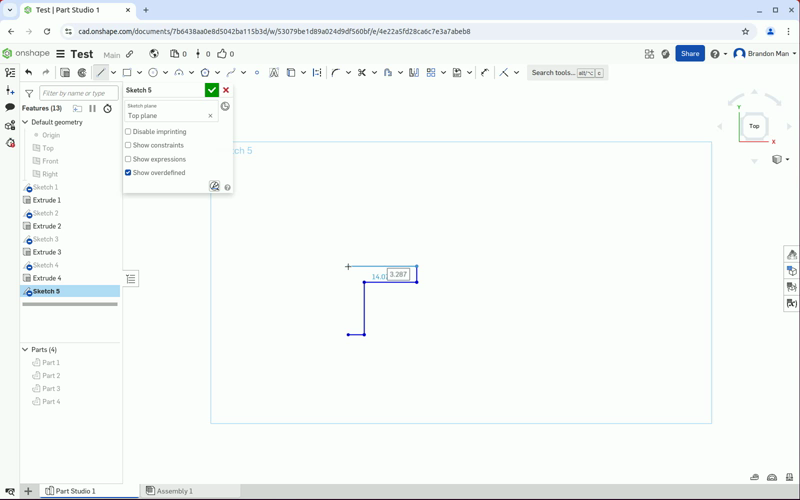
click(348, 266)
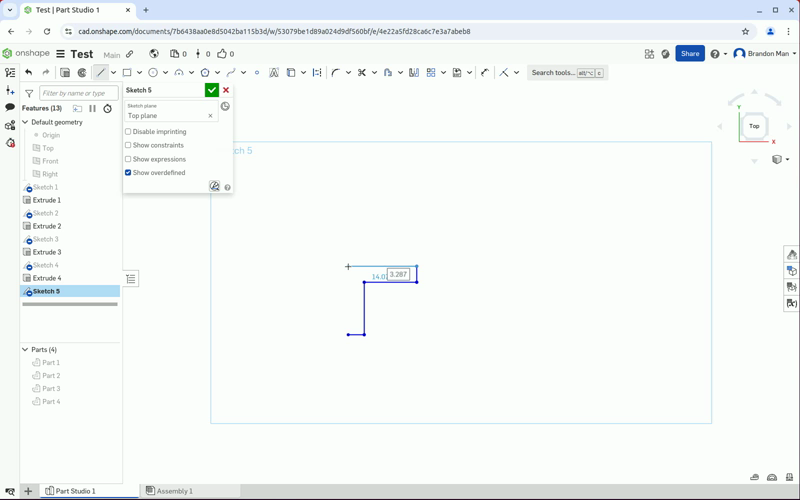
key_up(shift)
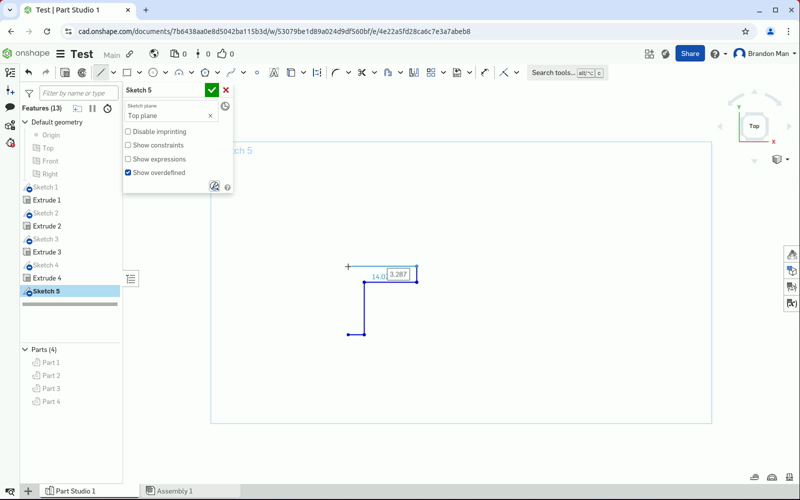
key_down(shift)
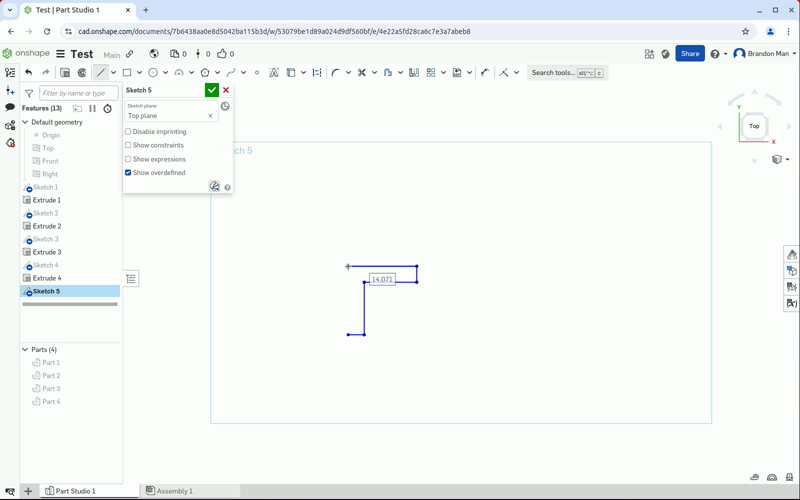
mouse_move(348, 334)
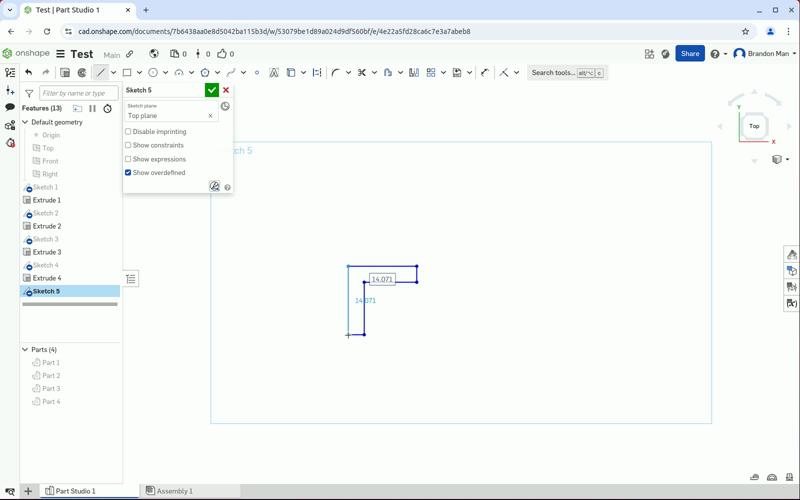
key_up(shift)
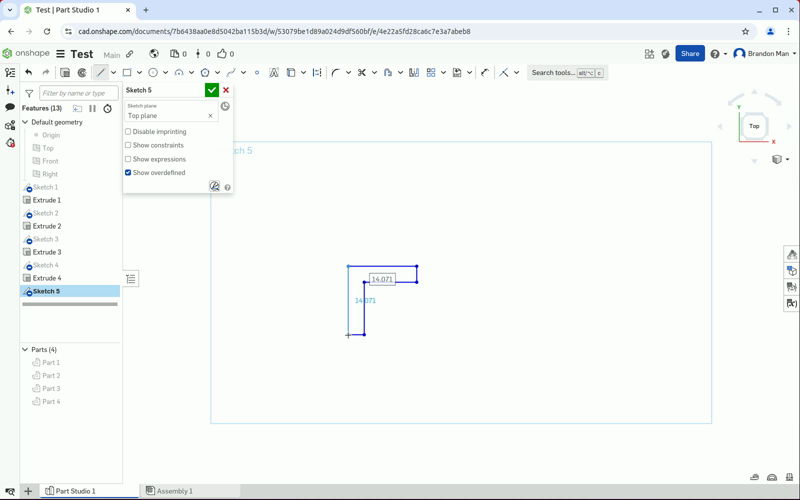
click(348, 334)
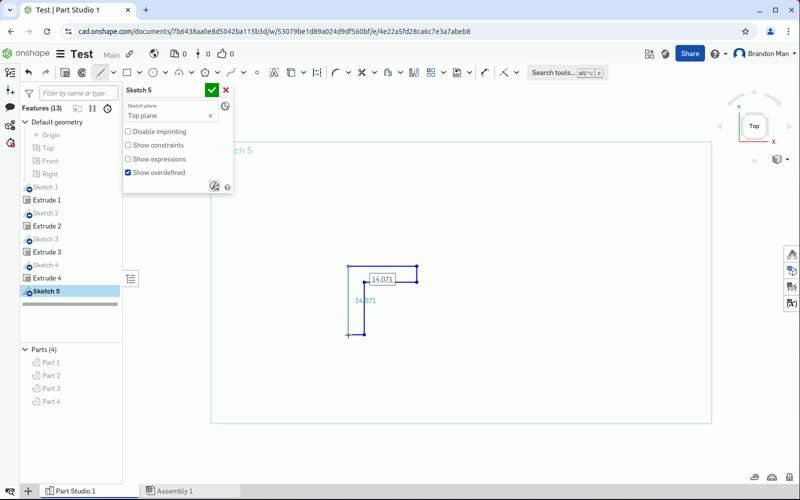
key(esc)
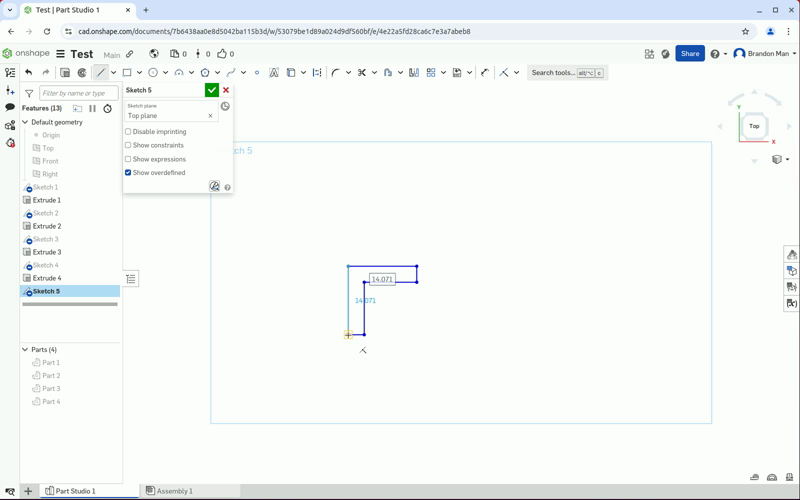
mouse_move(350, 303)
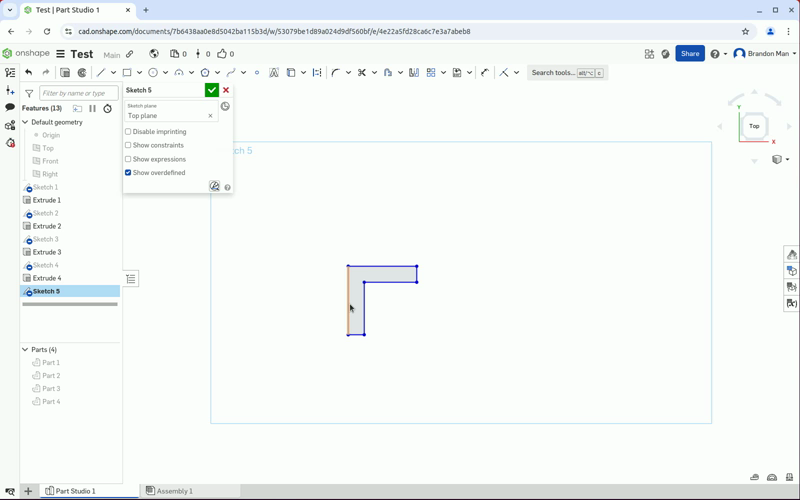
click(350, 303)
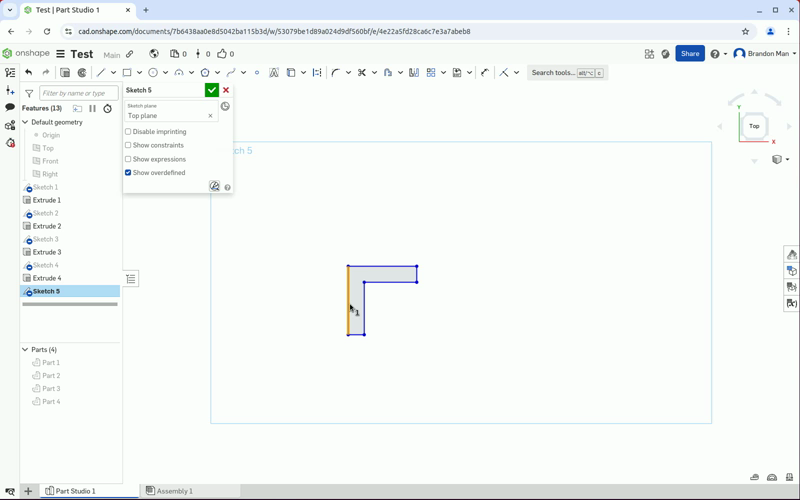
mouse_move(73, 352)
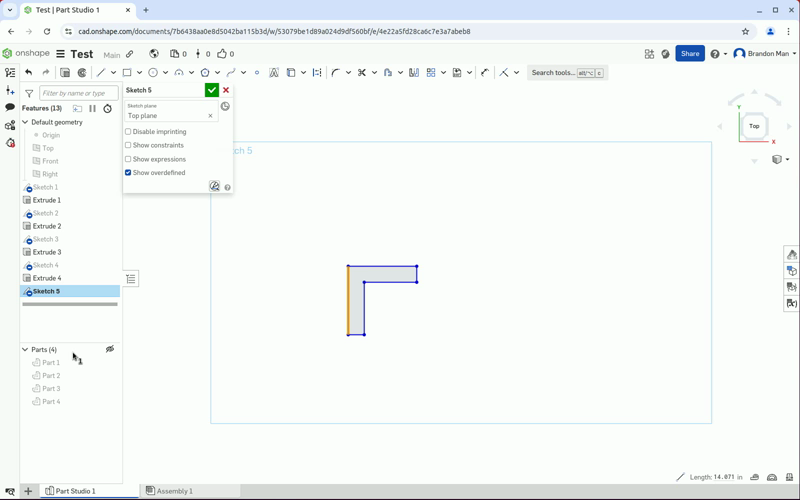
key(shift+y)
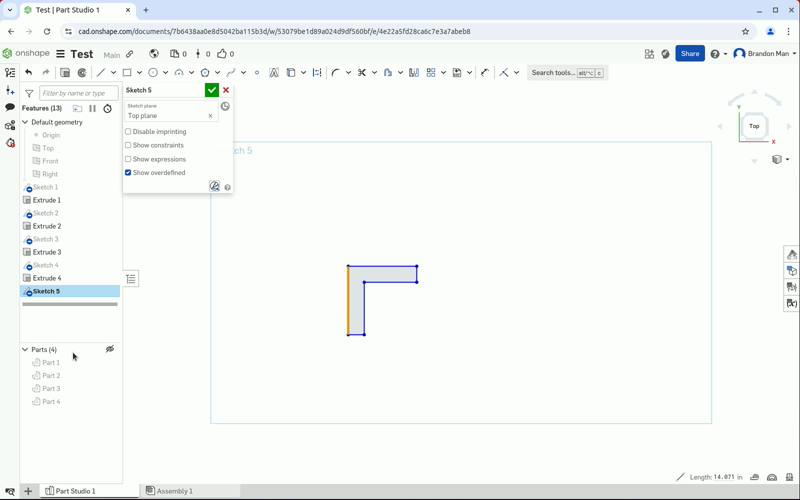
key(shift+e)
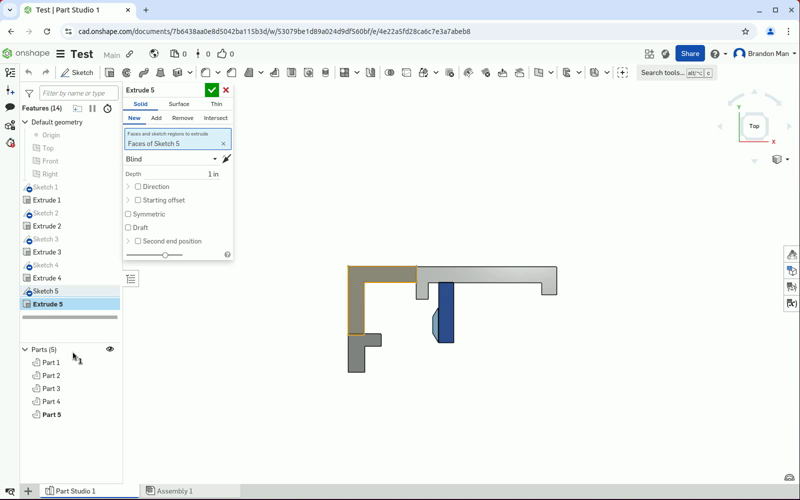
mouse_move(143, 106)
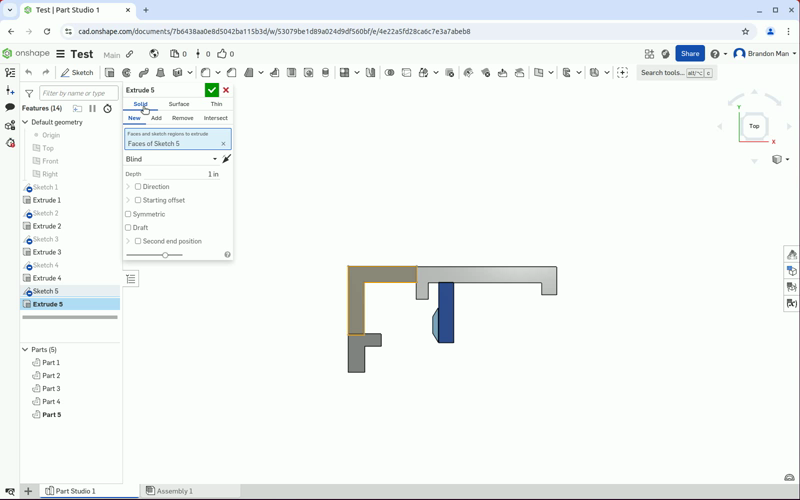
click(143, 106)
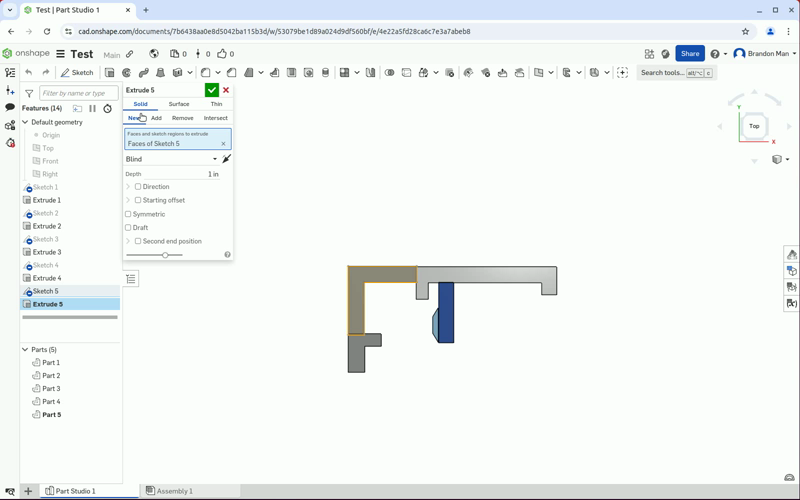
mouse_move(137, 120)
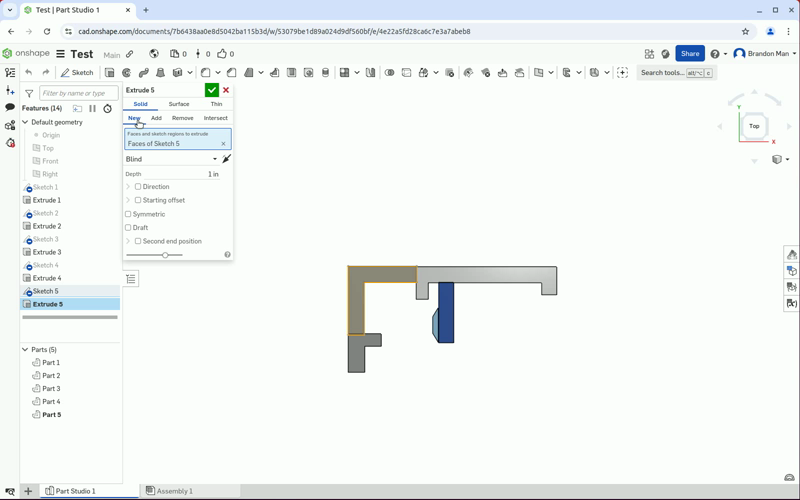
click(137, 120)
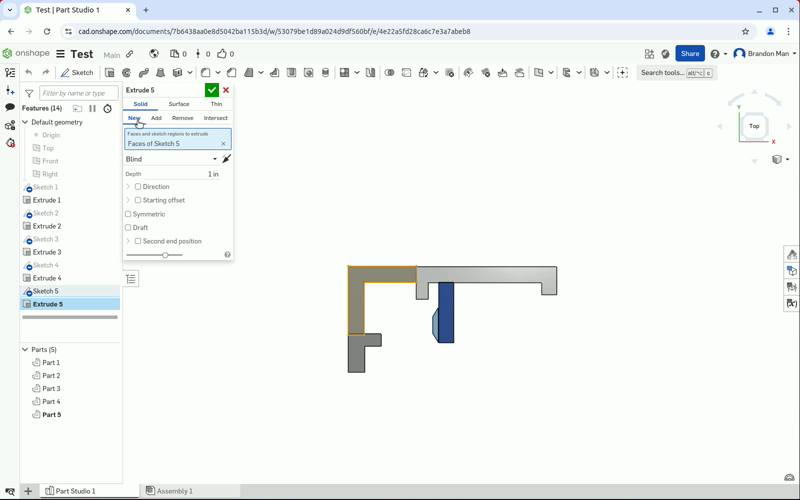
key(tab, 4)
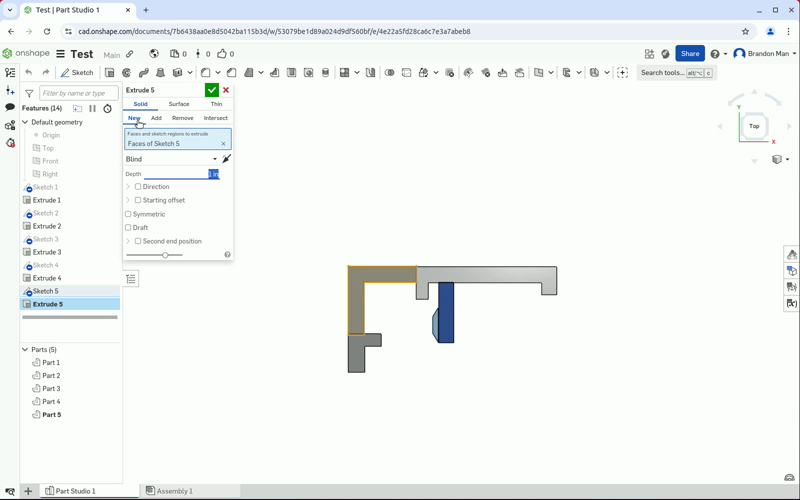
text(11.554)
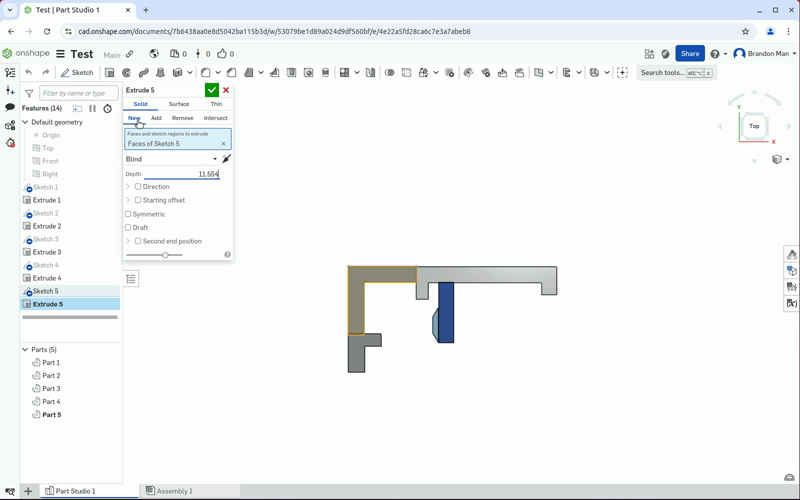
key(enter)
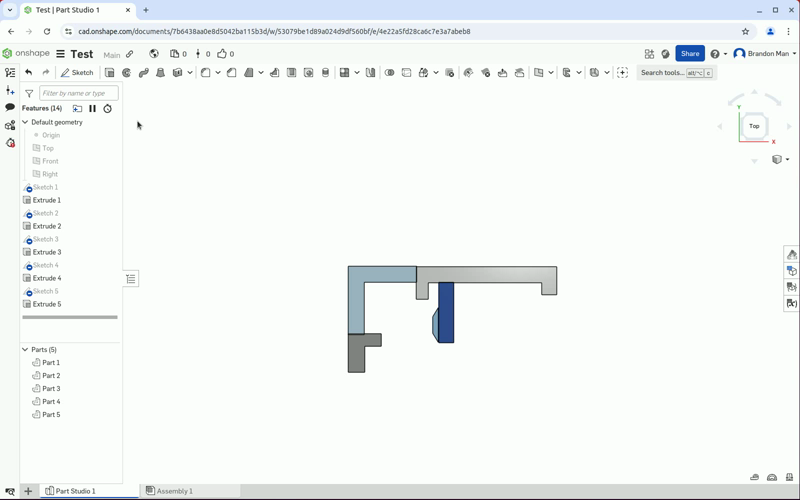
key(shift+h)
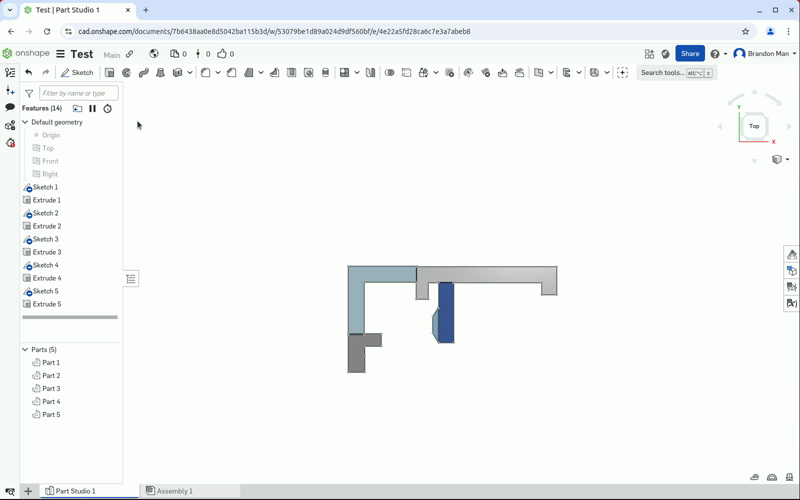
key(shift+h)
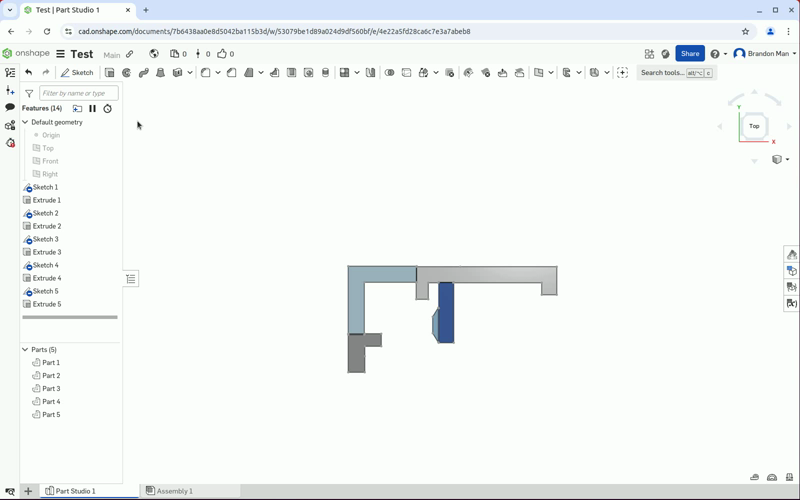
key(shift+7)
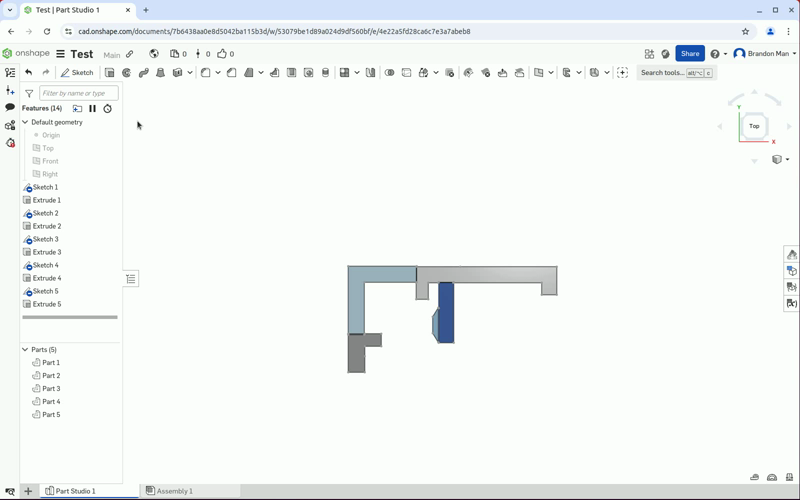
key(up, 3)
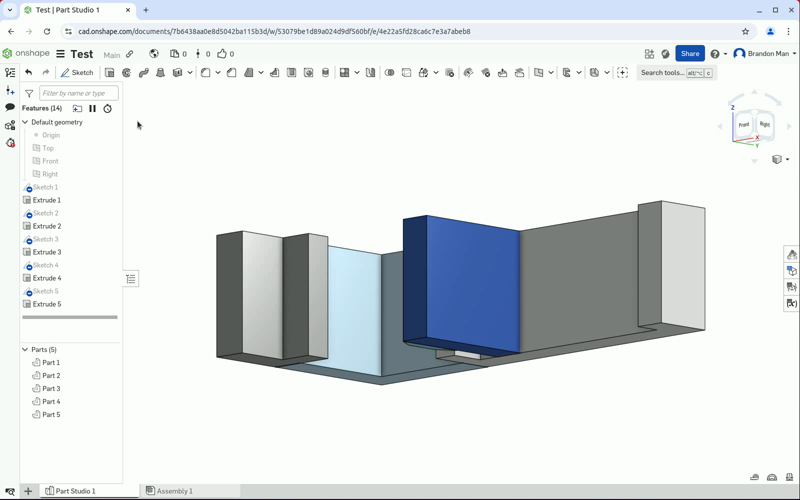
key(left, 3)
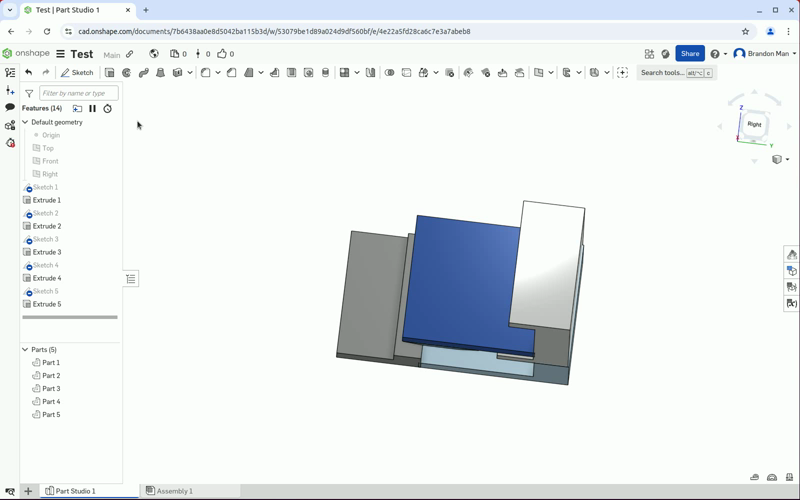
key(right, 3)
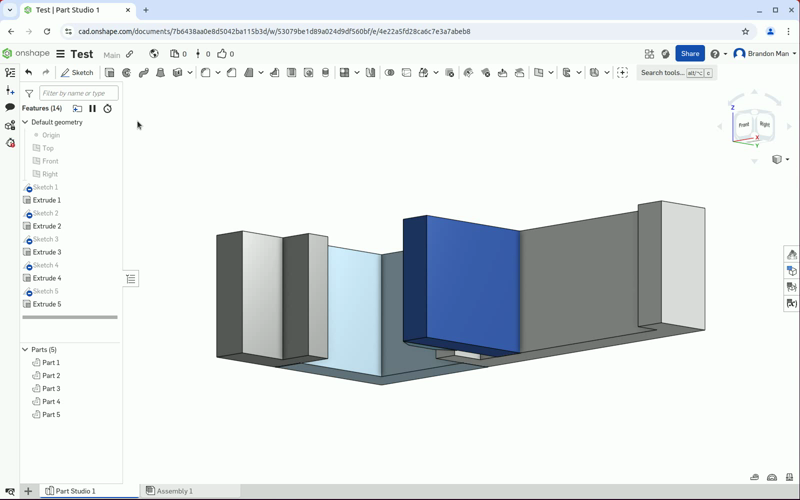
key(down, 3)
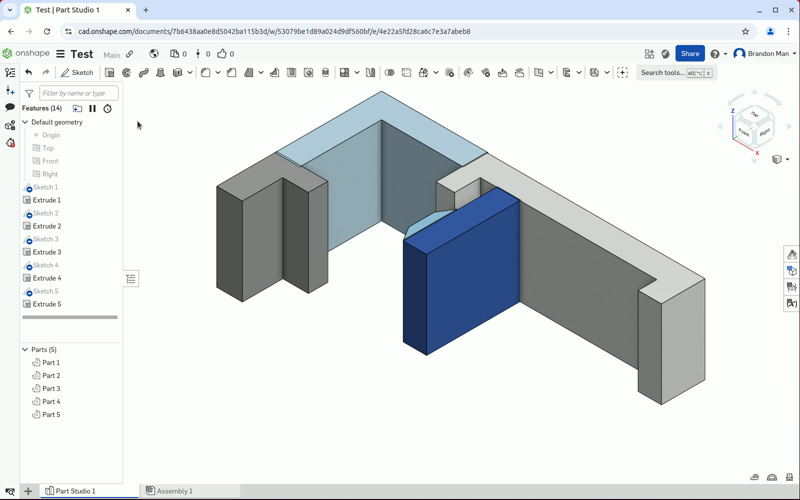
mouse_move(73, 189)
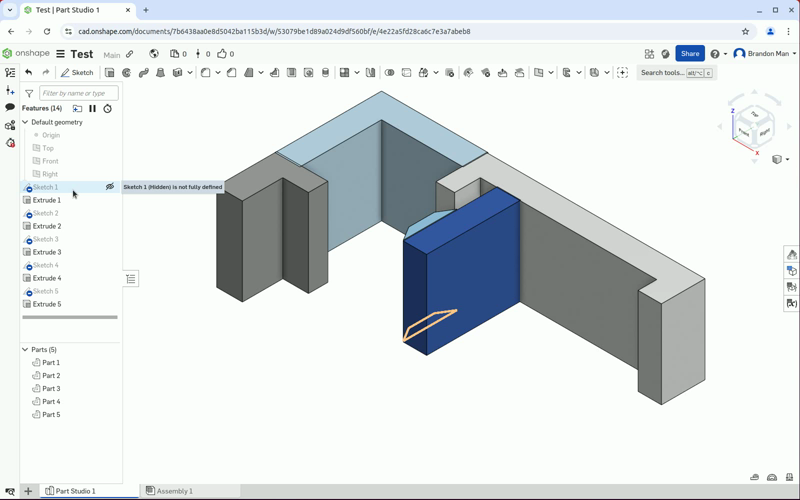
click(73, 189)